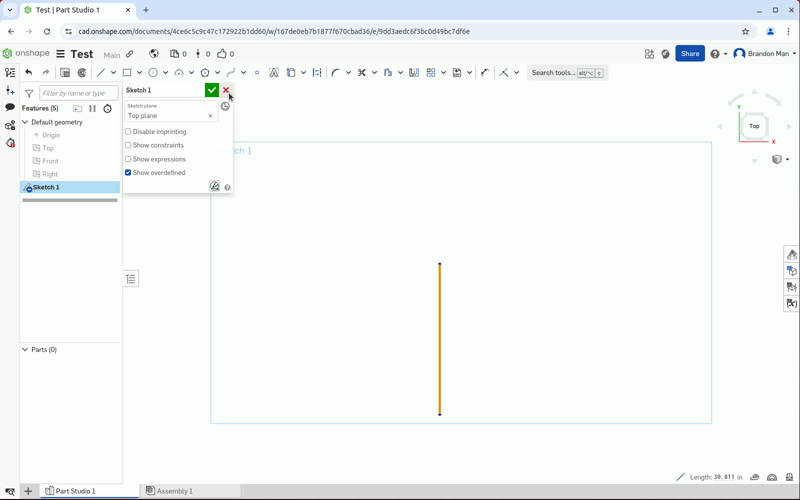
key(shift+h)
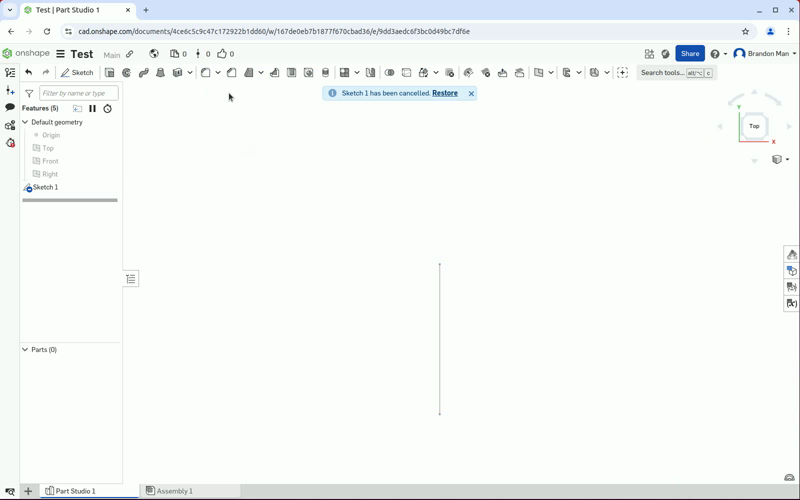
key(shift+s)
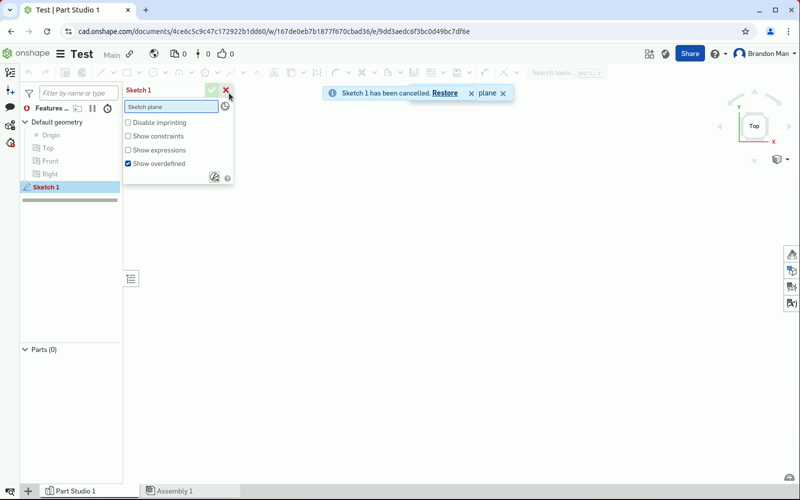
mouse_move(73, 150)
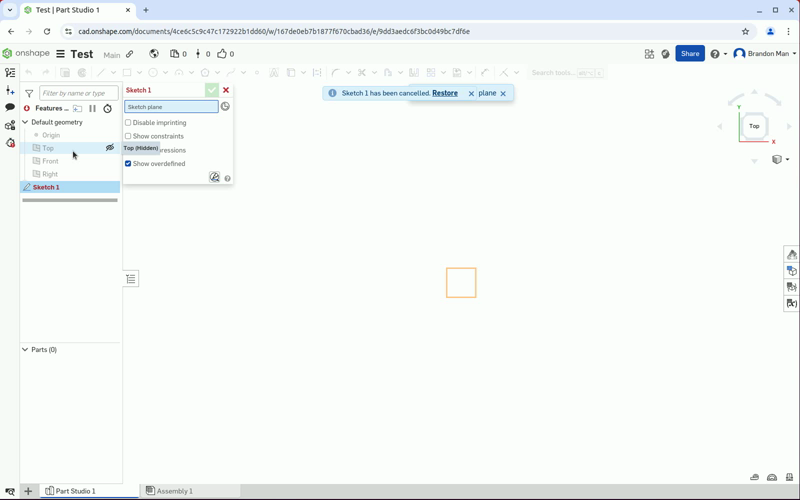
click(73, 150)
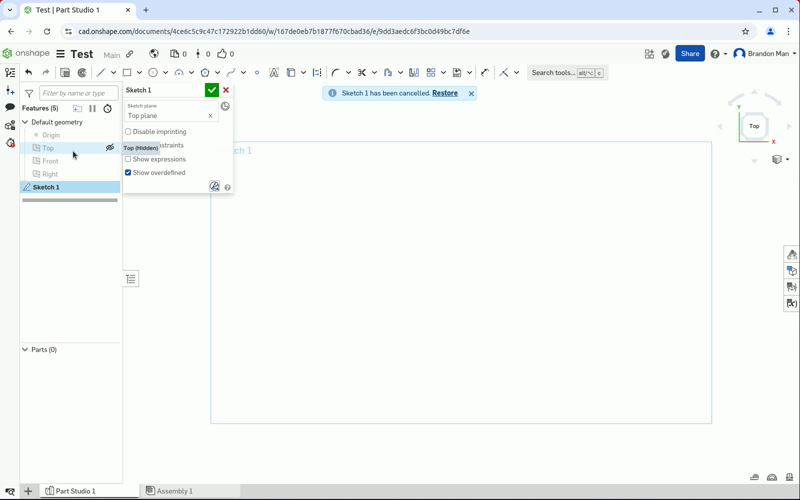
mouse_move(73, 352)
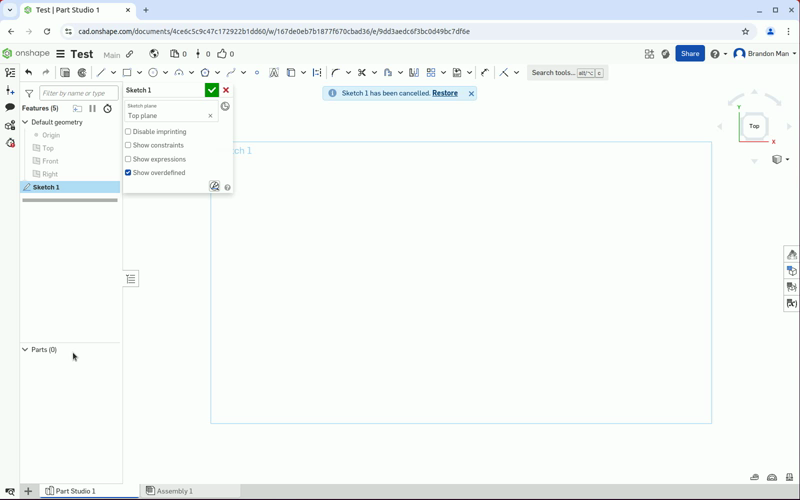
key(y)
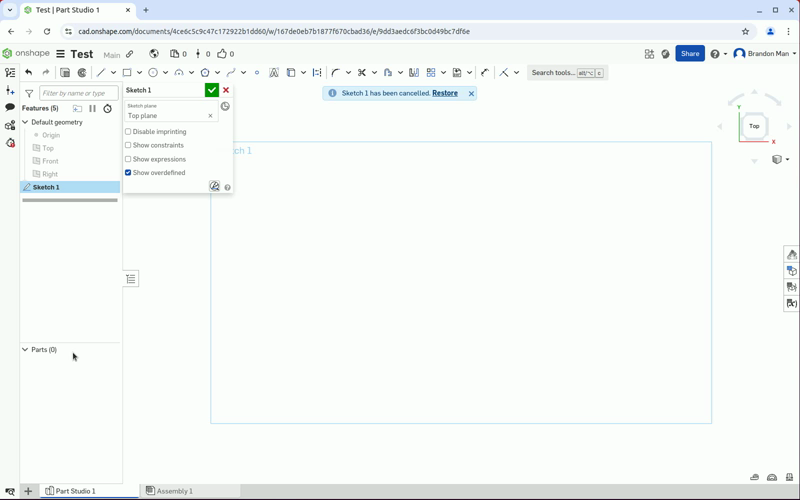
key(c)
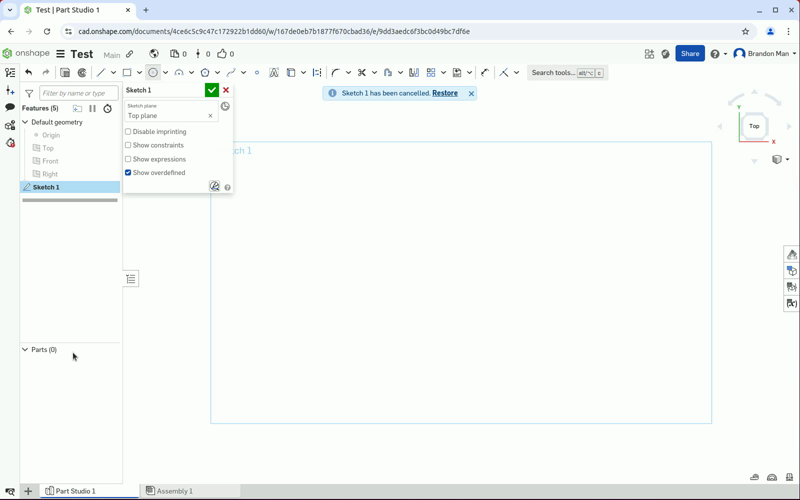
key_down(shift)
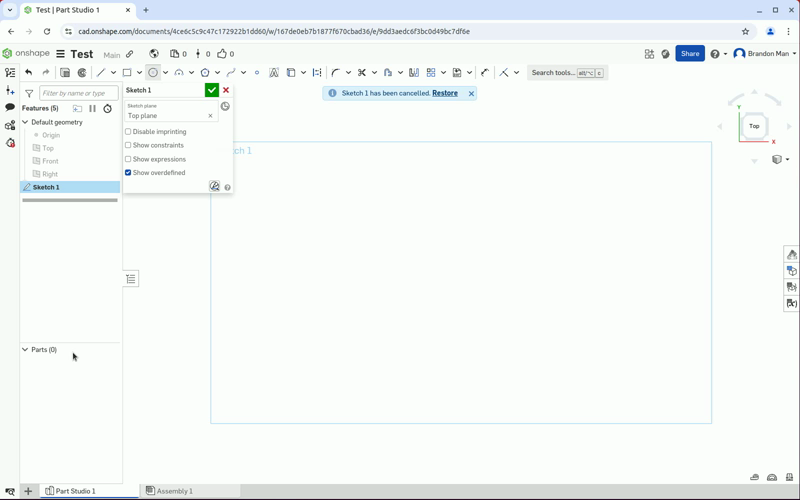
mouse_move(461, 282)
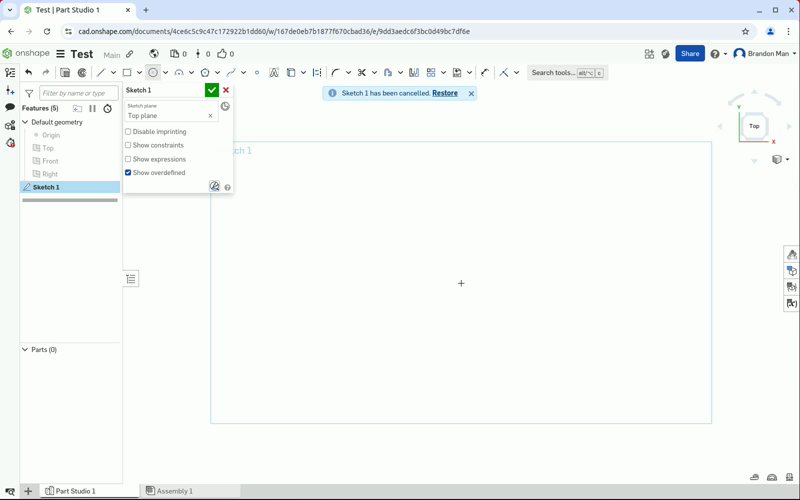
click(461, 282)
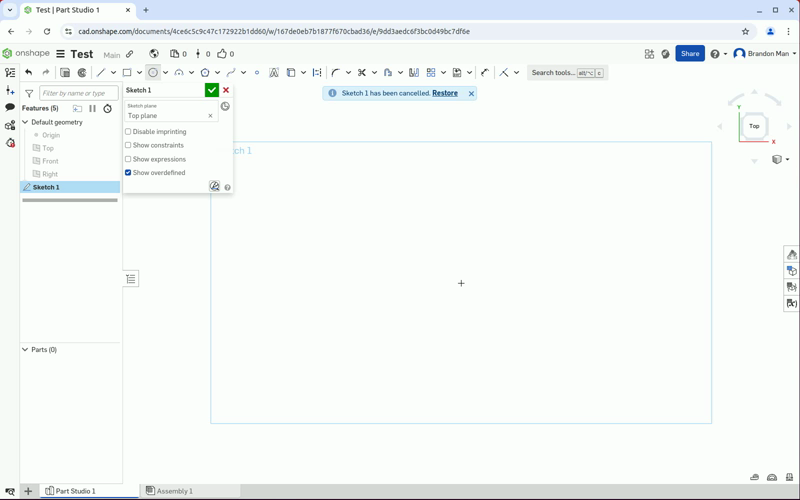
key_up(shift)
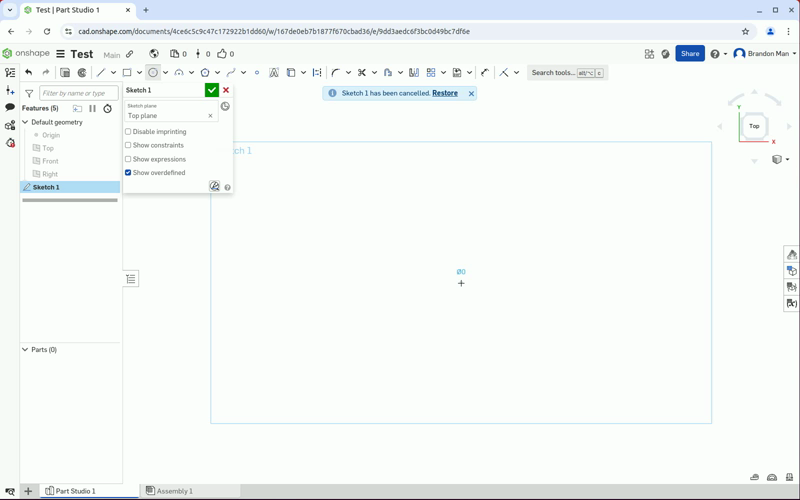
mouse_move(555, 282)
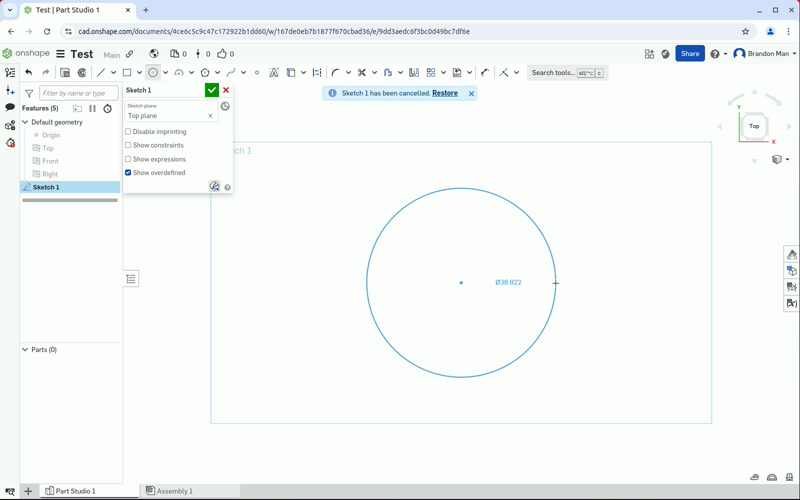
click(555, 282)
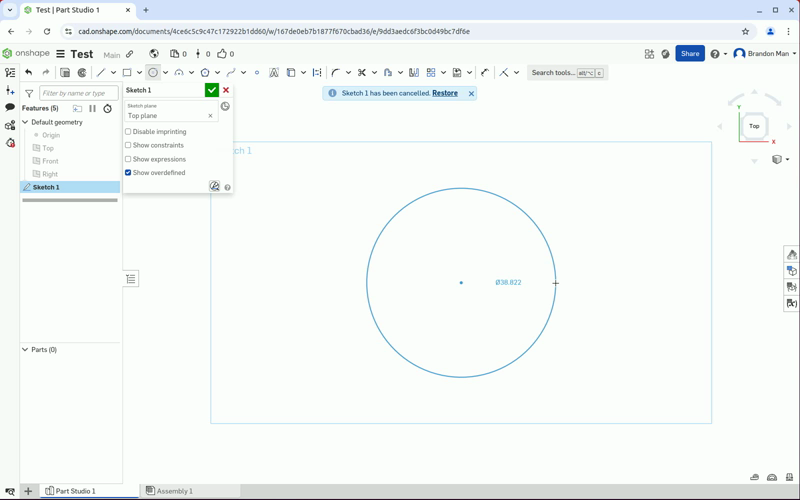
key(esc)
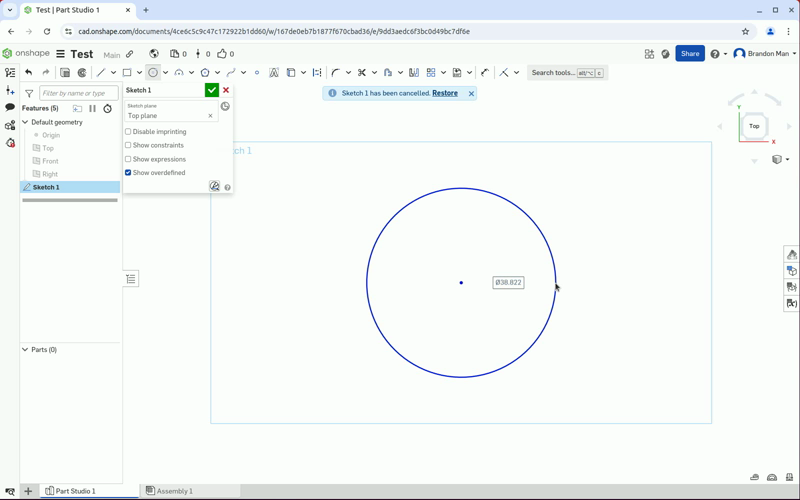
mouse_move(408, 324)
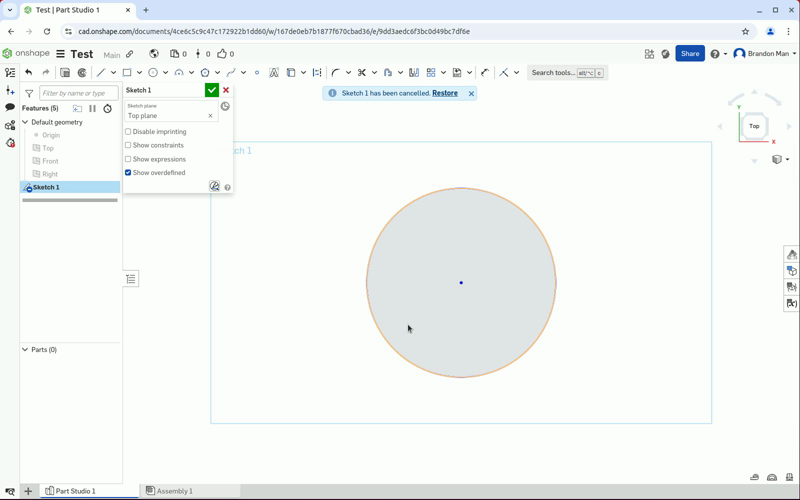
click(408, 324)
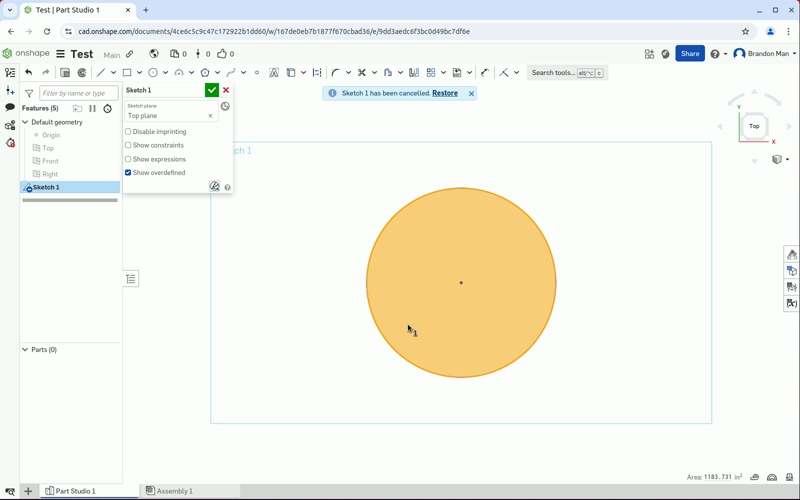
mouse_move(73, 352)
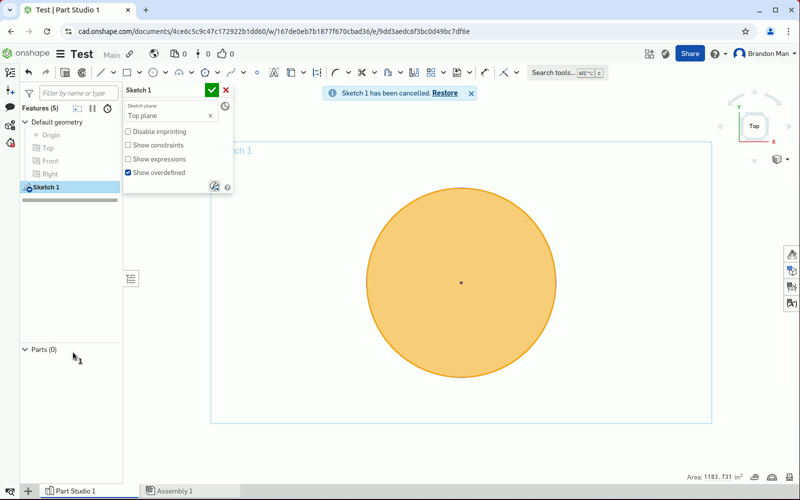
key(shift+y)
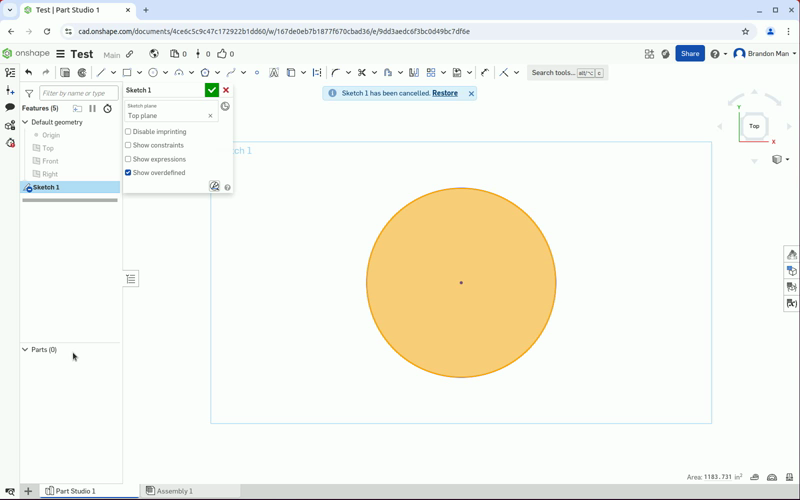
key(shift+e)
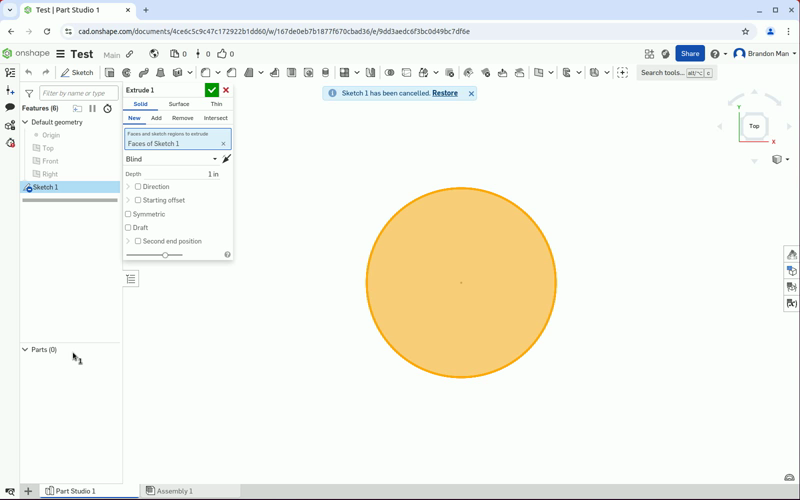
mouse_move(143, 106)
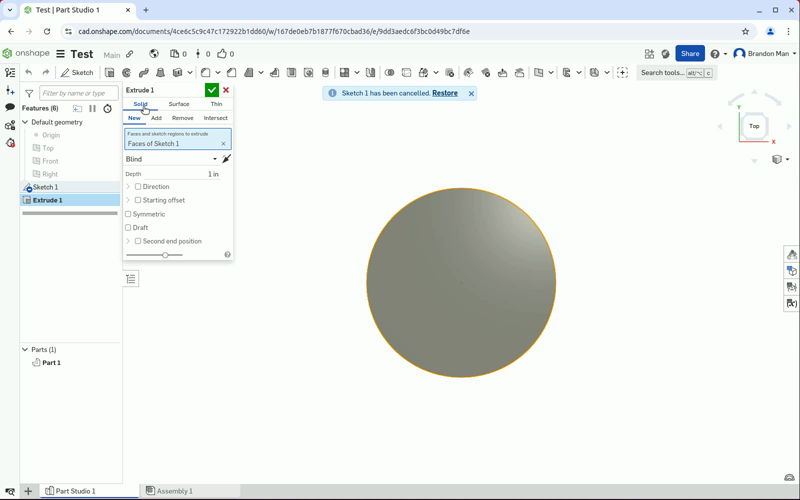
click(143, 106)
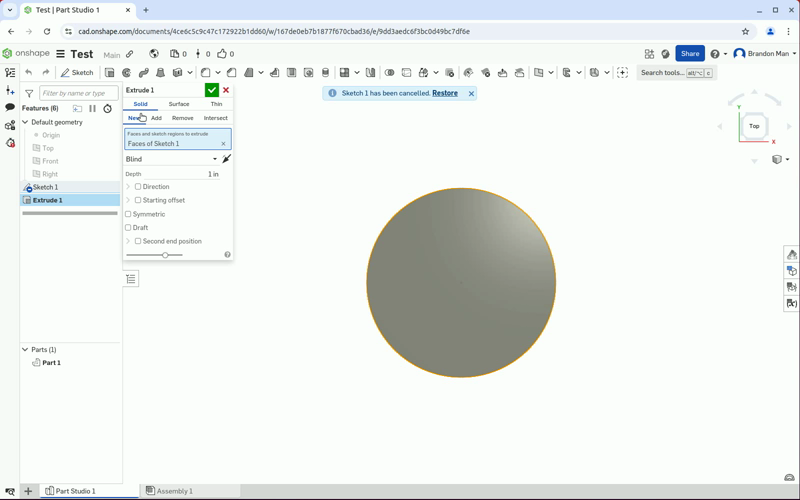
mouse_move(137, 120)
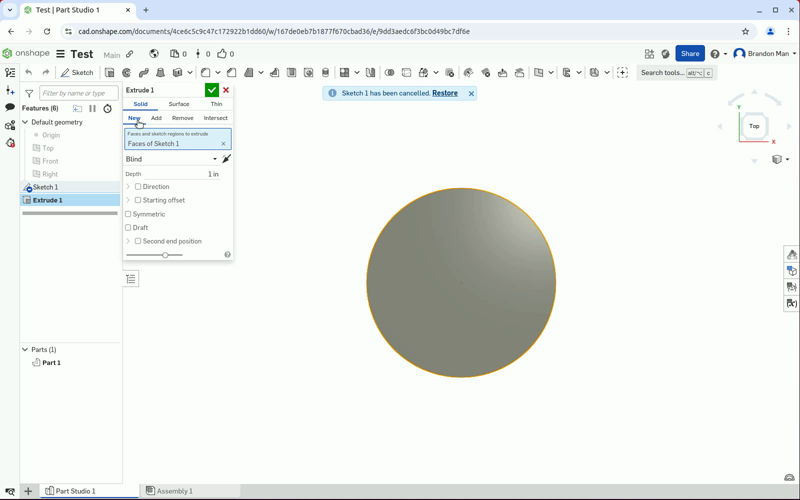
click(137, 120)
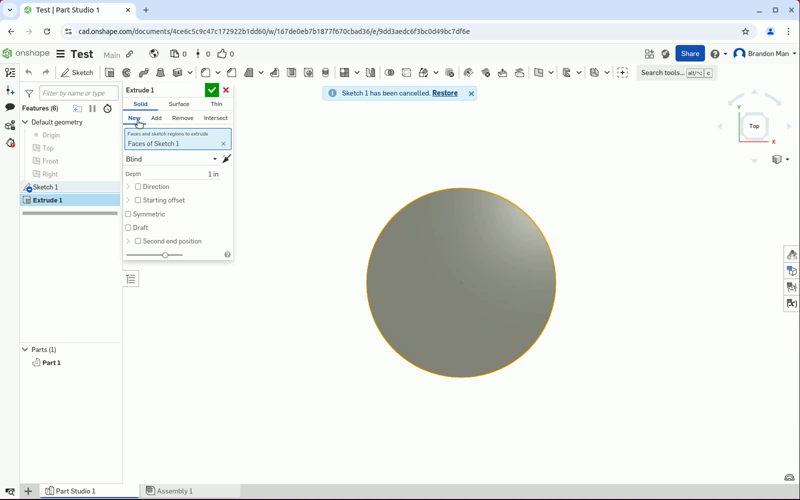
key(tab, 4)
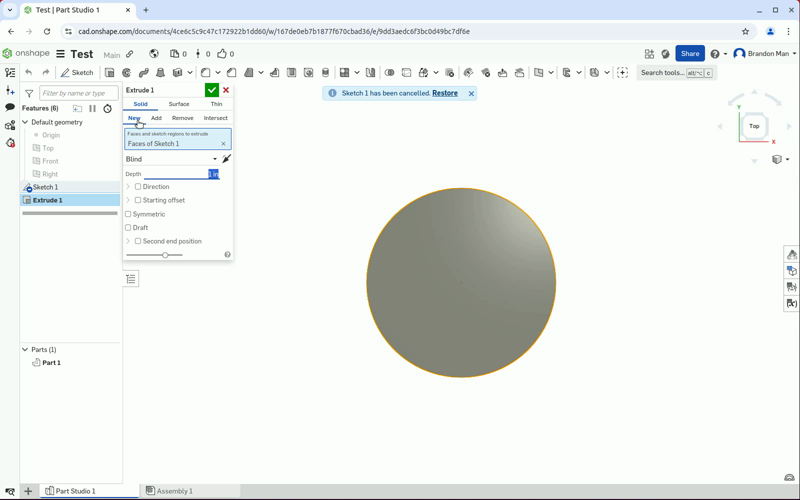
text(-0.241)
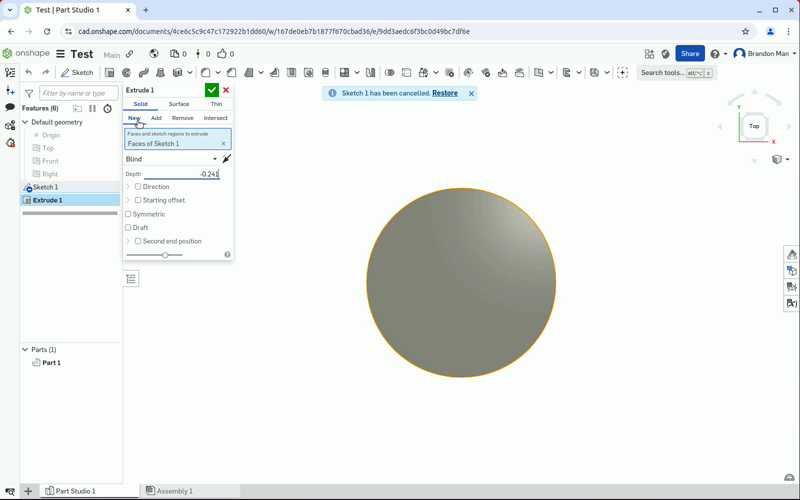
key(enter)
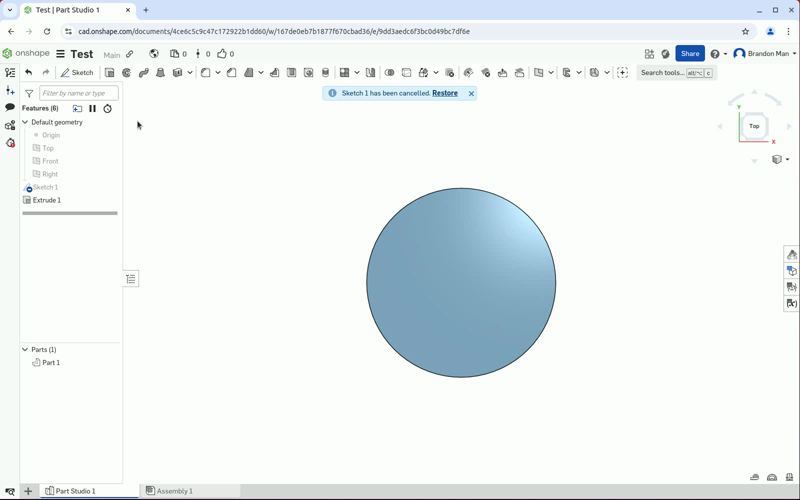
key(shift+h)
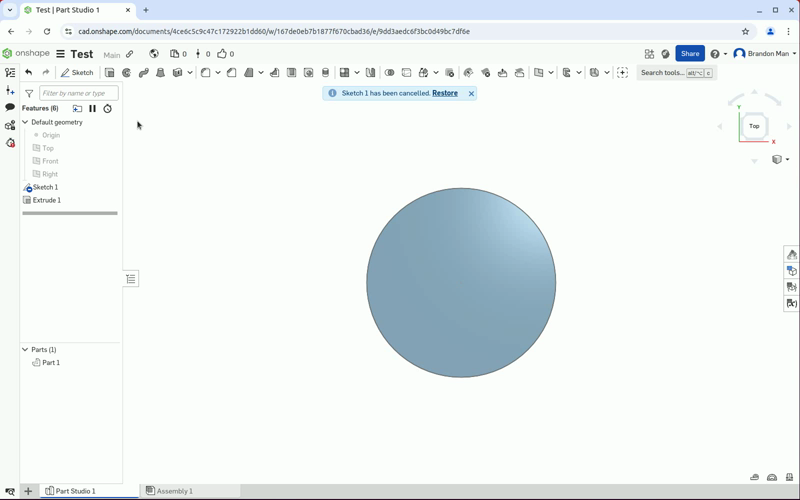
key(shift+h)
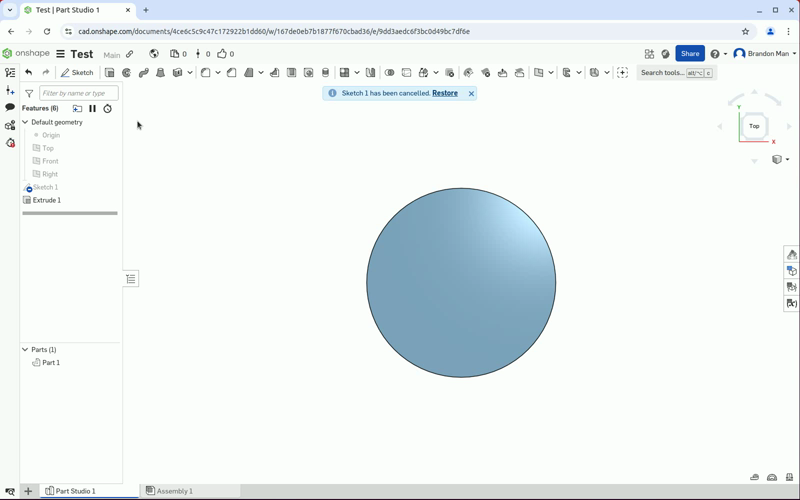
mouse_move(73, 189)
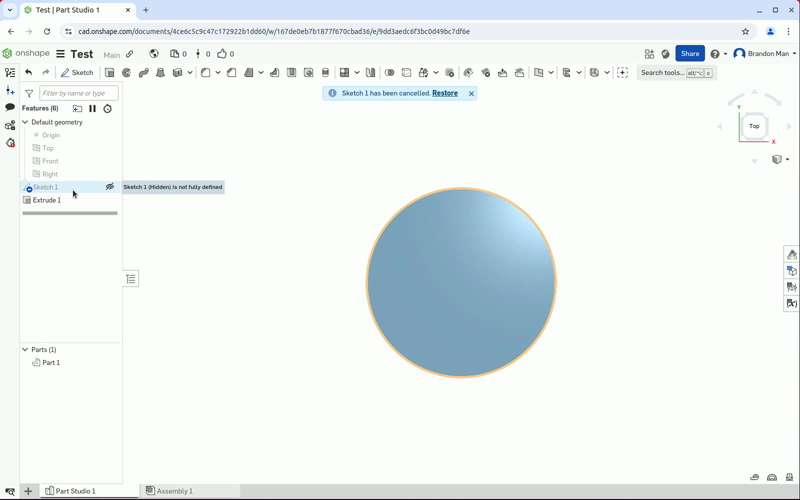
click(73, 189)
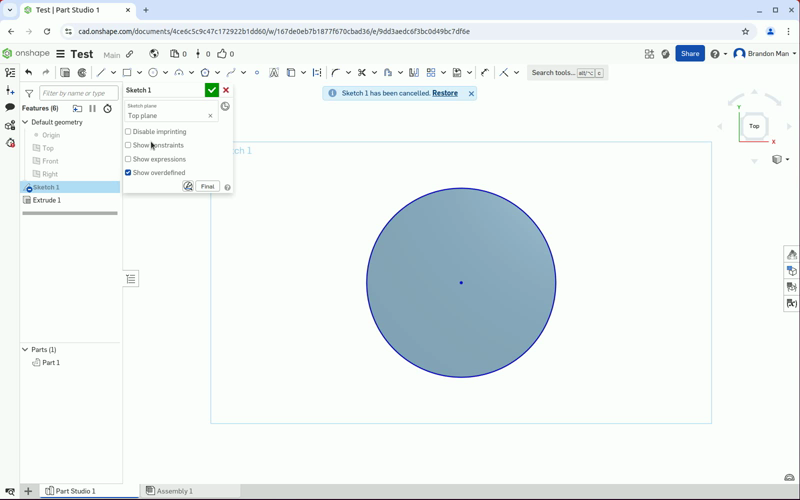
mouse_move(229, 92)
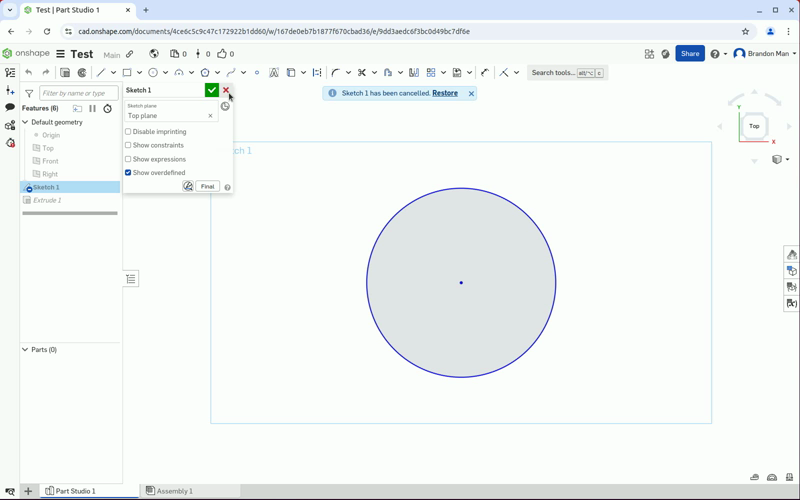
click(229, 92)
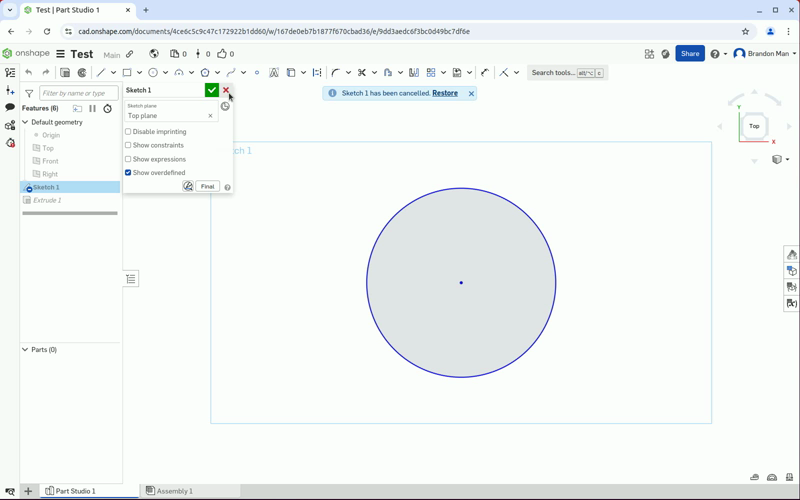
key(shift+s)
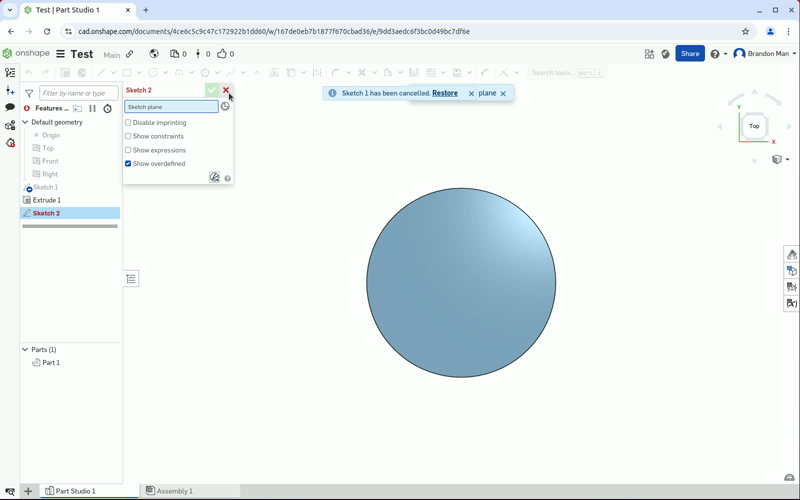
mouse_move(73, 150)
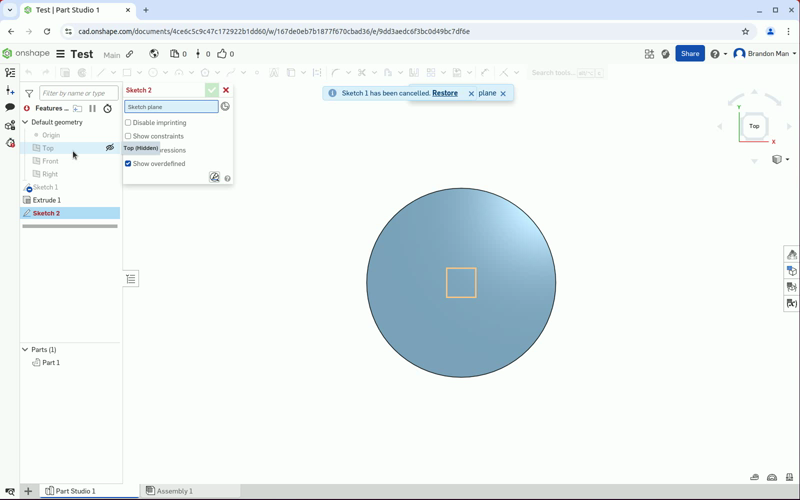
click(73, 150)
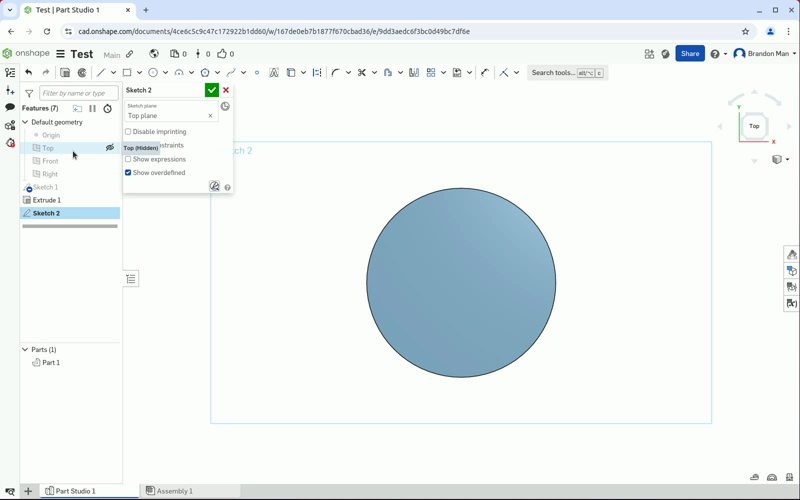
mouse_move(73, 352)
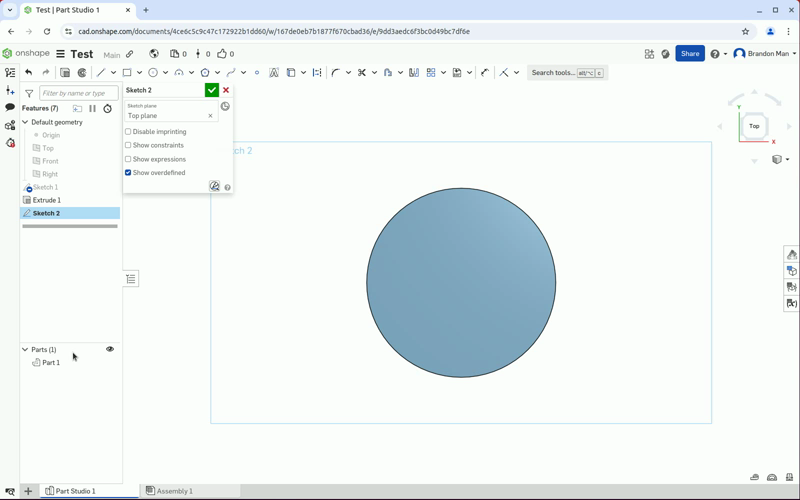
key(y)
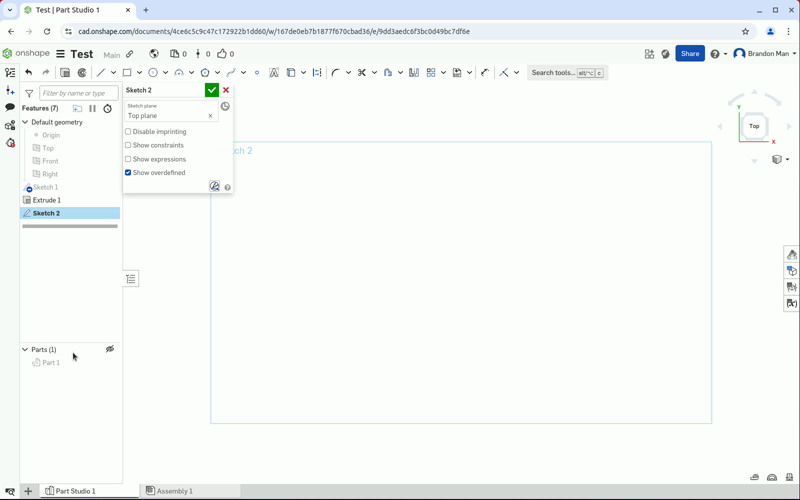
key(l)
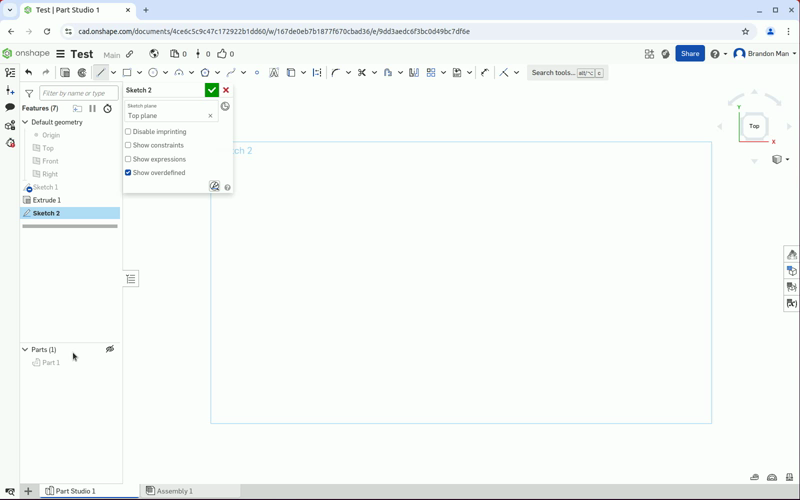
key_down(shift)
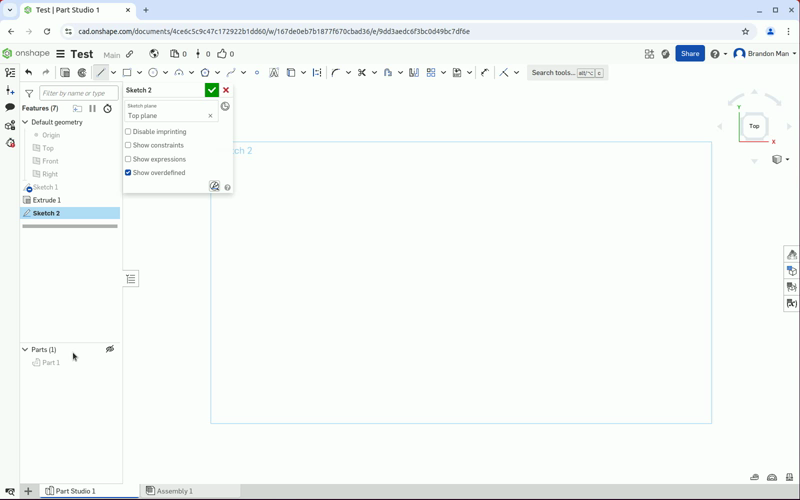
mouse_move(429, 236)
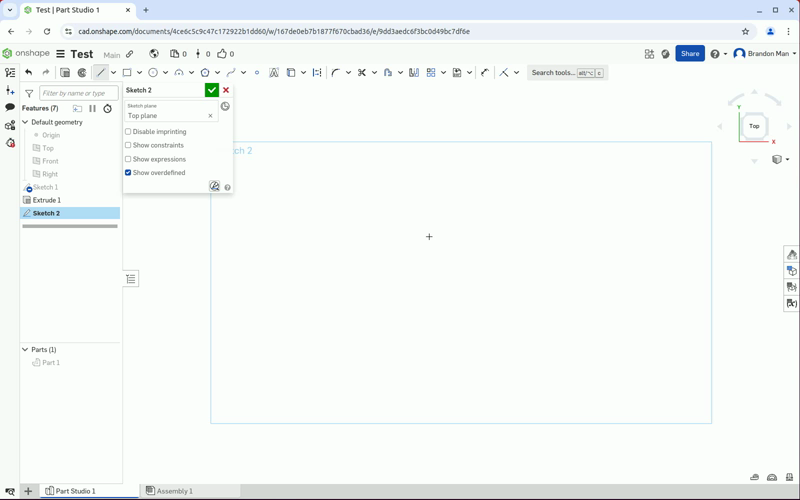
click(429, 236)
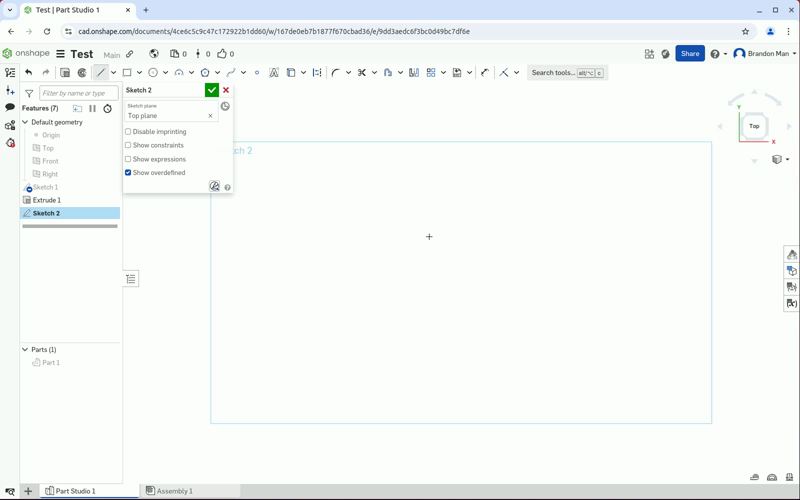
key_up(shift)
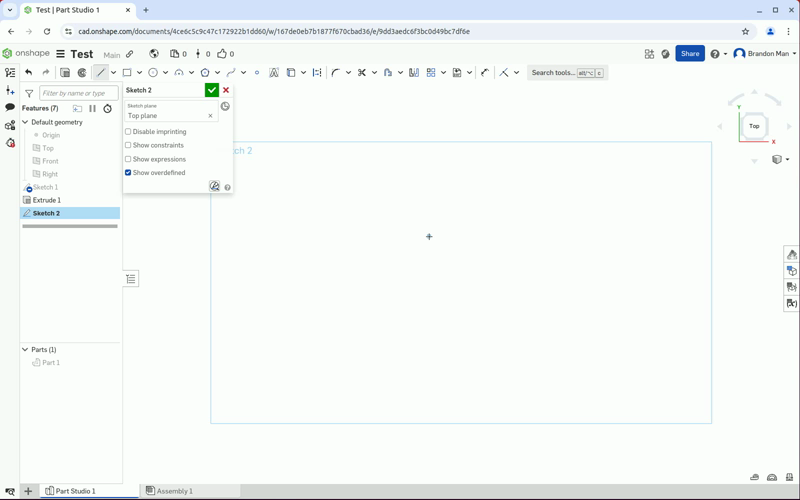
key_down(shift)
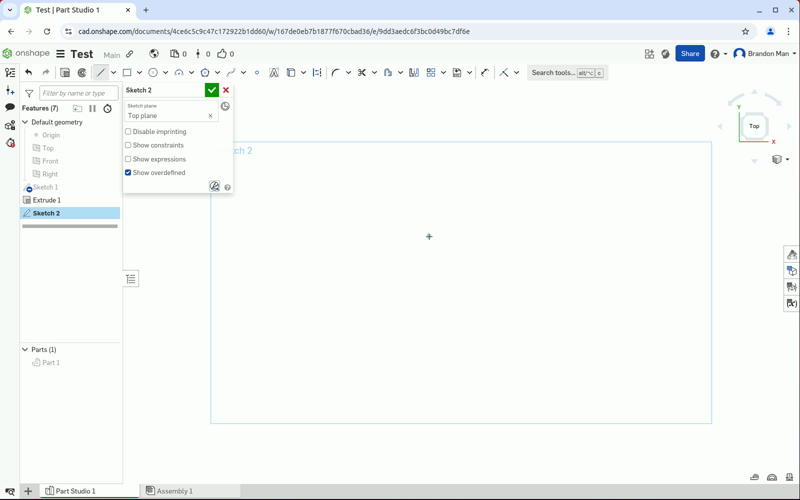
mouse_move(459, 236)
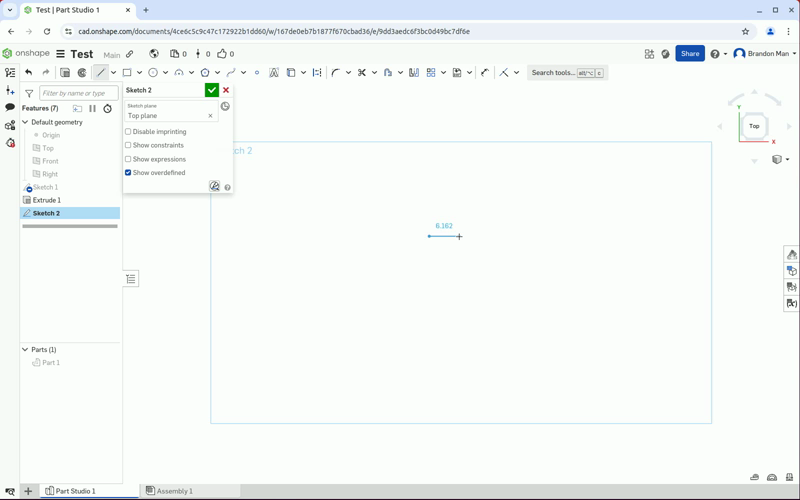
mouse_move(460, 236)
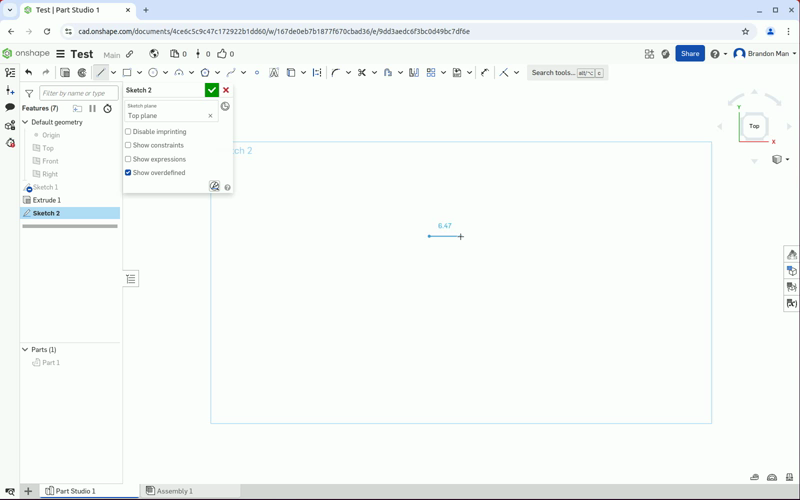
click(460, 236)
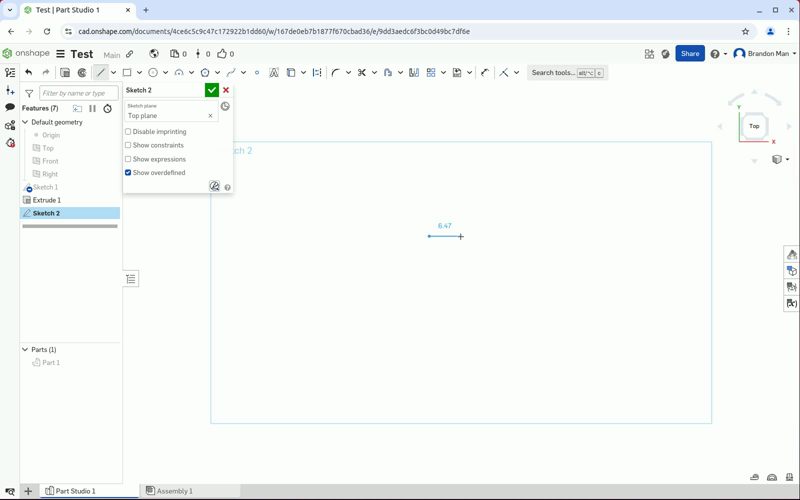
key_up(shift)
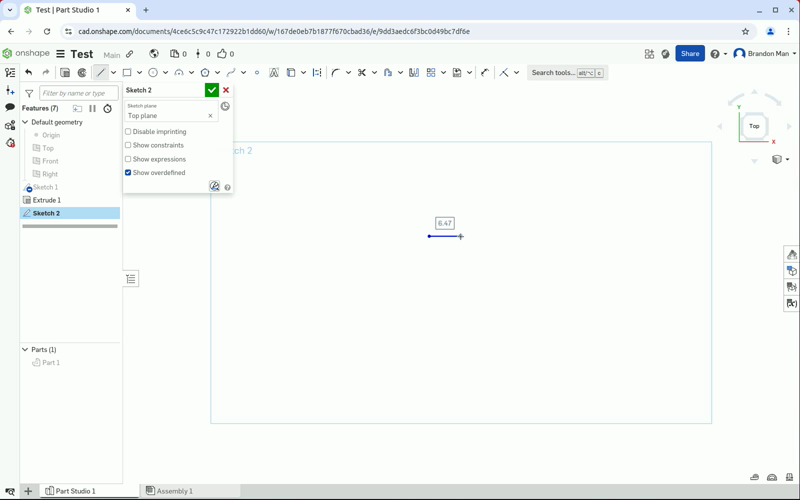
key_down(shift)
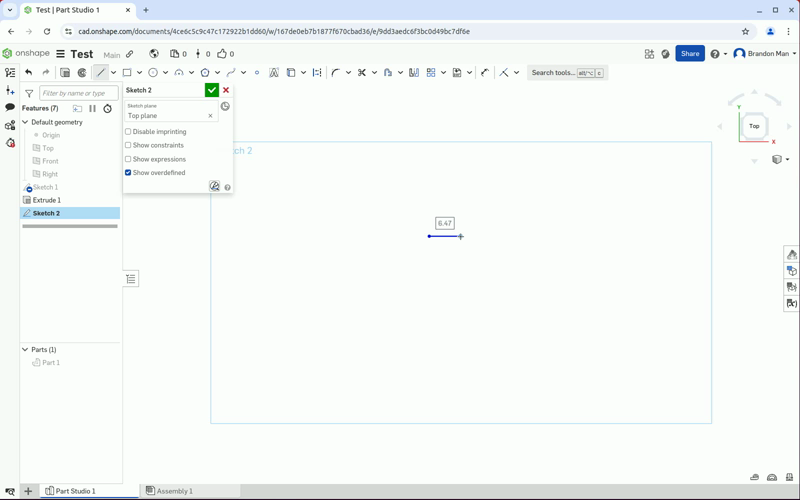
mouse_move(490, 236)
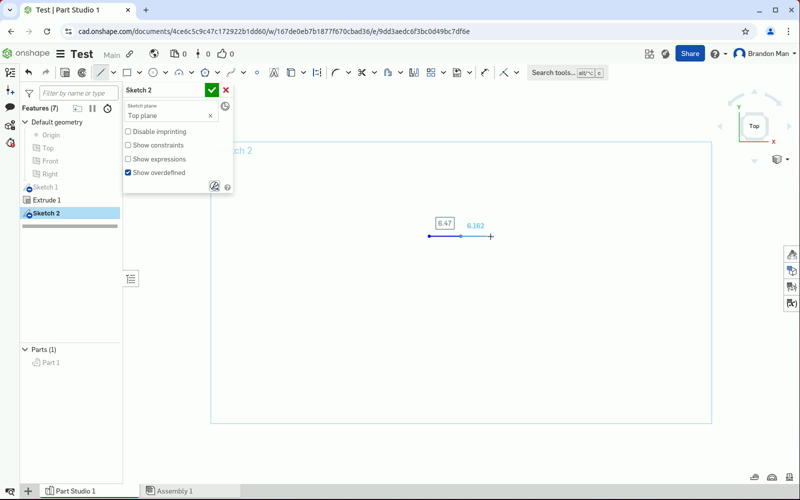
mouse_move(491, 236)
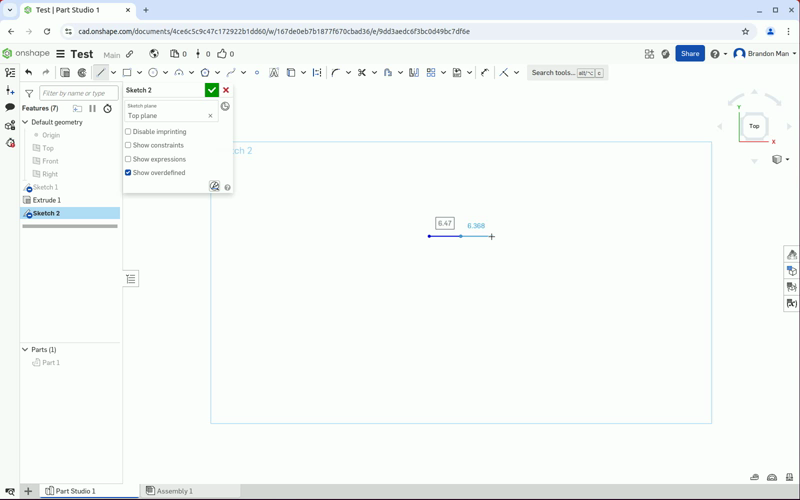
click(491, 236)
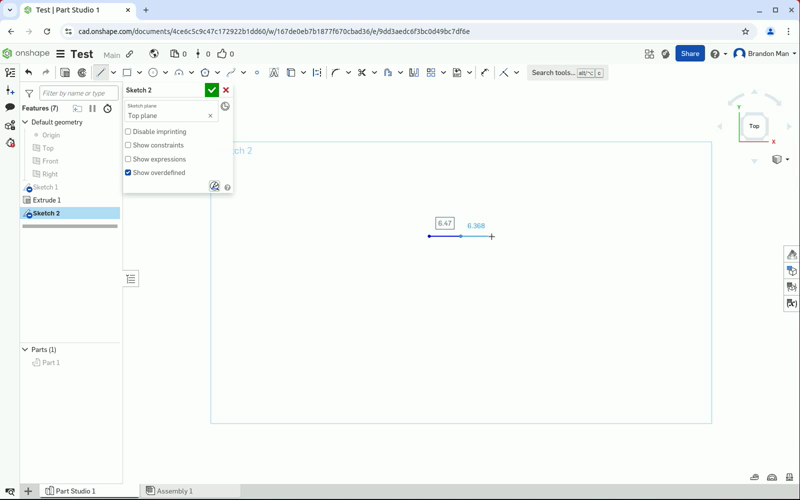
key_up(shift)
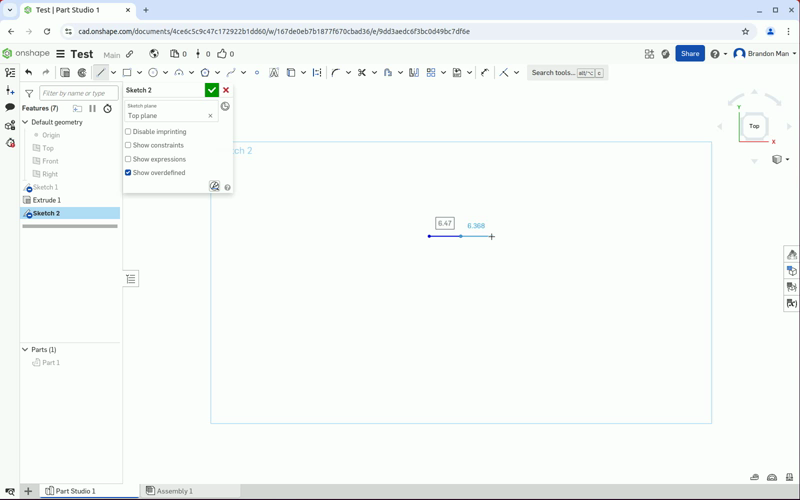
key(esc)
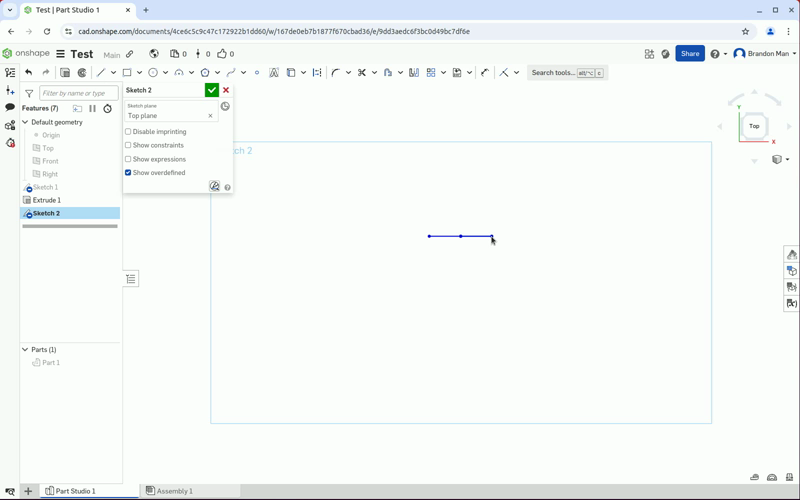
key(a)
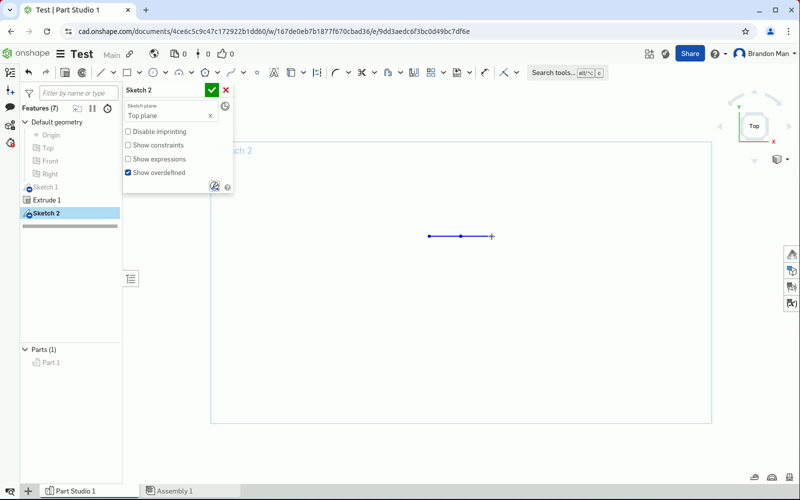
mouse_move(491, 236)
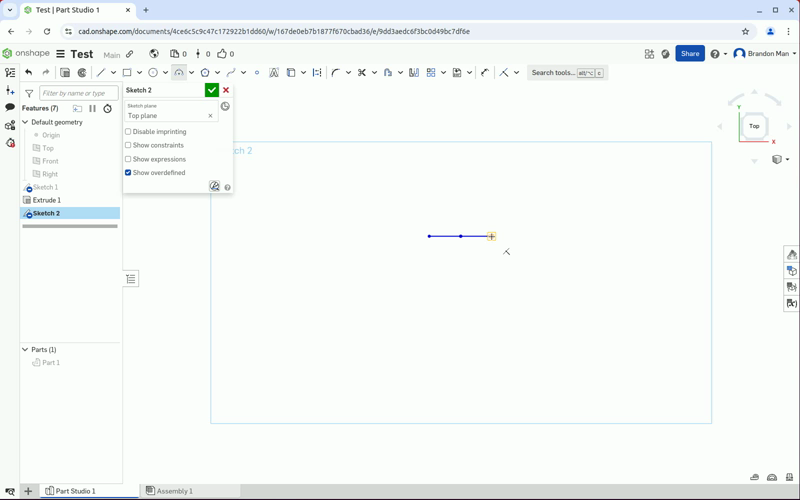
click(491, 236)
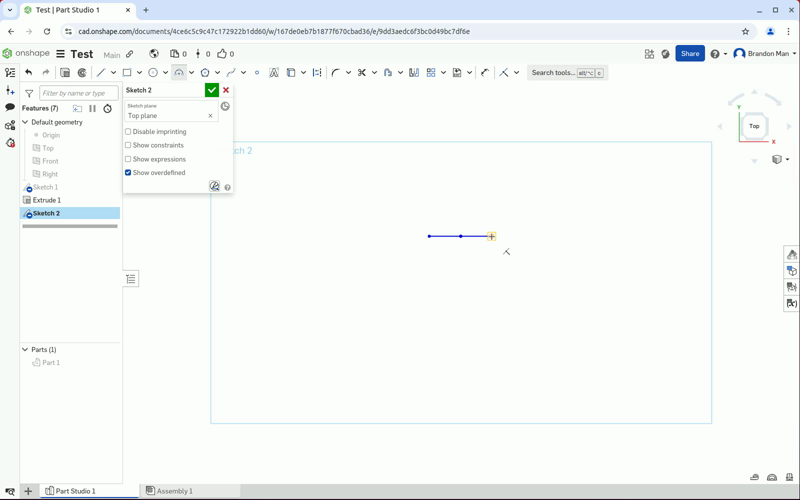
mouse_move(429, 236)
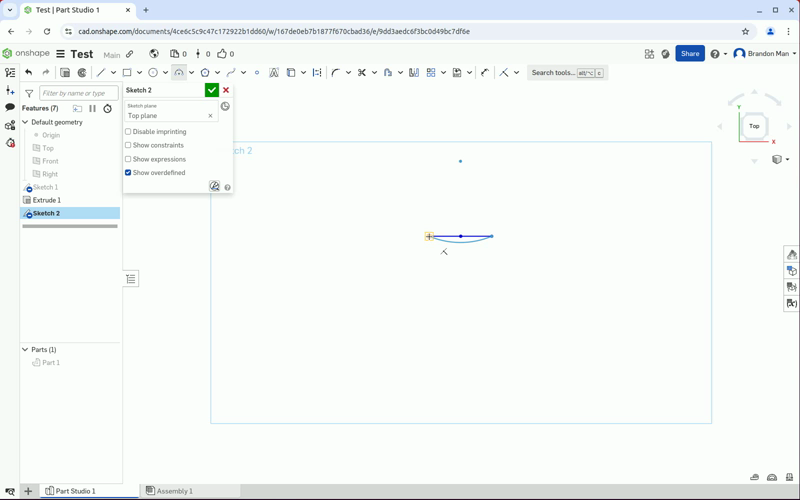
click(429, 236)
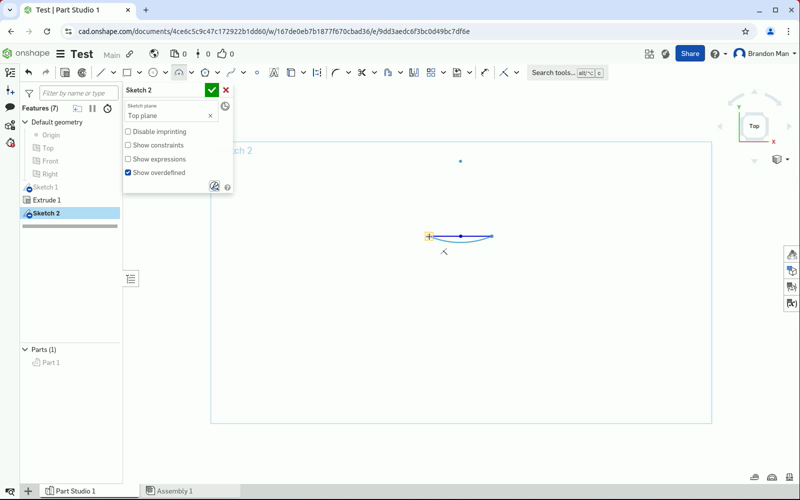
key_down(shift)
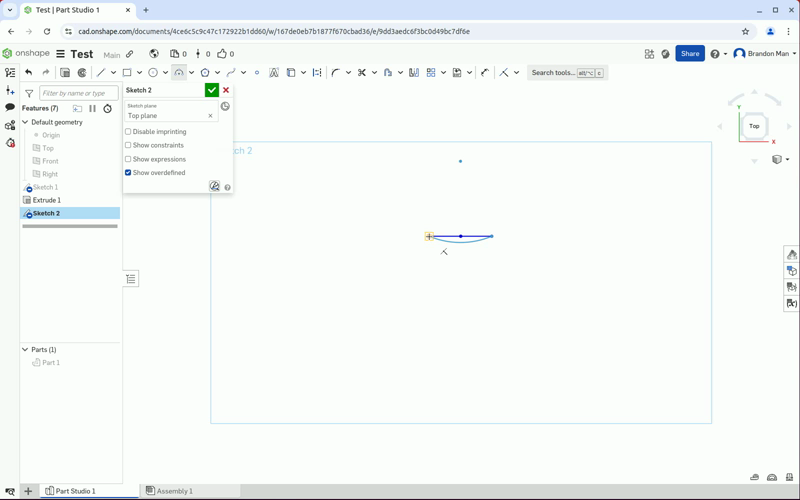
mouse_move(460, 226)
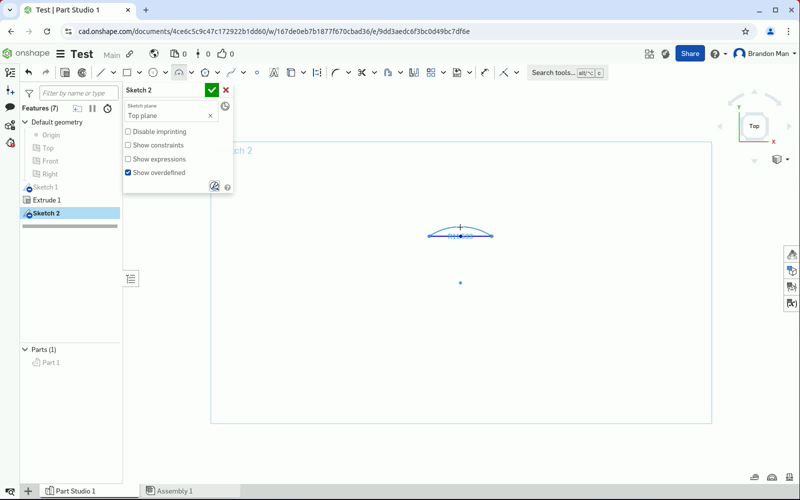
click(460, 226)
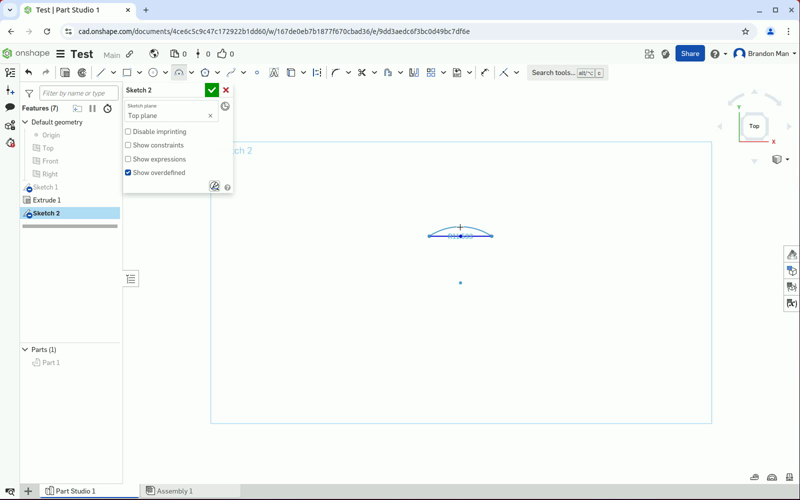
key_up(shift)
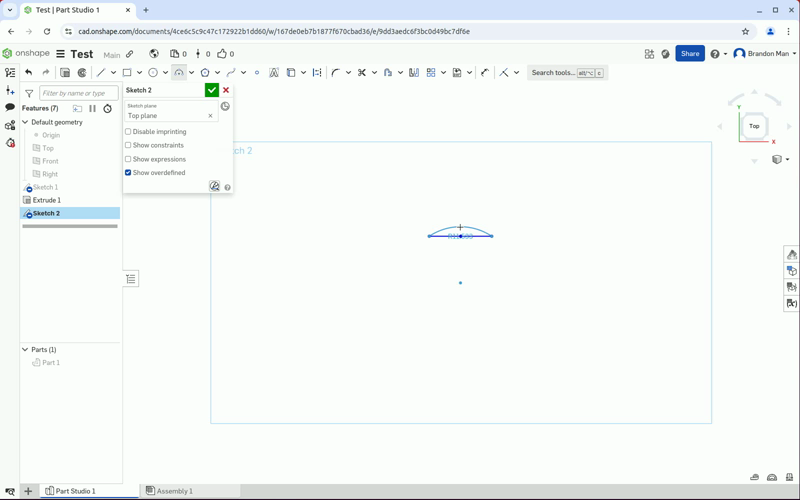
key(esc)
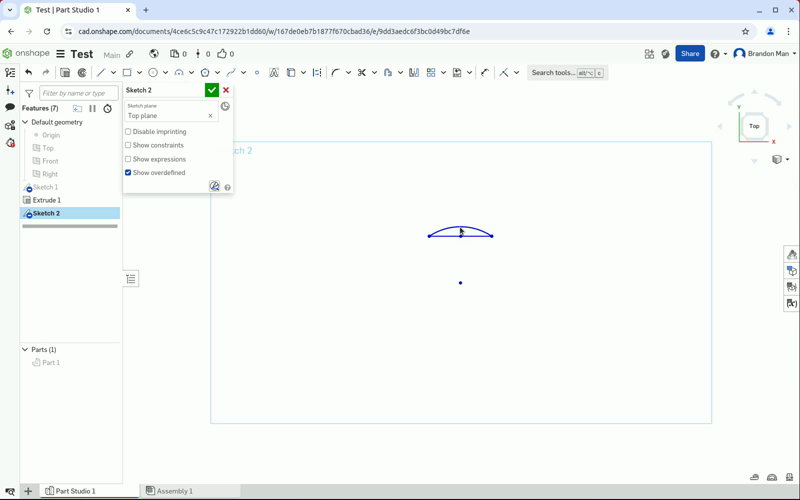
mouse_move(453, 230)
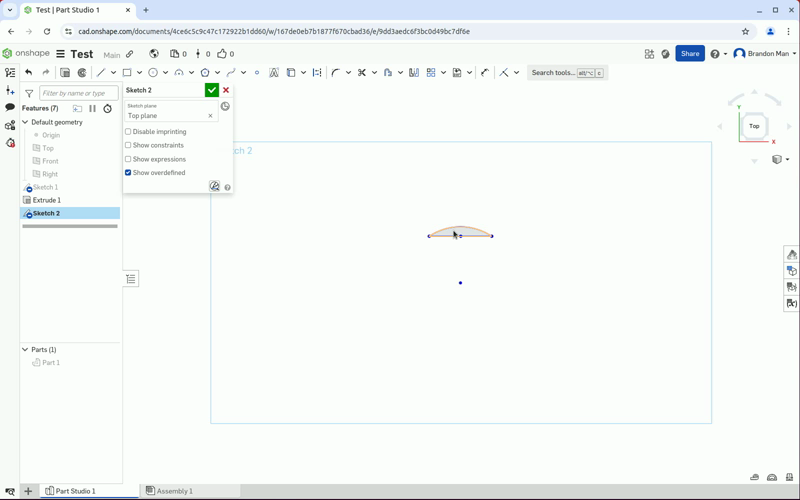
scroll(6)
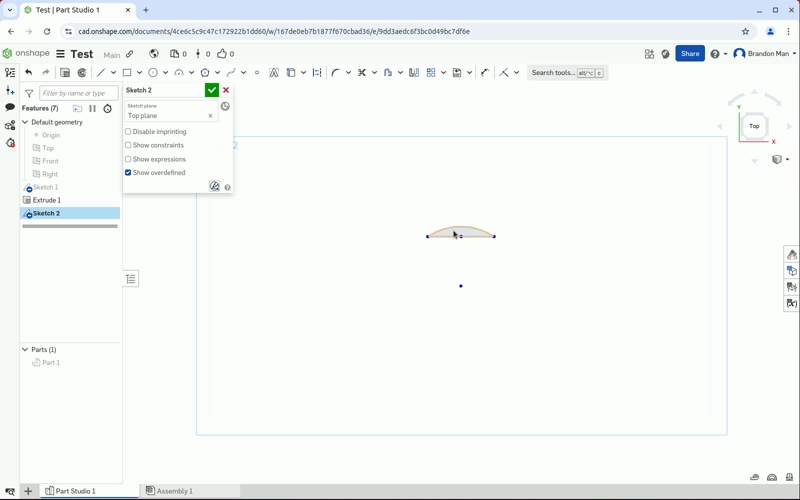
scroll(6)
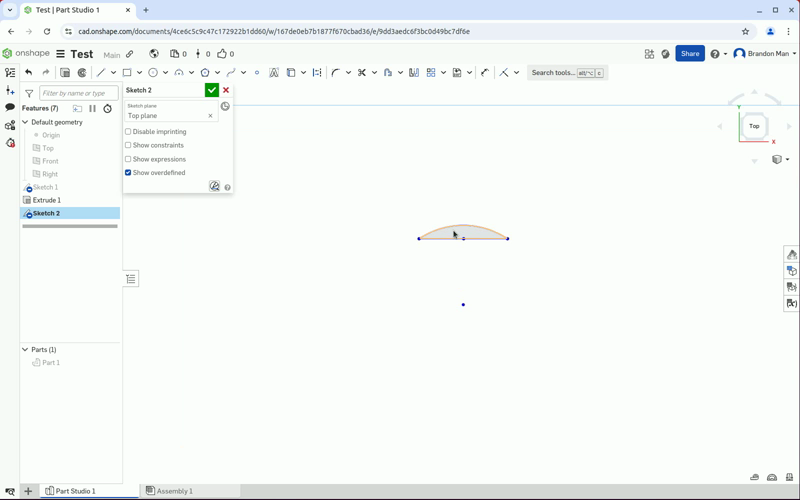
scroll(6)
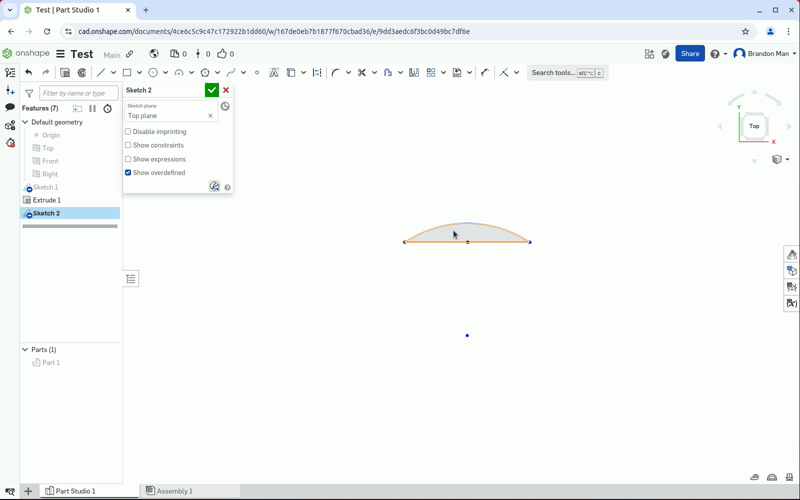
scroll(6)
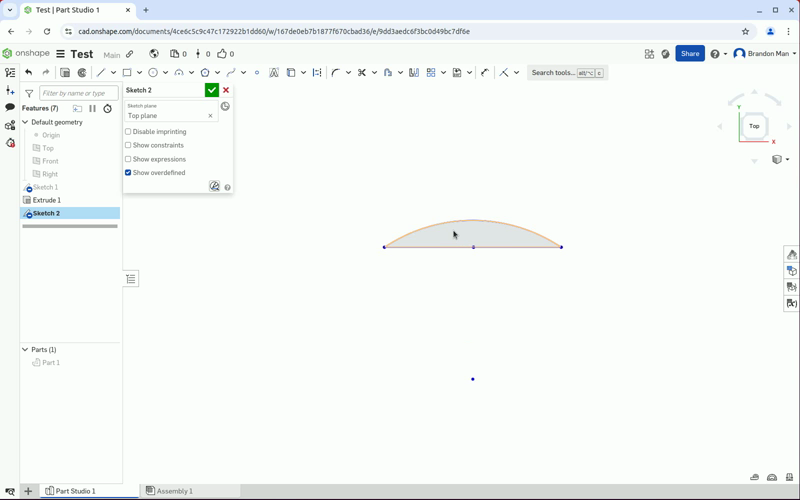
scroll(6)
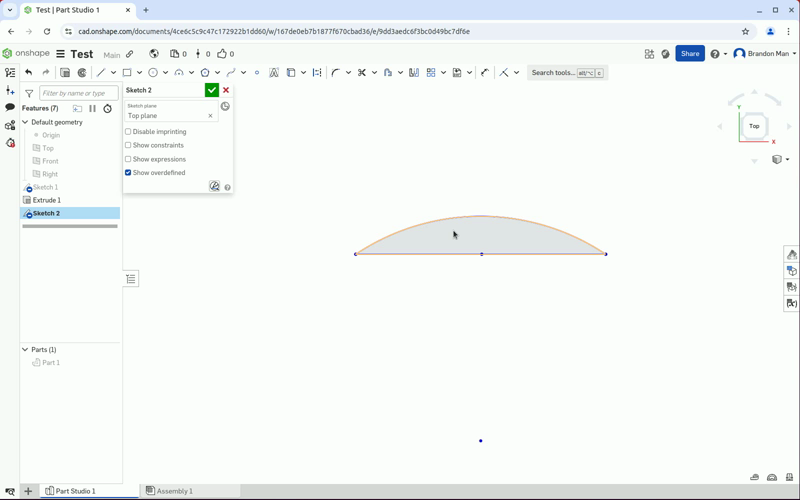
scroll(6)
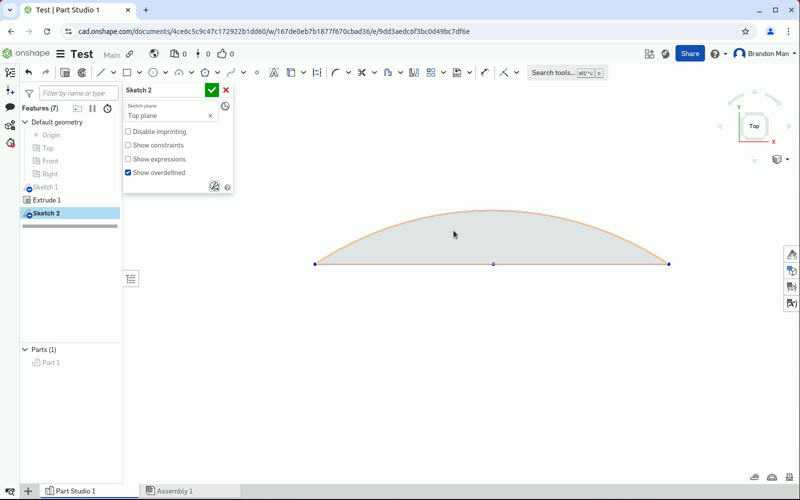
scroll(6)
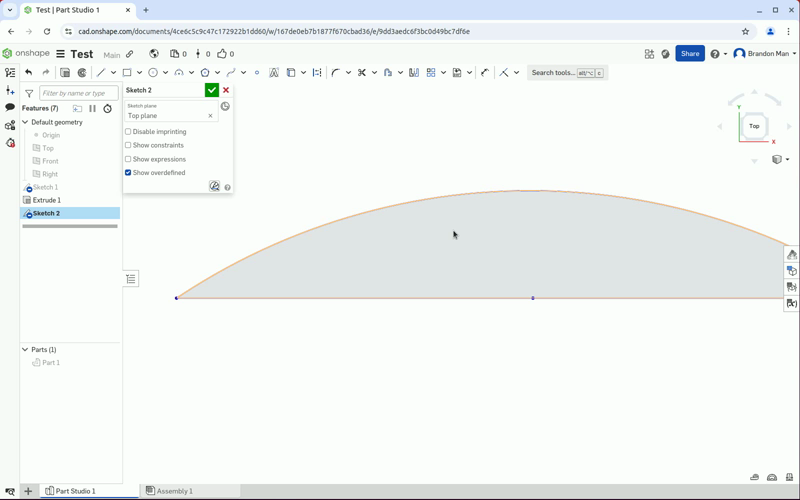
click(453, 230)
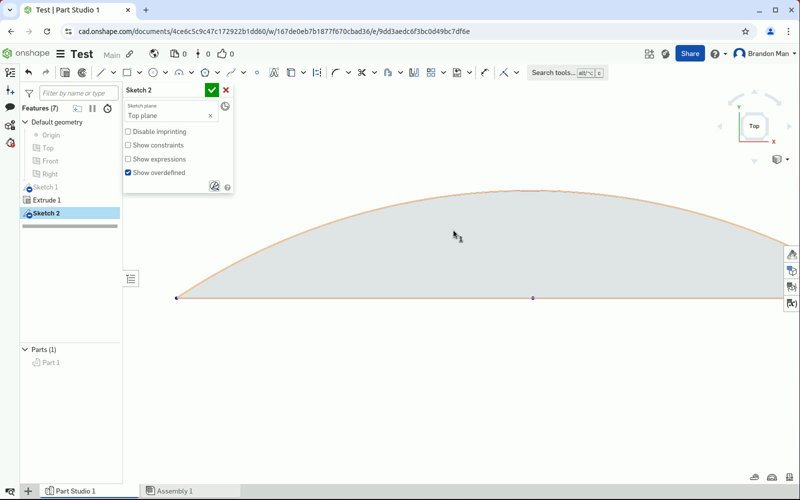
scroll(-6)
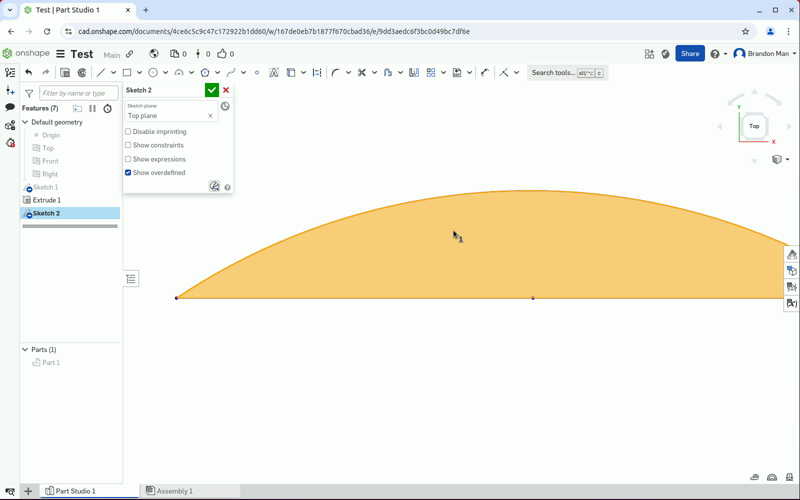
scroll(-6)
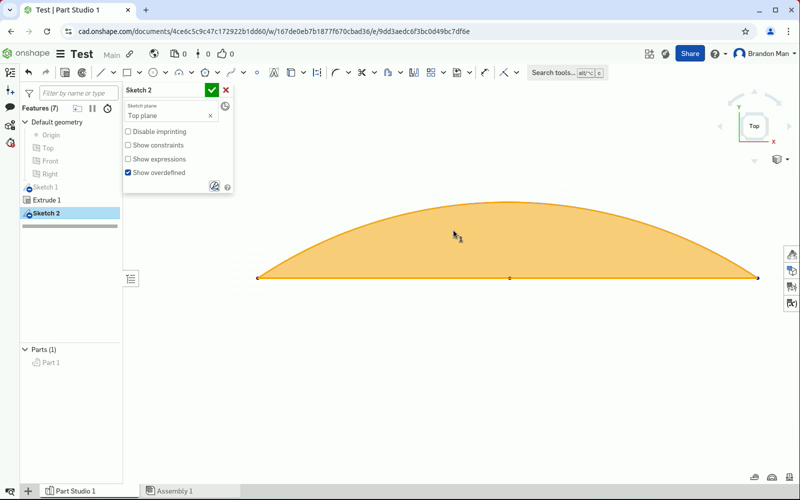
scroll(-6)
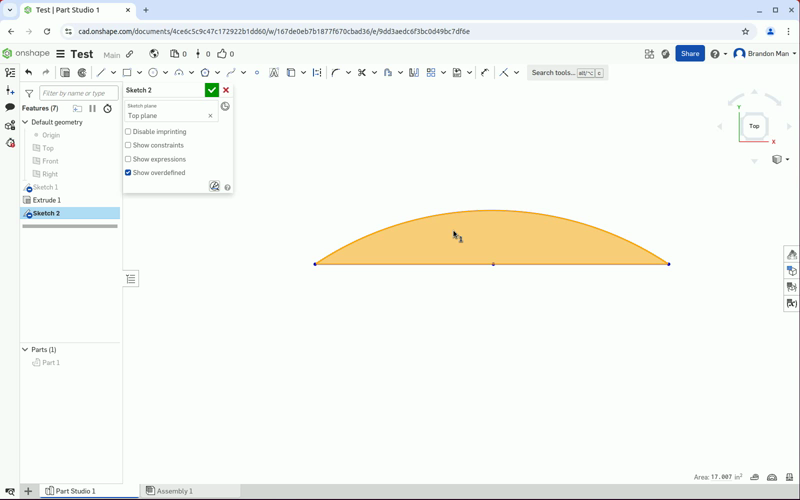
scroll(-6)
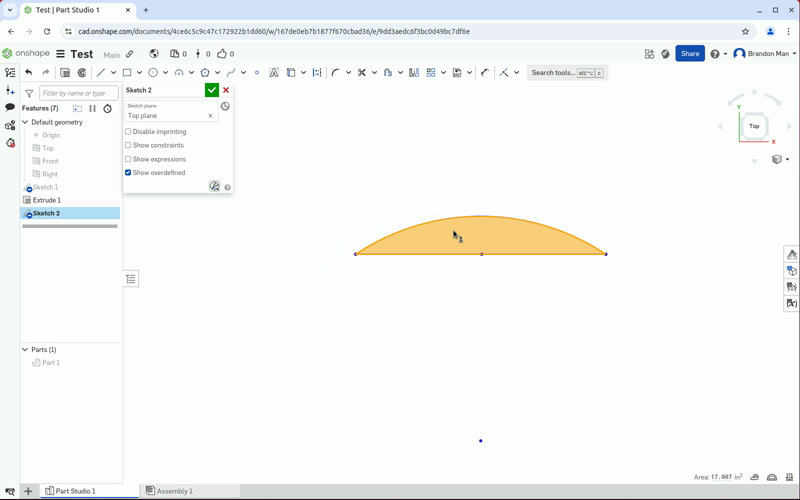
scroll(-6)
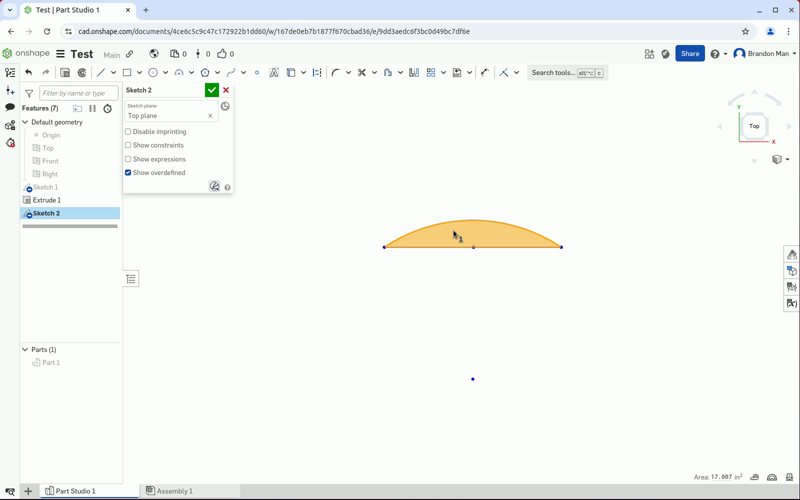
scroll(-6)
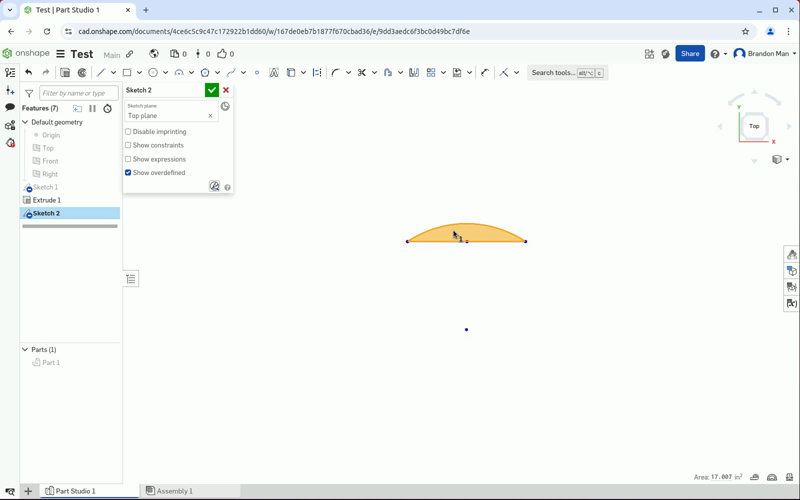
scroll(-6)
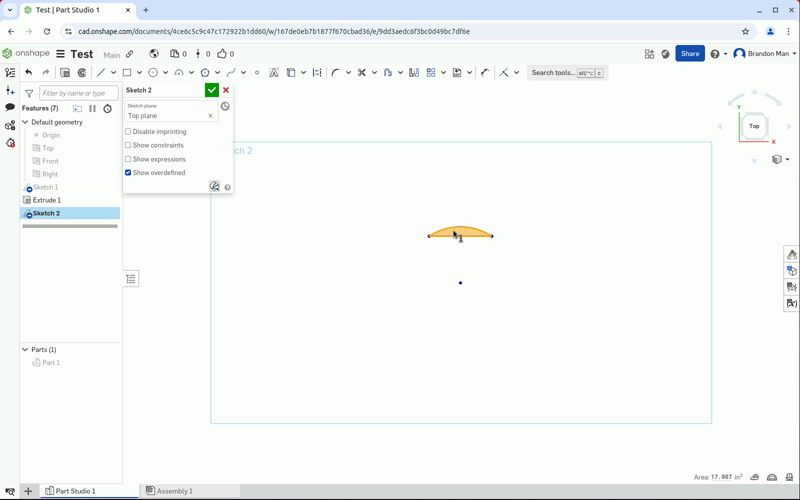
mouse_move(73, 352)
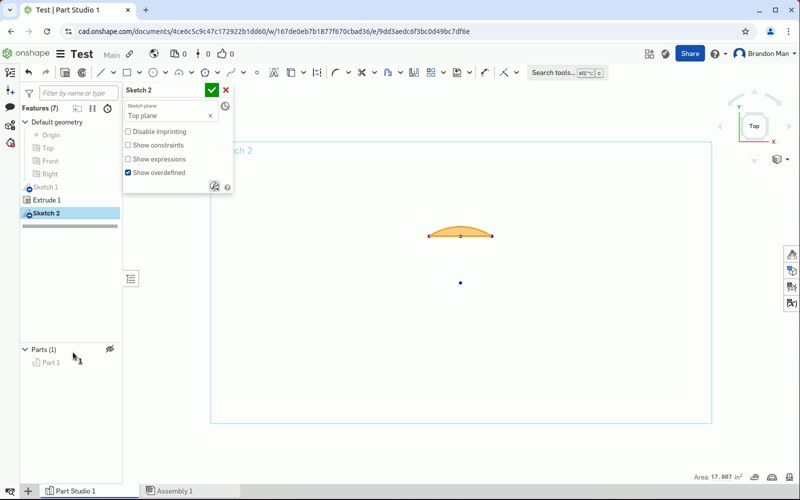
key(shift+y)
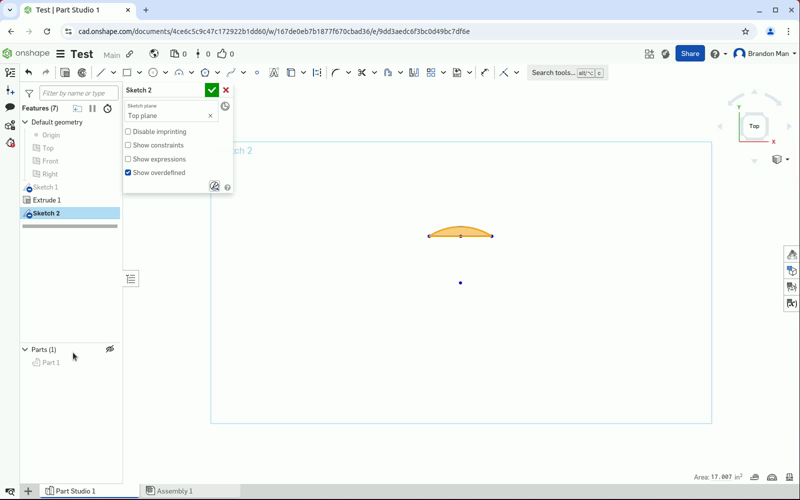
key(shift+e)
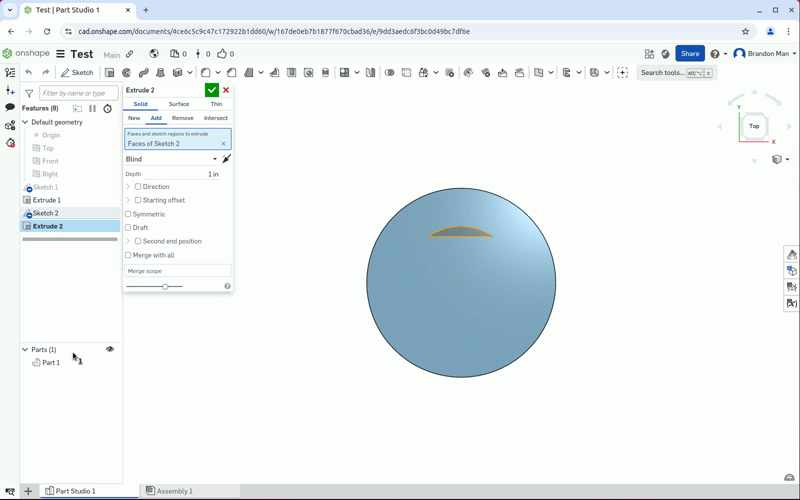
mouse_move(143, 106)
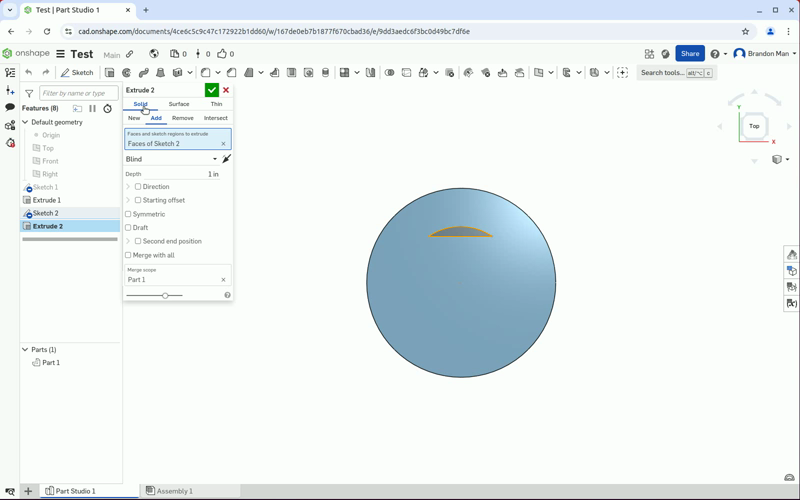
click(143, 106)
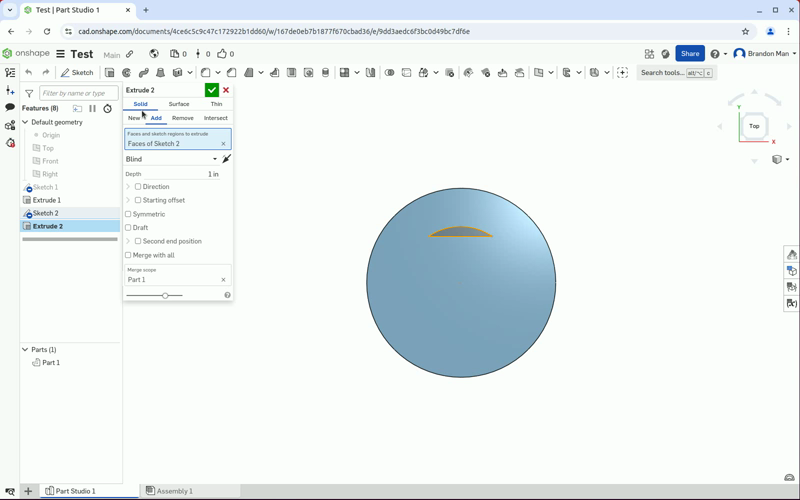
mouse_move(137, 120)
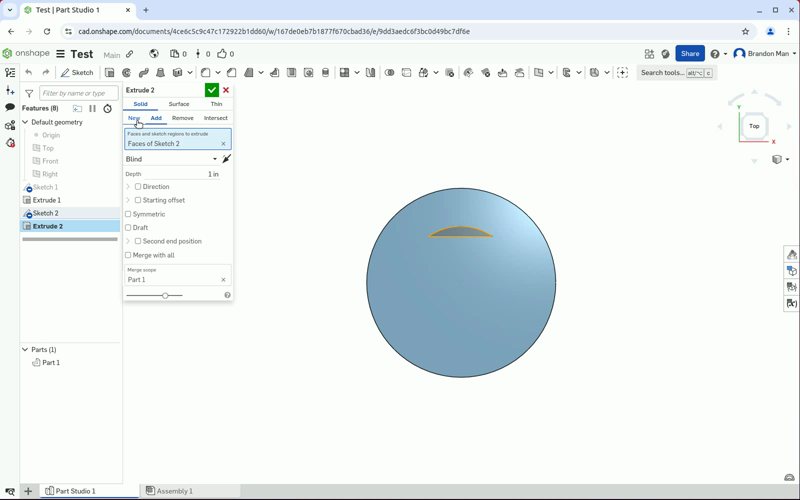
click(137, 120)
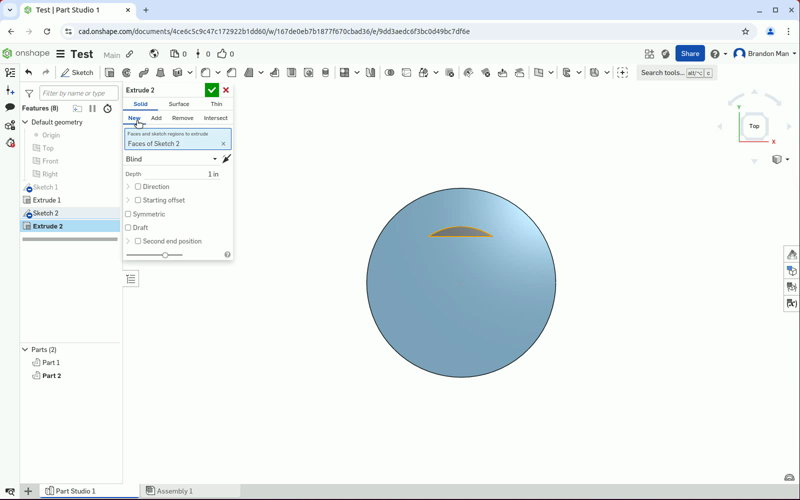
key(tab, 4)
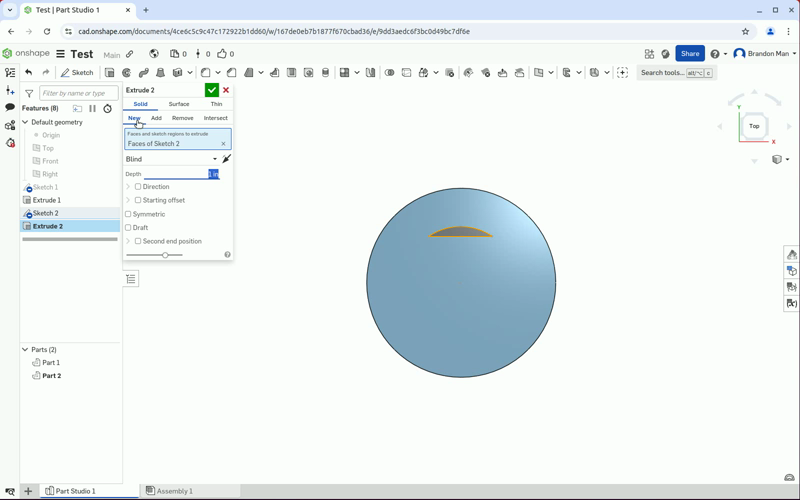
text(1.926)
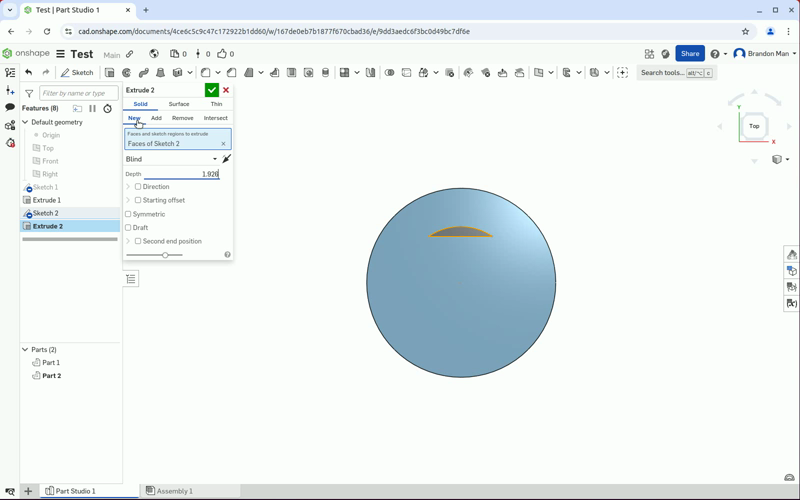
key(enter)
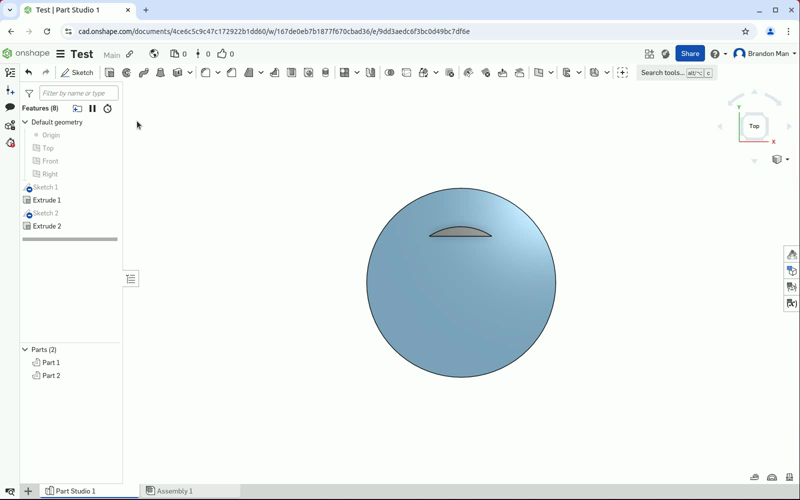
key(shift+h)
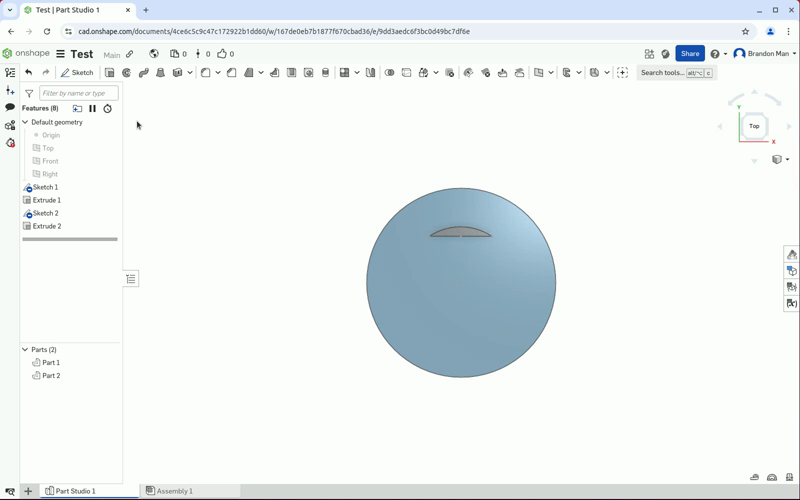
key(shift+h)
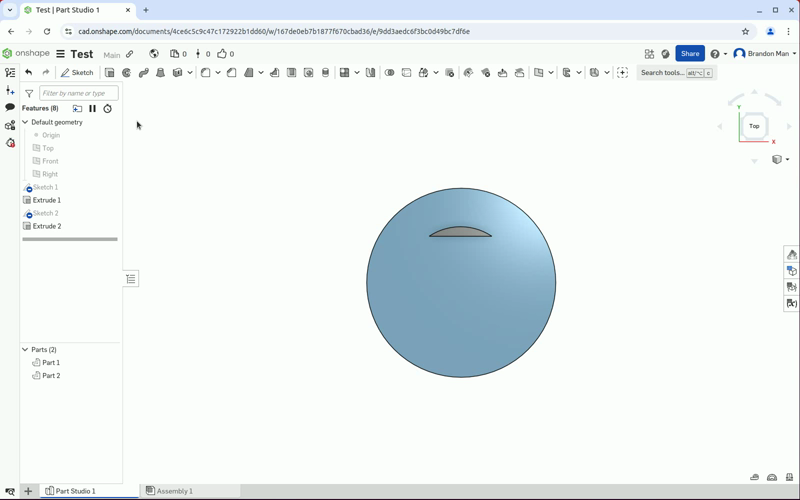
mouse_move(73, 189)
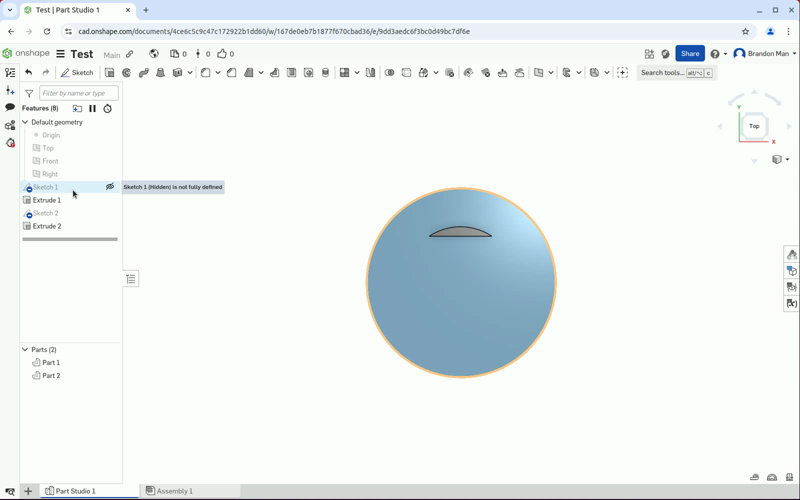
click(73, 189)
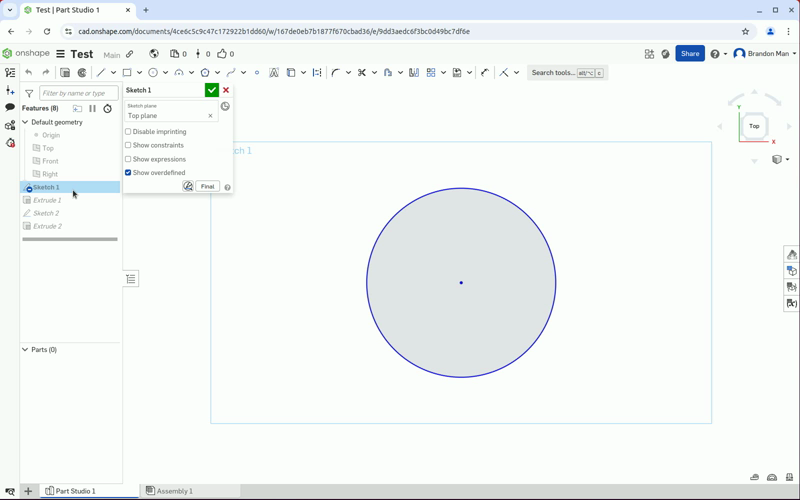
mouse_move(229, 92)
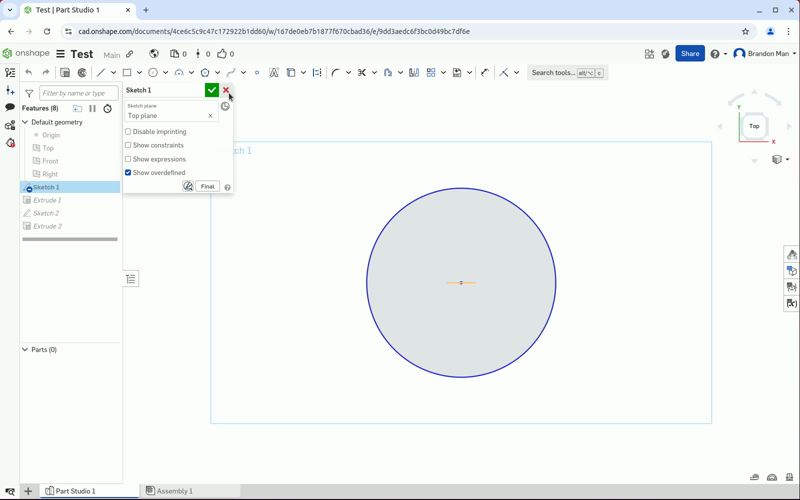
click(229, 92)
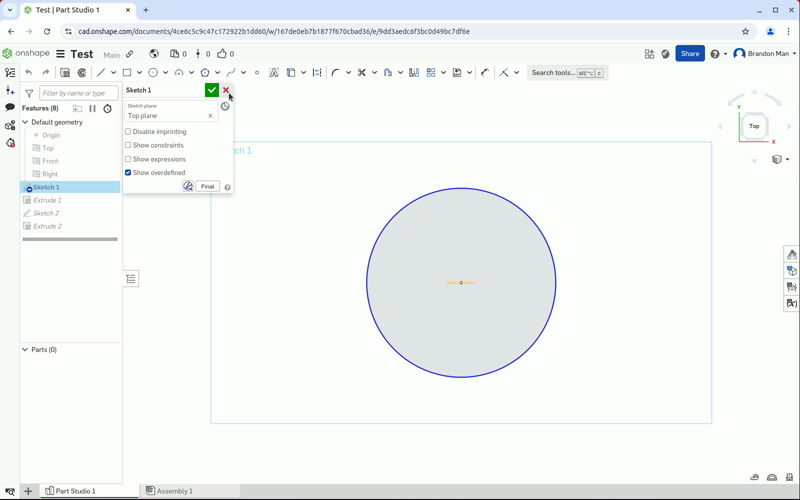
key(shift+s)
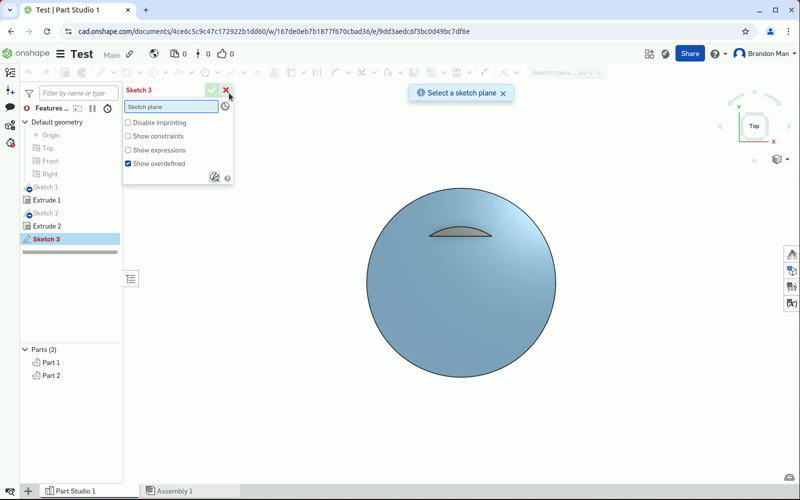
mouse_move(73, 150)
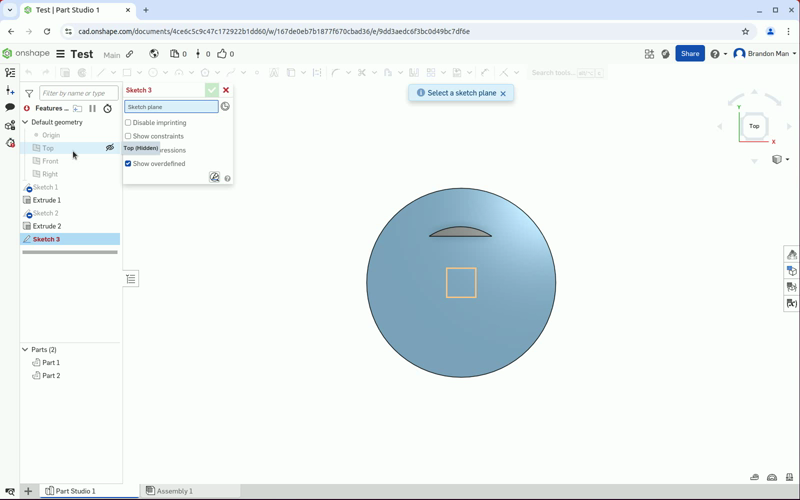
click(73, 150)
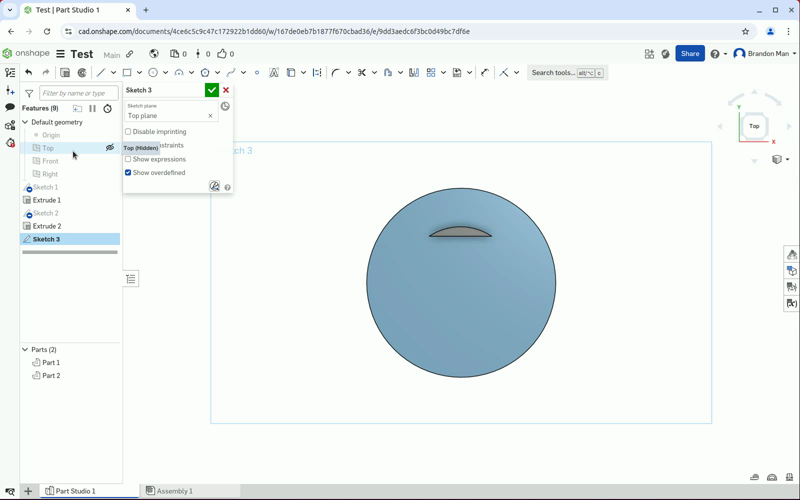
mouse_move(73, 352)
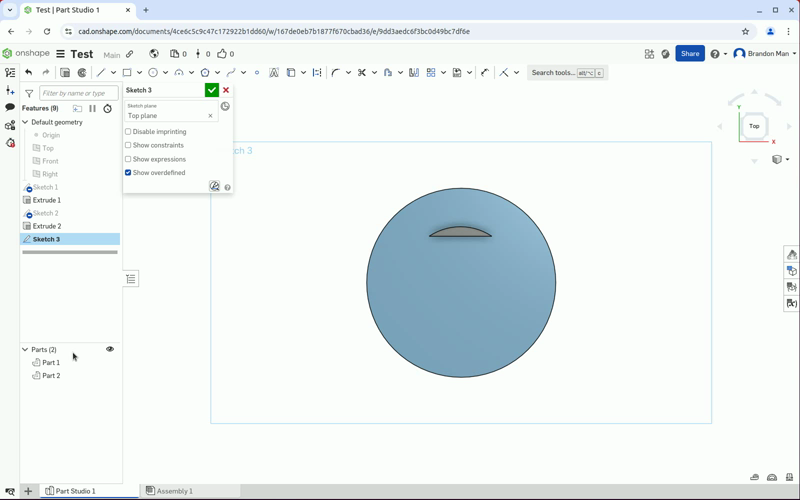
key(y)
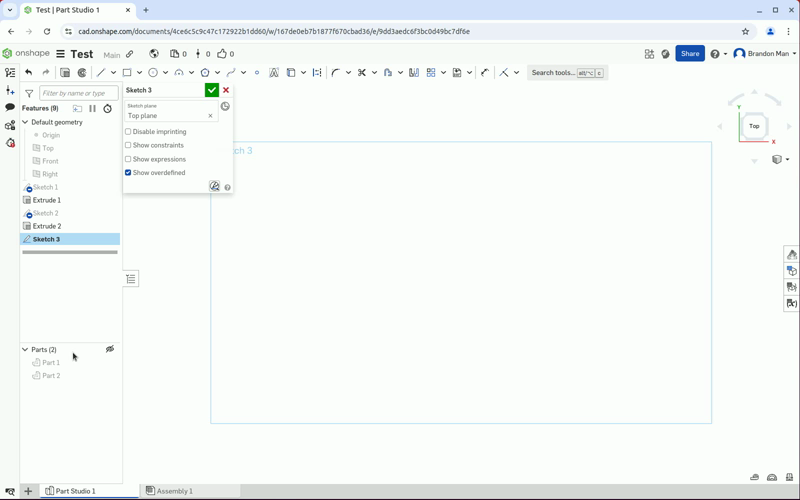
key(a)
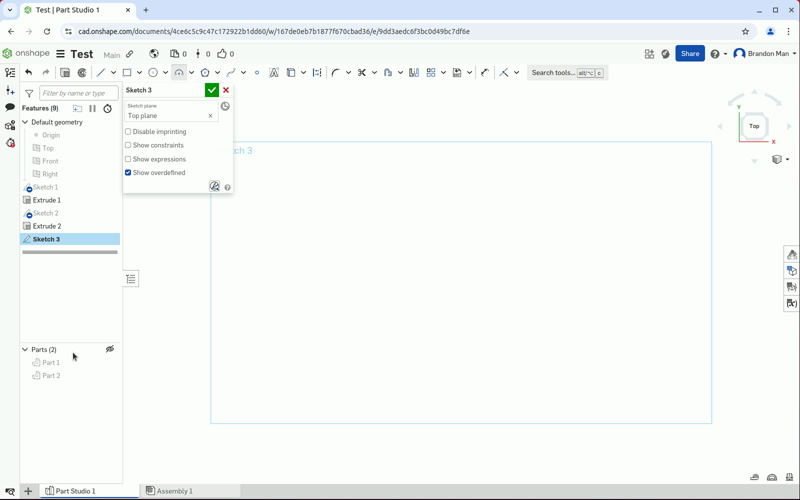
key_down(shift)
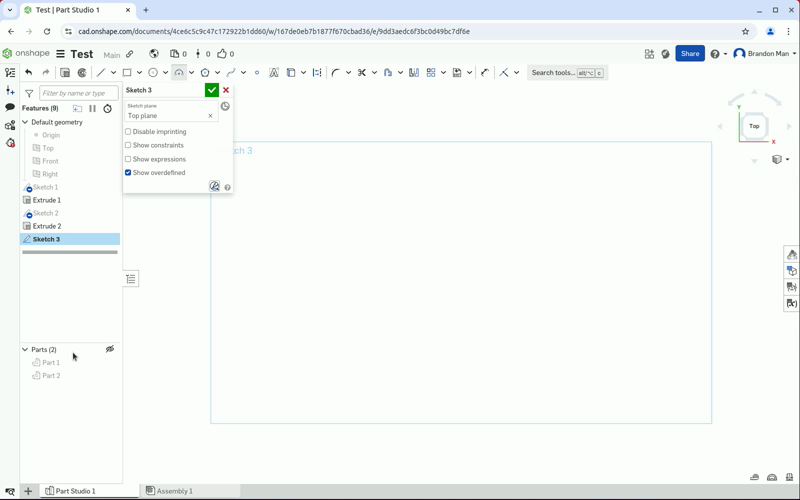
mouse_move(404, 226)
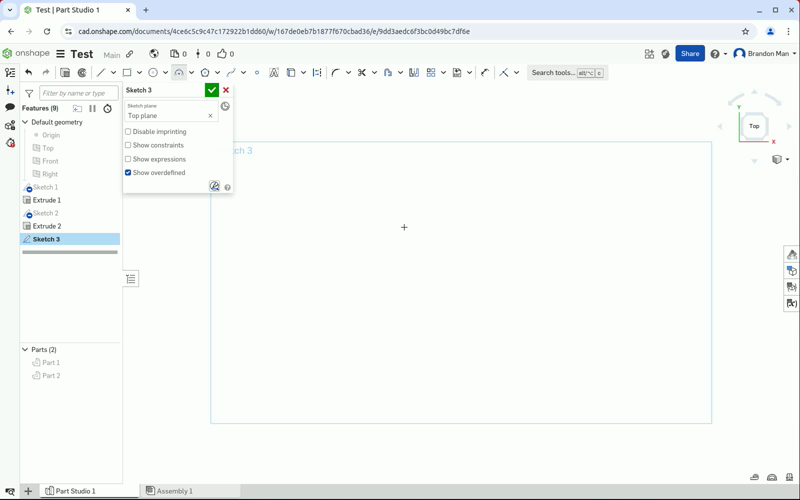
click(404, 226)
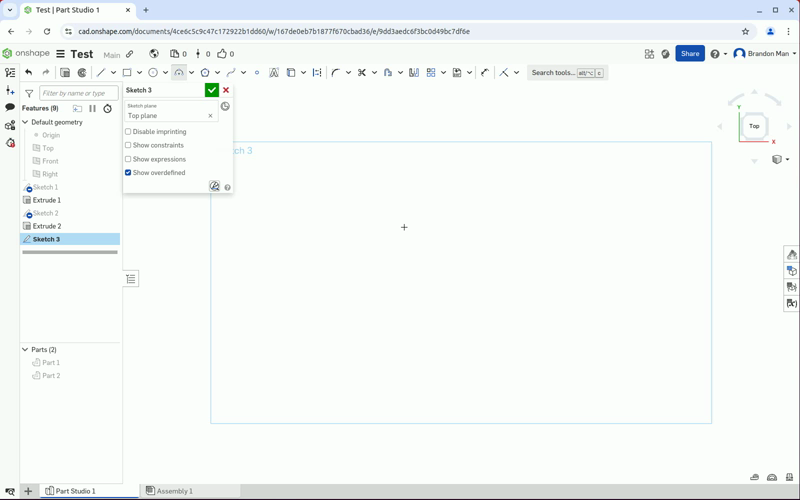
key_up(shift)
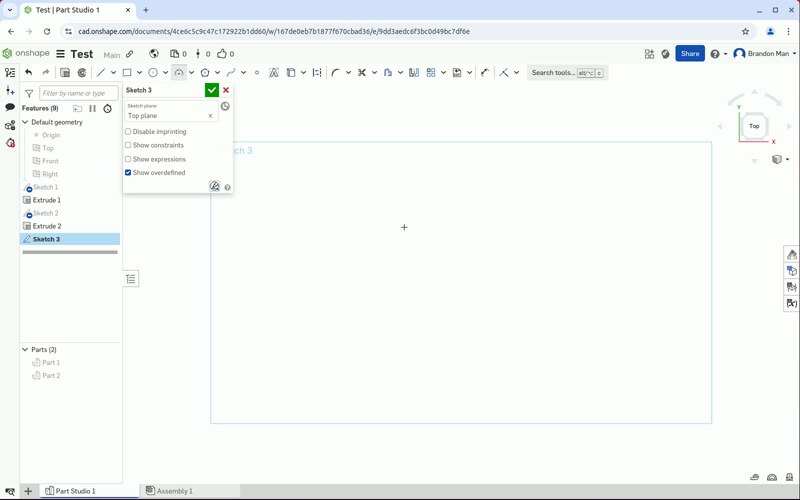
key_down(shift)
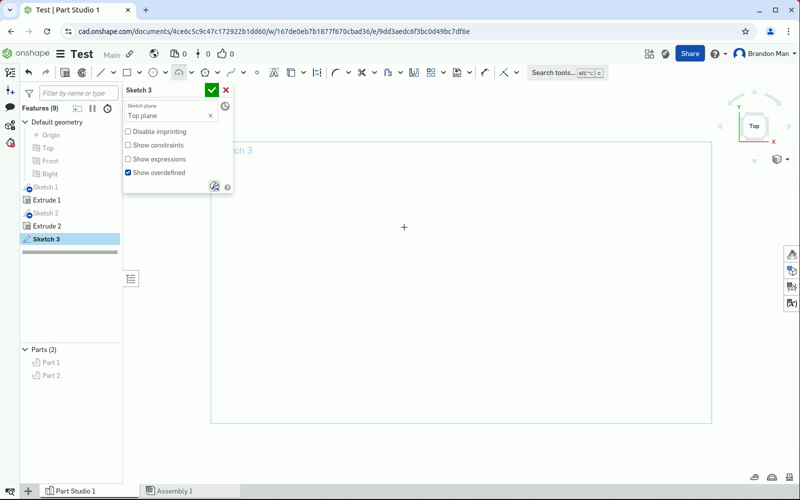
mouse_move(413, 236)
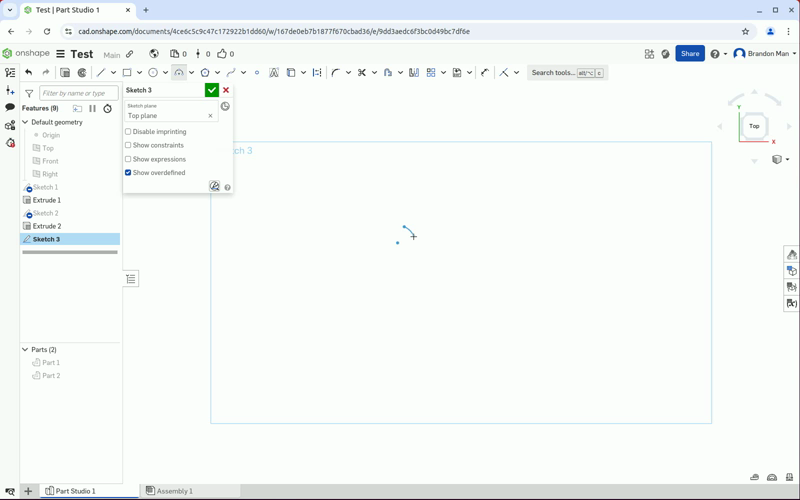
click(413, 236)
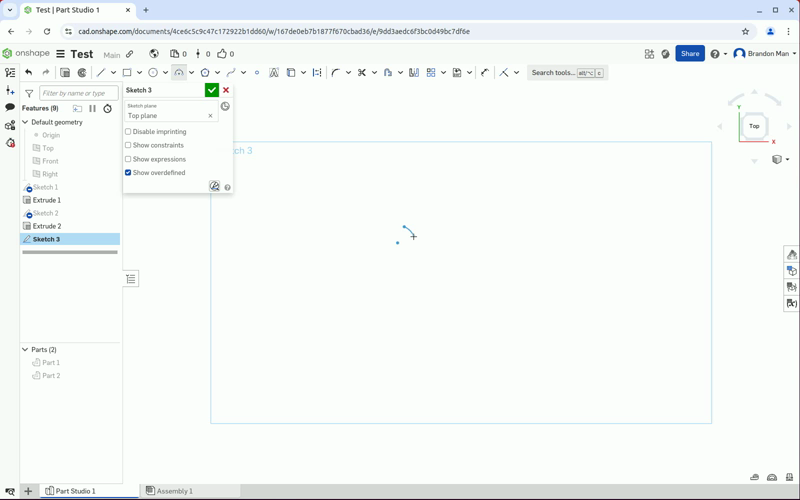
mouse_move(407, 233)
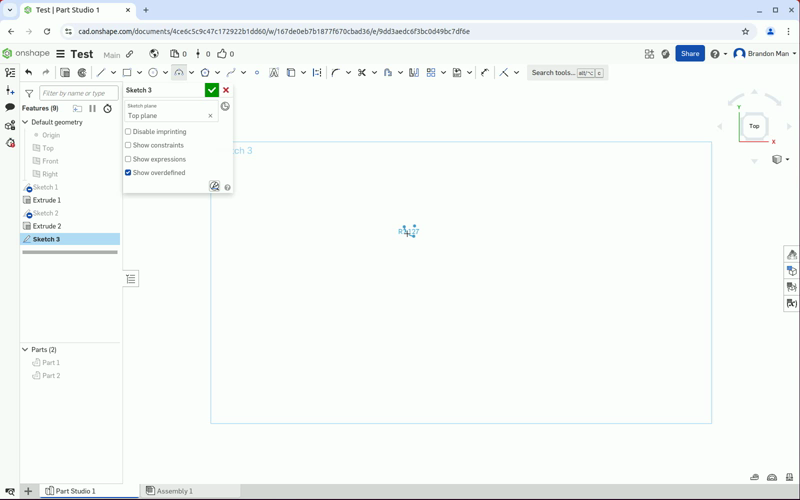
click(407, 233)
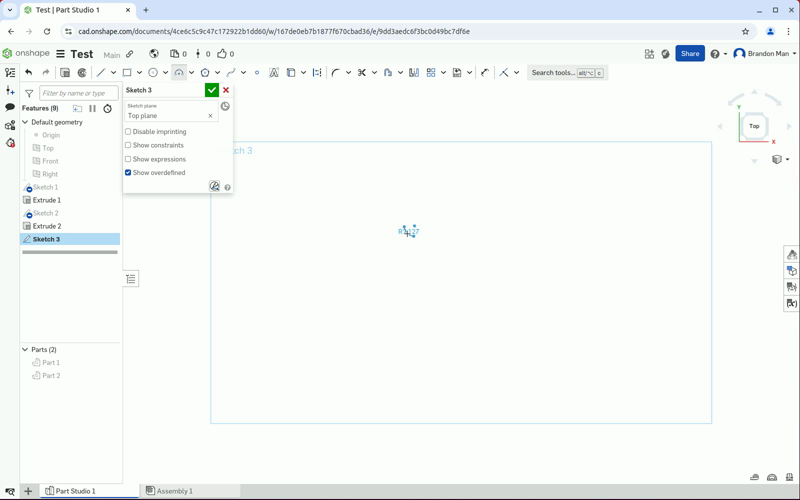
key_up(shift)
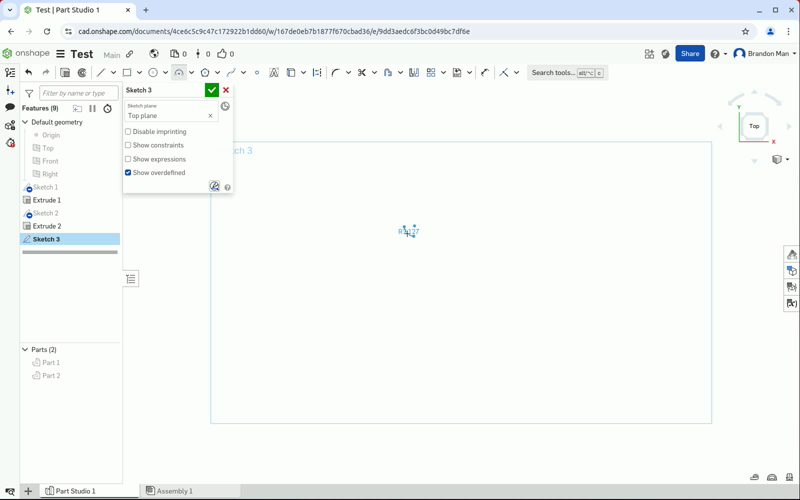
key(esc)
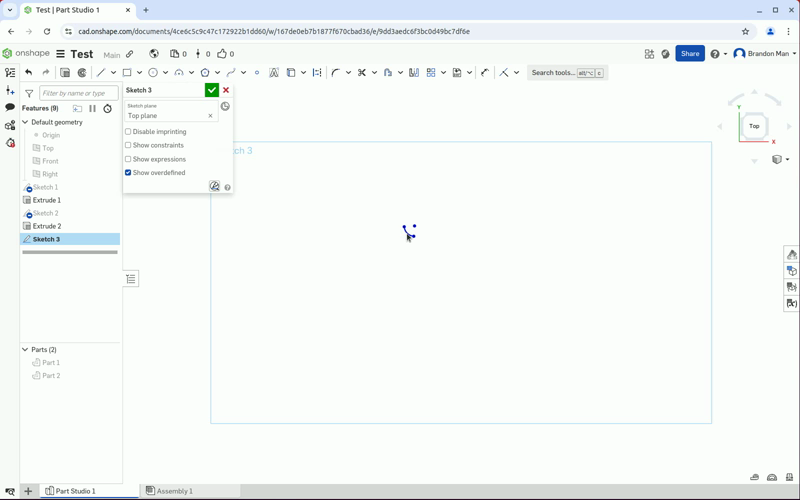
key(l)
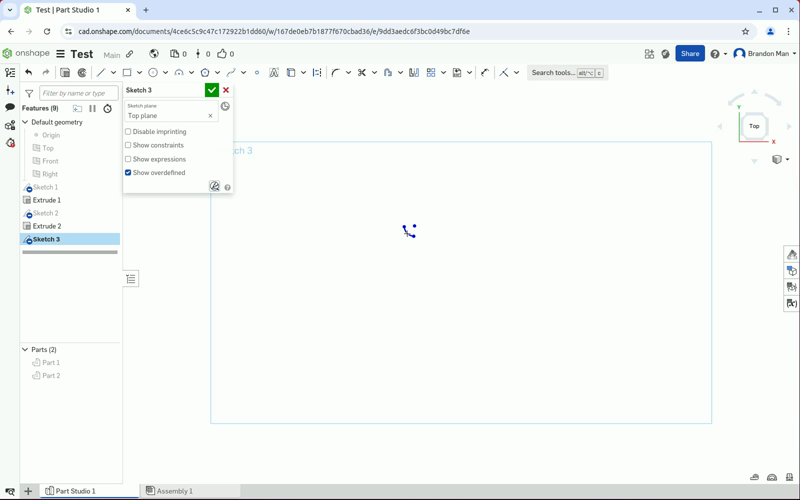
mouse_move(413, 236)
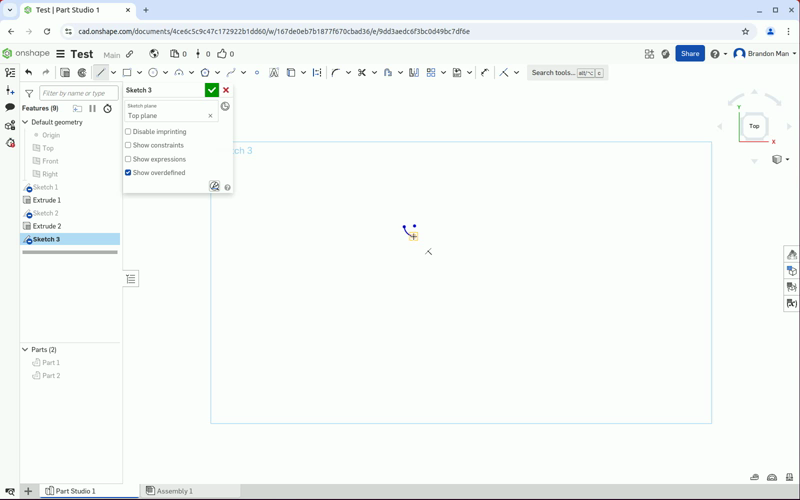
click(413, 236)
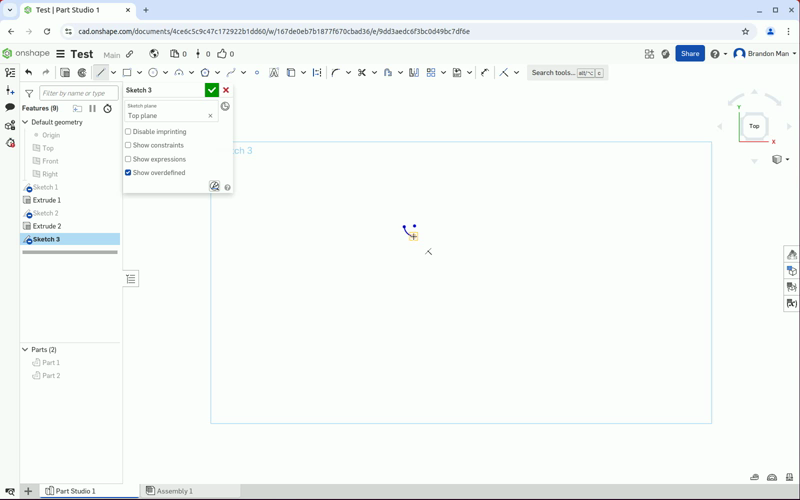
key_down(shift)
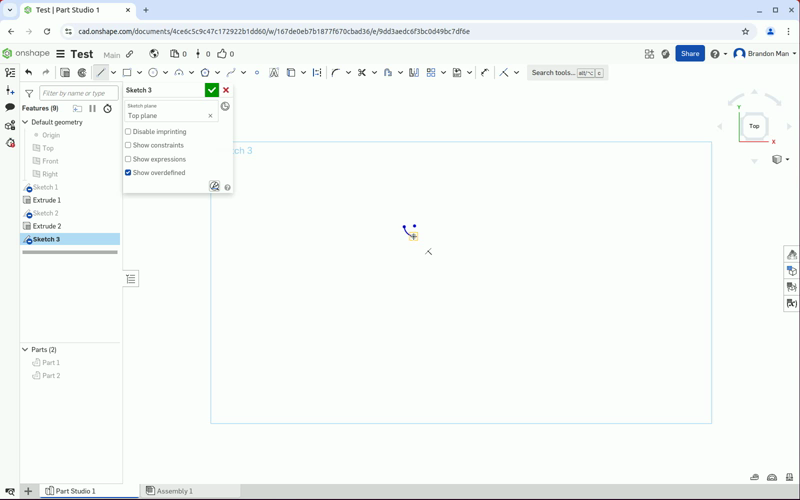
mouse_move(444, 236)
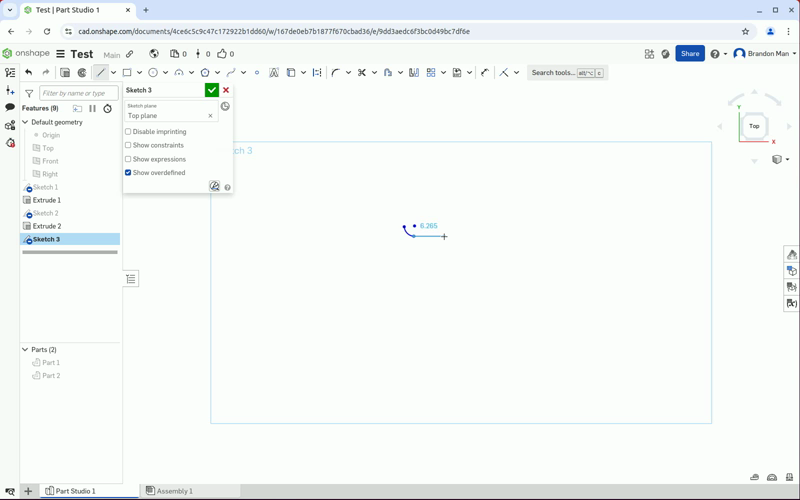
mouse_move(429, 236)
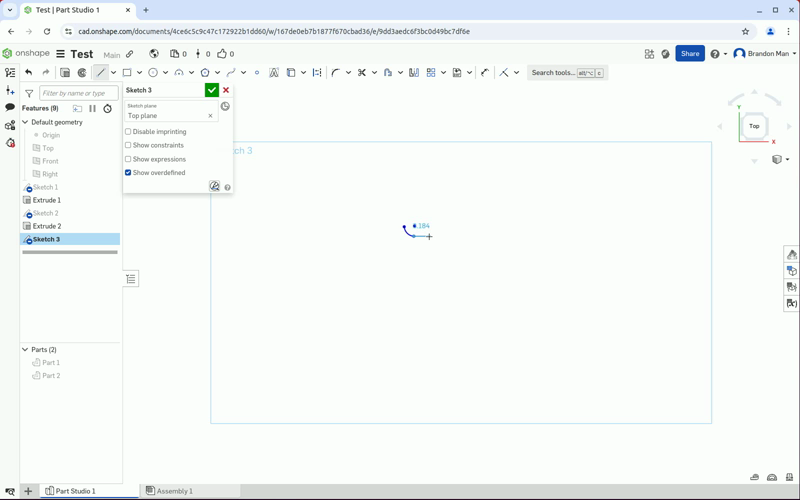
click(429, 236)
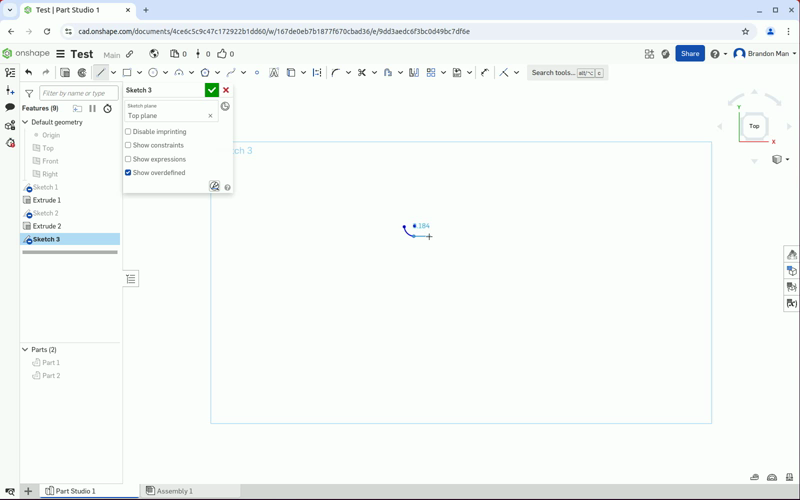
key_up(shift)
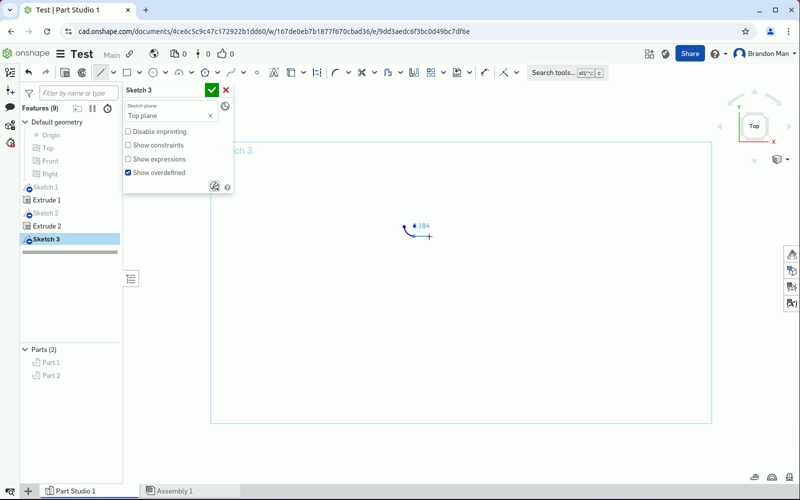
key(esc)
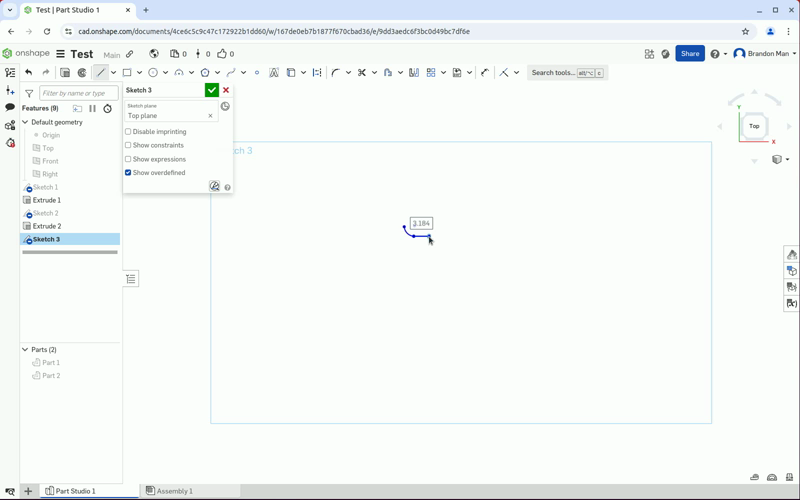
key(a)
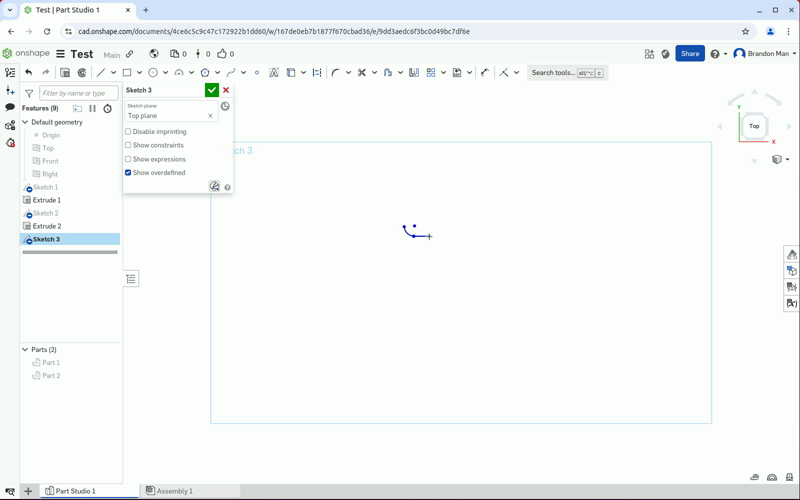
mouse_move(429, 236)
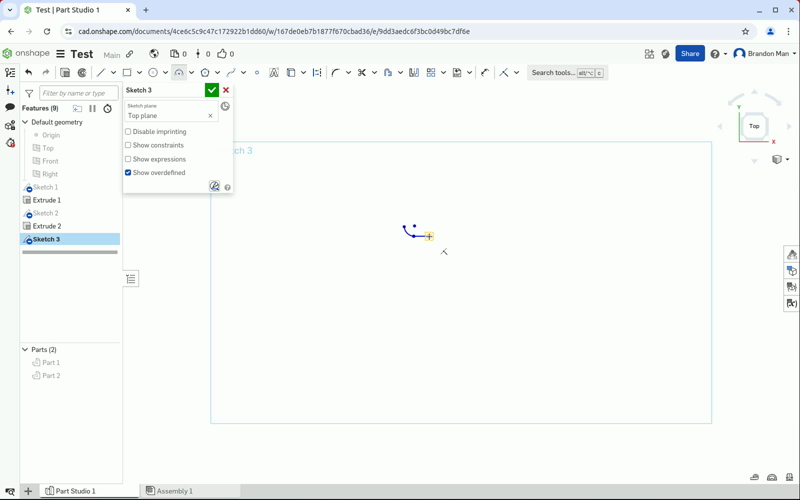
click(429, 236)
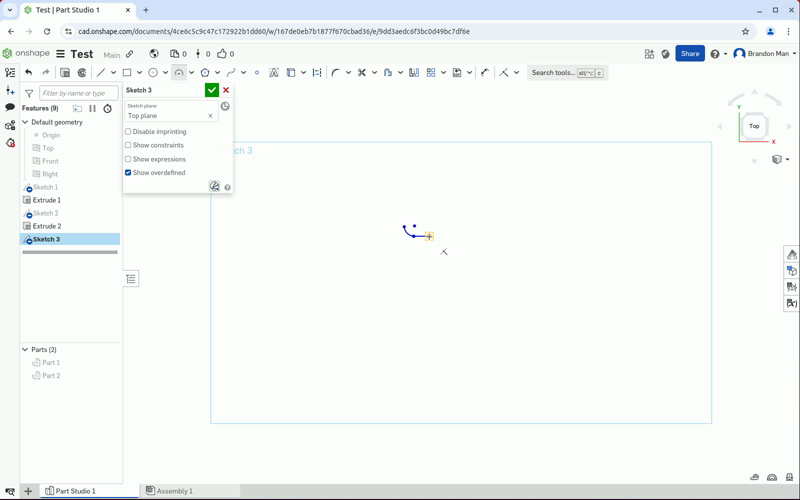
key_down(shift)
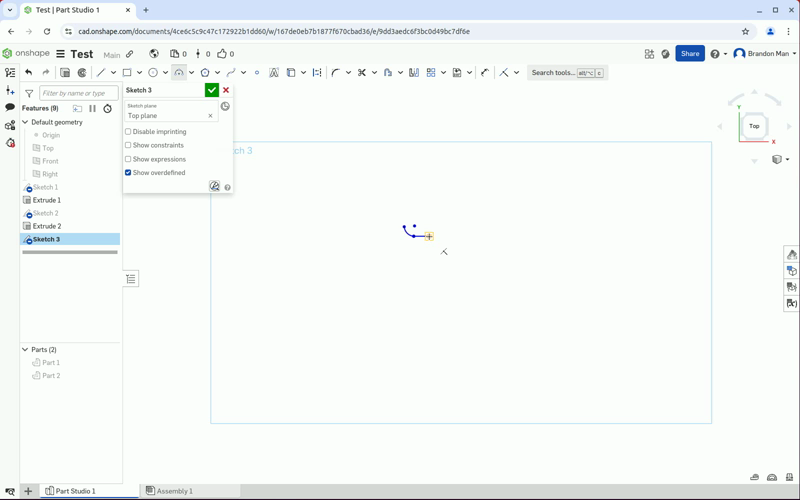
mouse_move(492, 236)
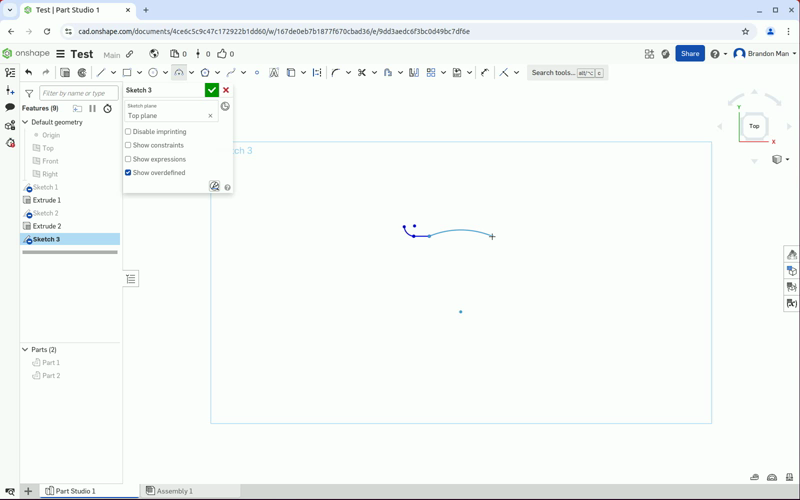
click(492, 236)
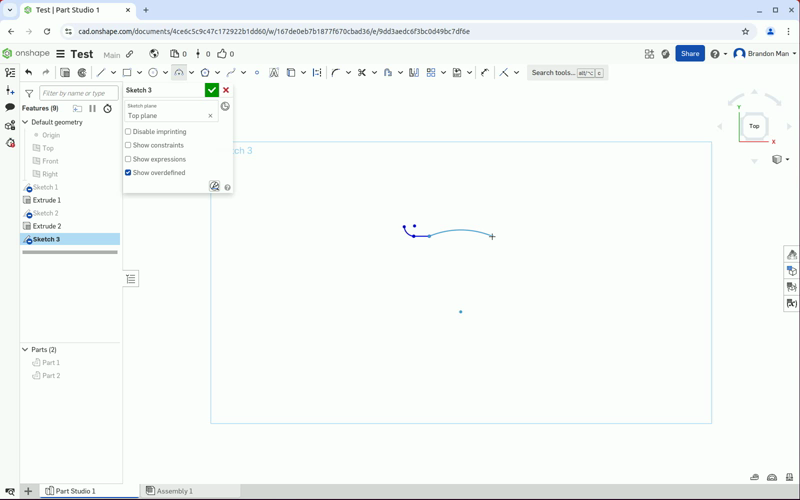
mouse_move(460, 226)
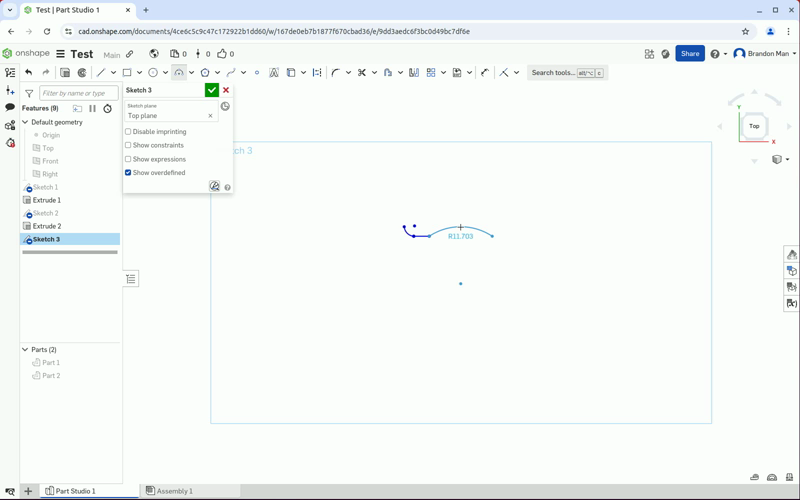
click(460, 226)
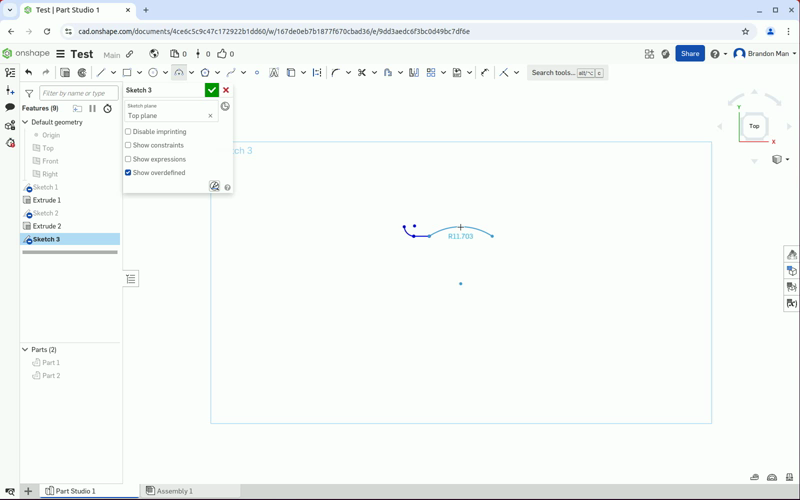
key_up(shift)
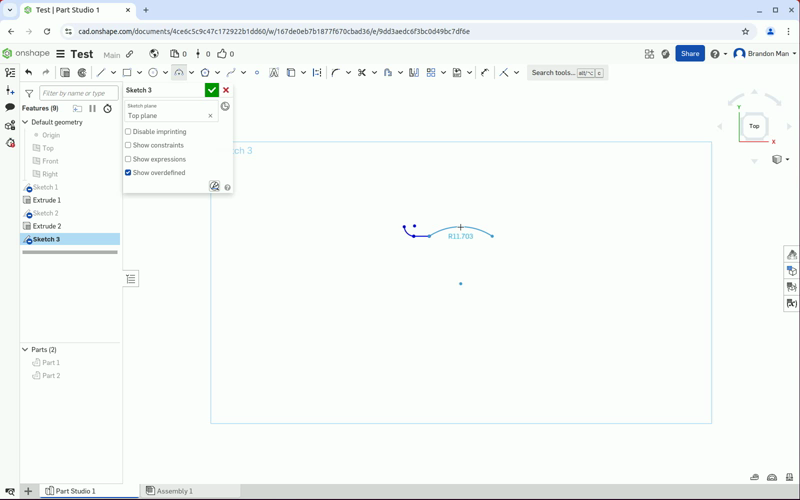
key(esc)
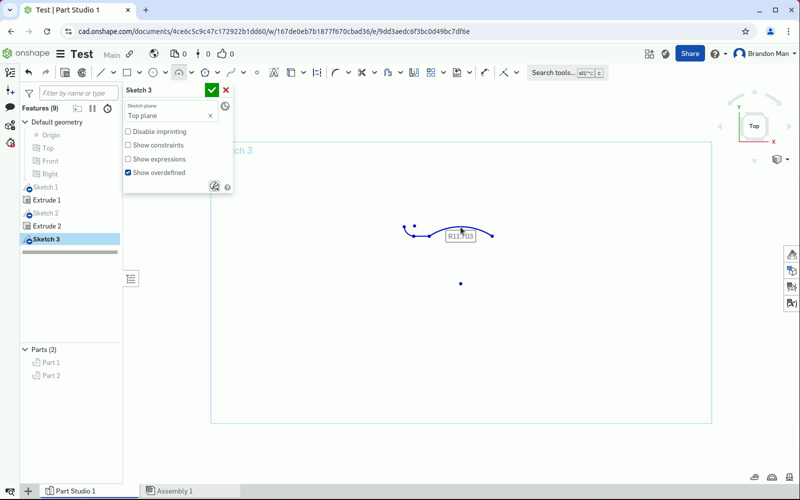
key(l)
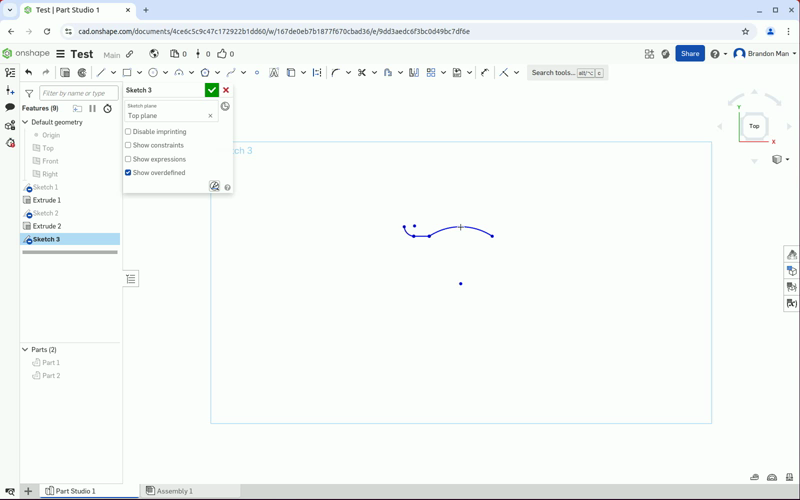
mouse_move(492, 236)
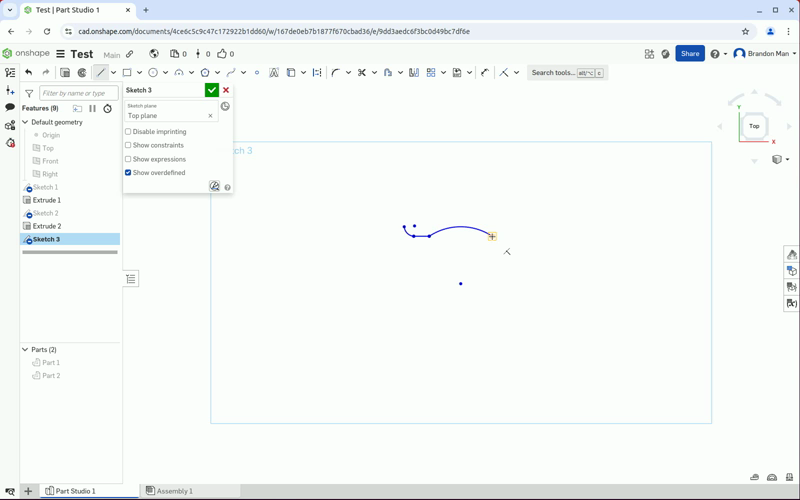
click(492, 236)
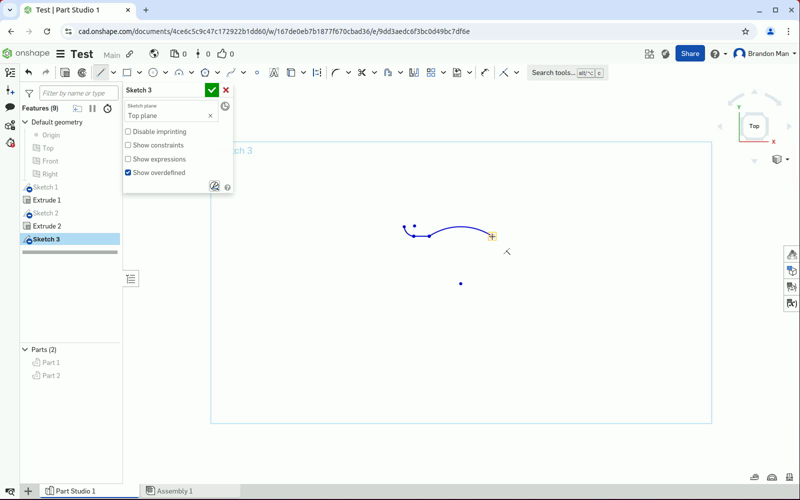
key_down(shift)
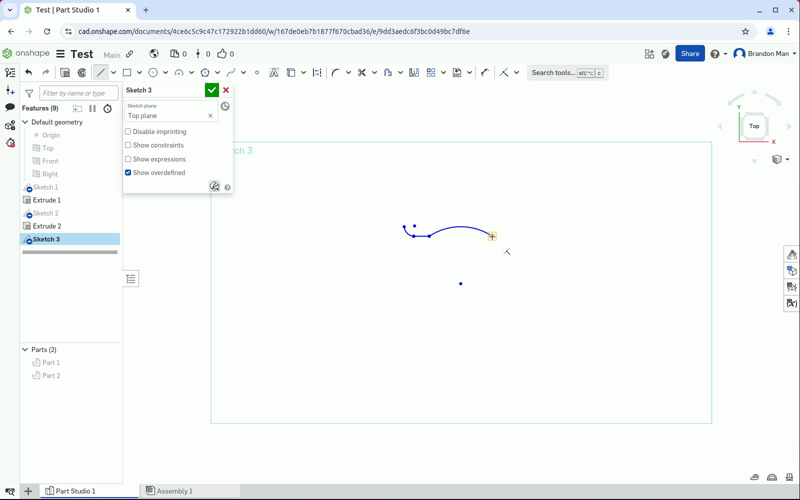
mouse_move(522, 236)
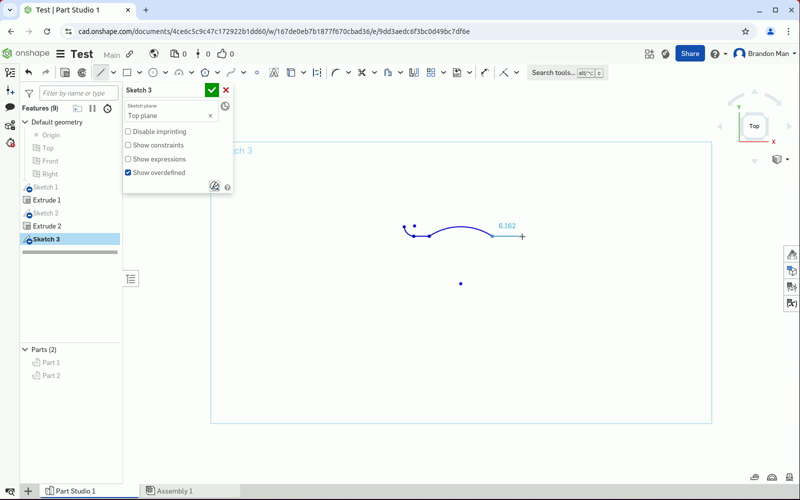
mouse_move(507, 236)
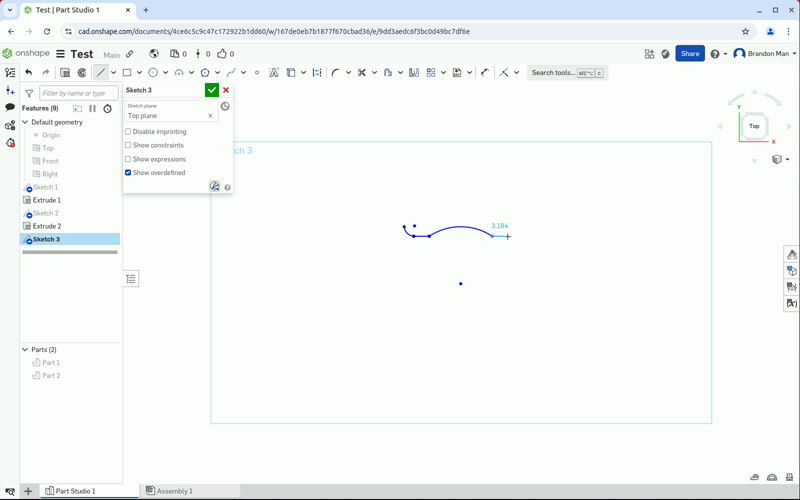
click(507, 236)
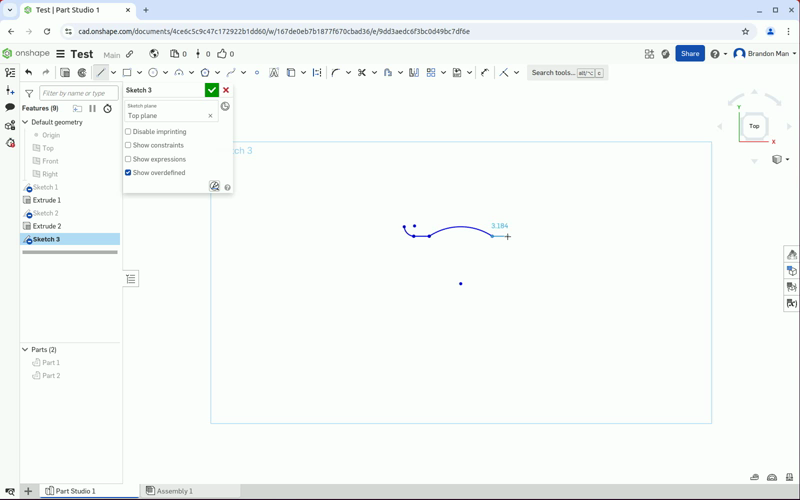
key_up(shift)
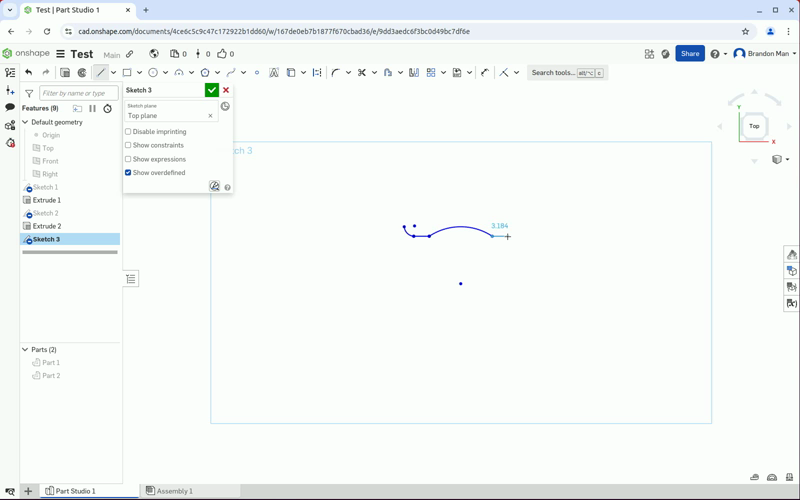
key(esc)
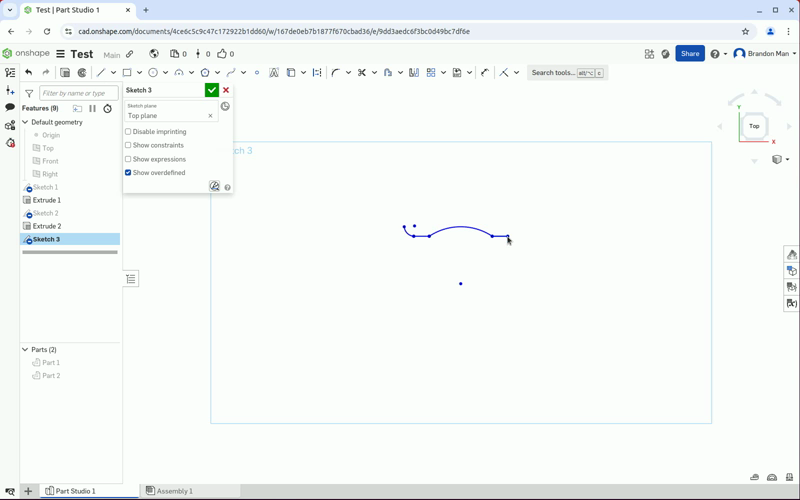
key(a)
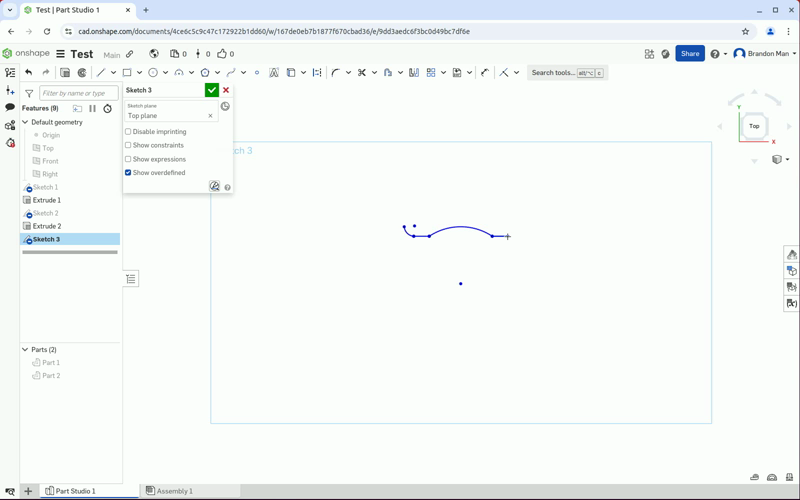
mouse_move(507, 236)
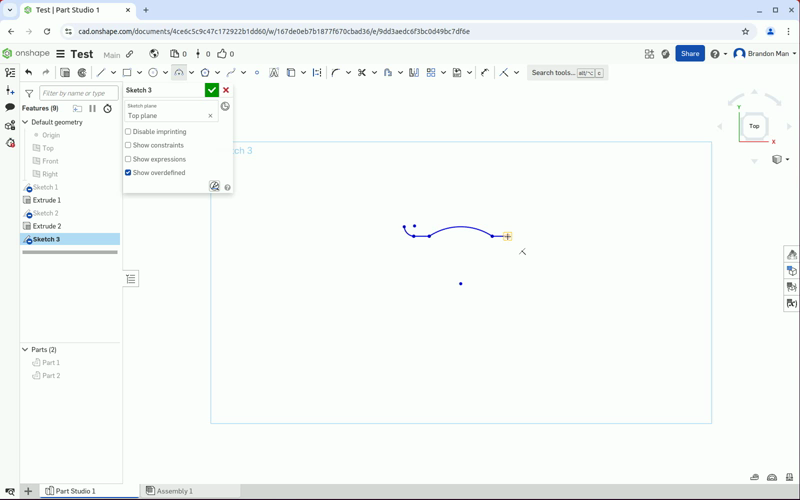
click(507, 236)
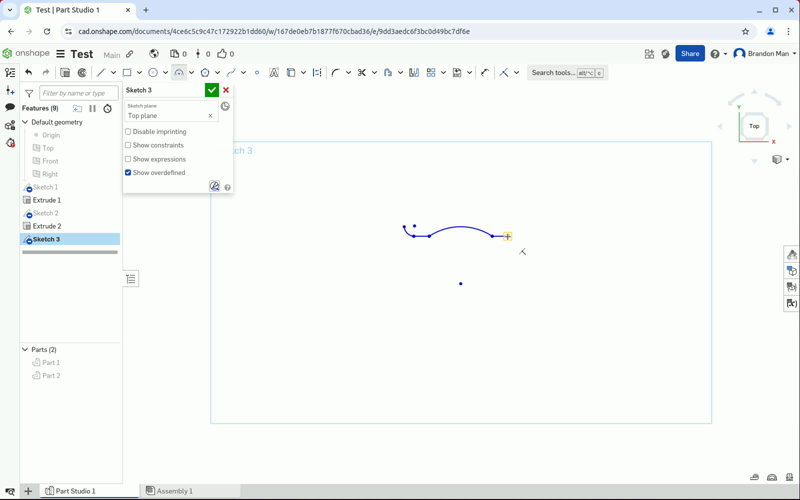
key_down(shift)
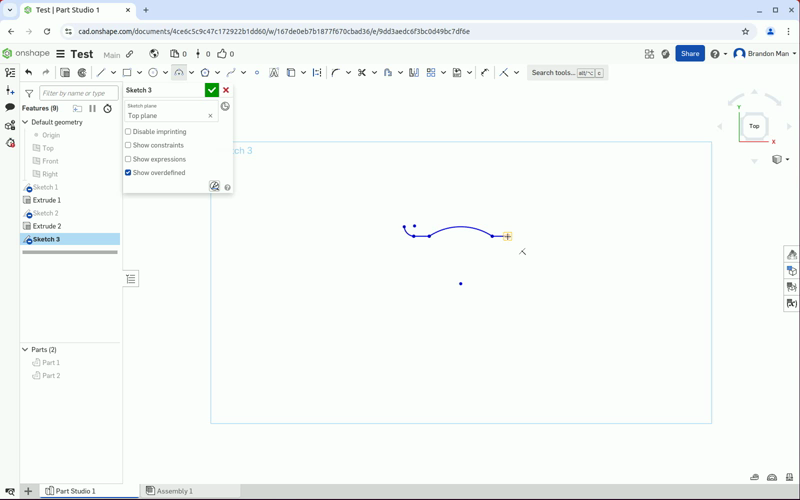
mouse_move(516, 226)
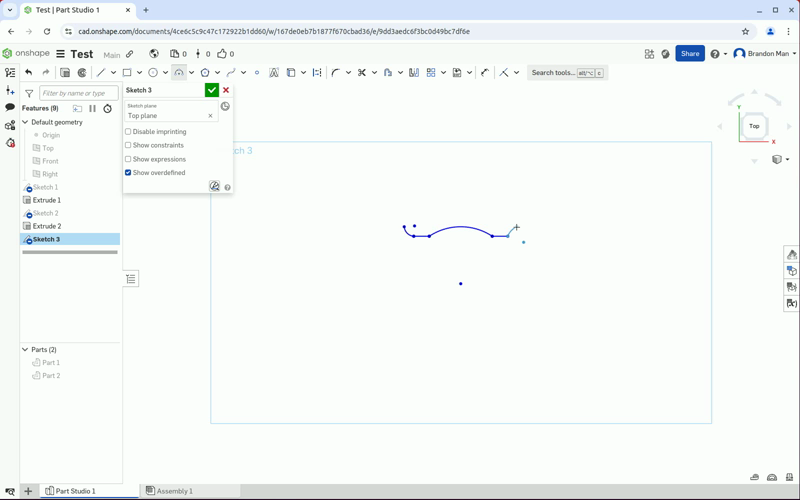
click(516, 226)
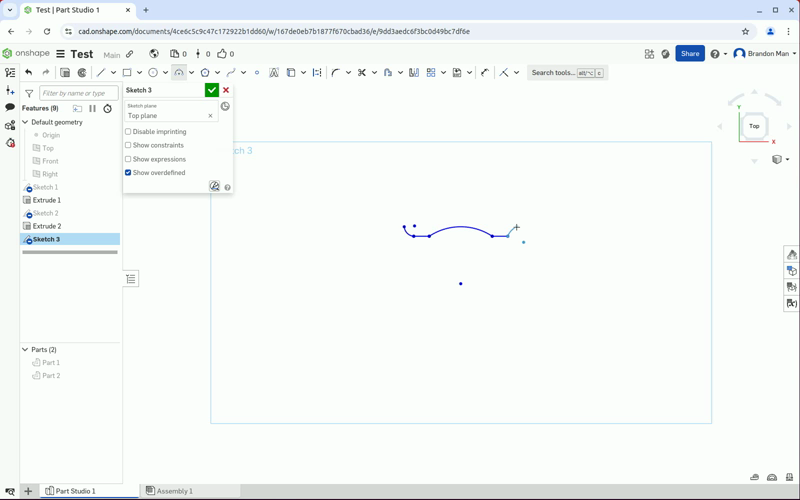
mouse_move(514, 233)
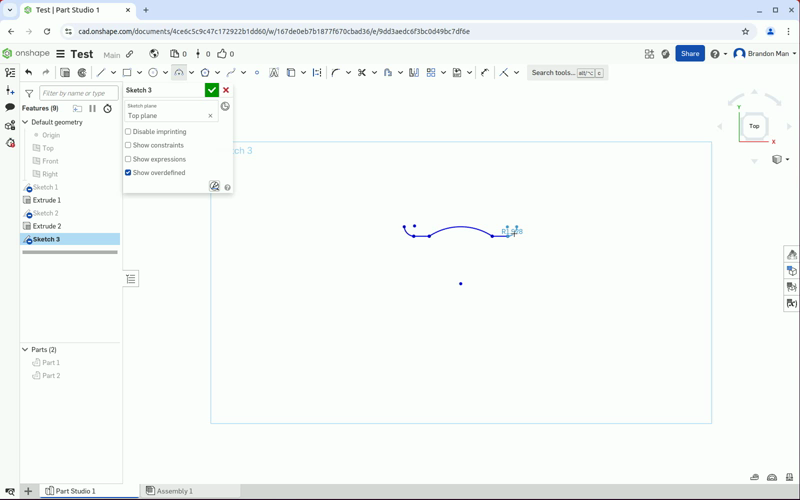
click(514, 233)
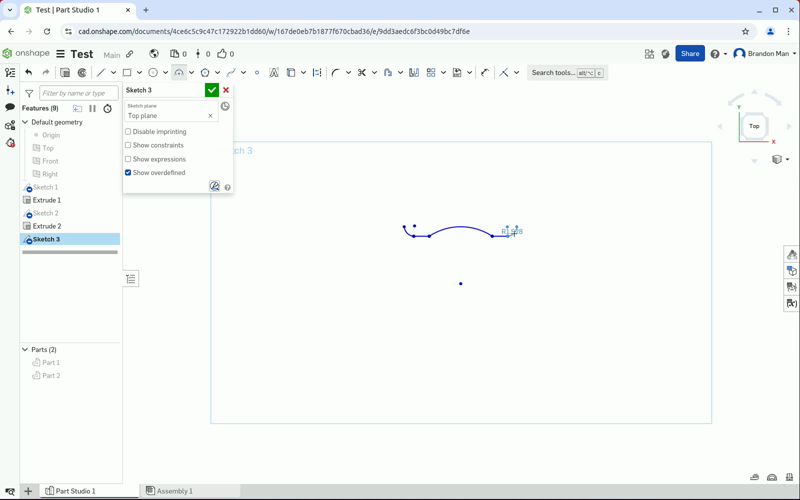
key_up(shift)
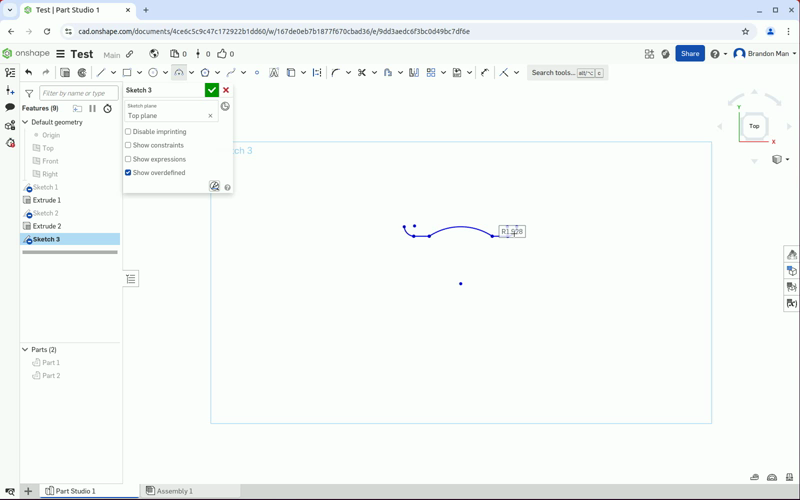
key(esc)
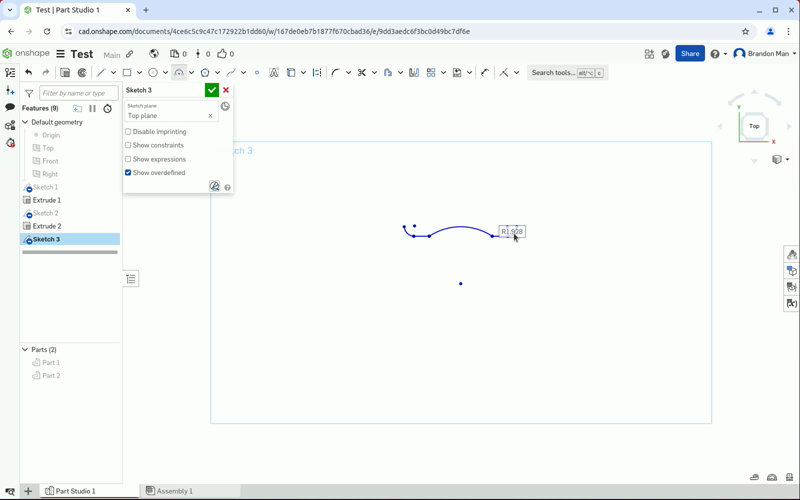
key(l)
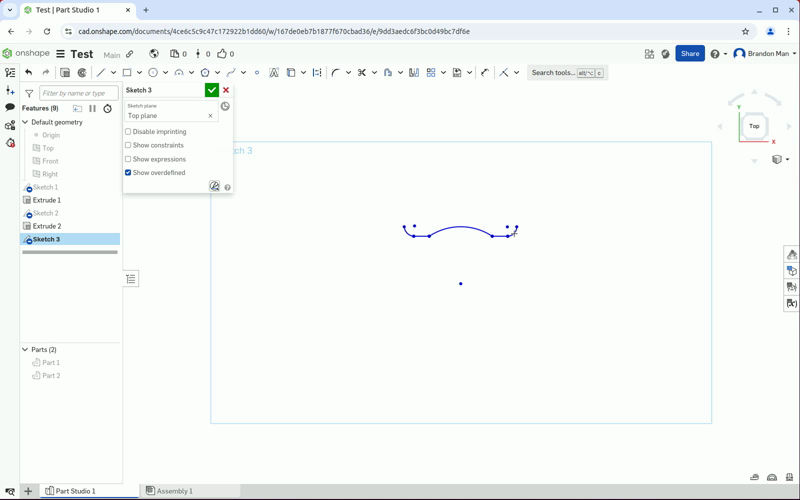
mouse_move(516, 226)
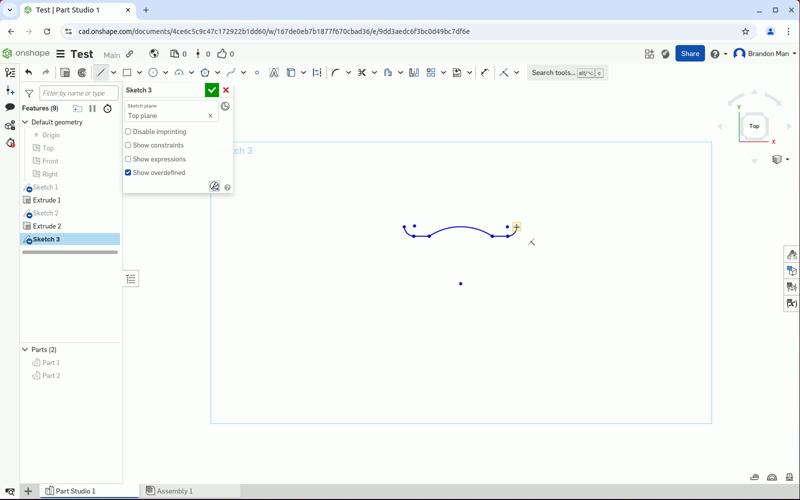
click(516, 226)
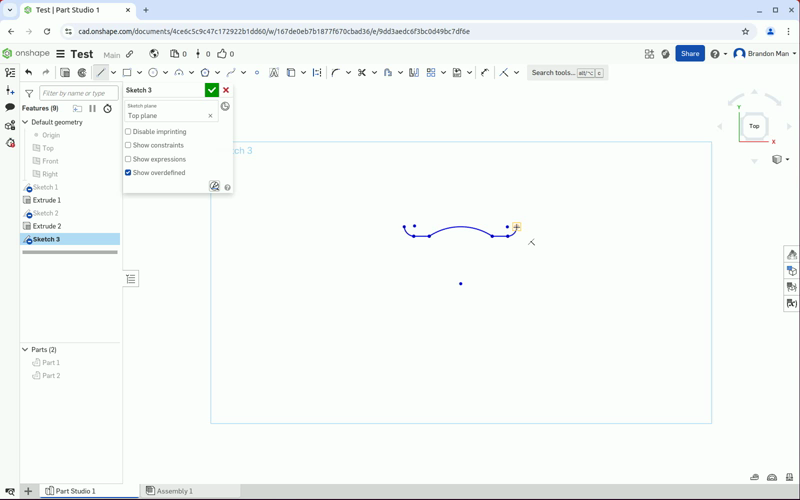
key_down(shift)
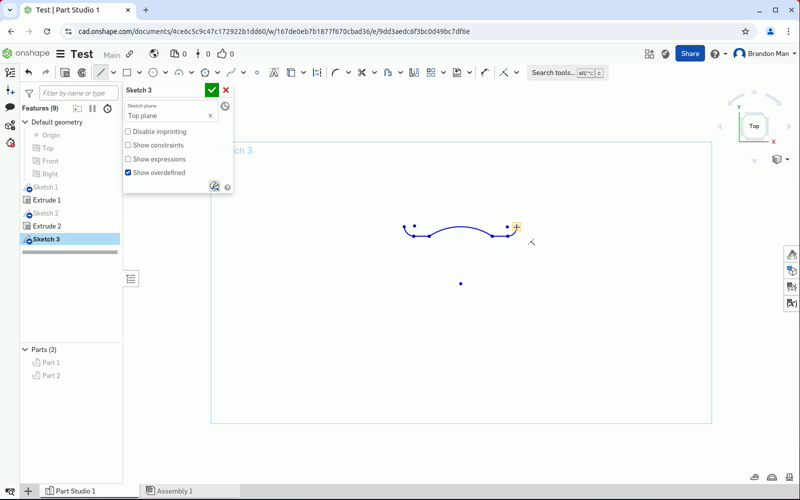
mouse_move(546, 226)
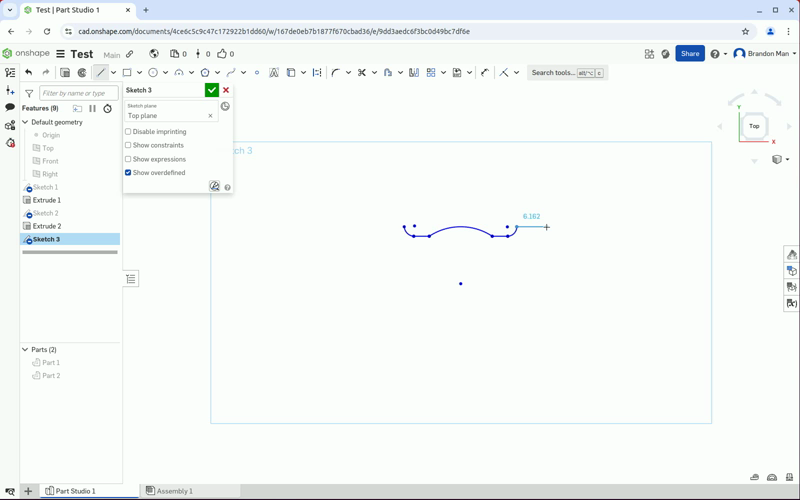
mouse_move(516, 217)
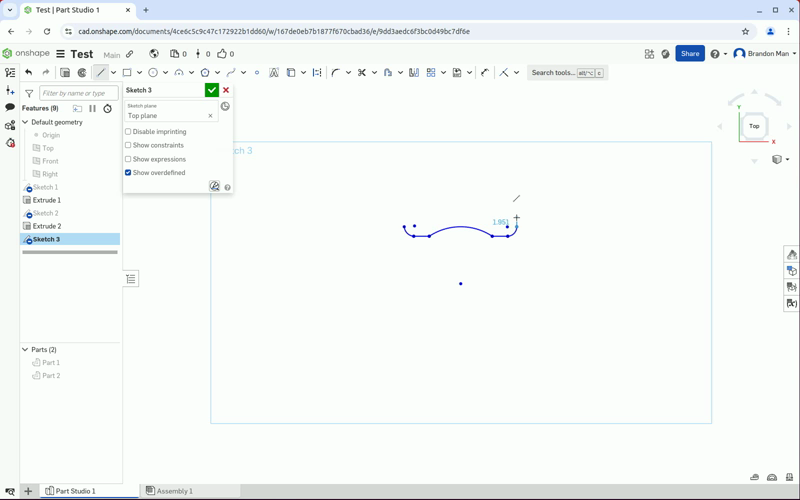
click(516, 217)
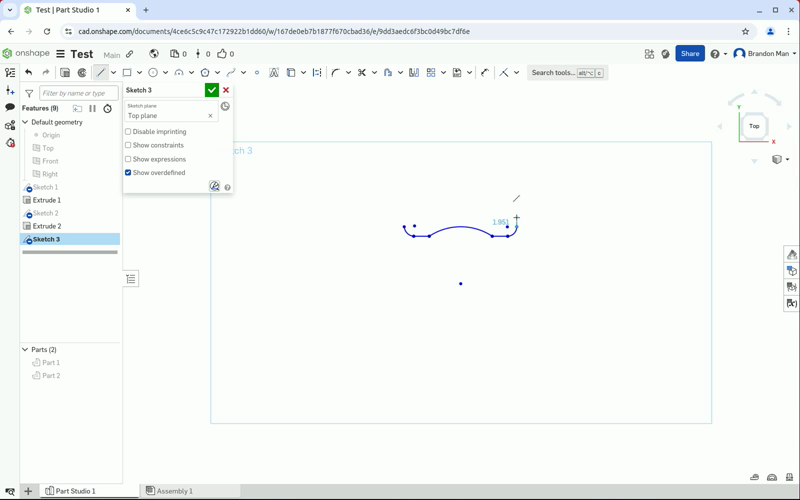
key_up(shift)
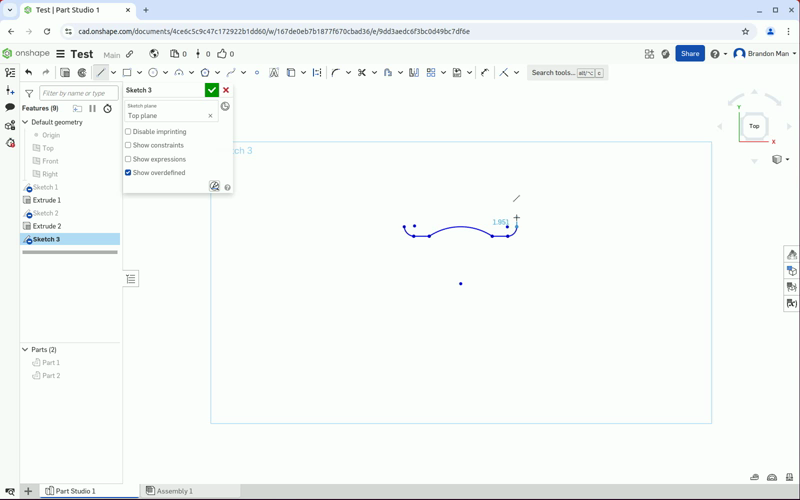
key_down(shift)
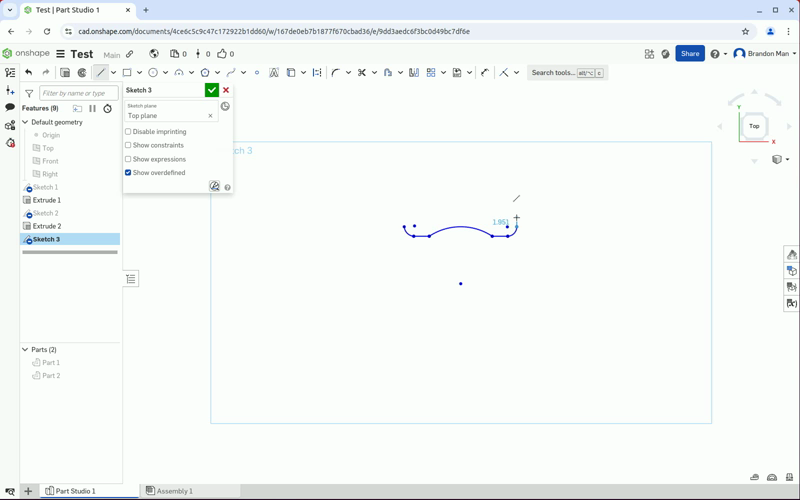
mouse_move(404, 217)
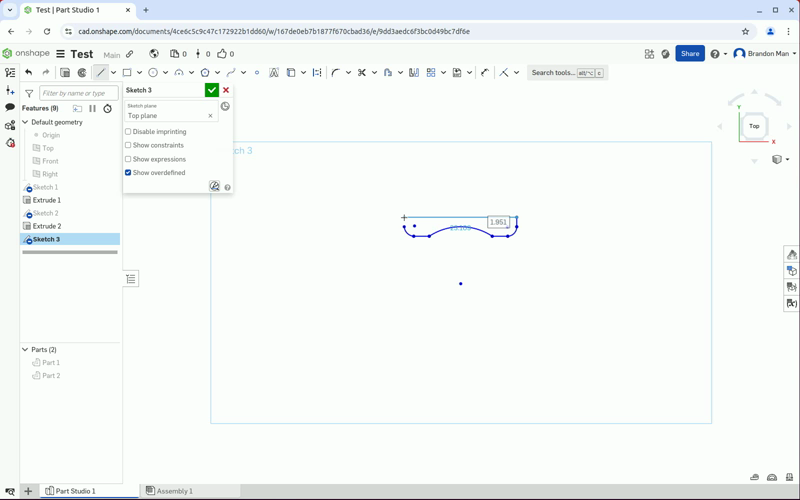
click(404, 217)
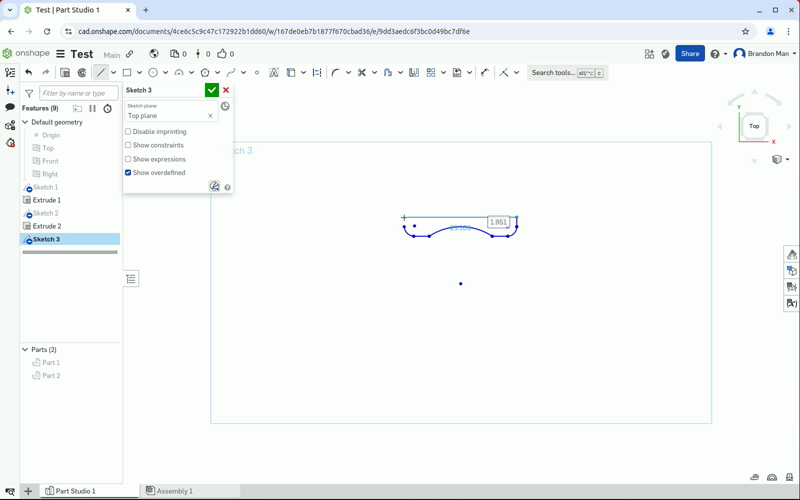
key_up(shift)
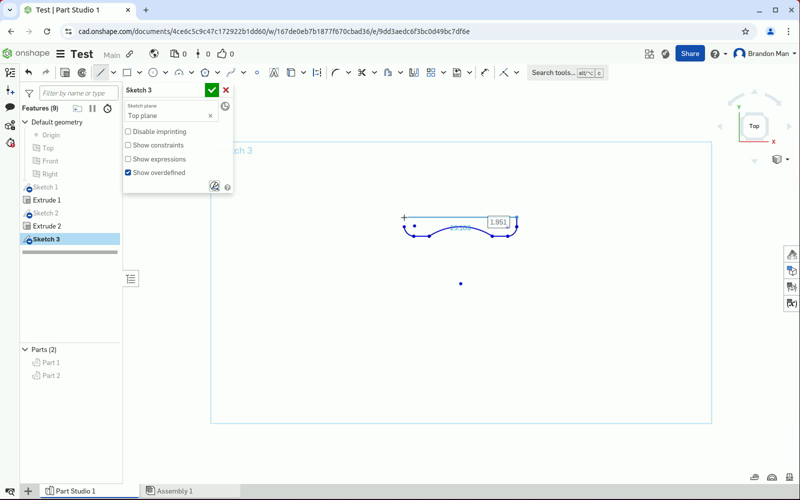
mouse_move(434, 217)
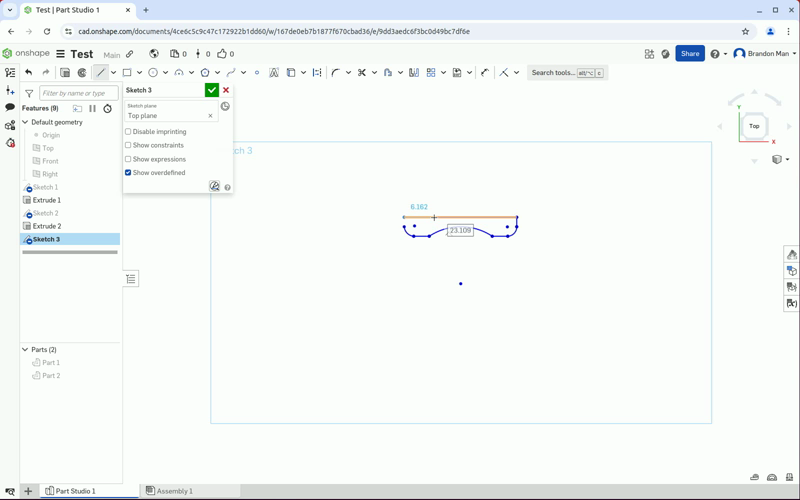
key_down(shift)
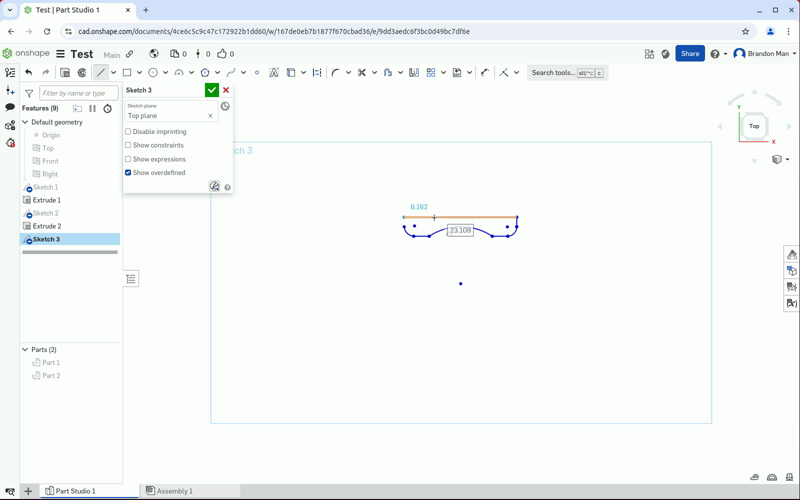
mouse_move(404, 226)
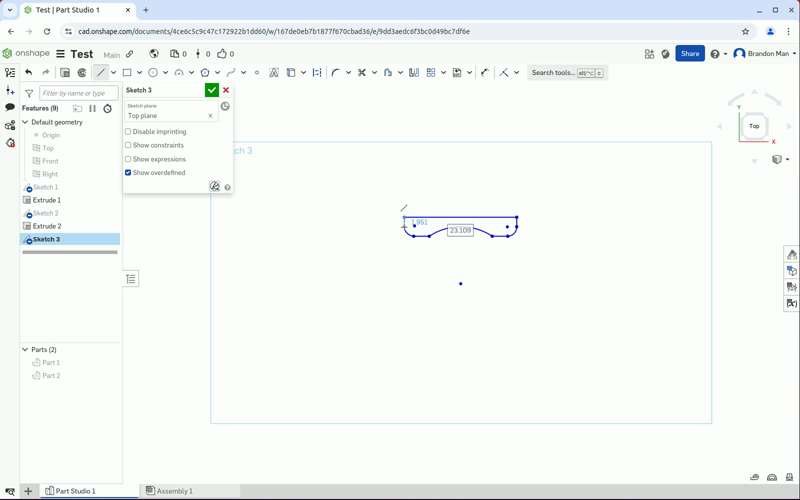
key_up(shift)
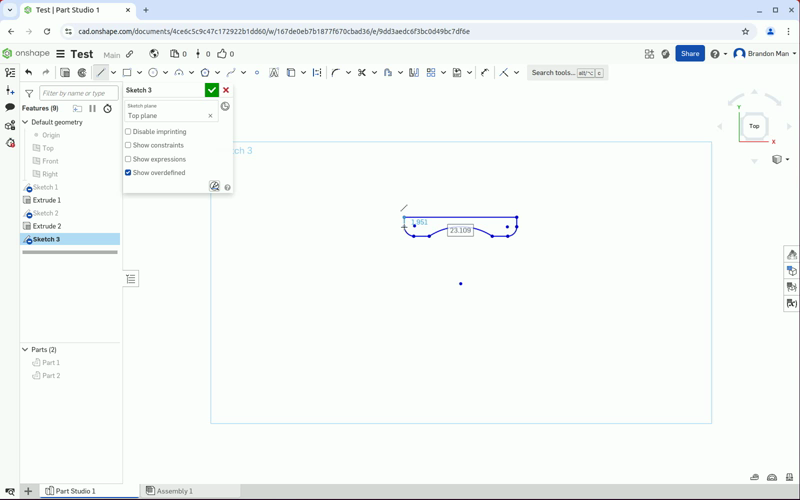
click(404, 226)
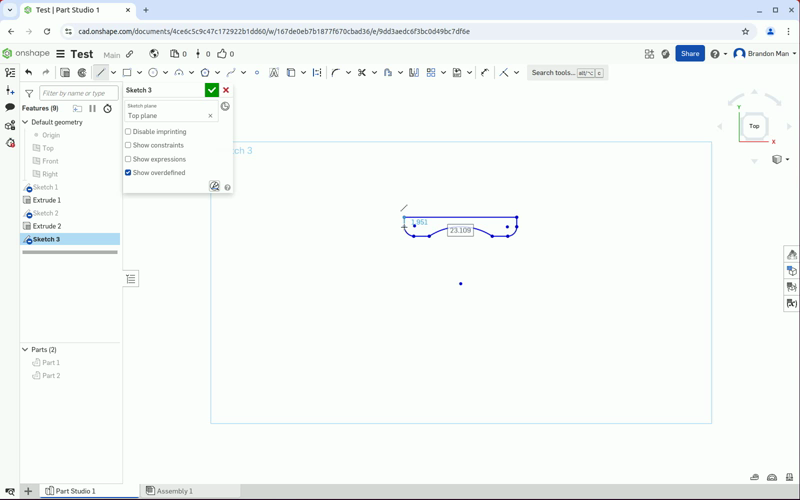
key(esc)
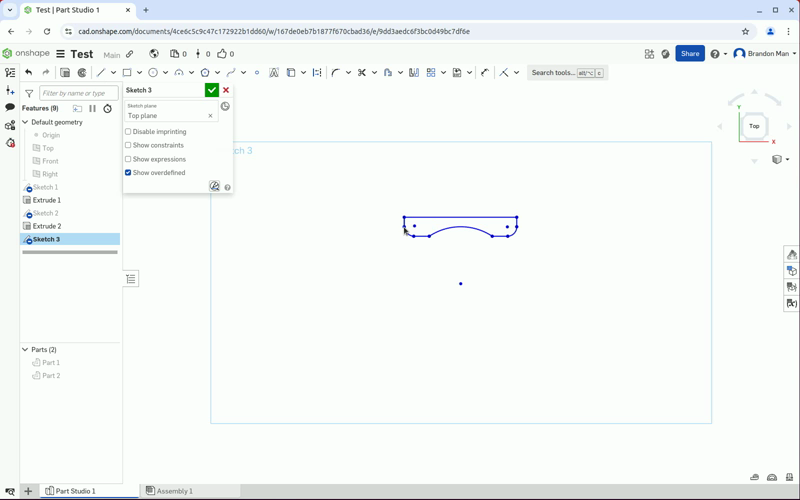
mouse_move(423, 233)
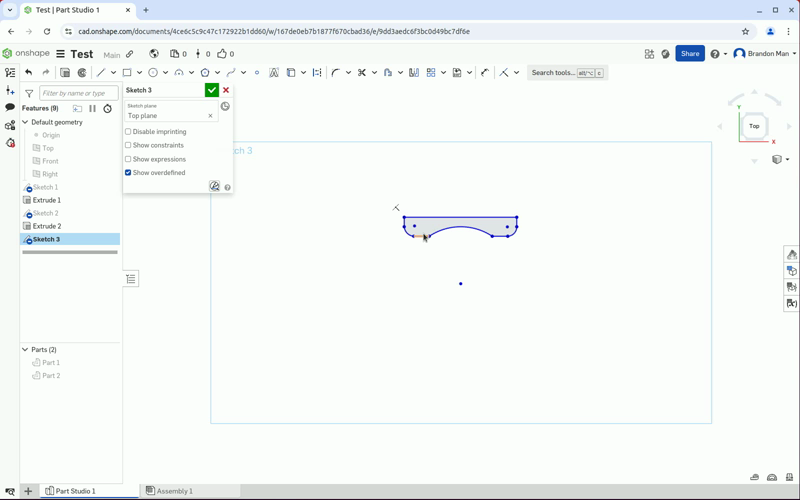
scroll(6)
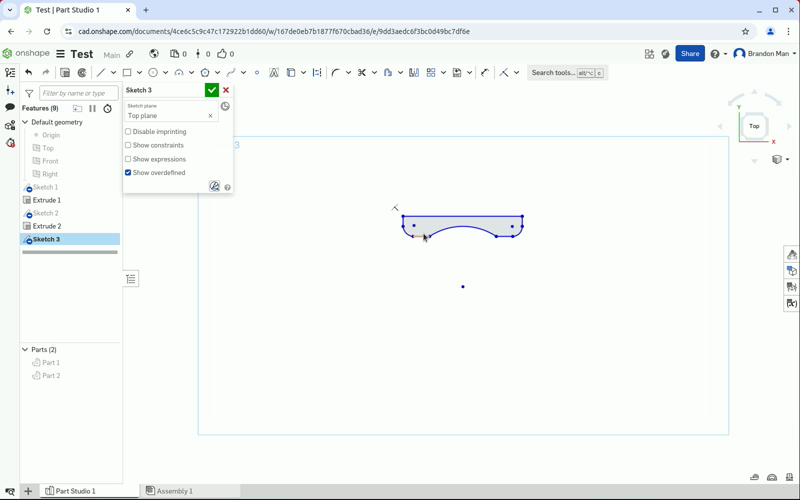
scroll(6)
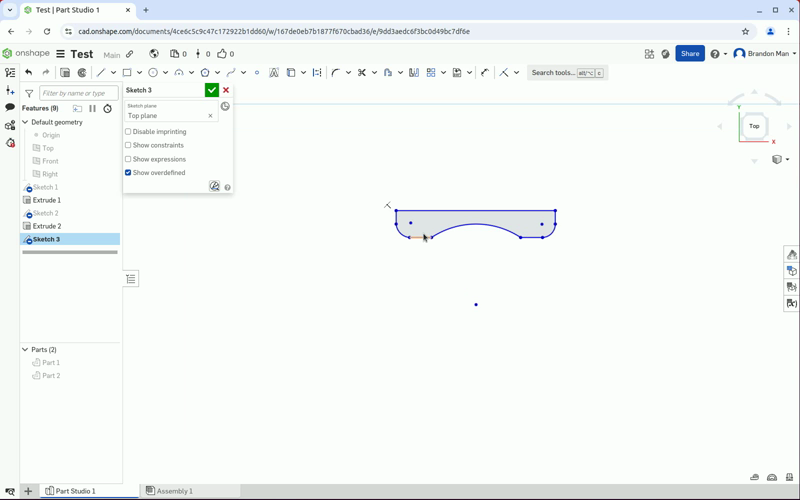
scroll(6)
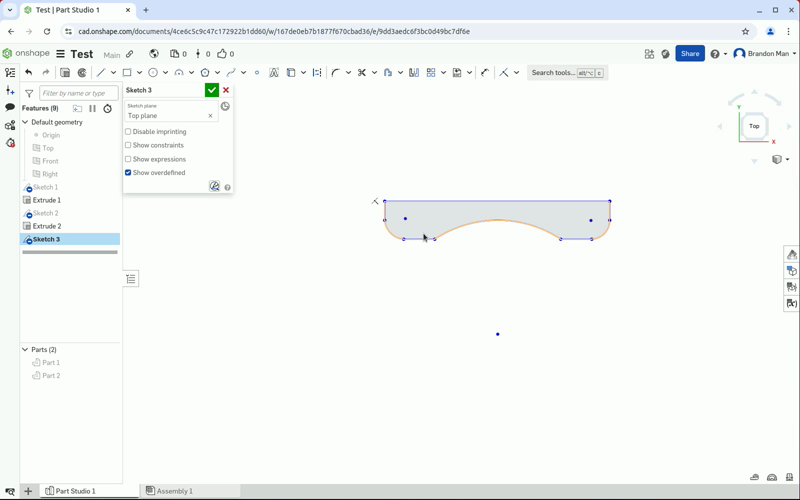
scroll(6)
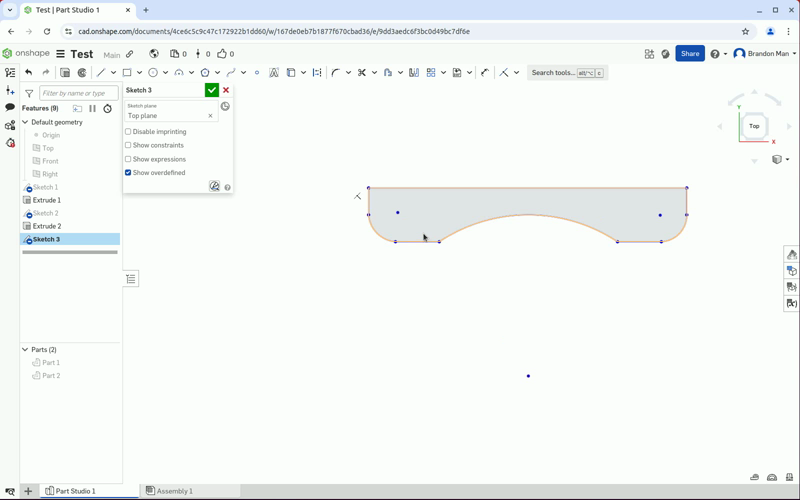
scroll(6)
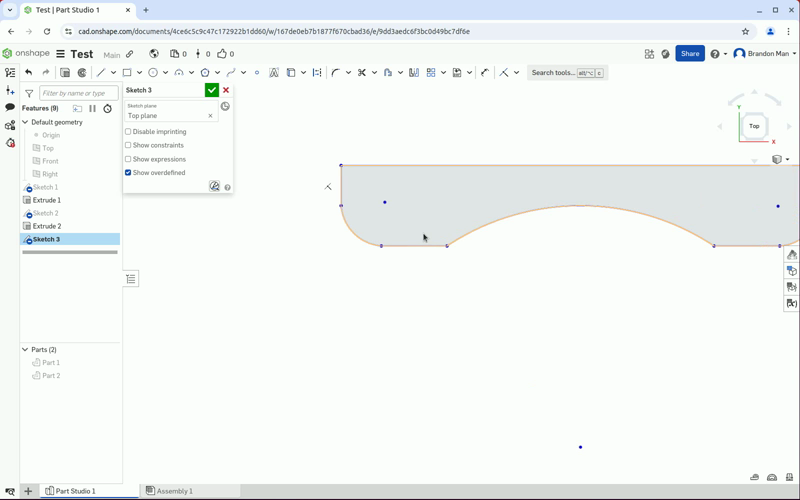
scroll(6)
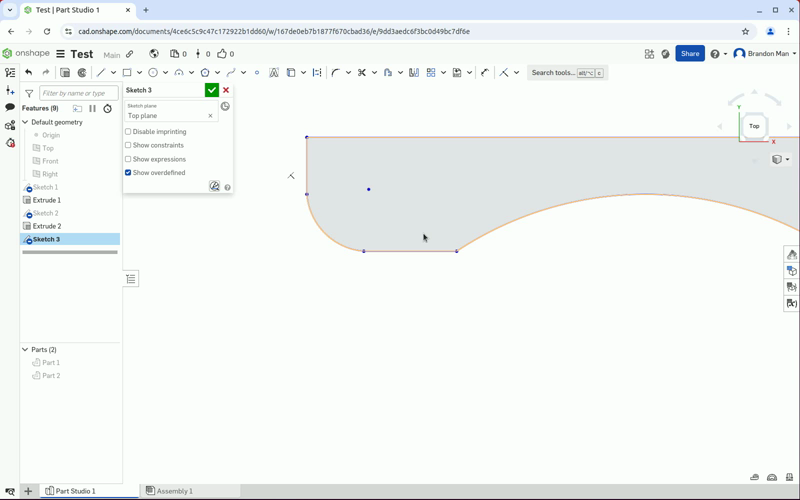
scroll(6)
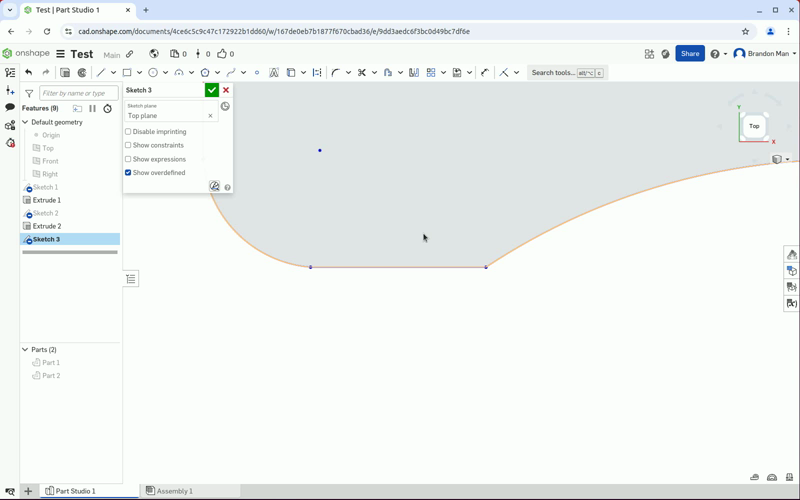
click(423, 233)
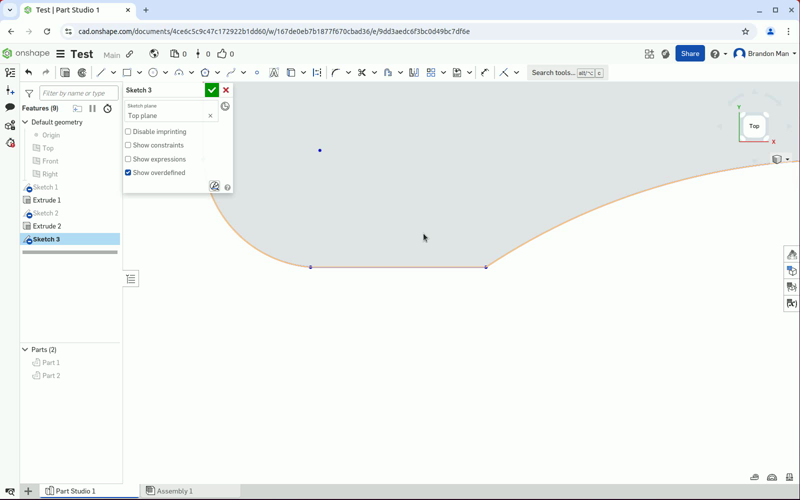
scroll(-6)
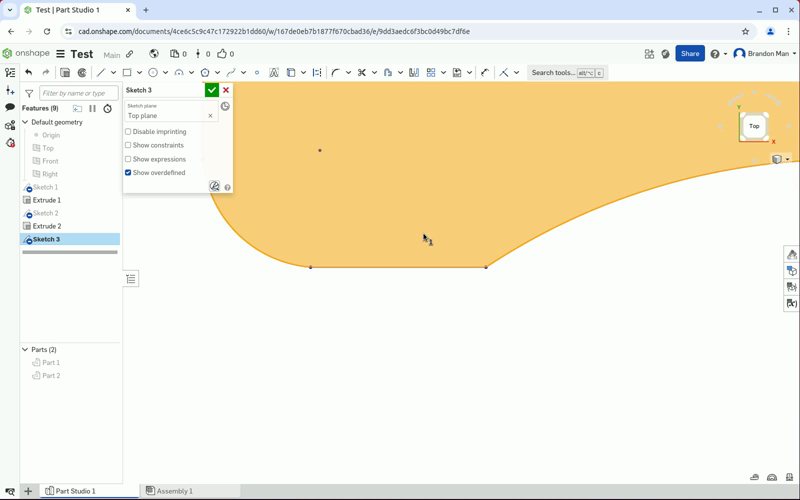
scroll(-6)
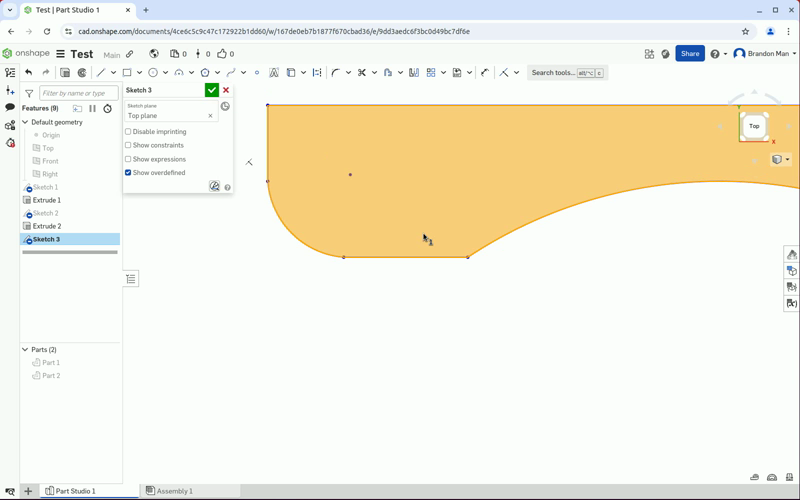
scroll(-6)
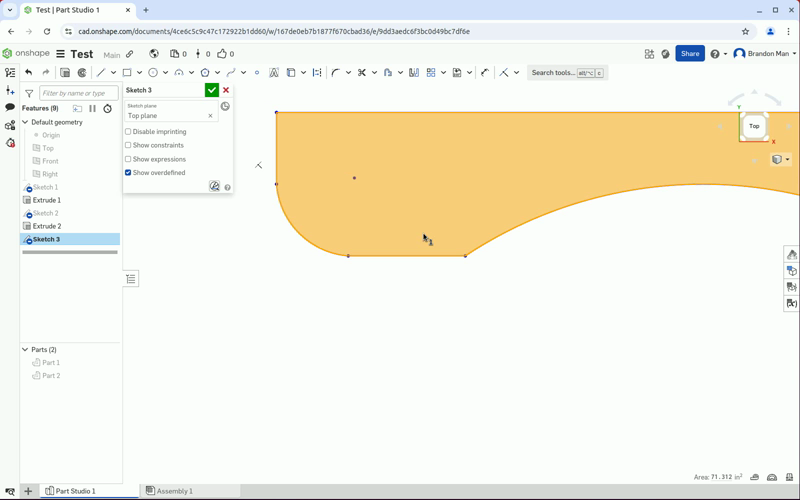
scroll(-6)
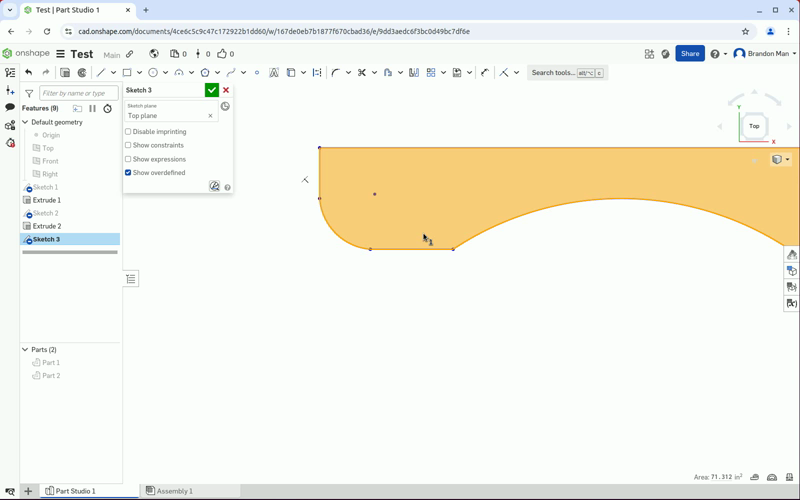
scroll(-6)
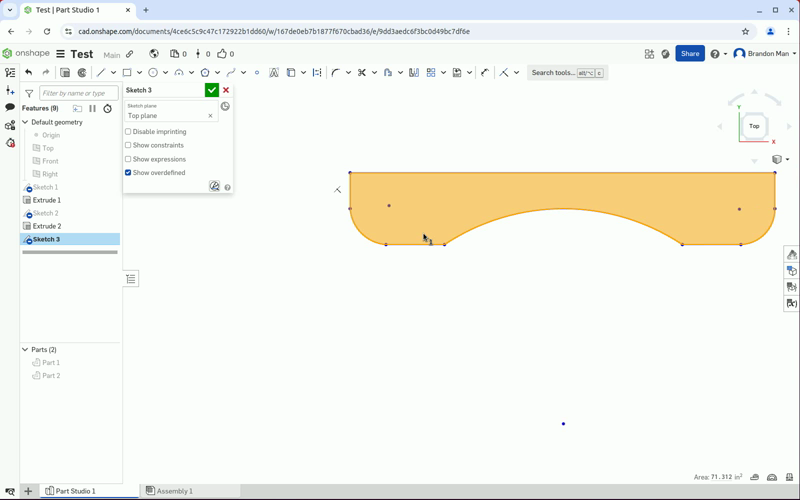
scroll(-6)
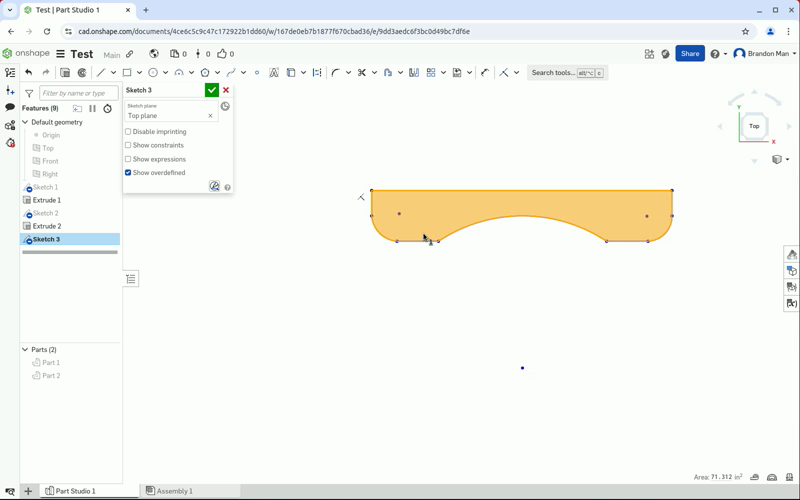
scroll(-6)
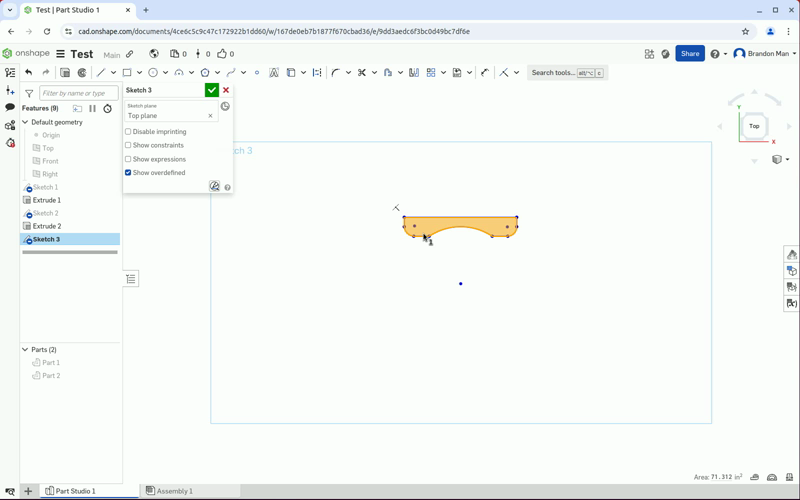
mouse_move(73, 352)
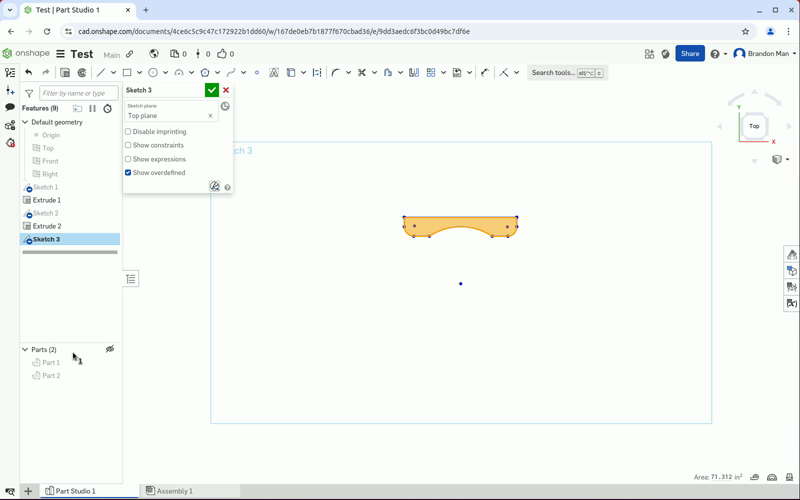
key(shift+y)
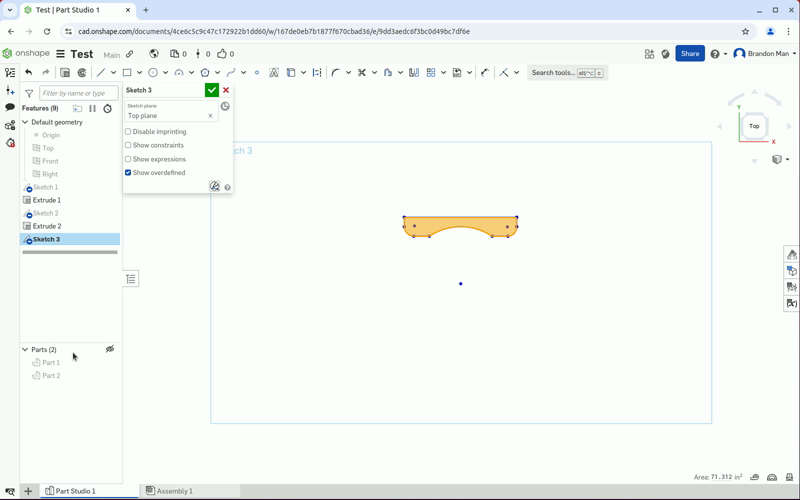
key(shift+e)
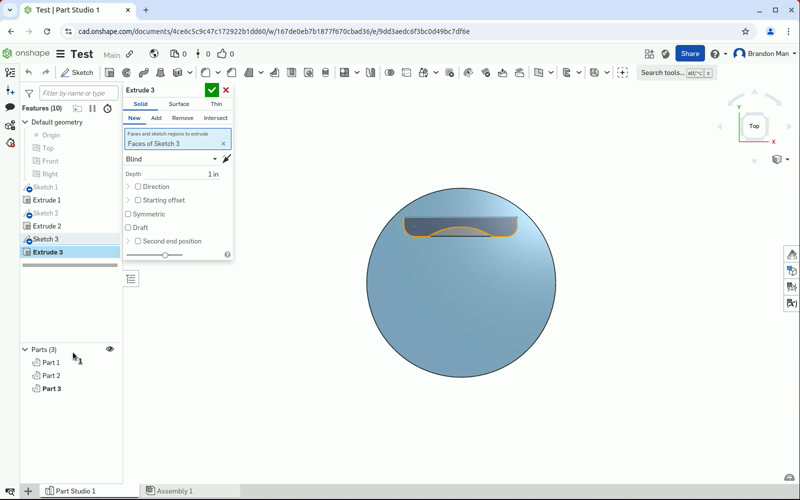
mouse_move(143, 106)
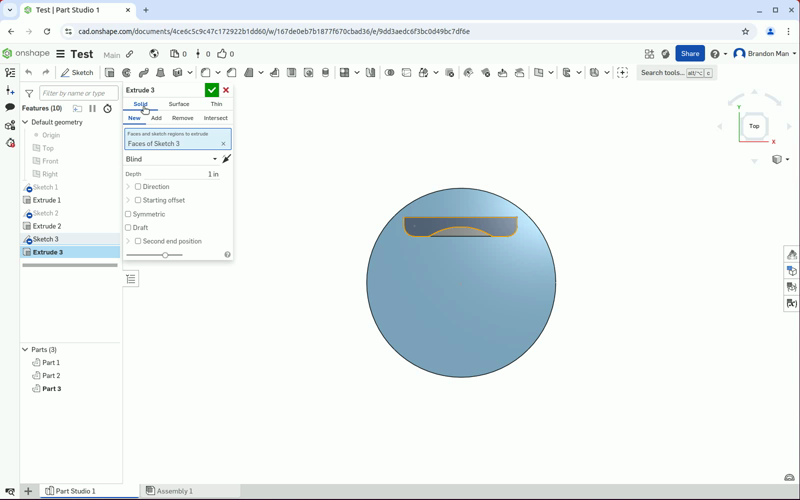
click(143, 106)
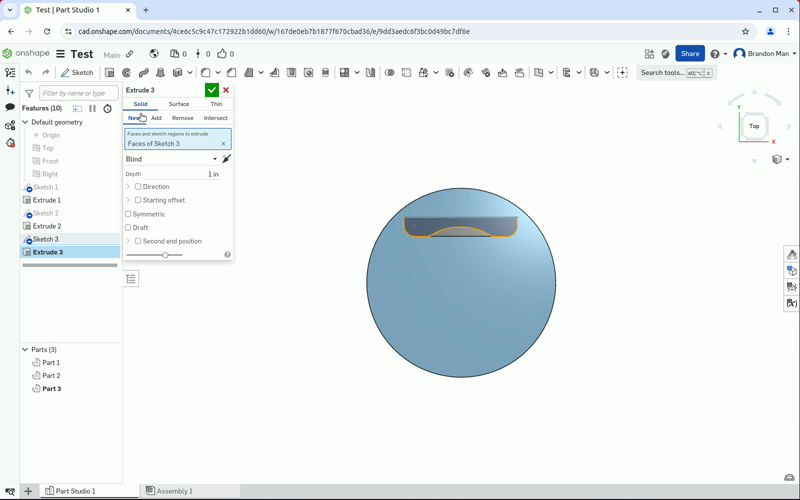
mouse_move(137, 120)
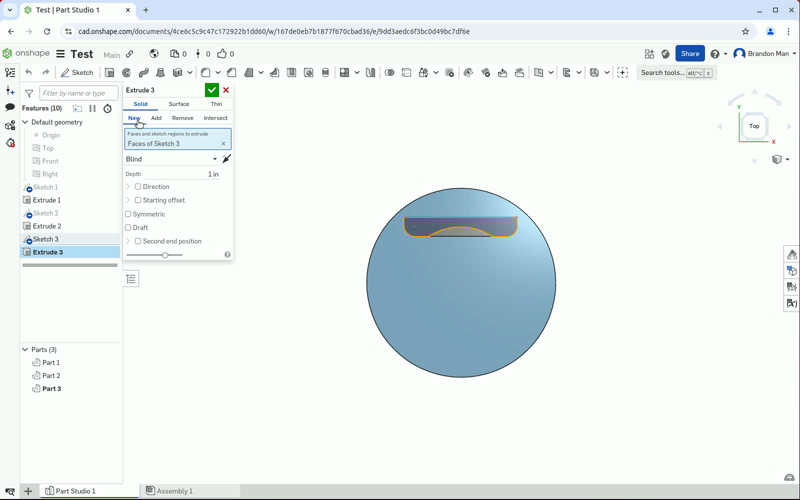
click(137, 120)
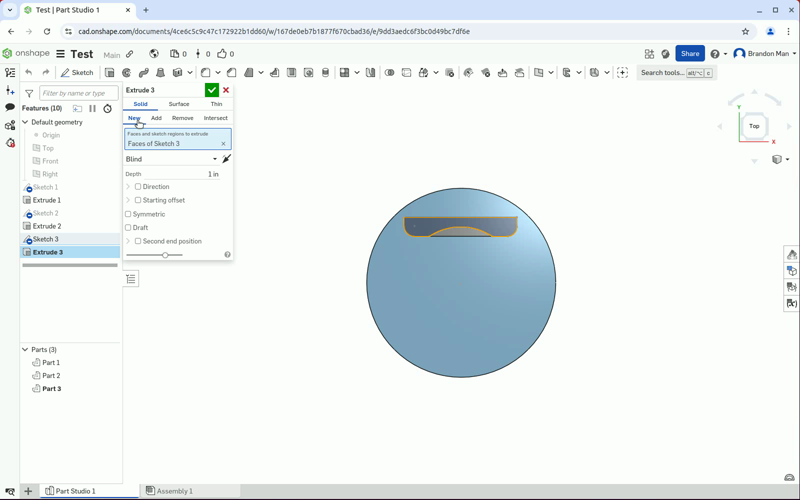
key(tab, 4)
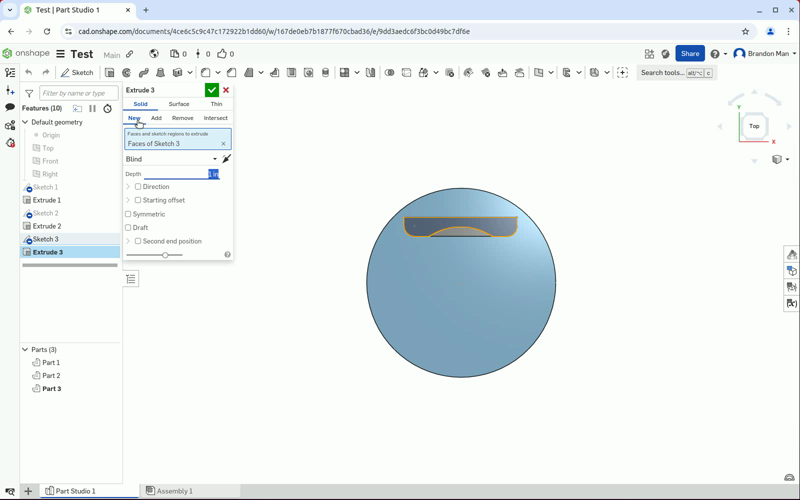
text(1.926)
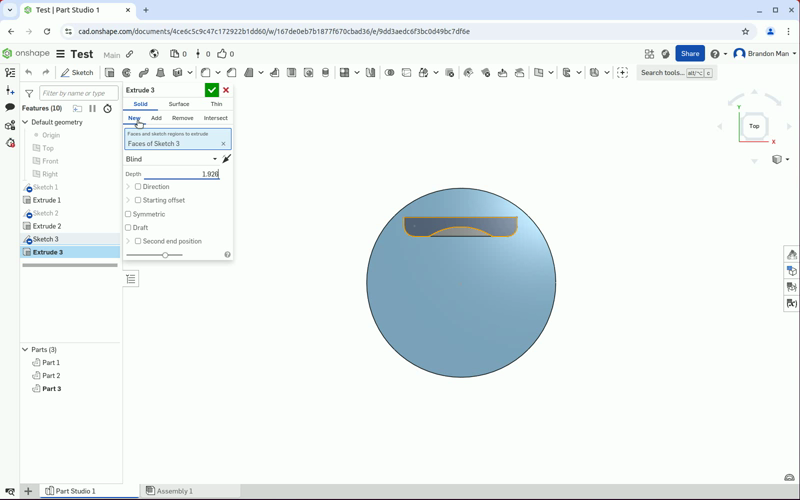
key(enter)
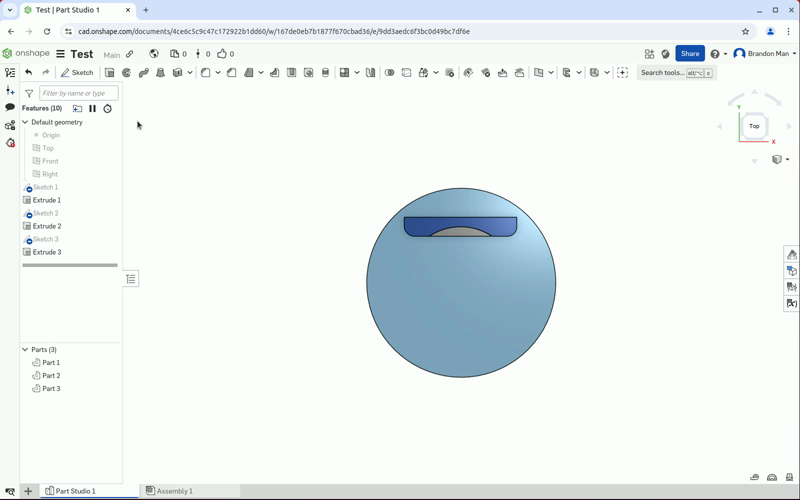
key(shift+h)
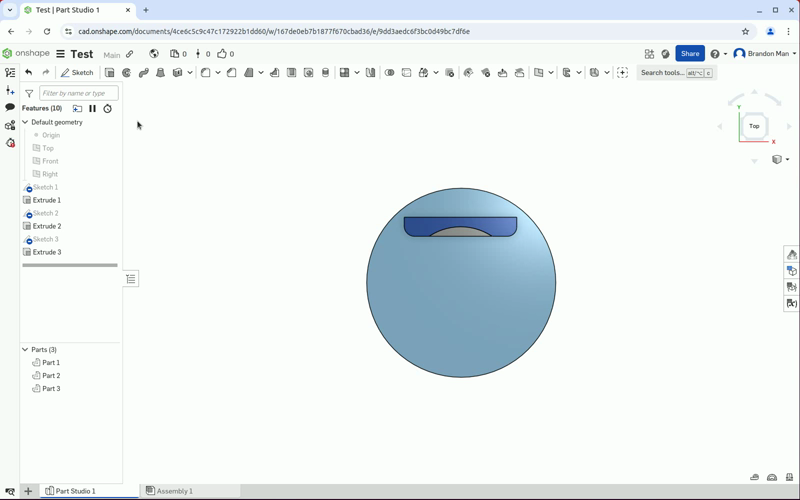
key(shift+h)
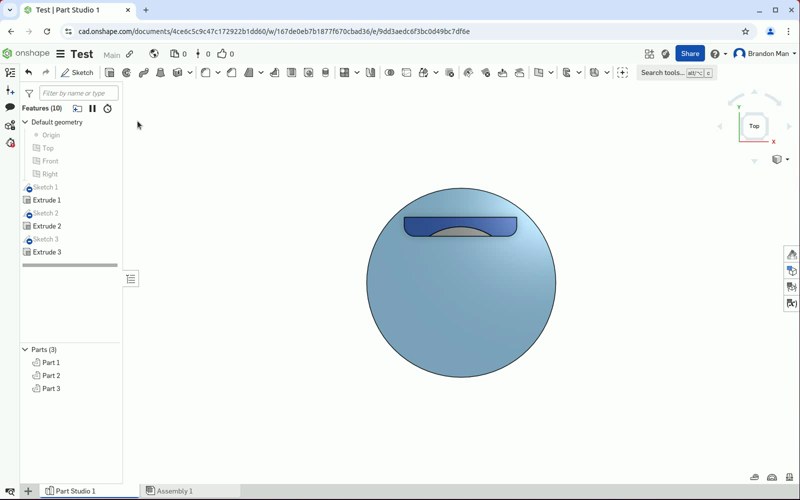
mouse_move(73, 189)
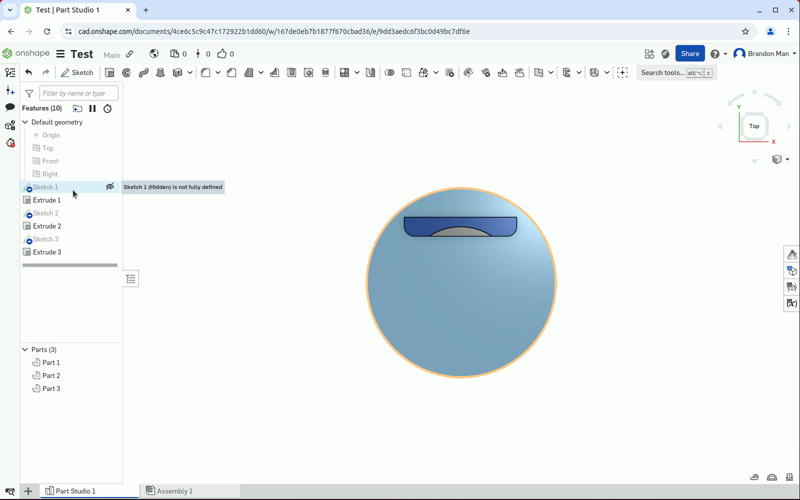
click(73, 189)
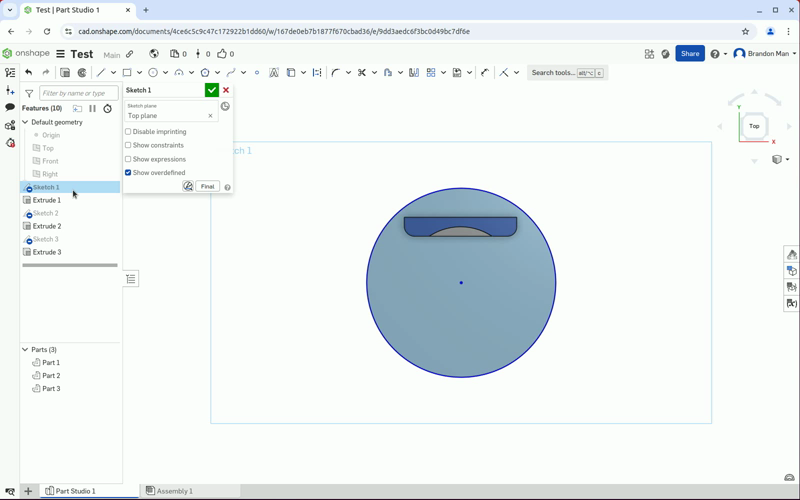
mouse_move(229, 92)
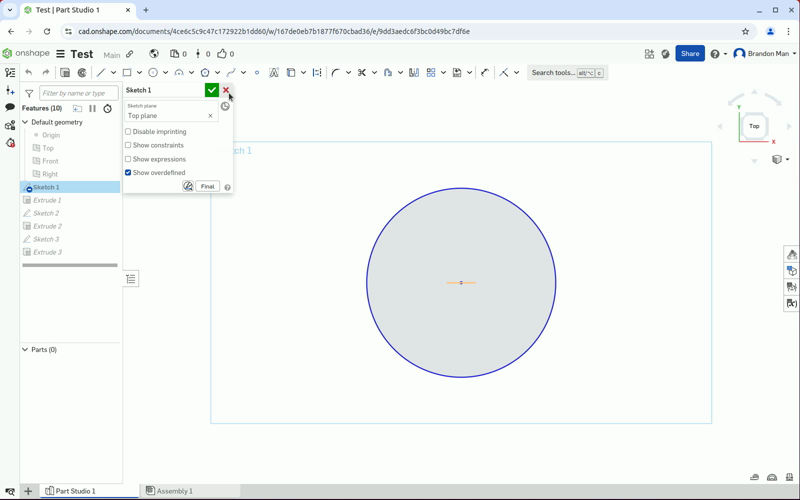
click(229, 92)
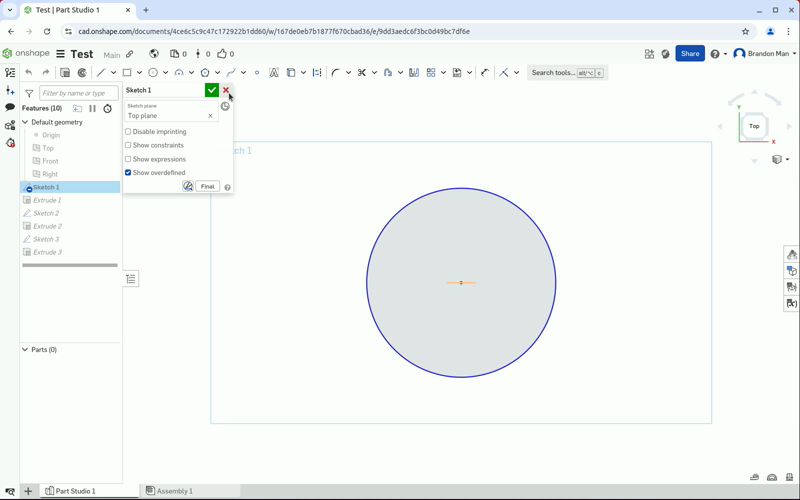
key(shift+s)
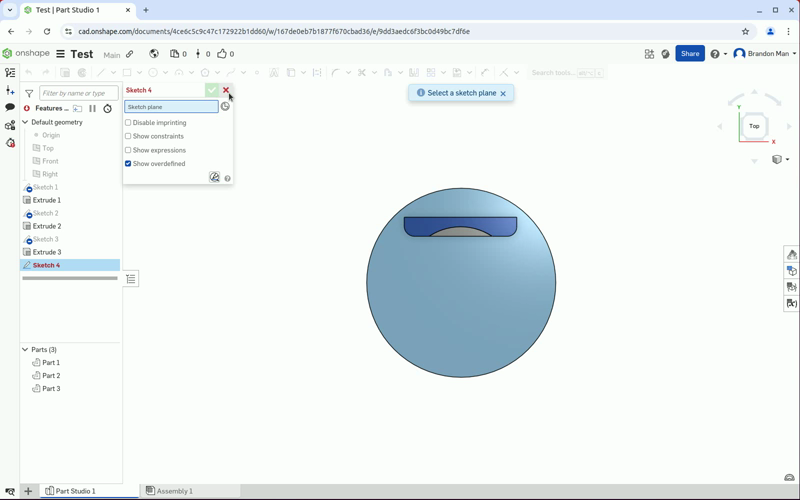
mouse_move(73, 150)
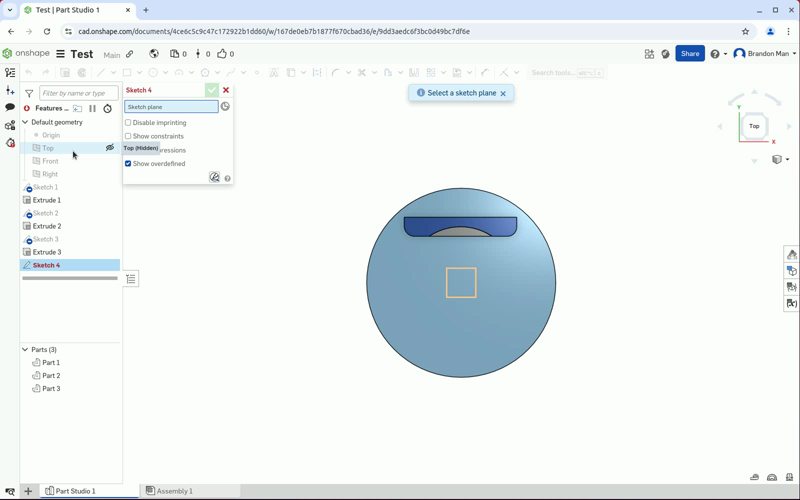
click(73, 150)
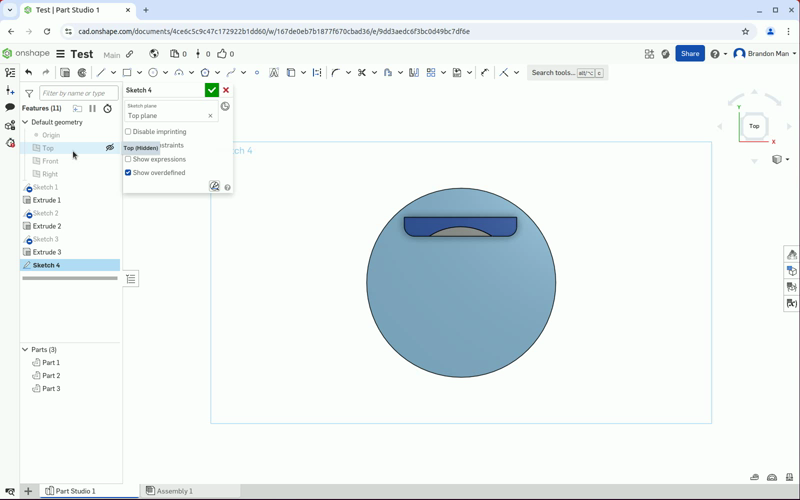
mouse_move(73, 352)
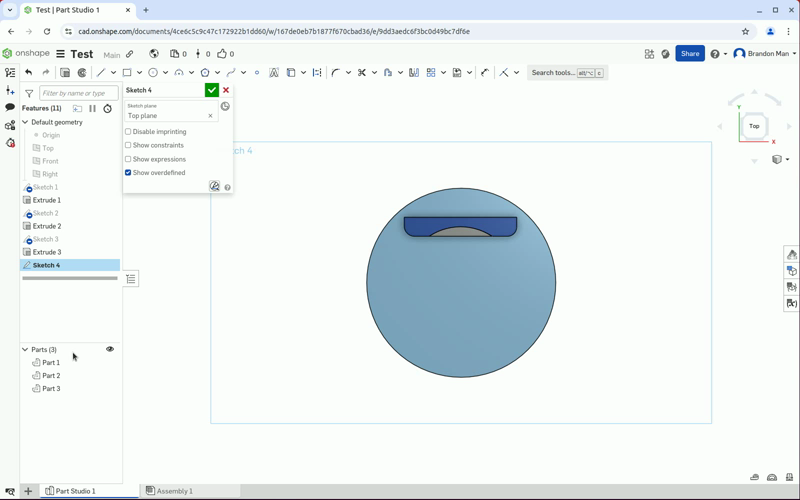
key(y)
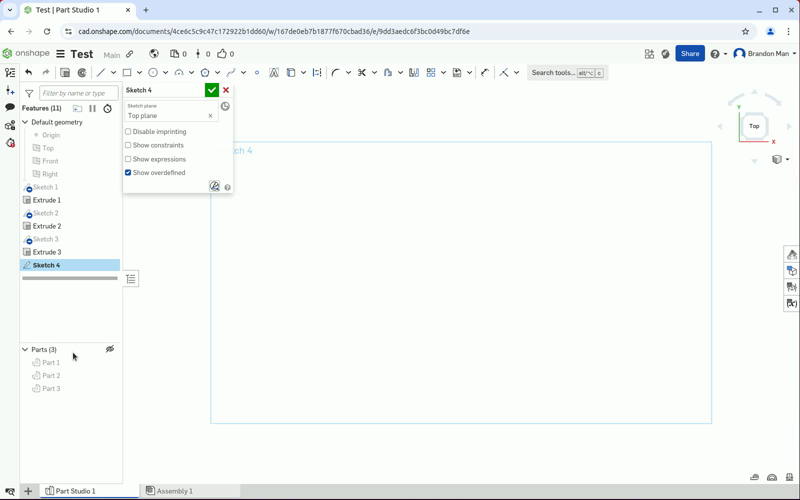
key(a)
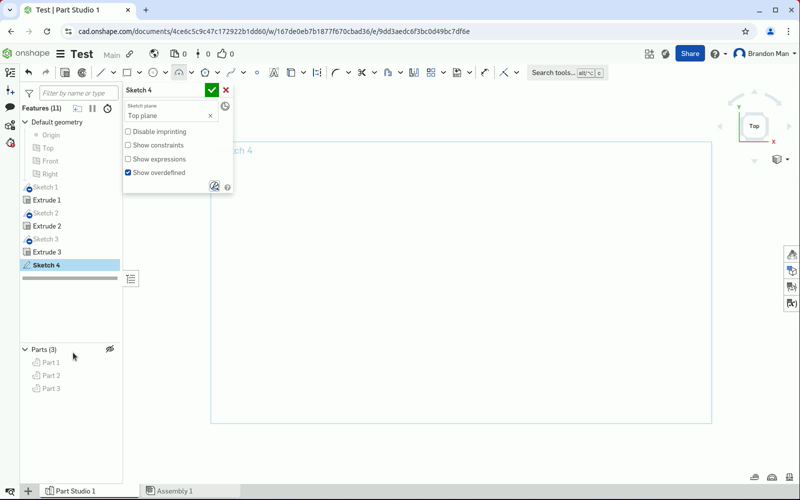
key_down(shift)
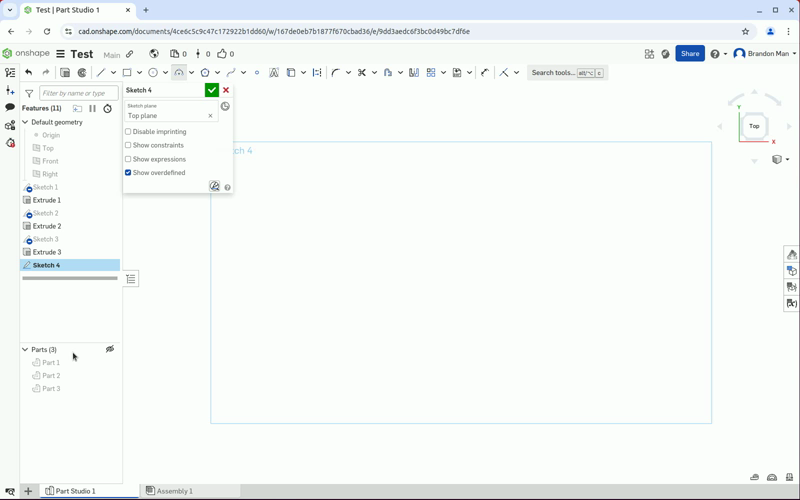
mouse_move(429, 329)
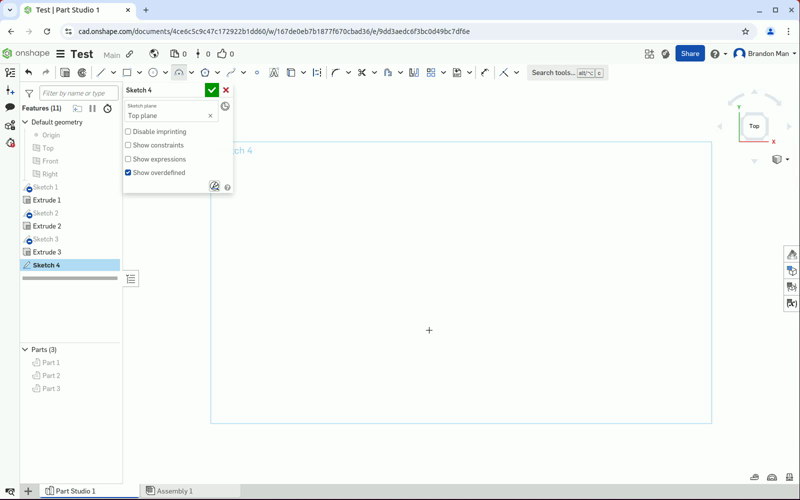
click(429, 329)
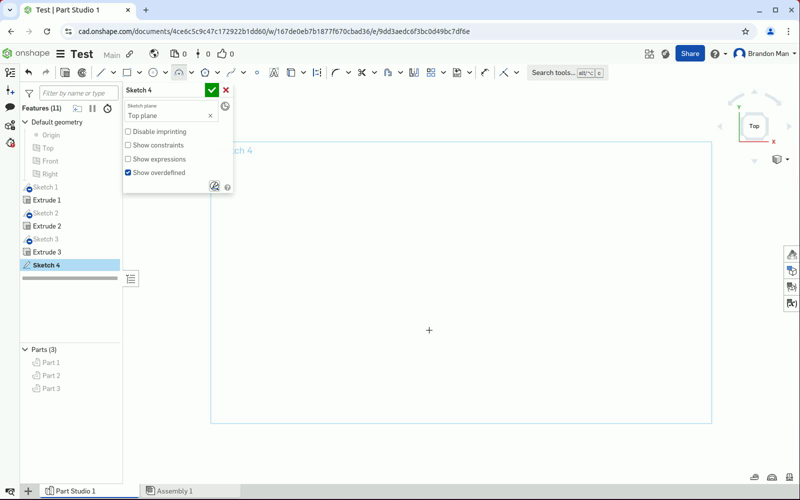
key_up(shift)
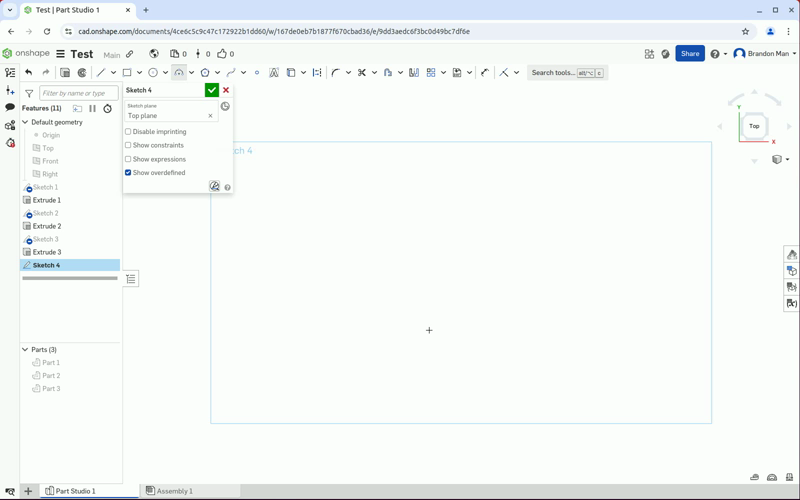
key_down(shift)
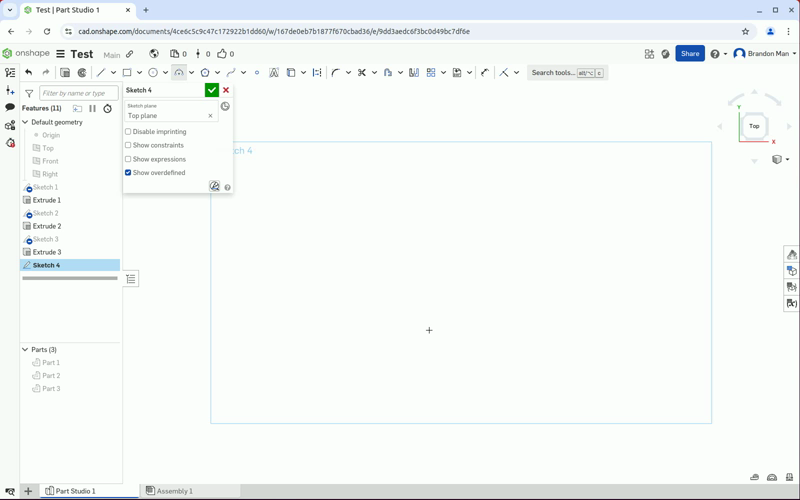
mouse_move(491, 329)
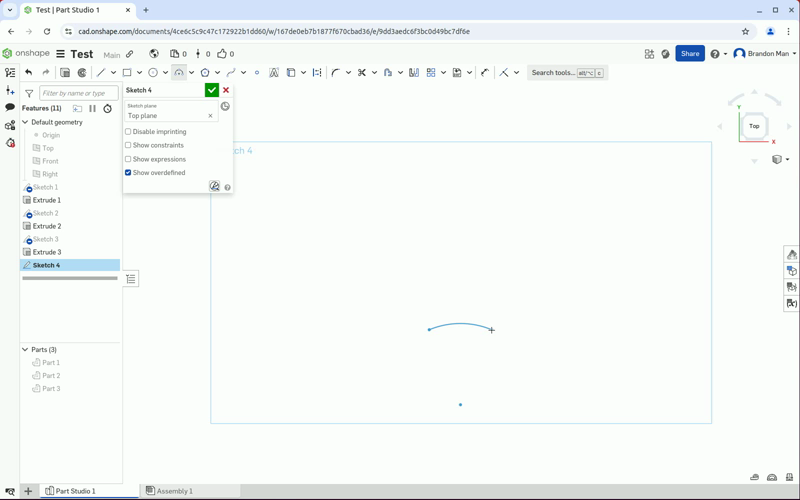
click(491, 329)
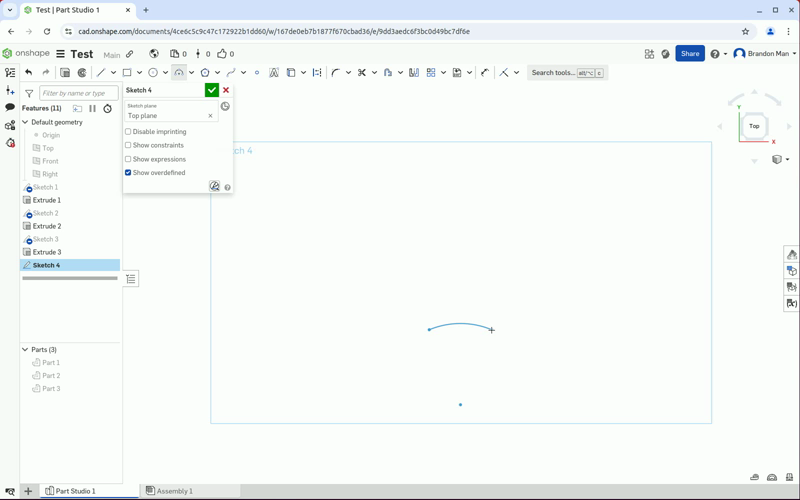
mouse_move(460, 339)
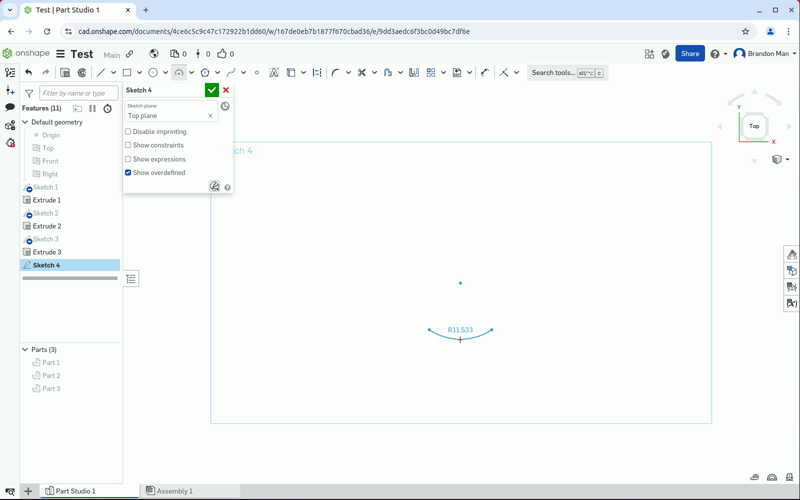
click(460, 339)
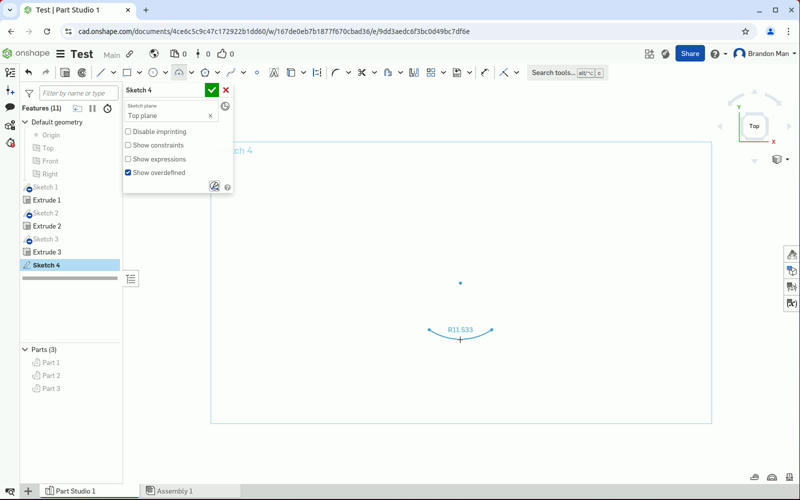
key_up(shift)
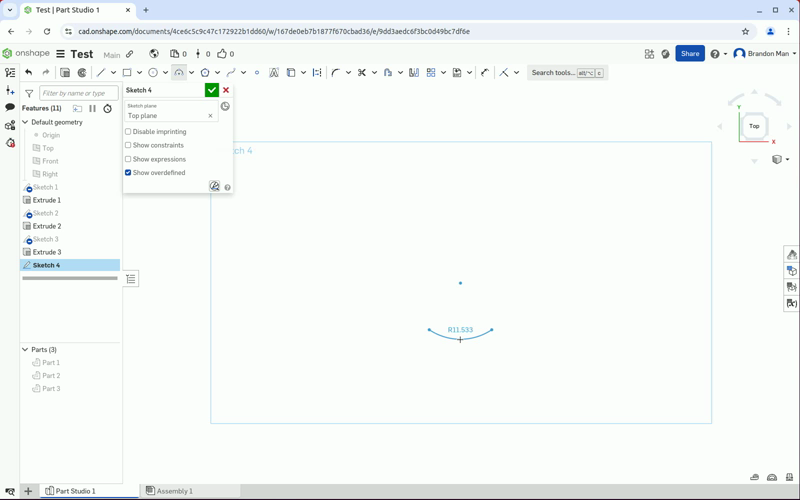
key(esc)
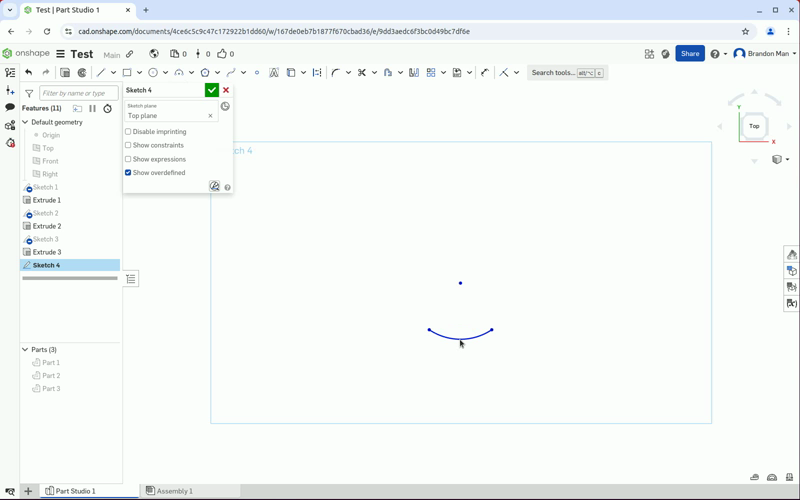
key(l)
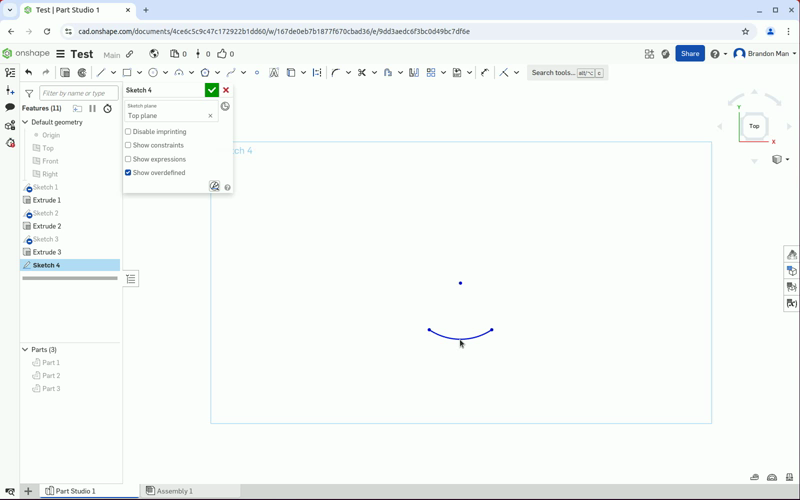
mouse_move(491, 329)
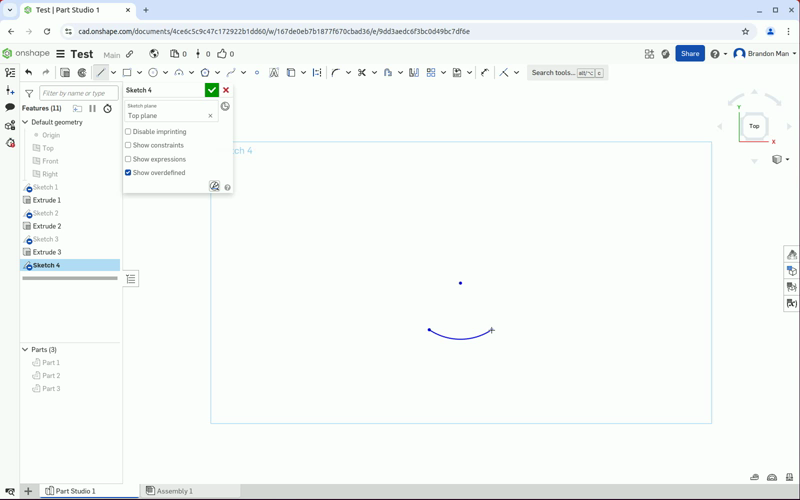
click(491, 329)
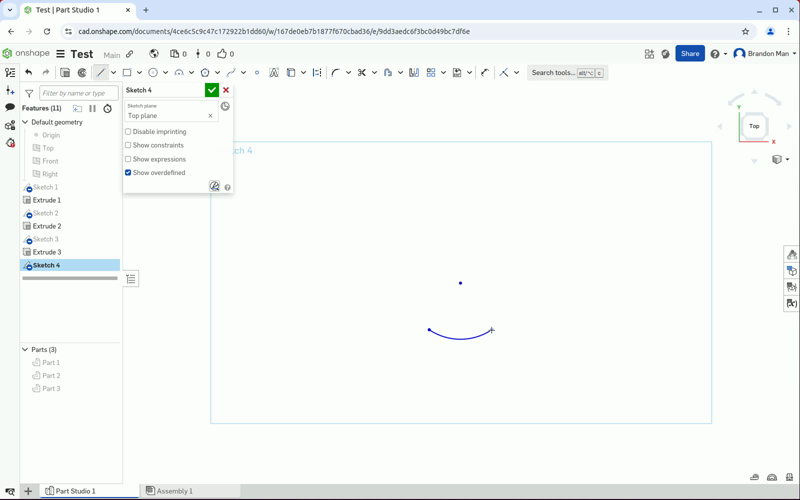
key_down(shift)
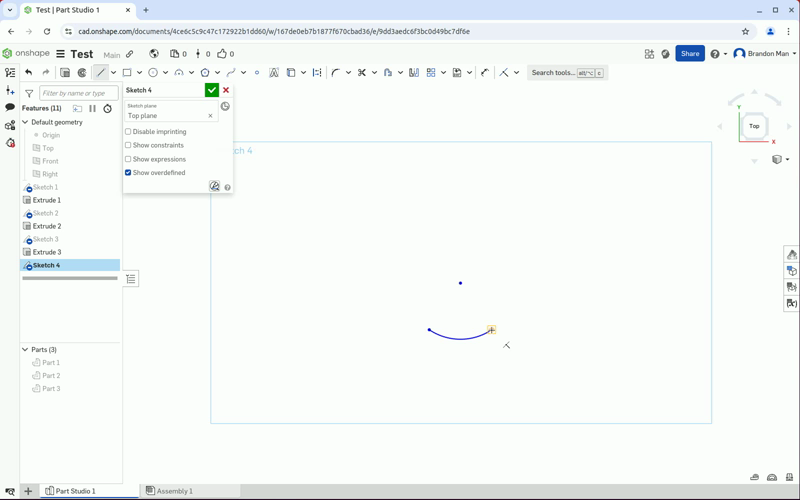
mouse_move(521, 329)
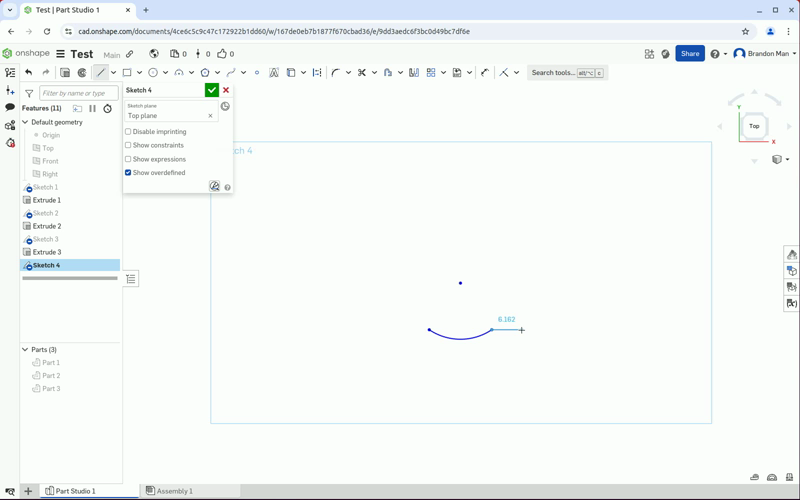
mouse_move(460, 329)
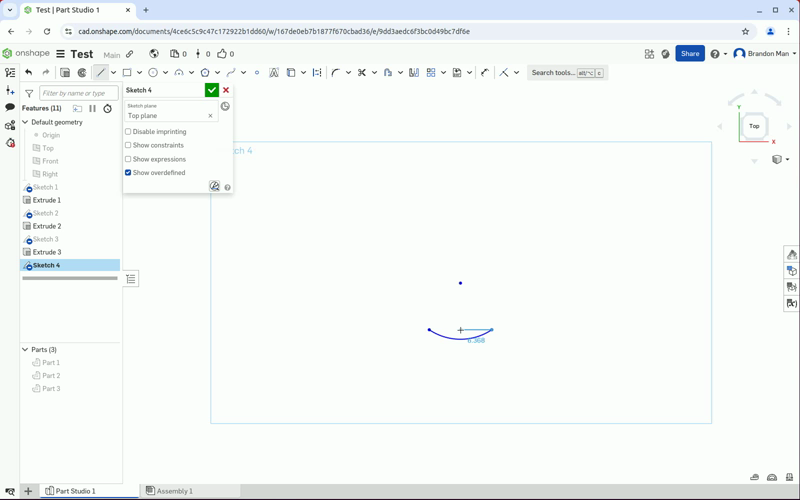
click(460, 329)
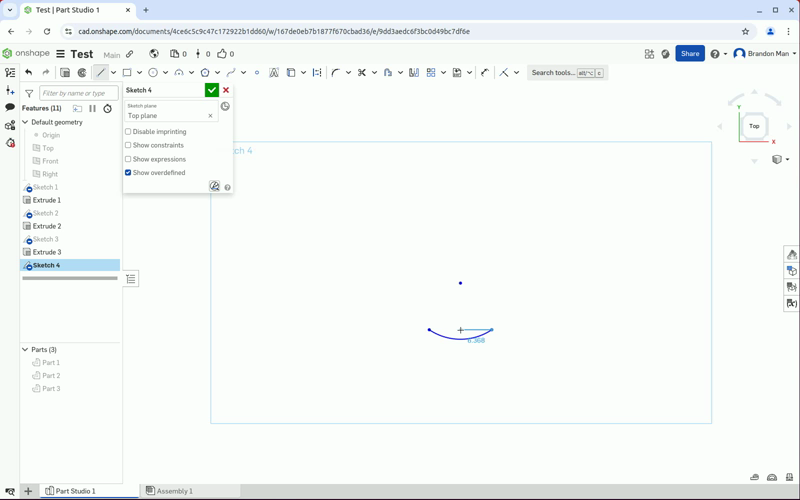
key_up(shift)
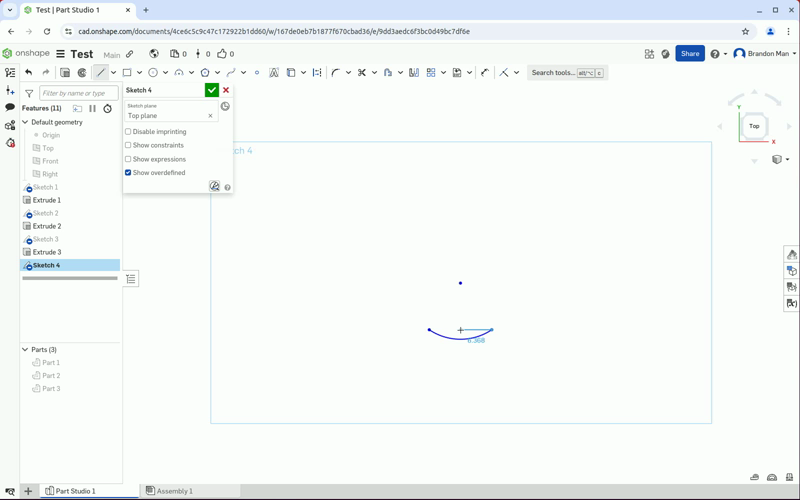
mouse_move(490, 329)
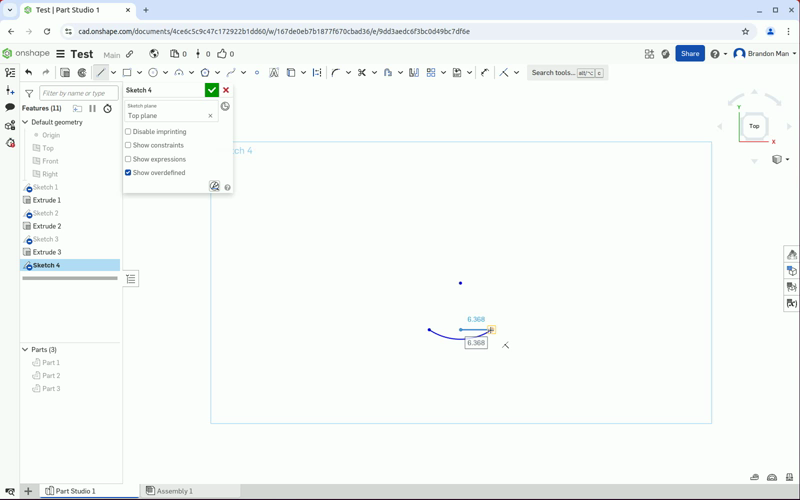
key_down(shift)
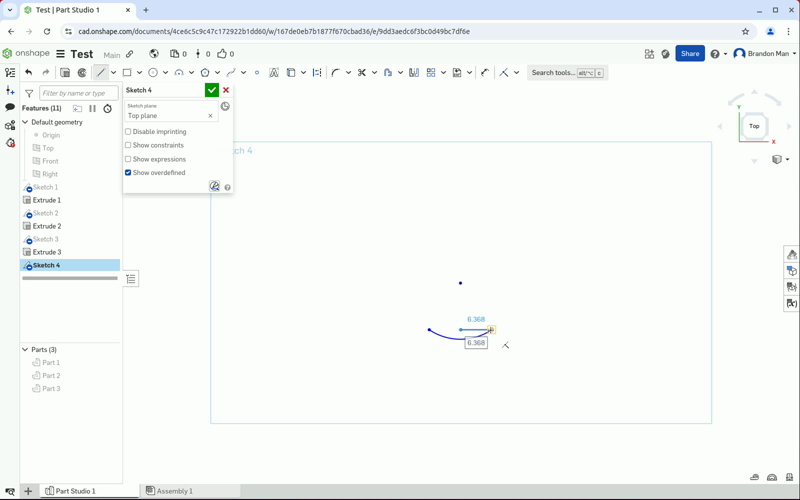
mouse_move(429, 329)
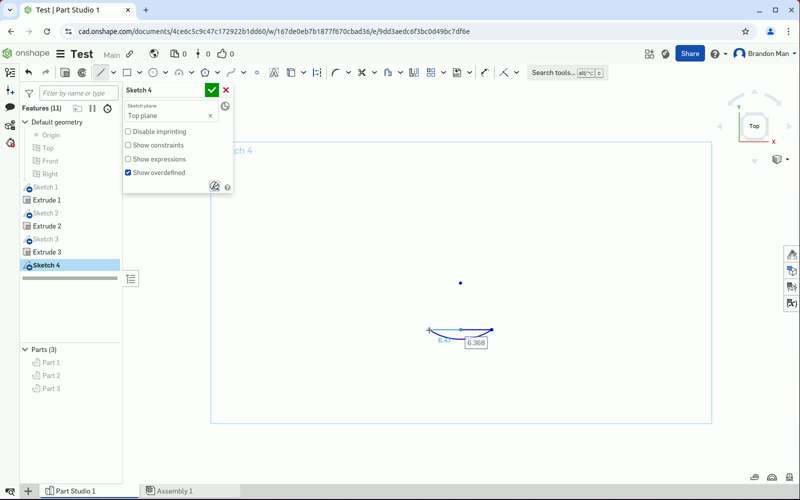
key_up(shift)
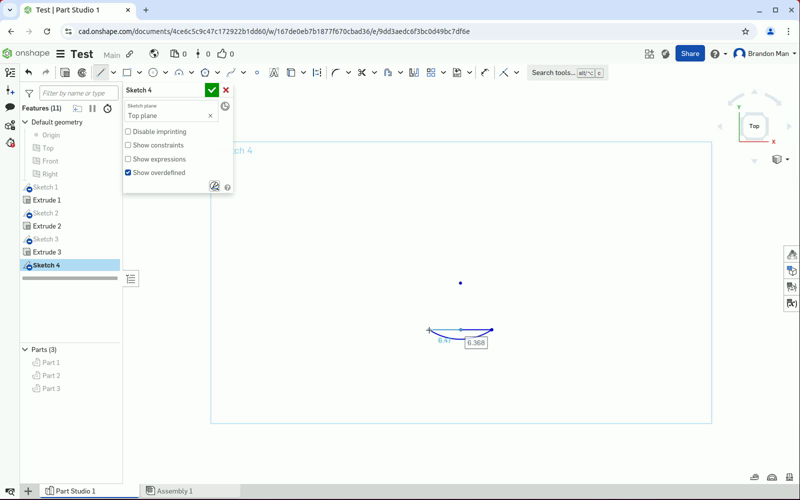
click(429, 329)
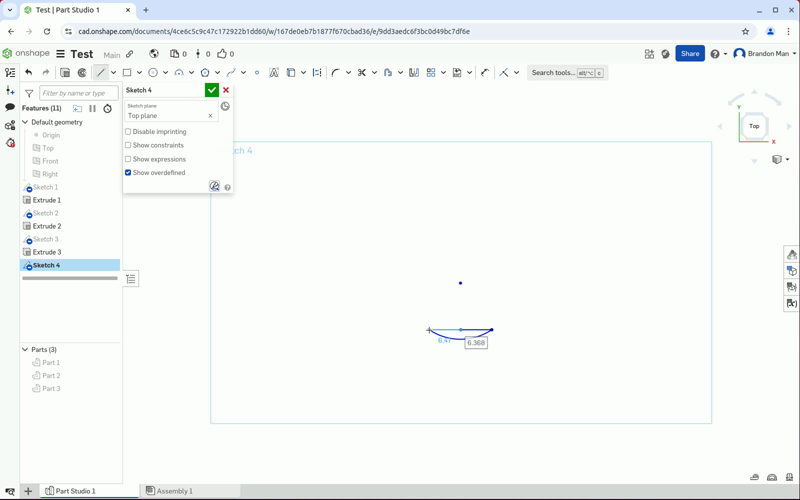
key(esc)
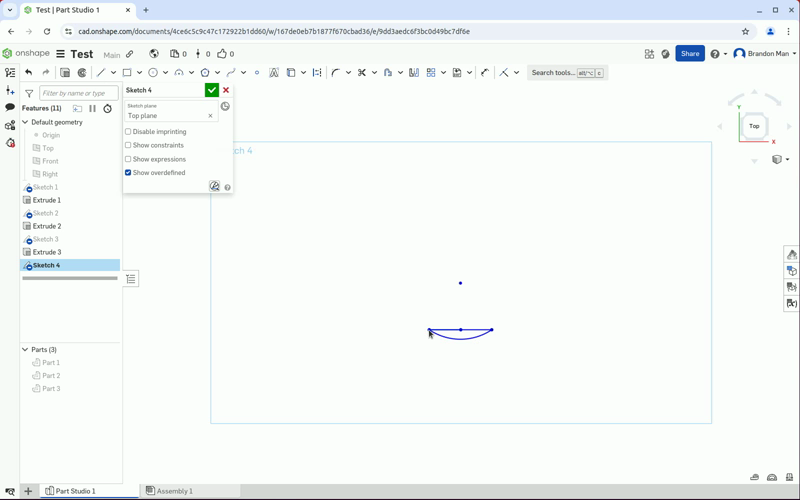
mouse_move(472, 332)
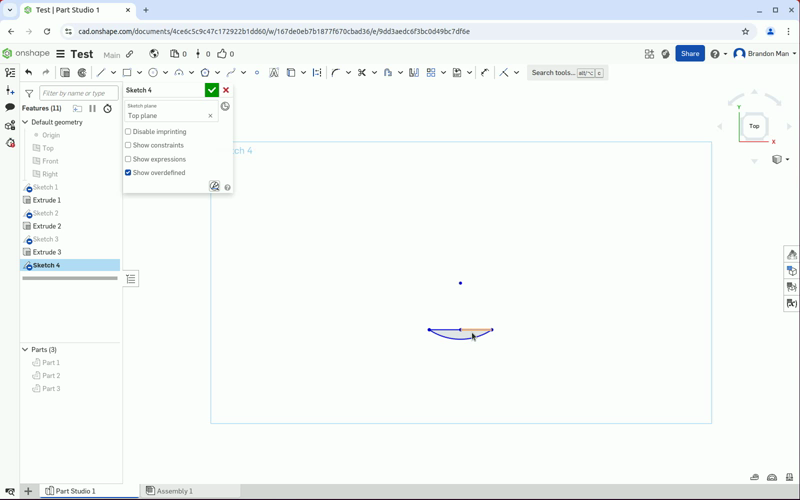
scroll(6)
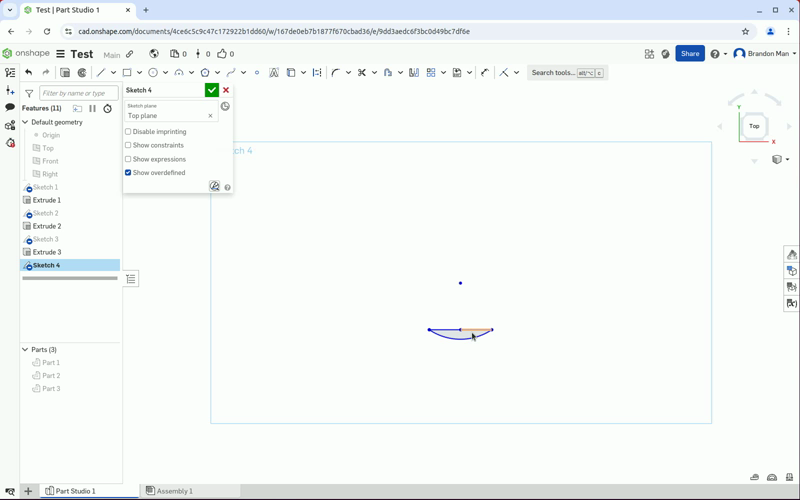
scroll(6)
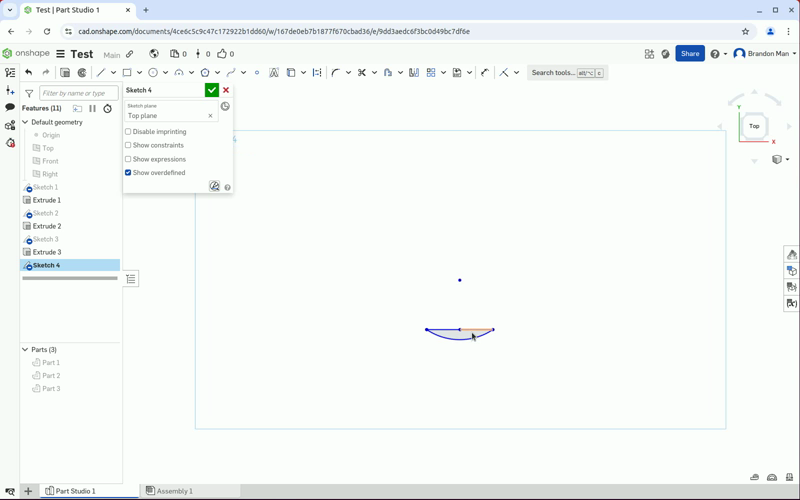
scroll(6)
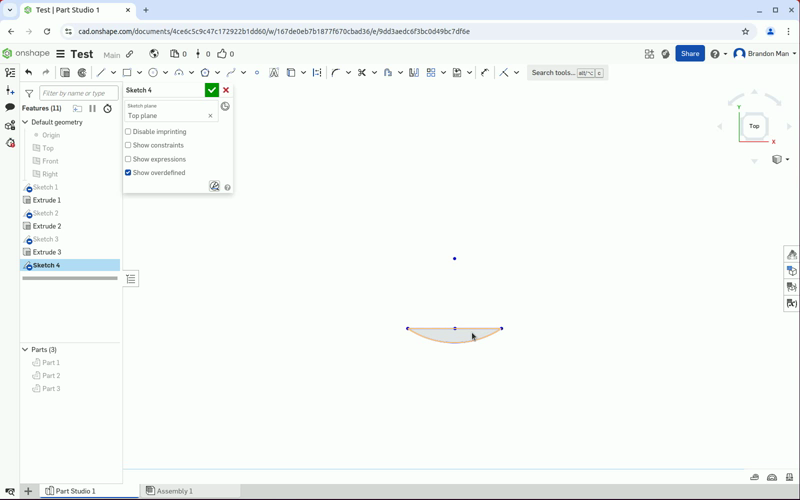
scroll(6)
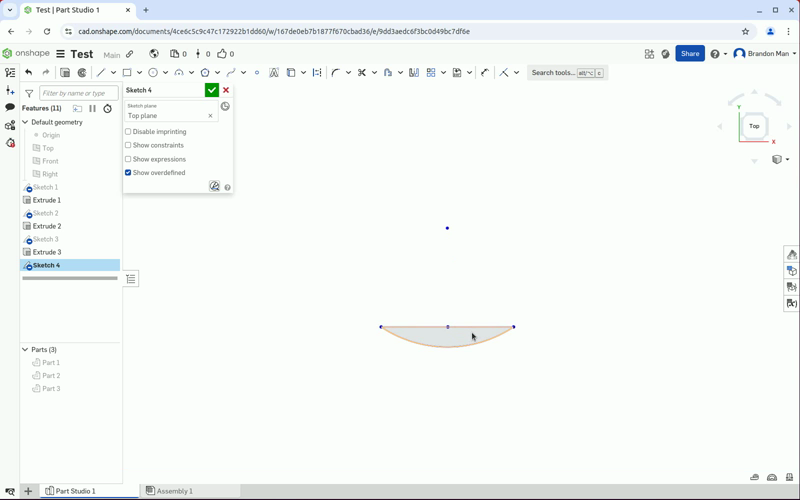
scroll(6)
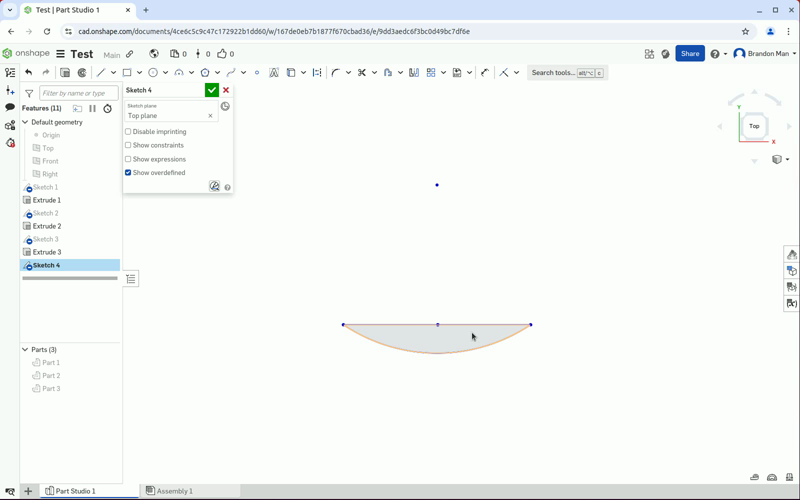
scroll(6)
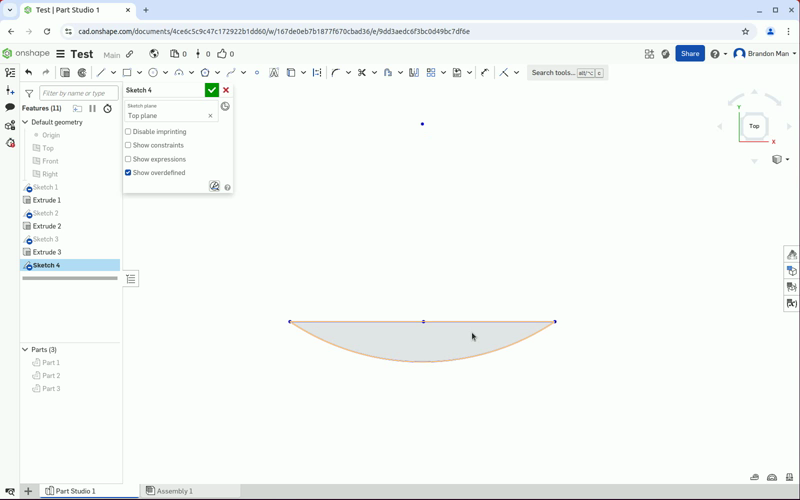
scroll(6)
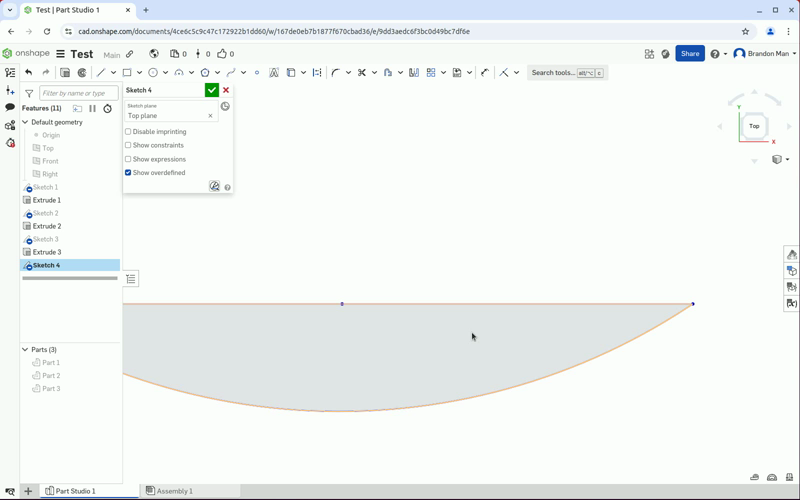
click(472, 332)
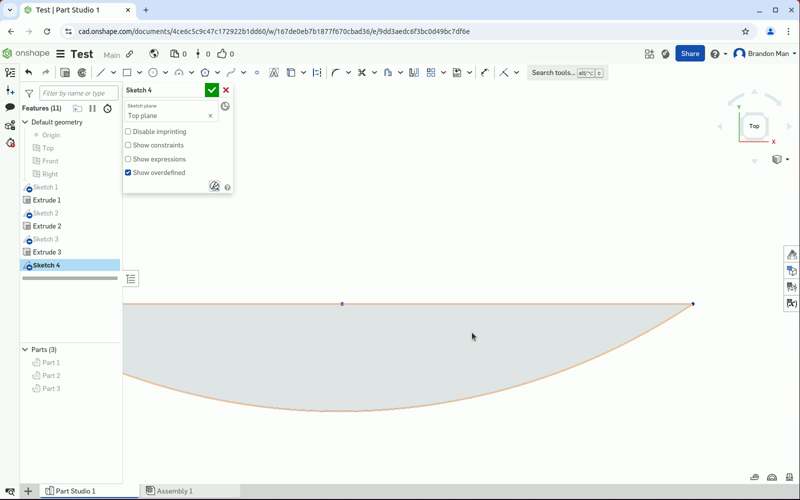
scroll(-6)
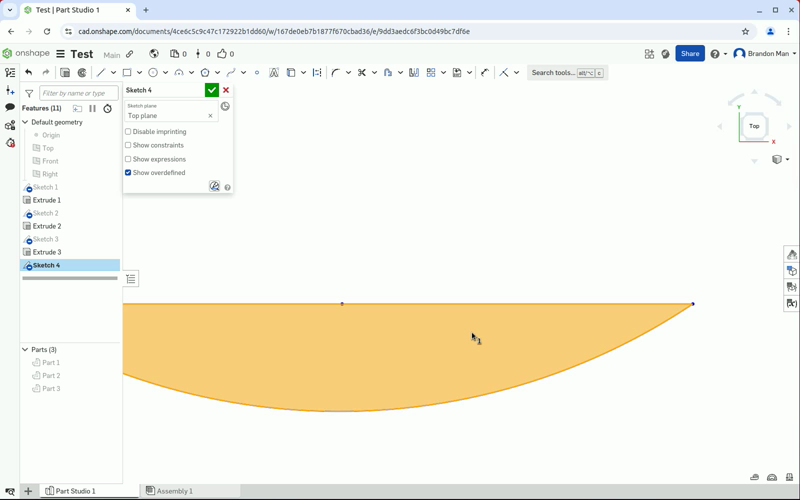
scroll(-6)
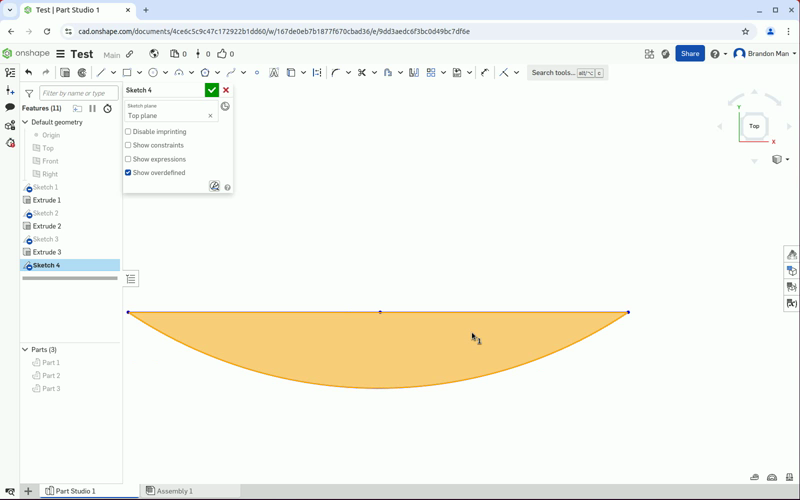
scroll(-6)
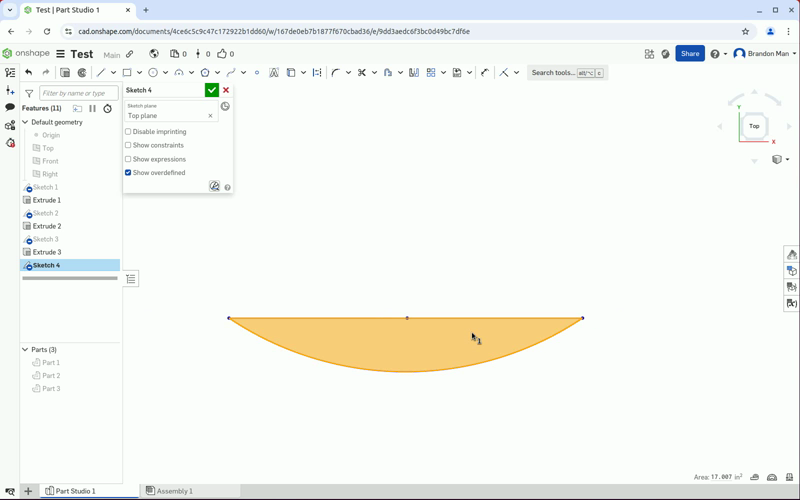
scroll(-6)
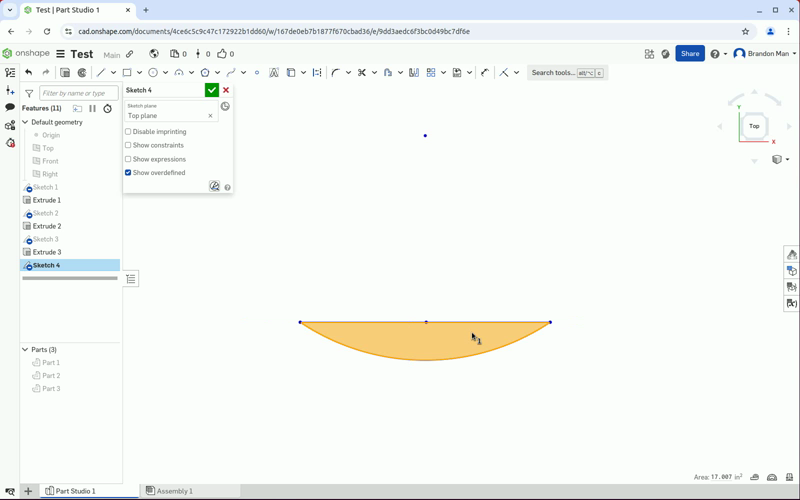
scroll(-6)
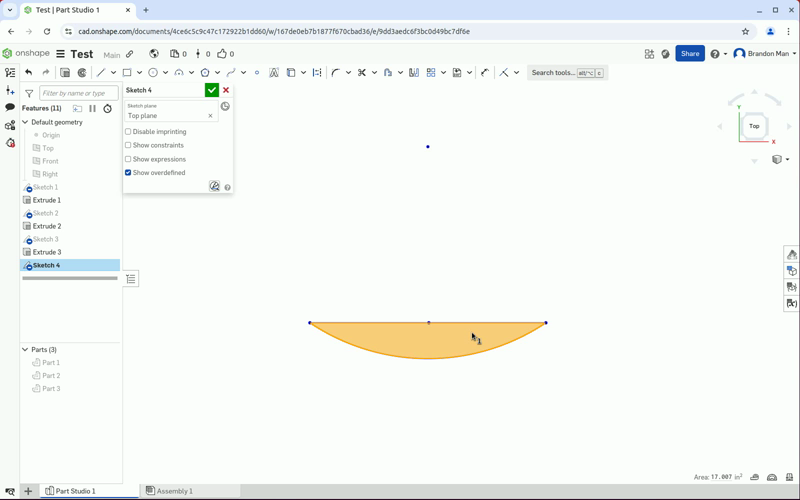
scroll(-6)
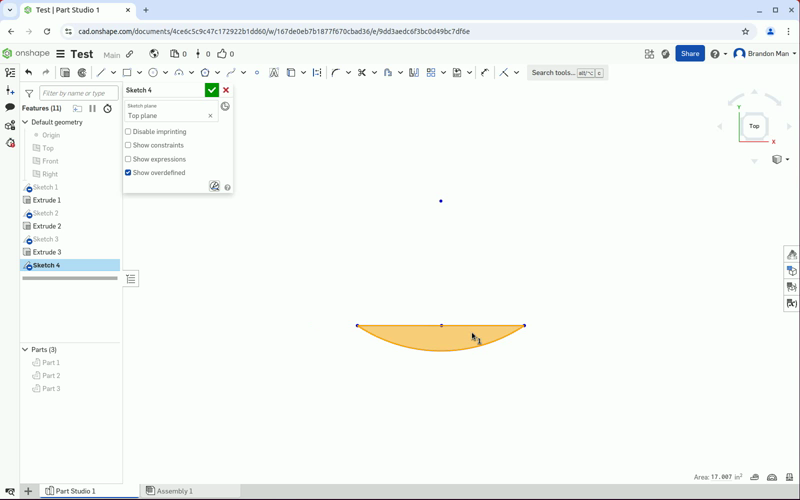
scroll(-6)
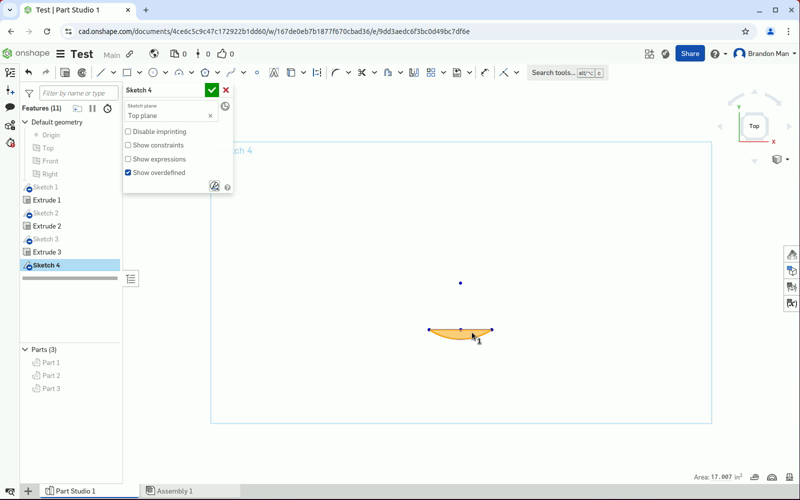
mouse_move(73, 352)
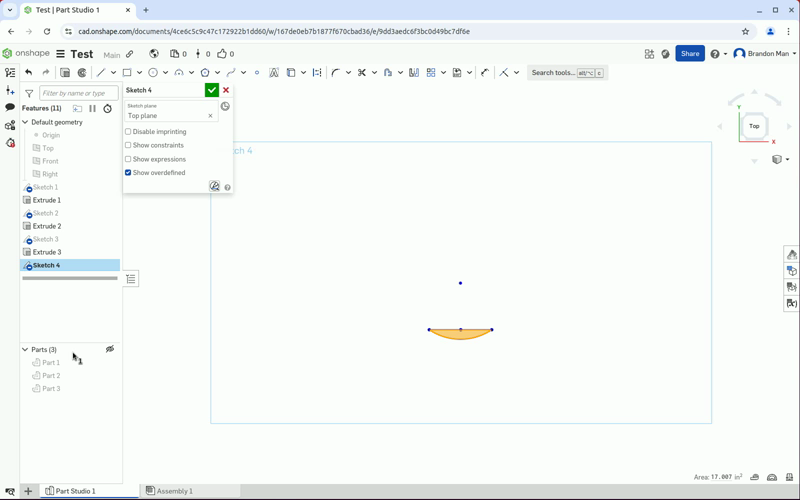
key(shift+y)
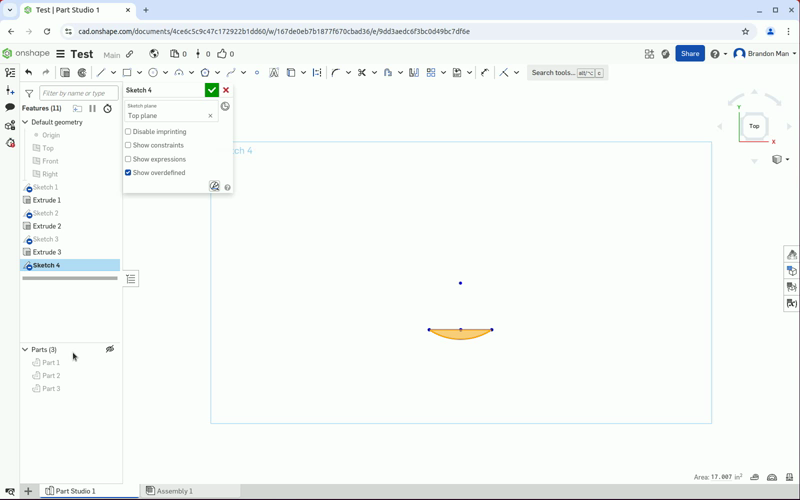
key(shift+e)
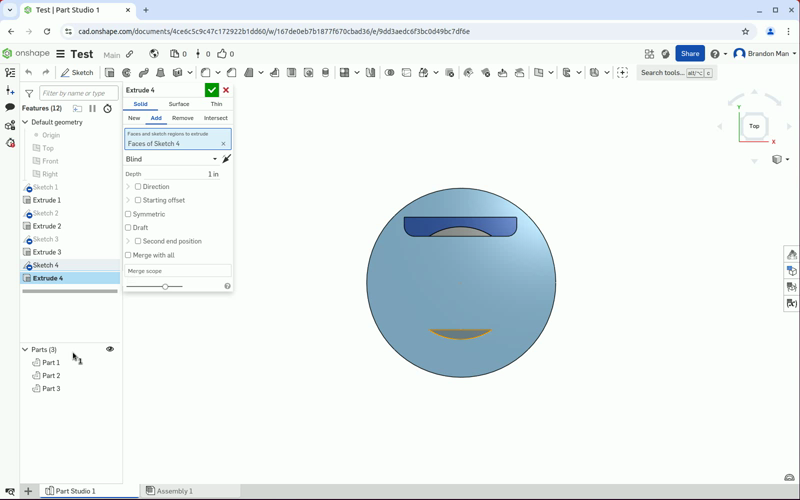
mouse_move(143, 106)
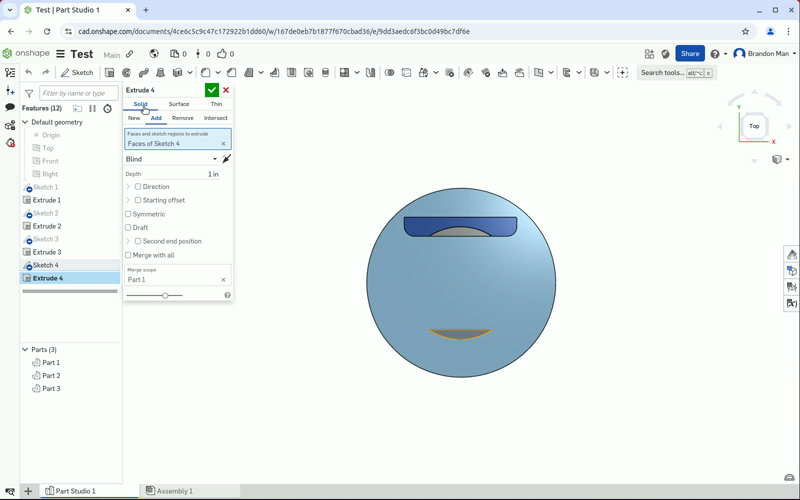
click(143, 106)
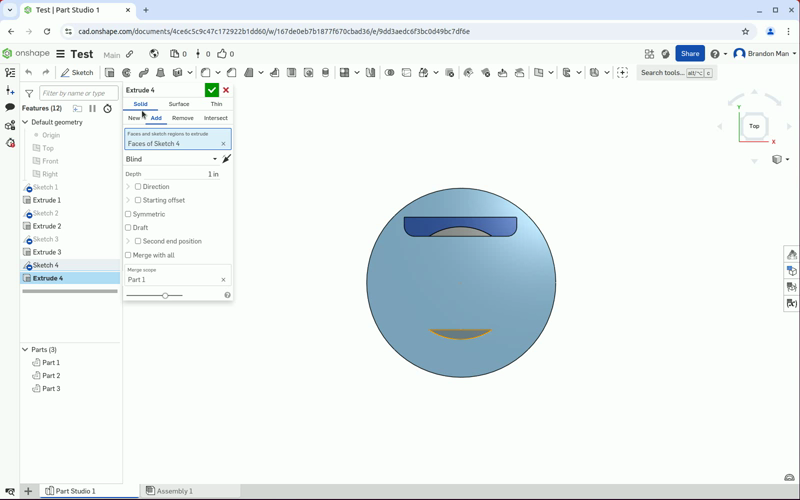
mouse_move(137, 120)
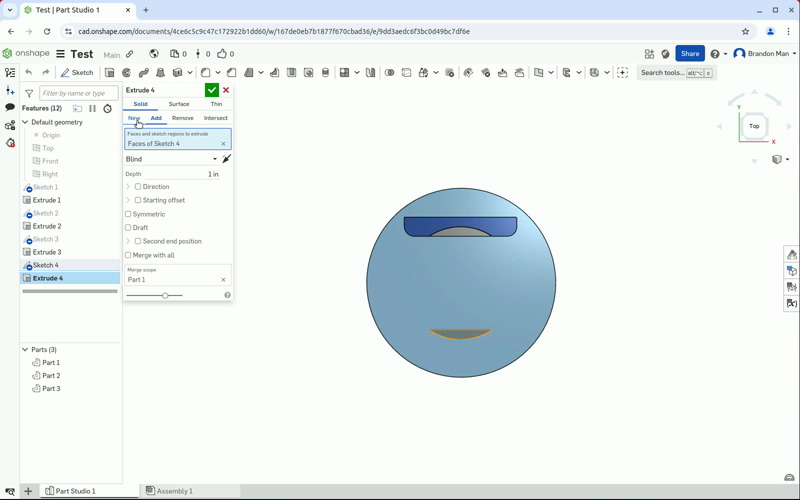
click(137, 120)
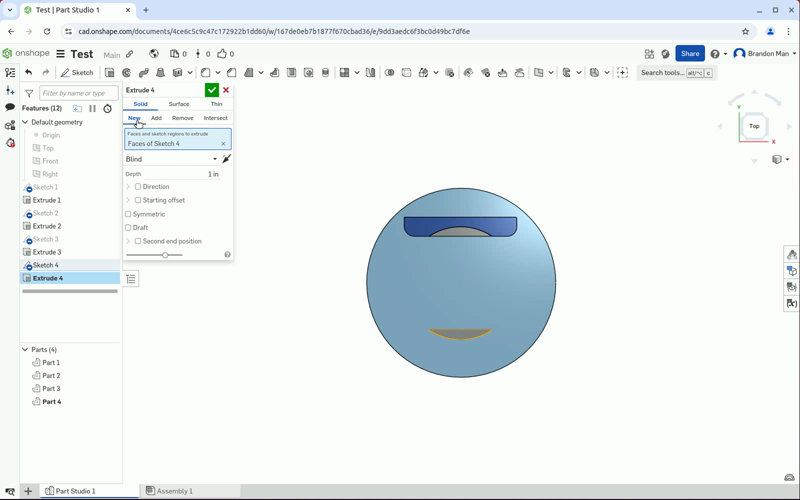
key(tab, 4)
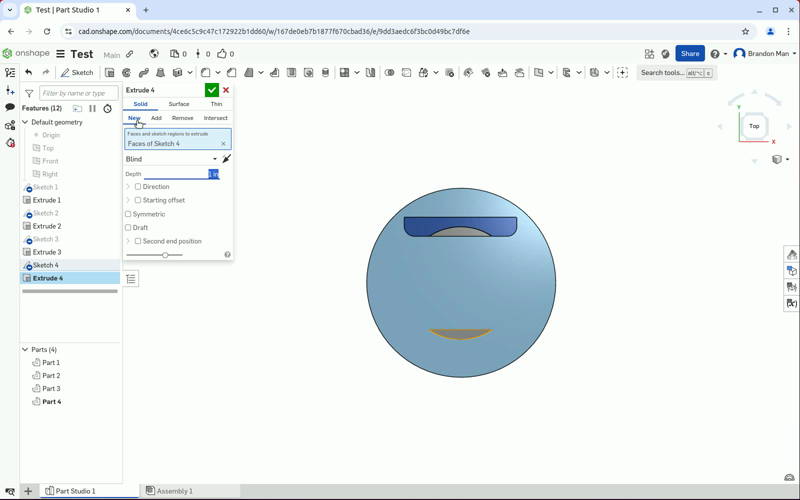
text(1.926)
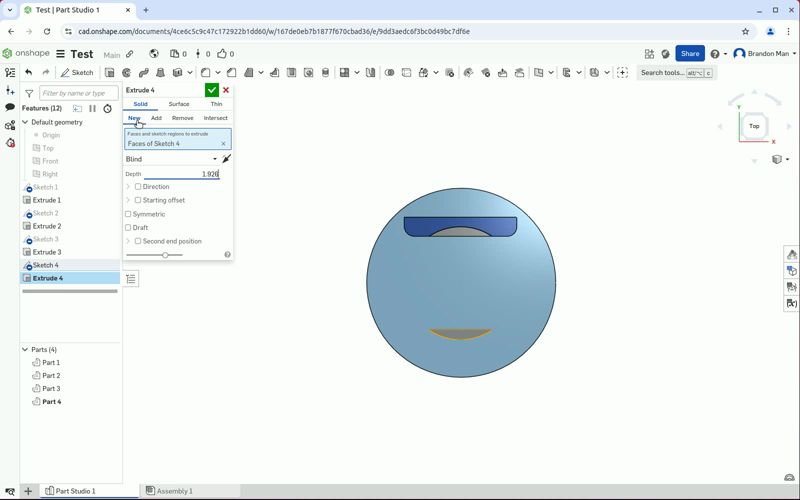
key(enter)
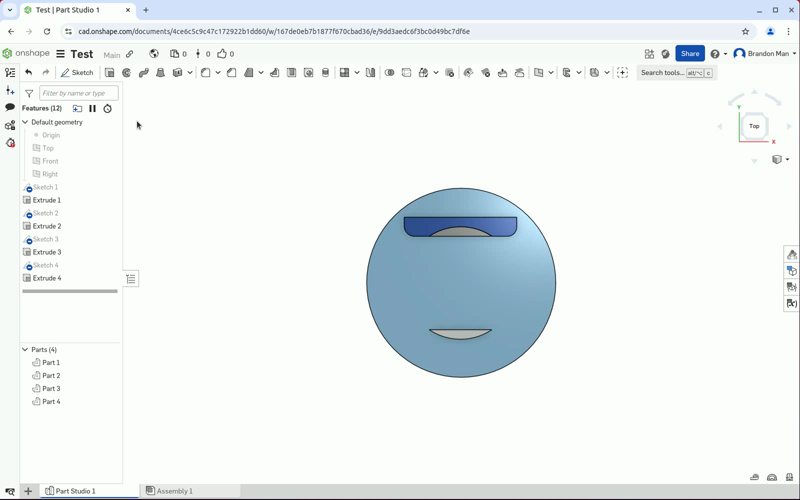
key(shift+h)
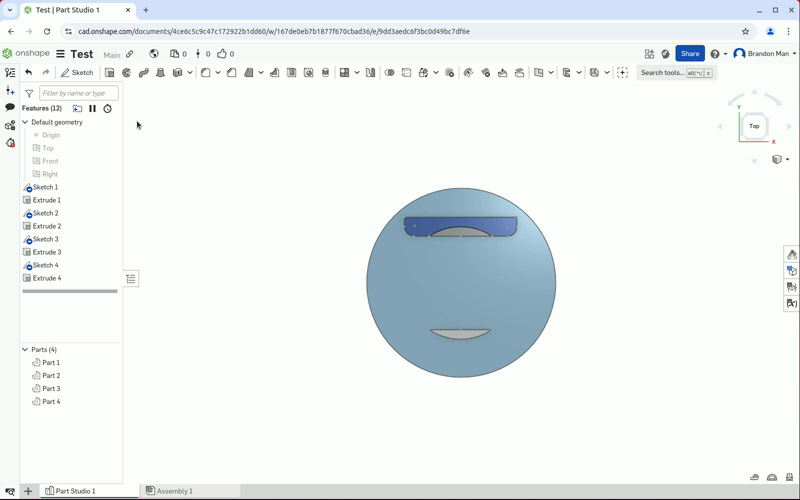
key(shift+h)
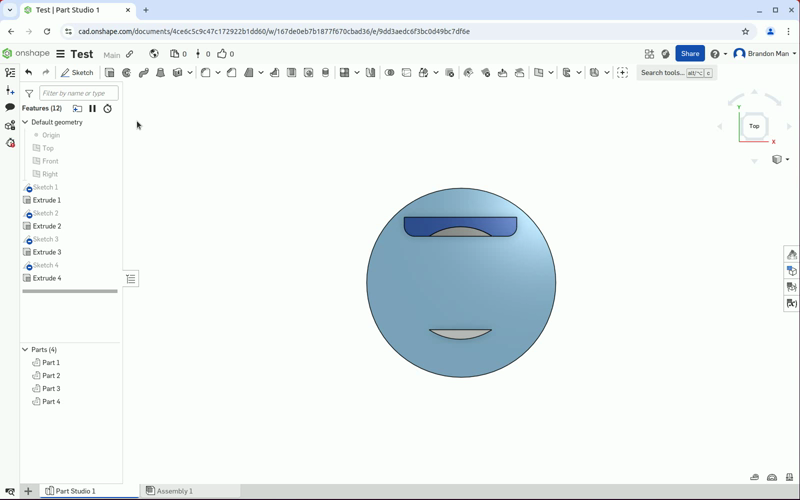
mouse_move(73, 189)
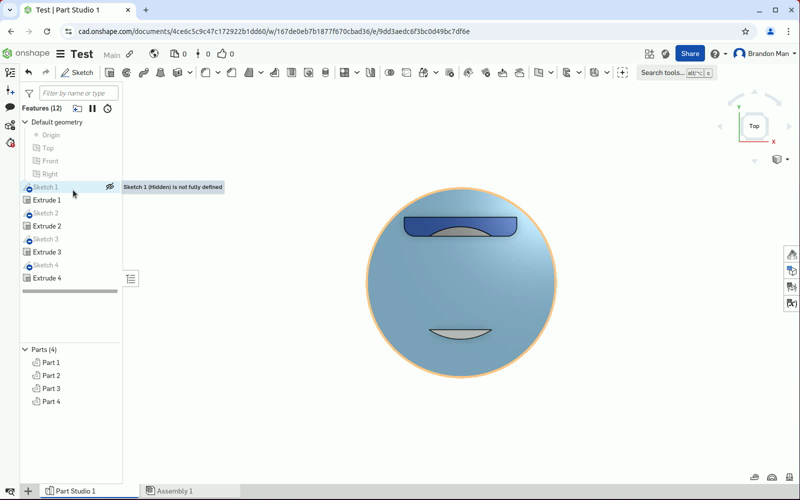
click(73, 189)
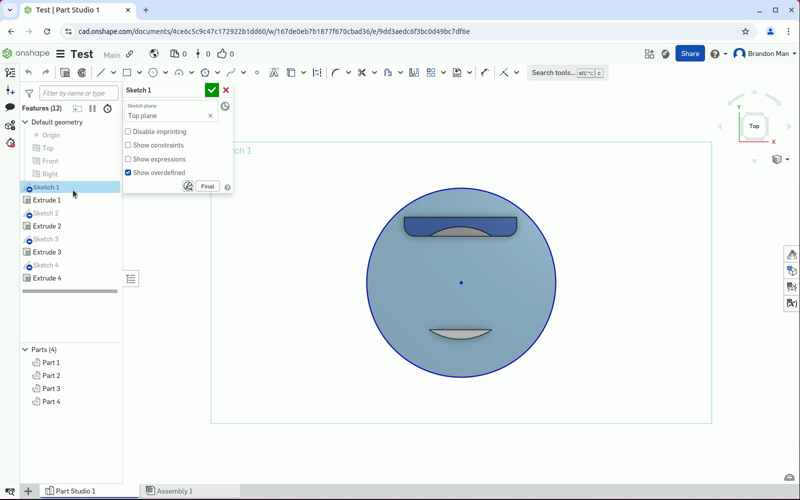
mouse_move(229, 92)
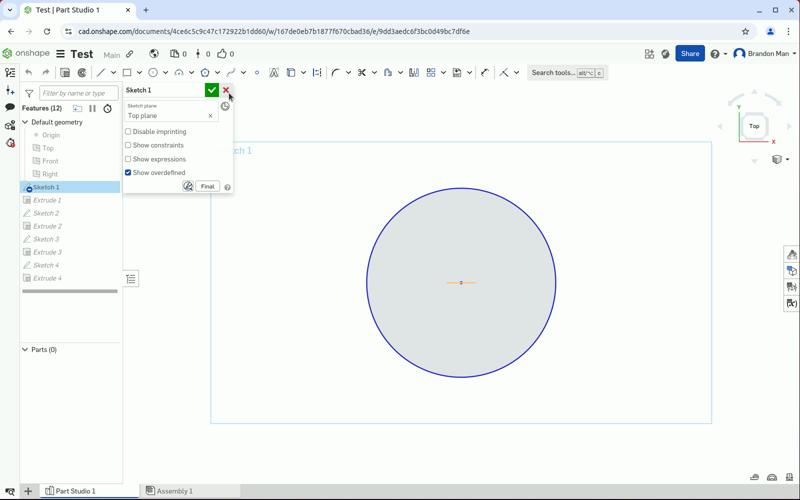
click(229, 92)
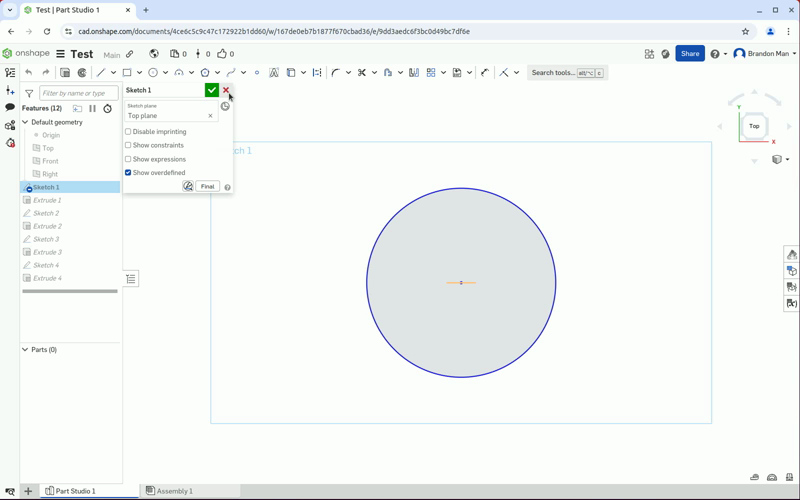
key(shift+s)
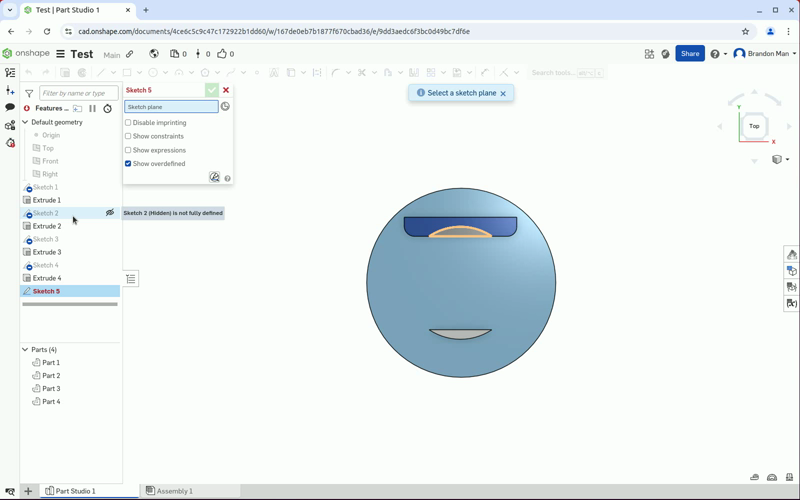
scroll(3)
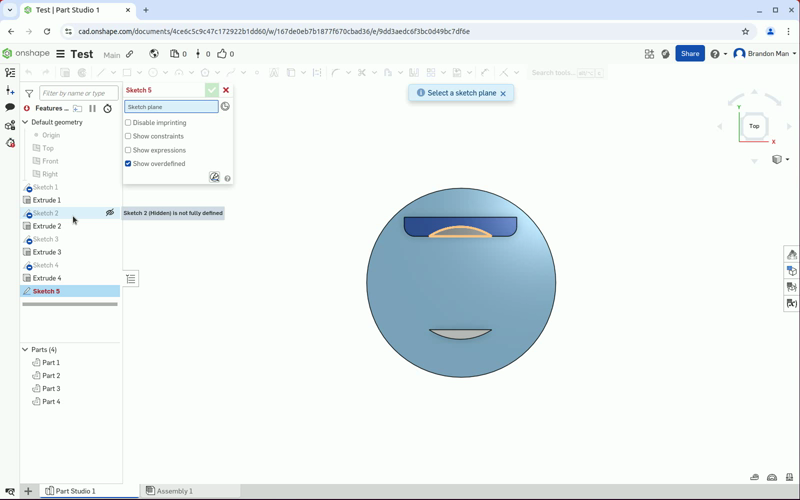
mouse_move(73, 150)
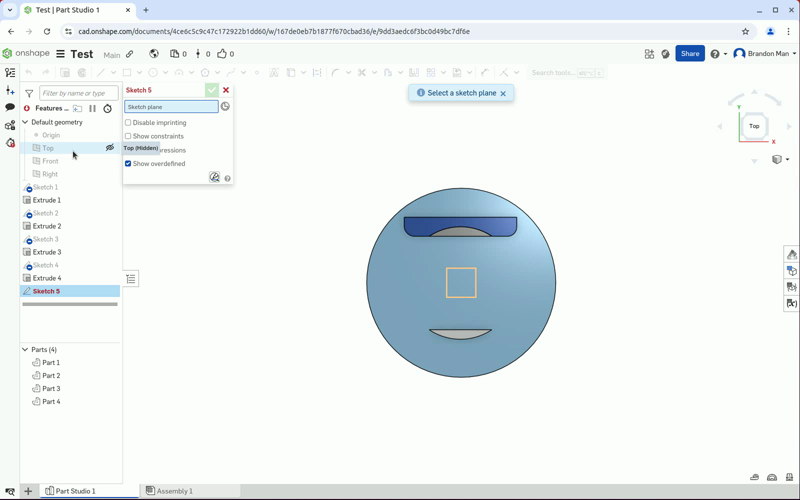
click(73, 150)
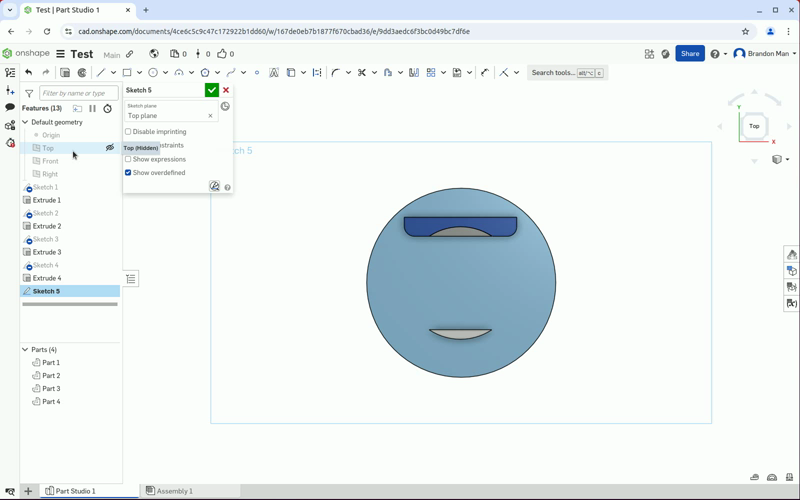
mouse_move(73, 352)
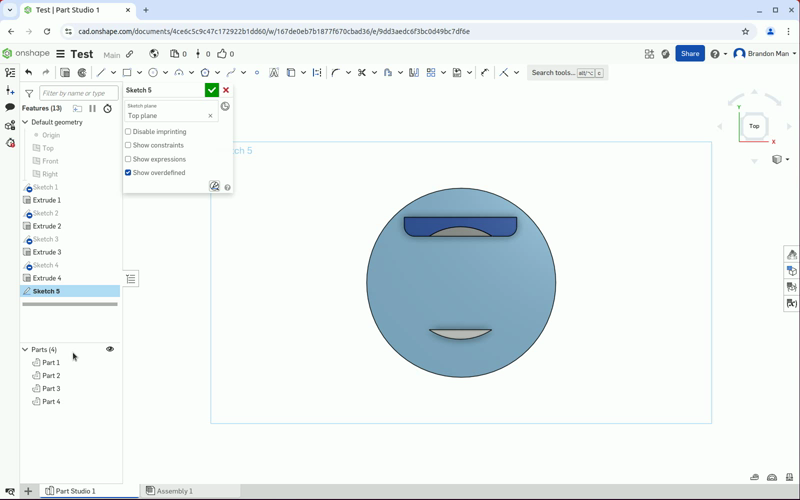
key(y)
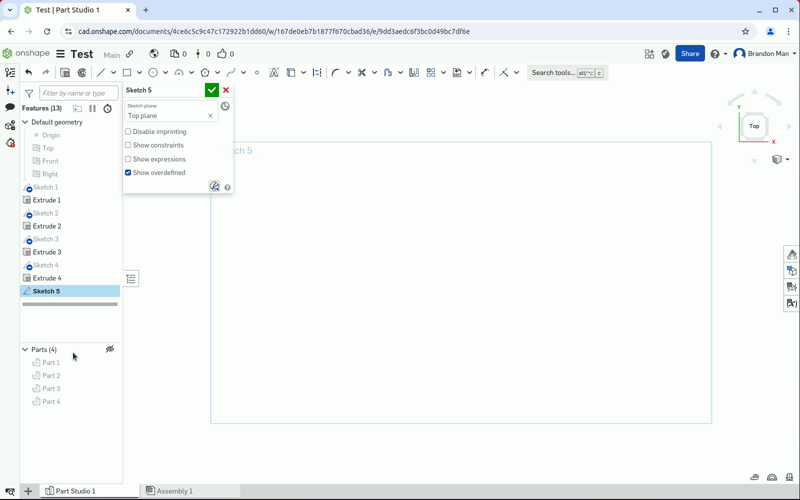
key(l)
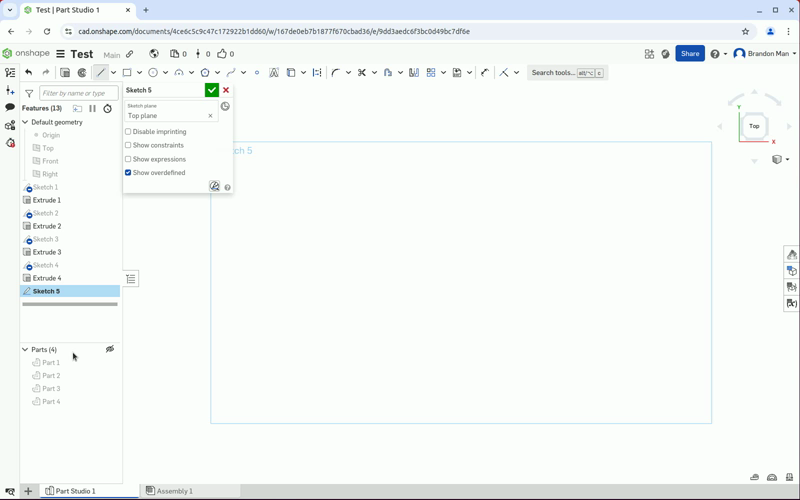
key_down(shift)
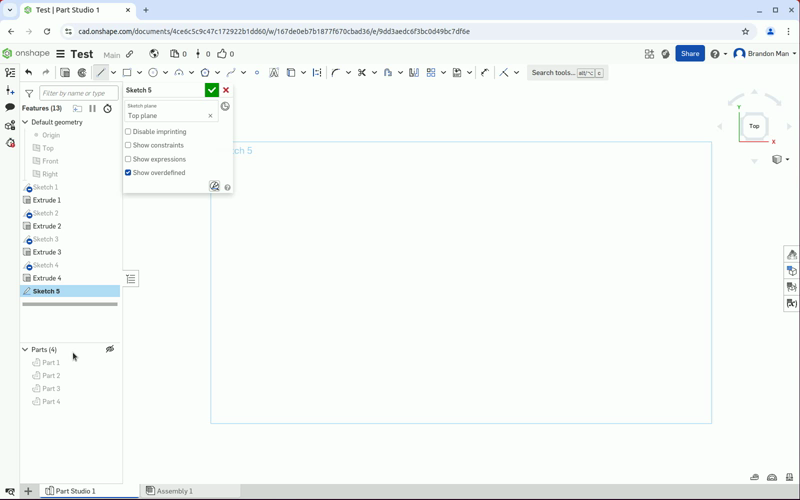
mouse_move(404, 348)
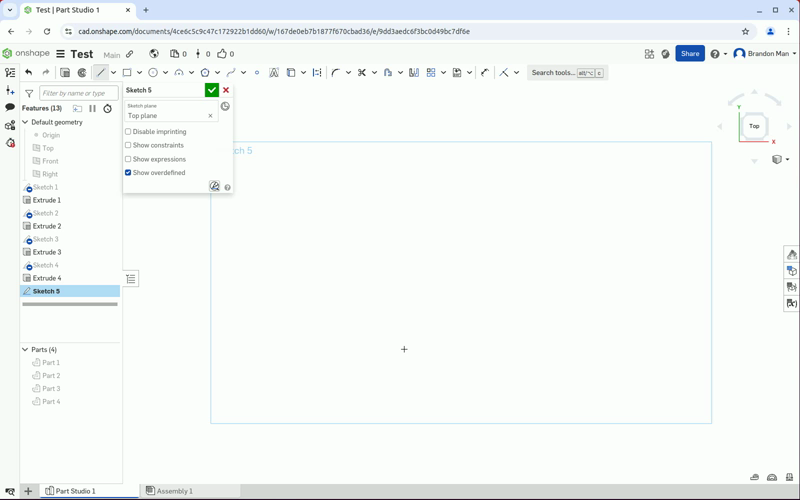
click(404, 348)
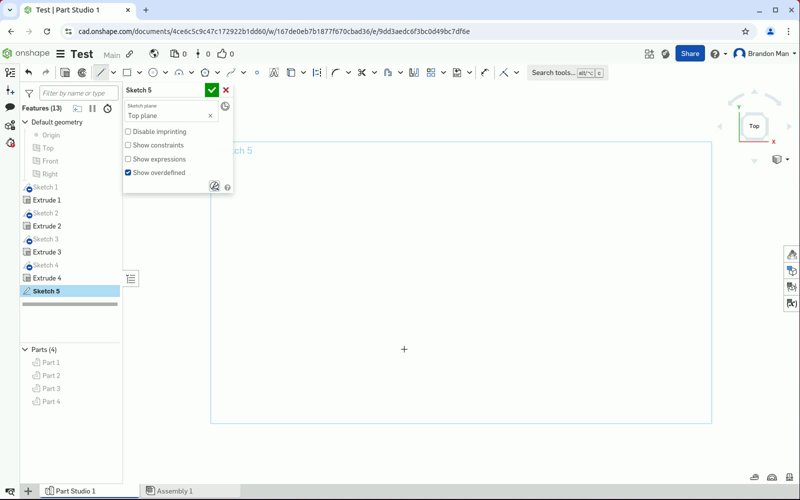
key_up(shift)
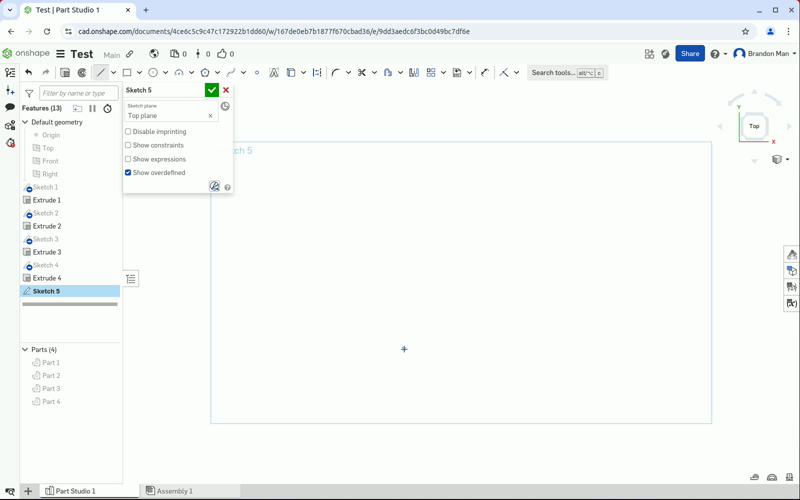
key_down(shift)
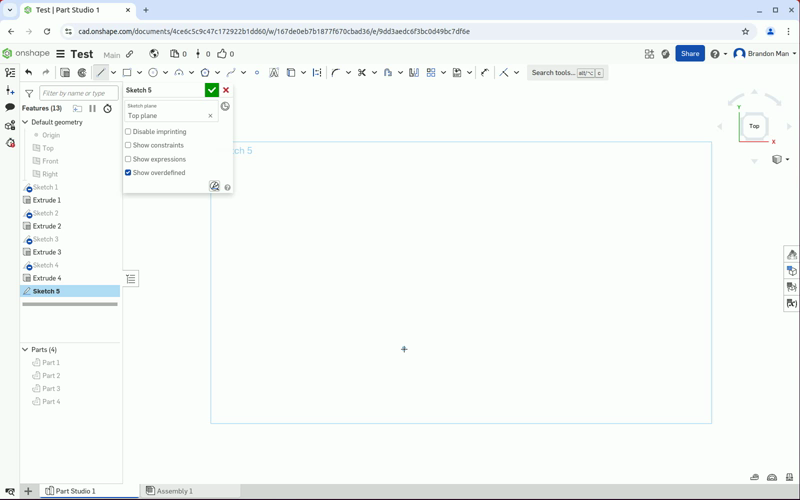
mouse_move(516, 348)
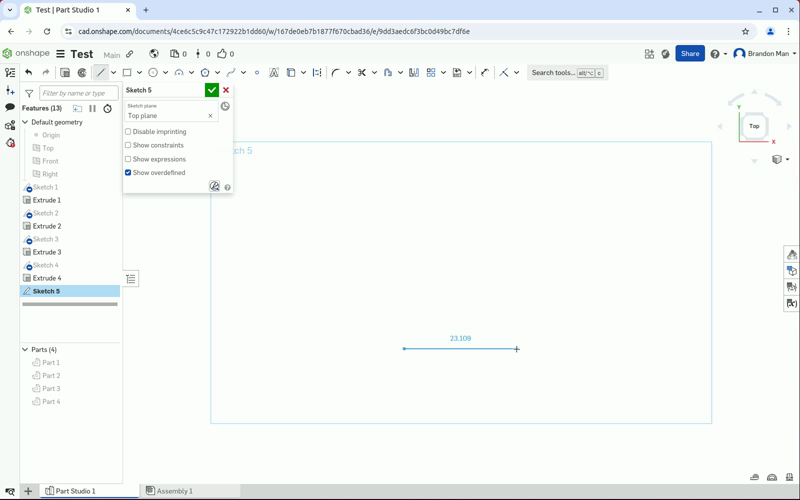
click(516, 348)
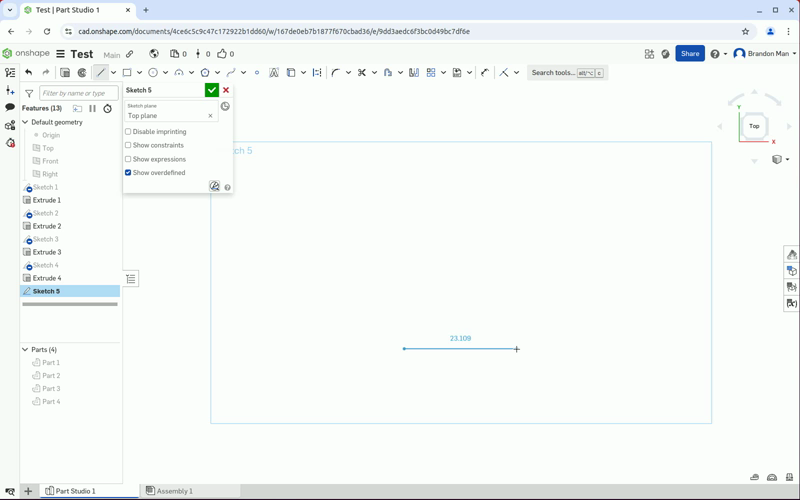
key_up(shift)
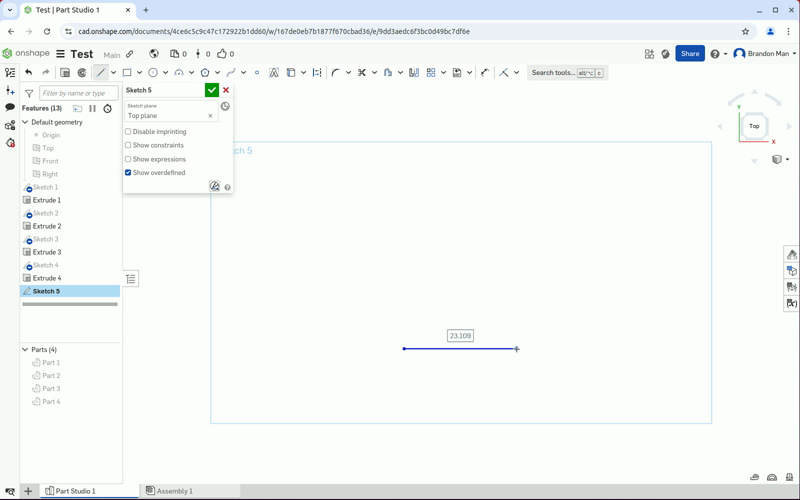
key_down(shift)
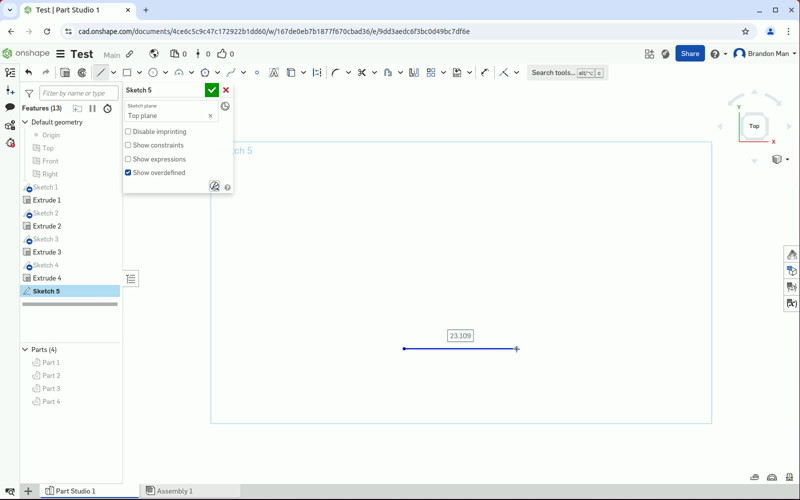
mouse_move(546, 348)
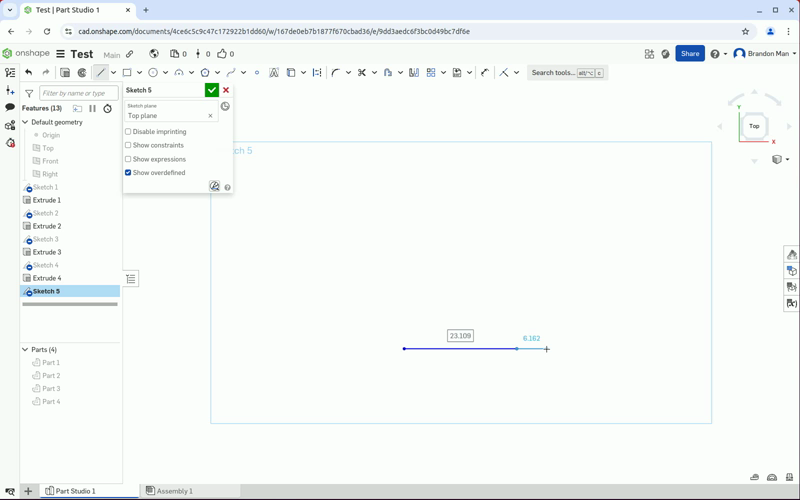
mouse_move(516, 339)
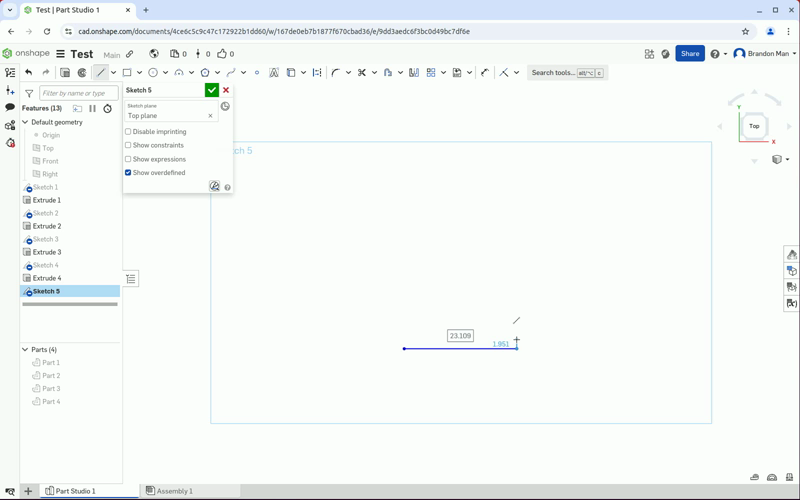
click(516, 339)
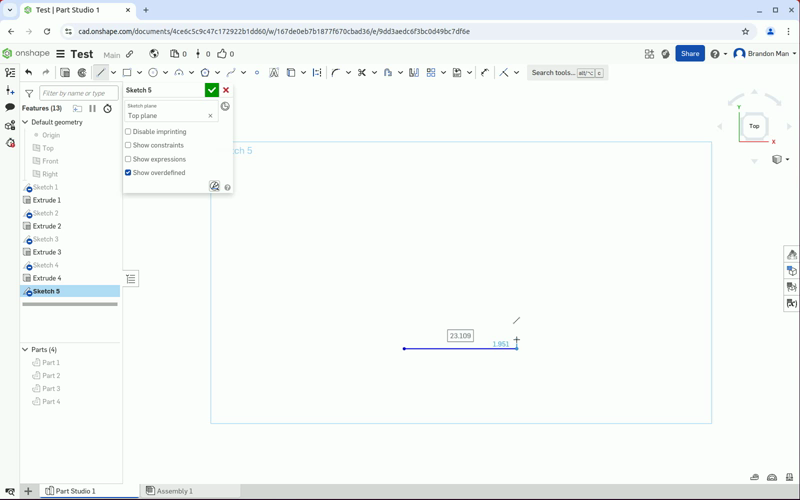
key_up(shift)
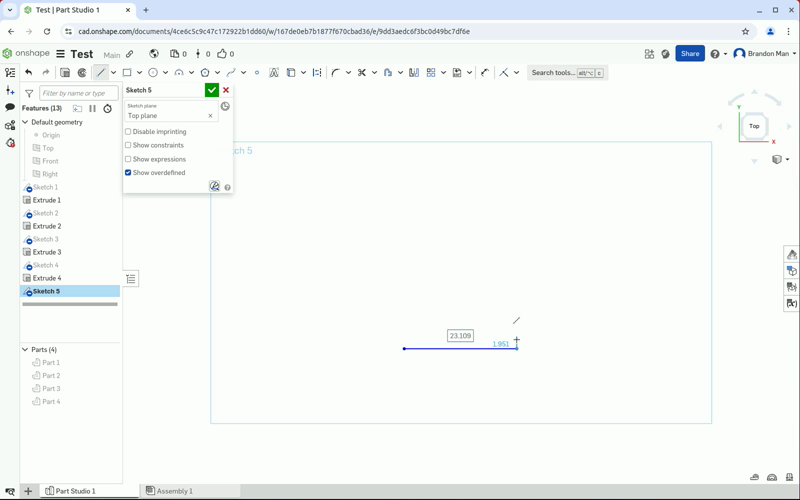
key(esc)
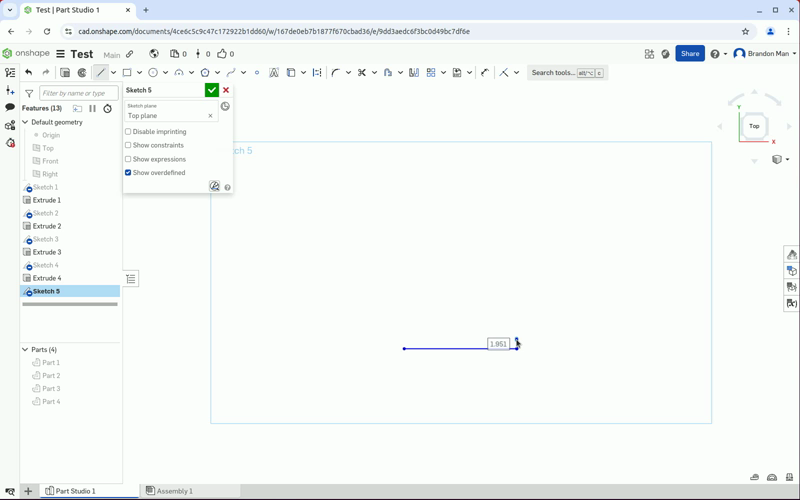
key(a)
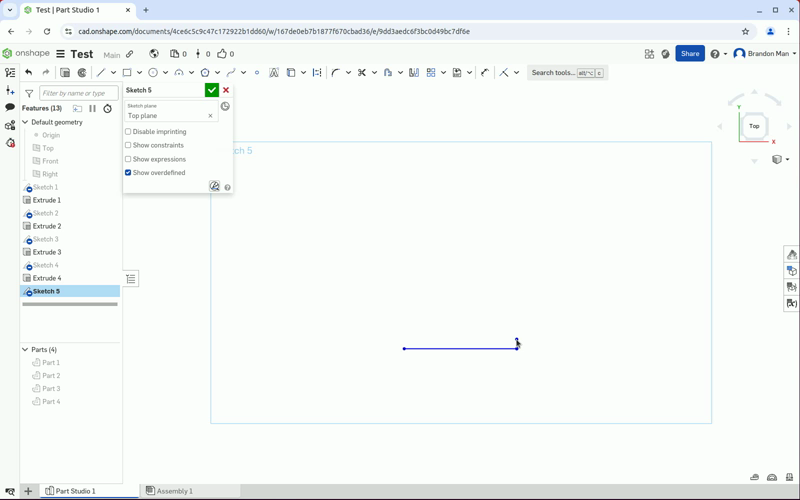
mouse_move(516, 339)
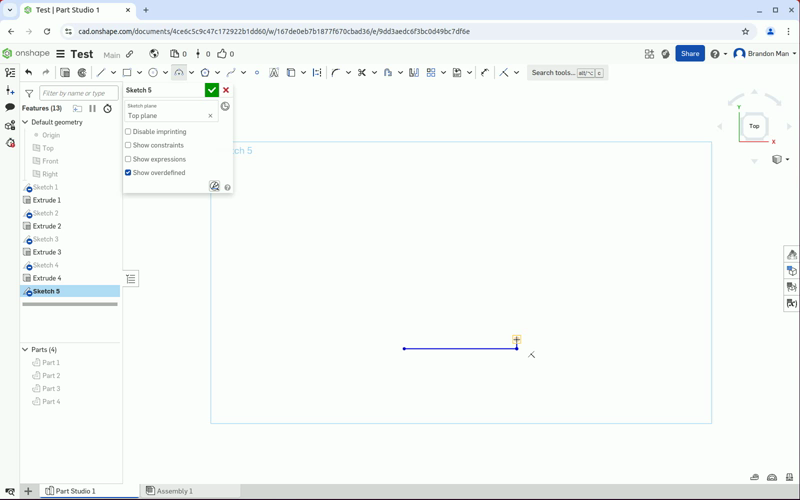
click(516, 339)
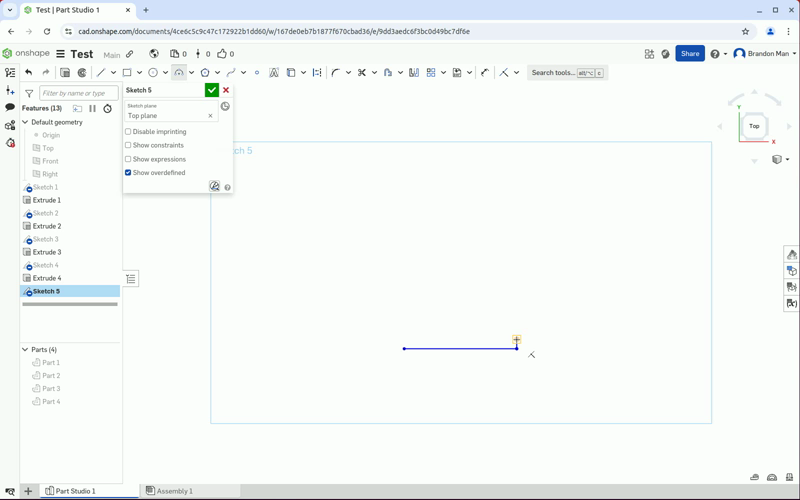
key_down(shift)
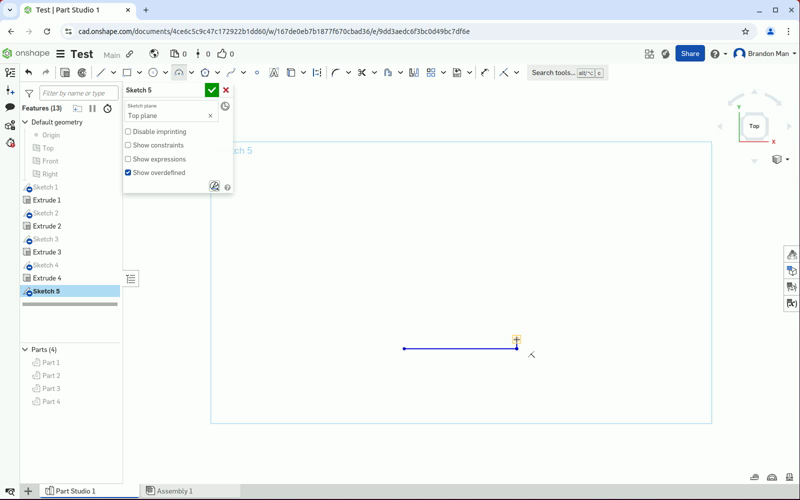
mouse_move(507, 329)
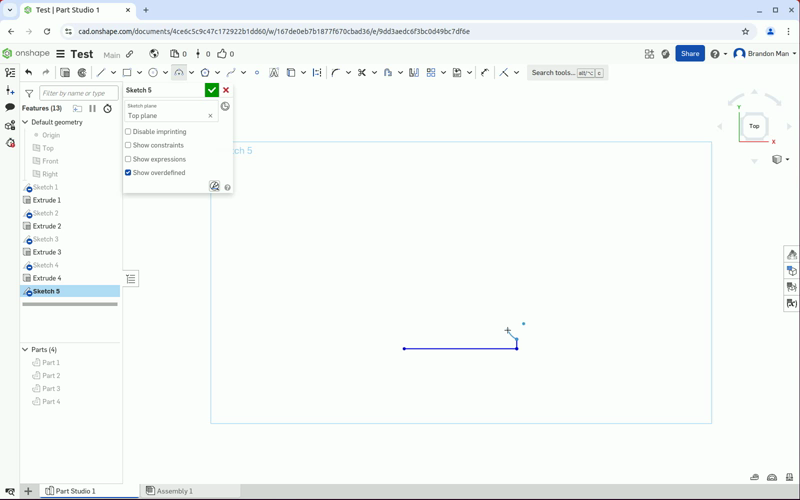
click(507, 329)
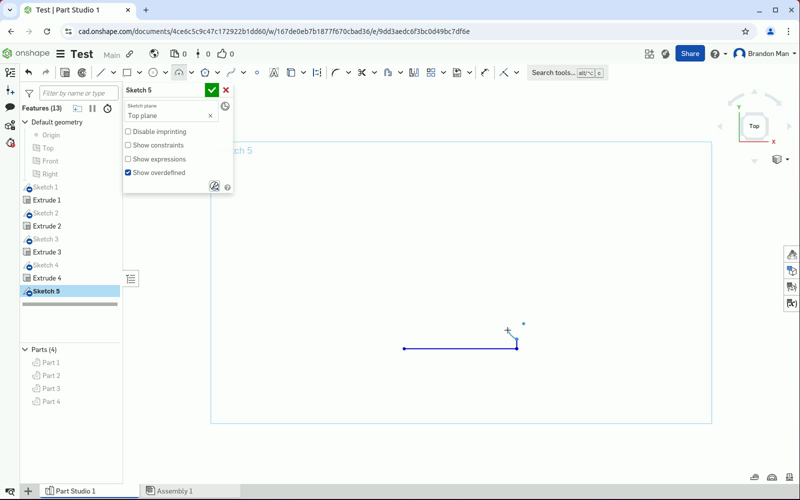
mouse_move(514, 332)
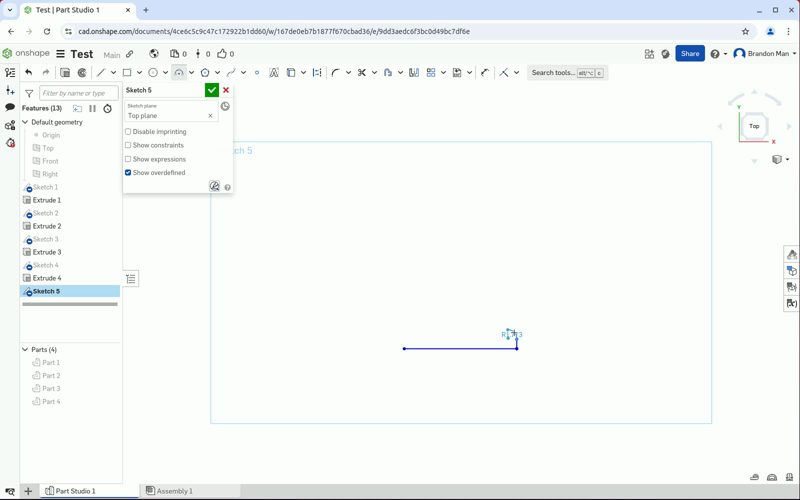
click(514, 332)
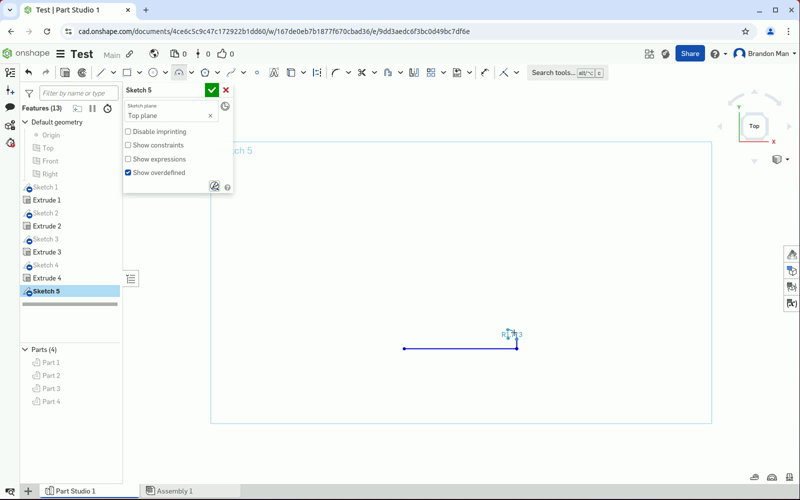
key_up(shift)
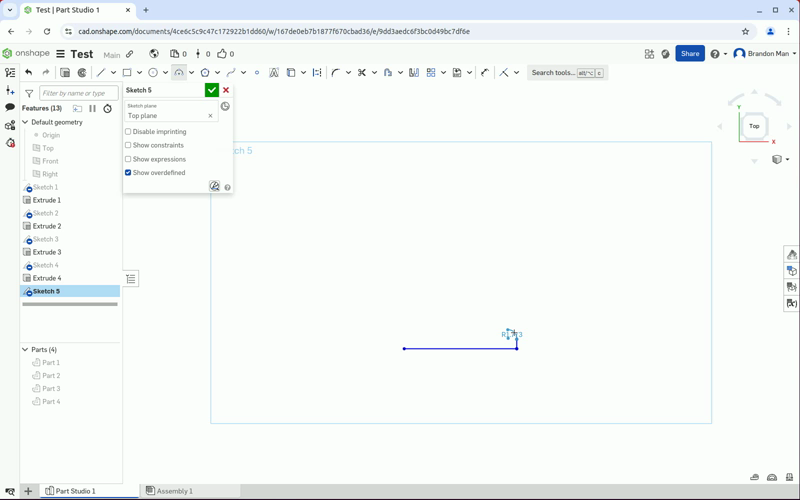
key(esc)
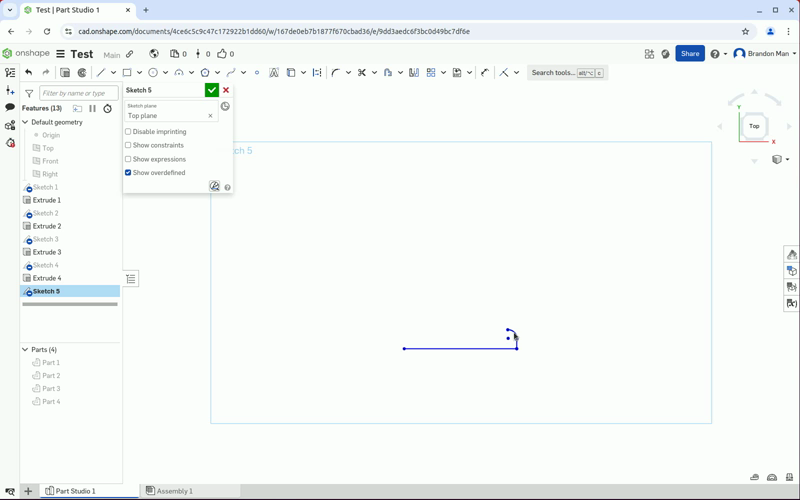
key(l)
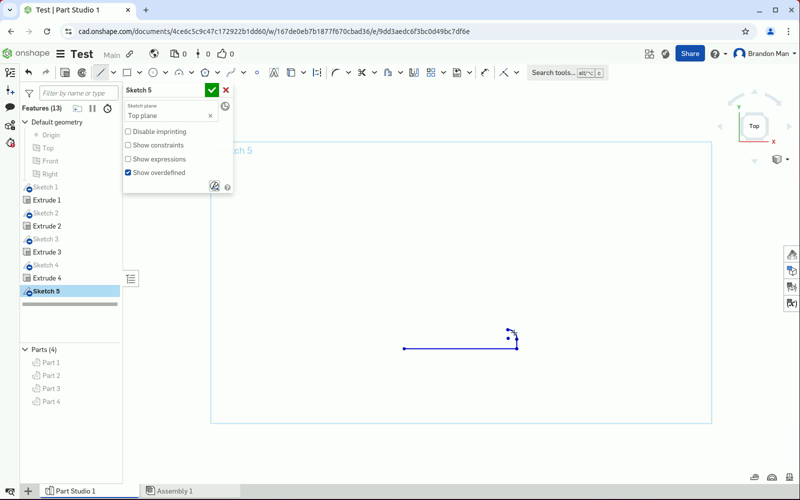
mouse_move(507, 329)
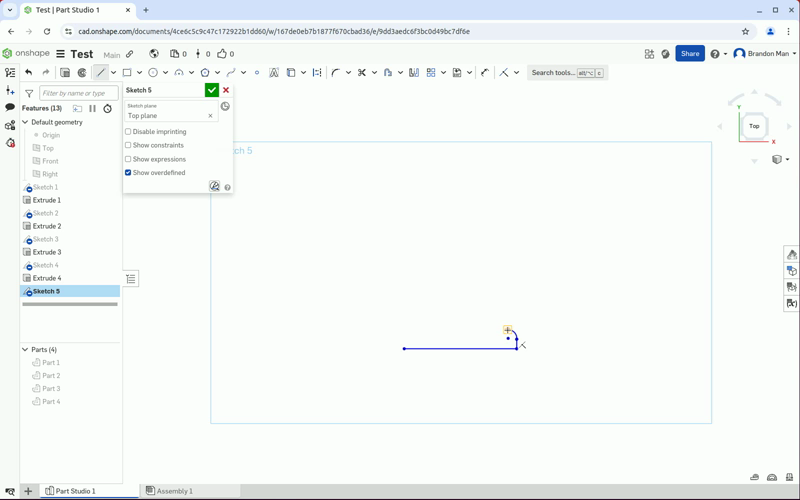
click(507, 329)
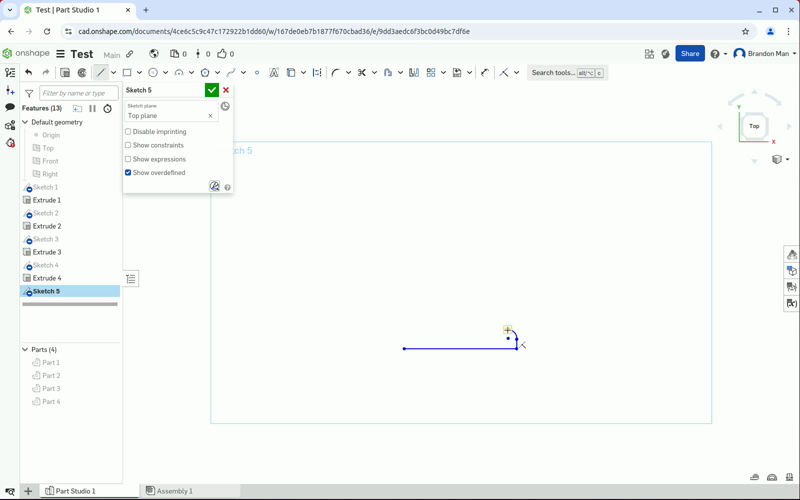
key_down(shift)
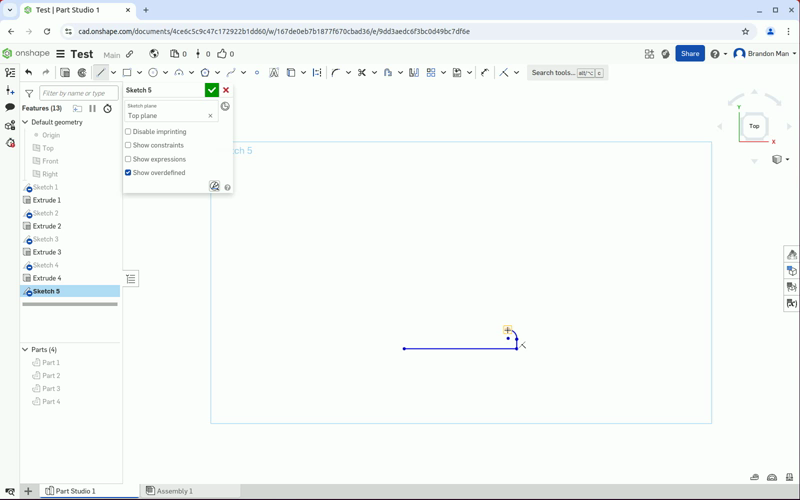
mouse_move(537, 329)
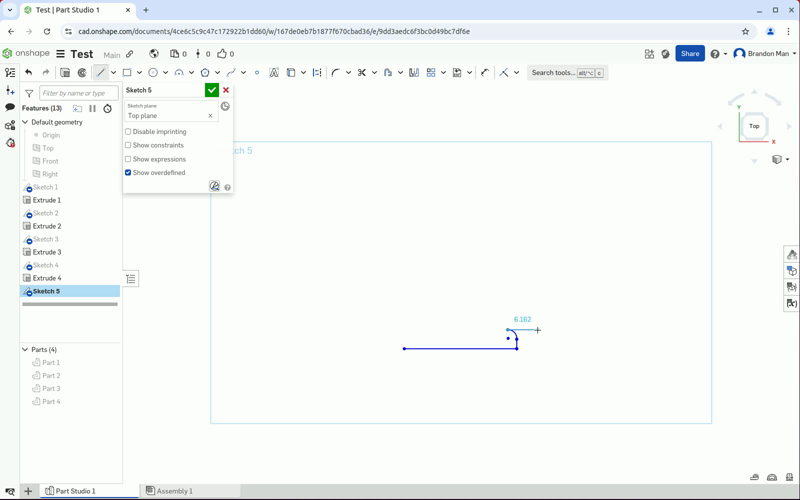
mouse_move(492, 329)
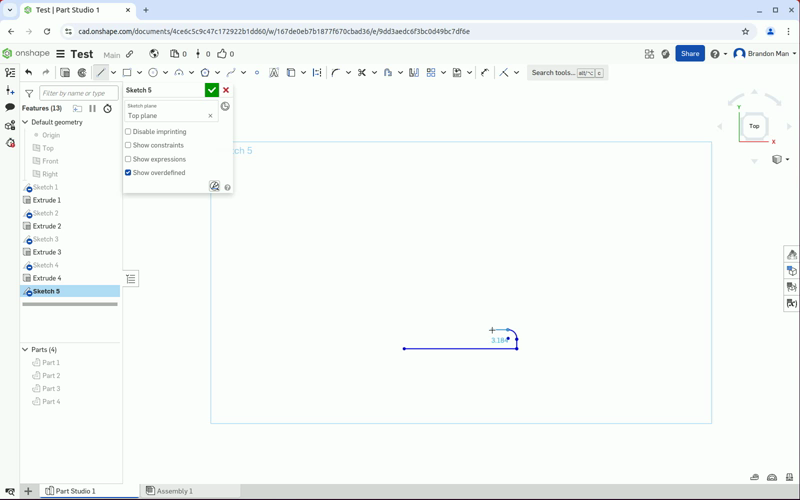
click(492, 329)
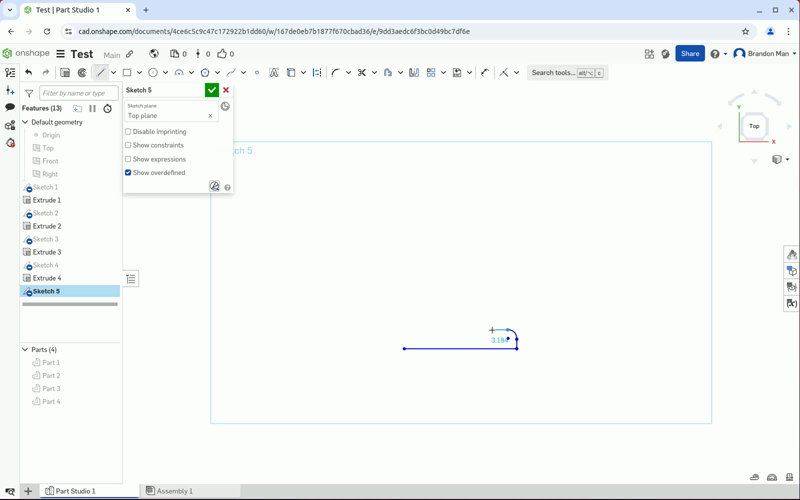
key_up(shift)
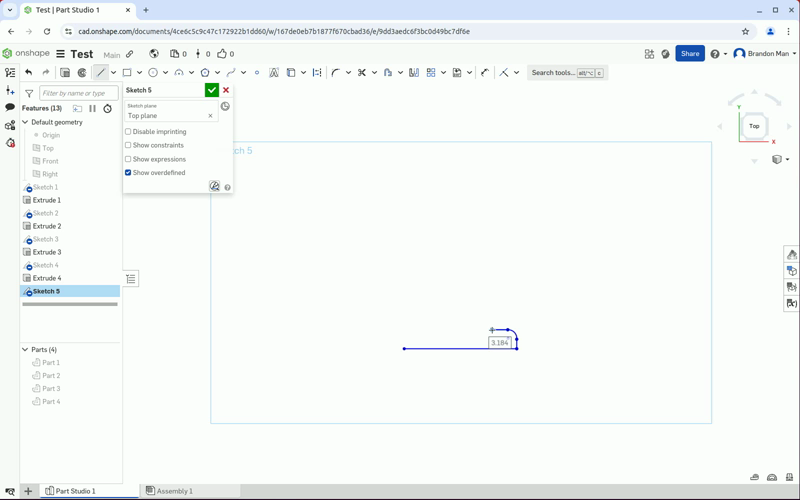
key(esc)
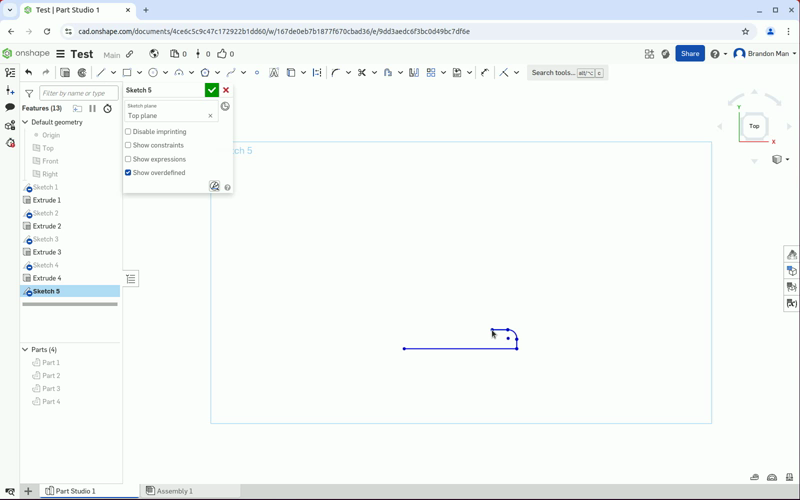
key(a)
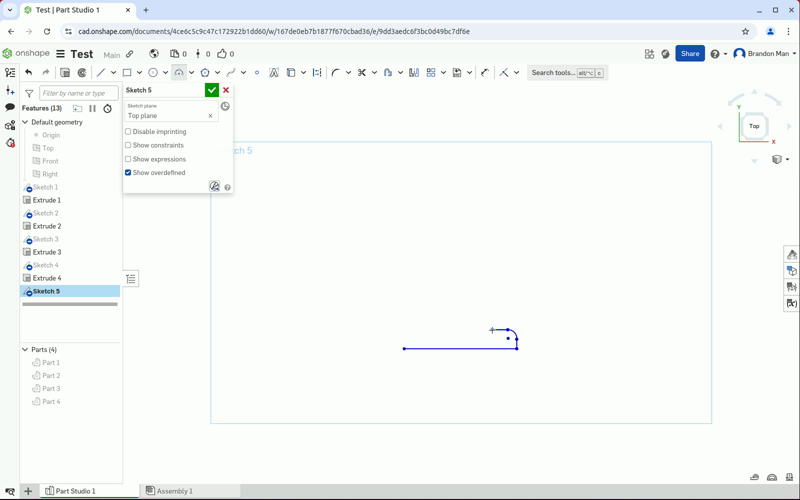
mouse_move(492, 329)
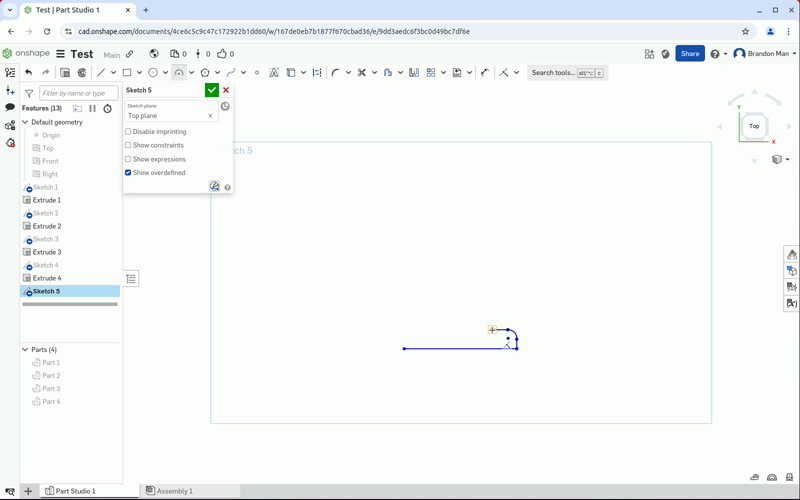
click(492, 329)
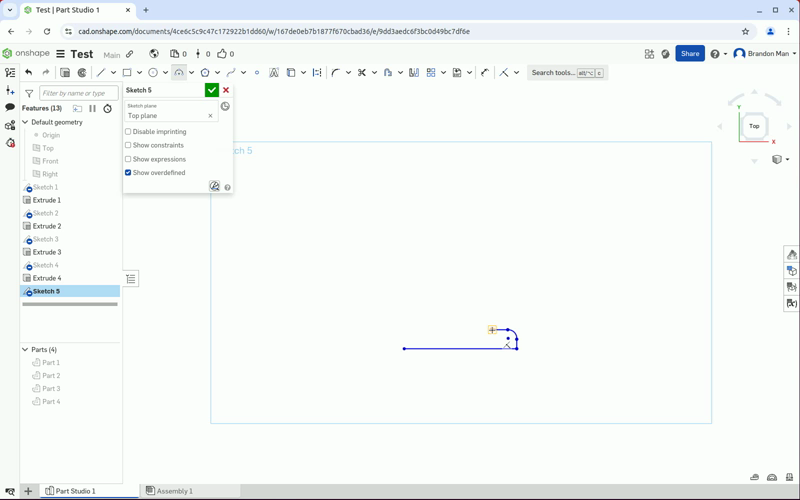
key_down(shift)
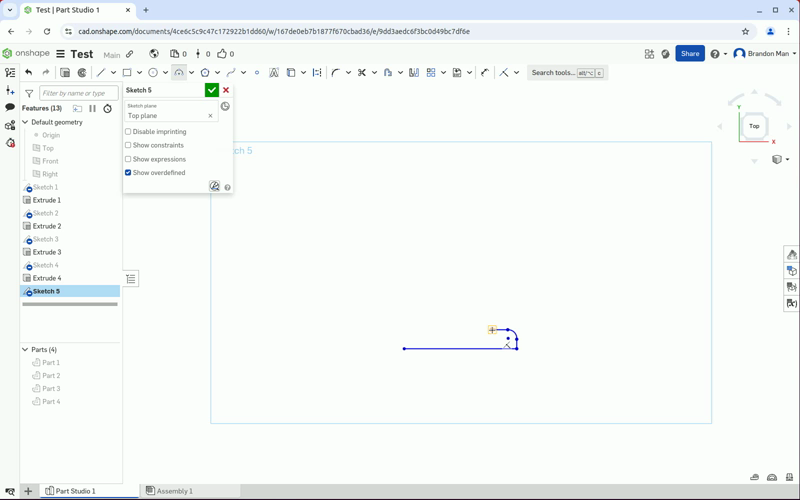
mouse_move(429, 329)
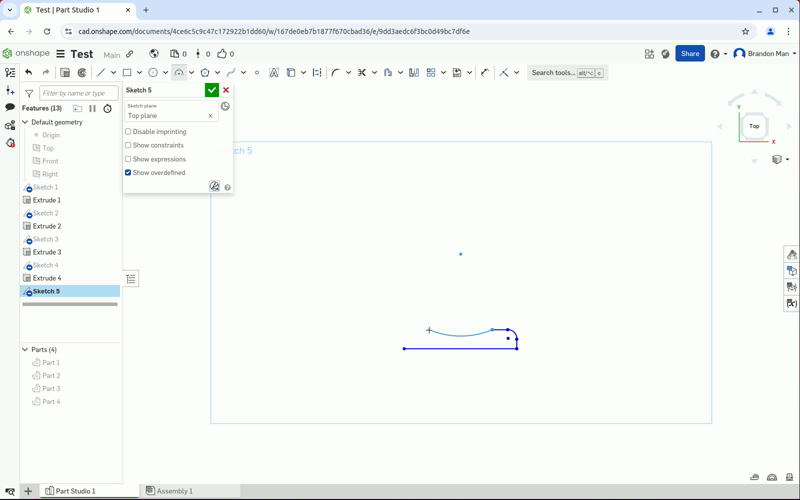
click(429, 329)
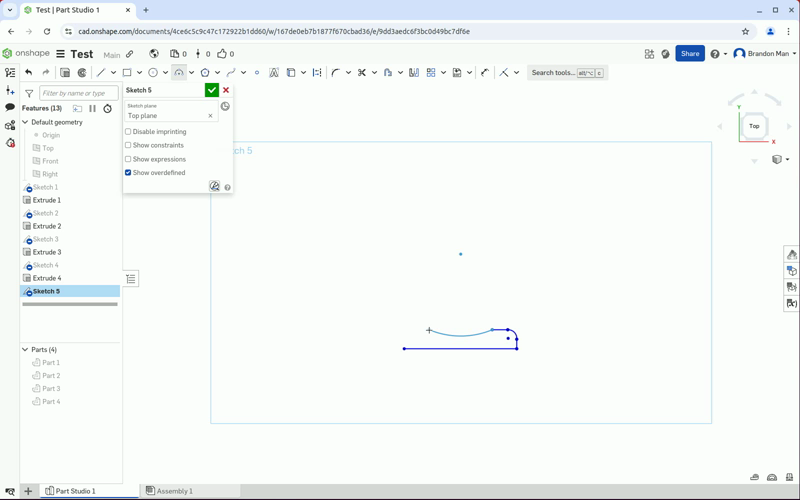
mouse_move(460, 339)
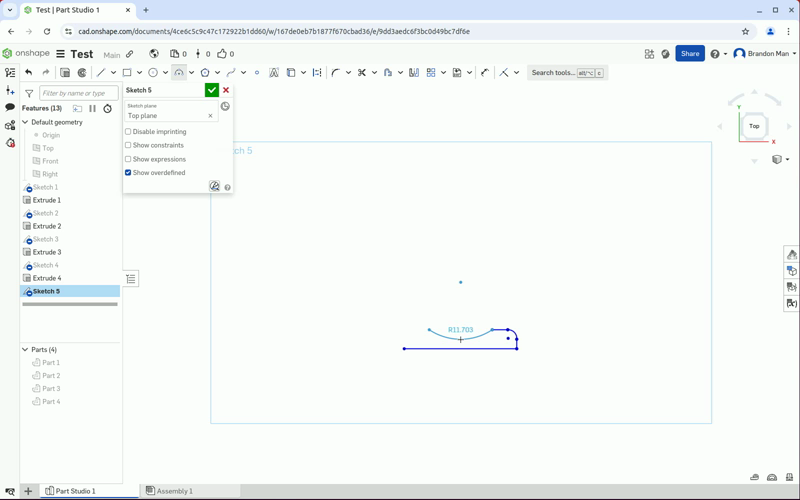
click(460, 339)
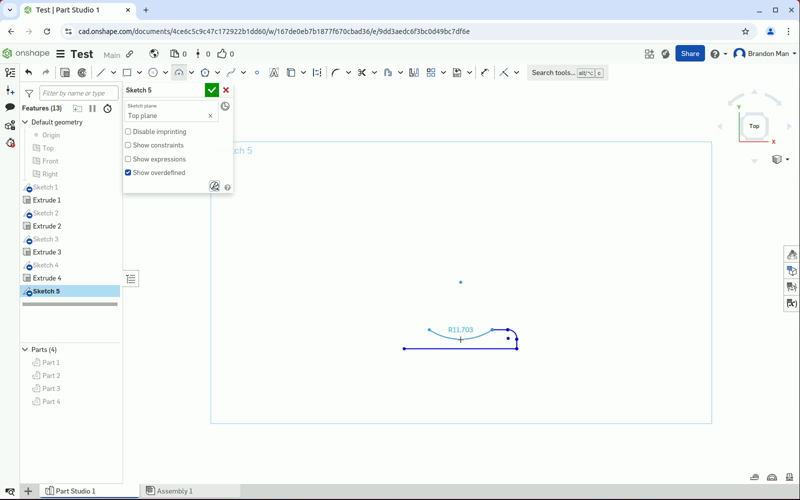
key_up(shift)
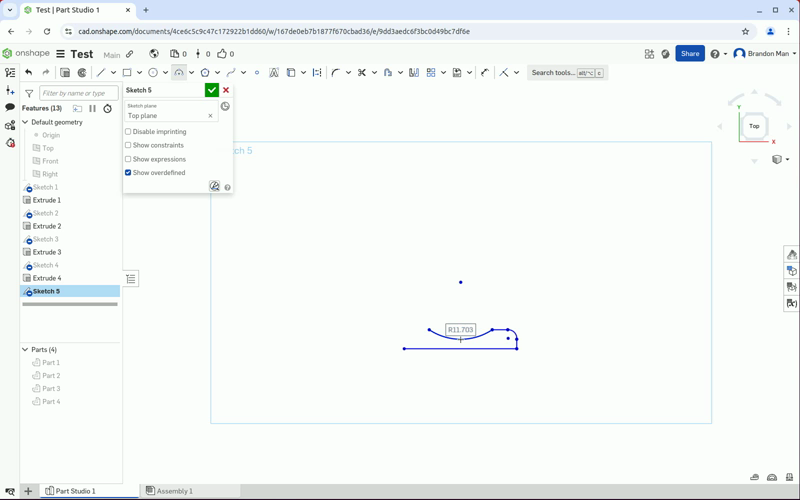
key(esc)
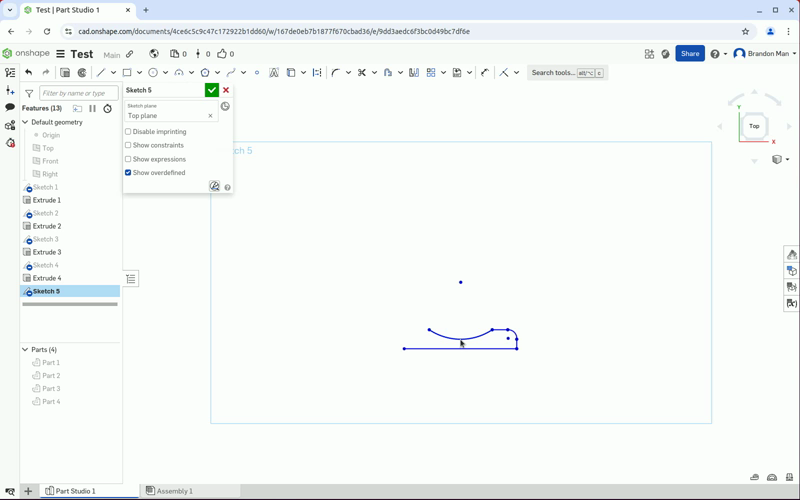
key(l)
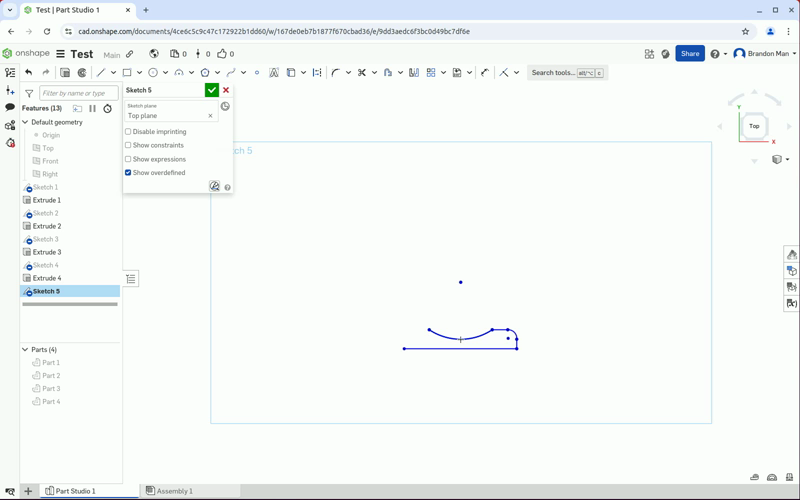
mouse_move(429, 329)
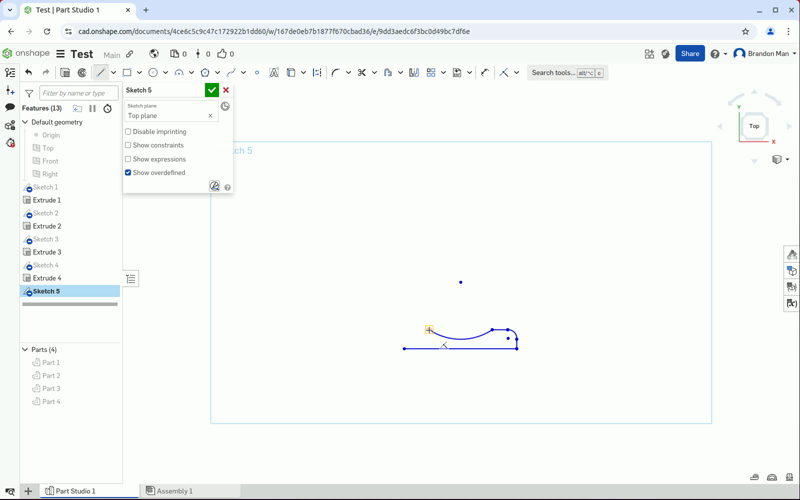
click(429, 329)
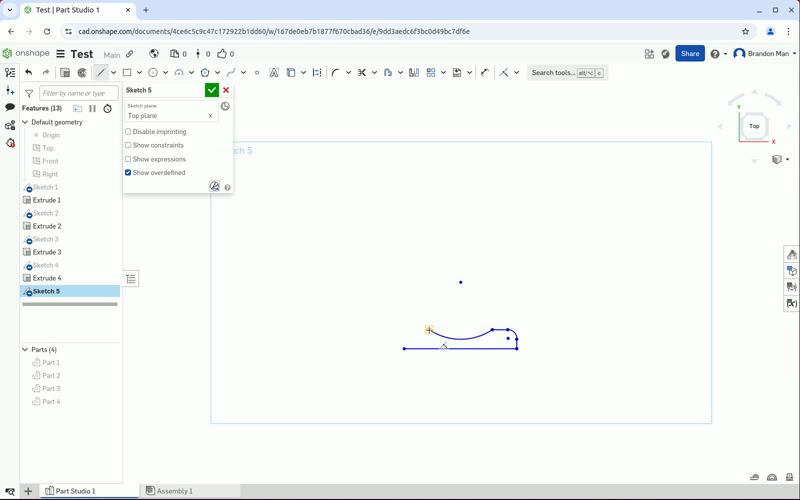
key_down(shift)
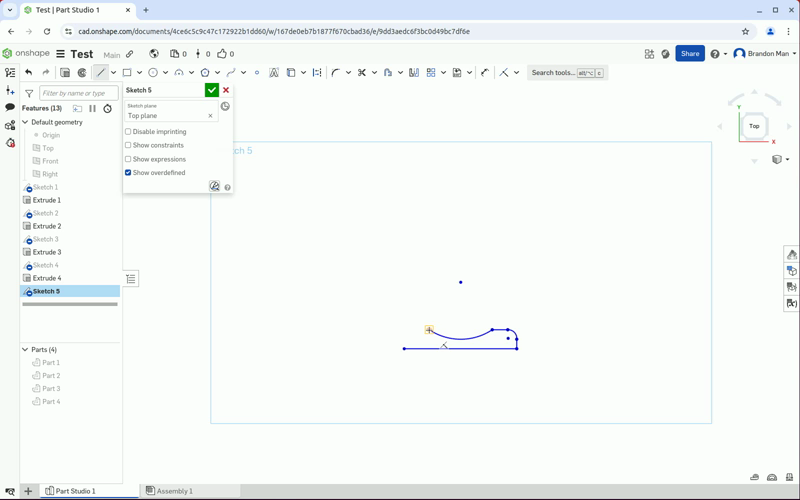
mouse_move(459, 329)
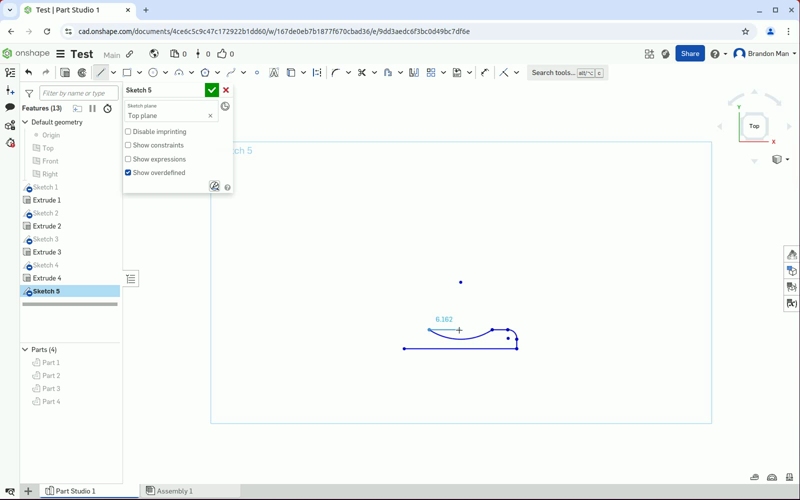
mouse_move(413, 329)
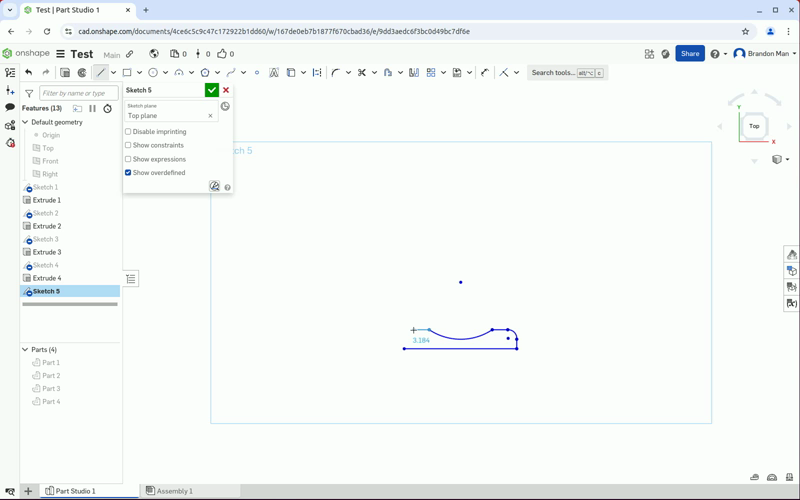
click(413, 329)
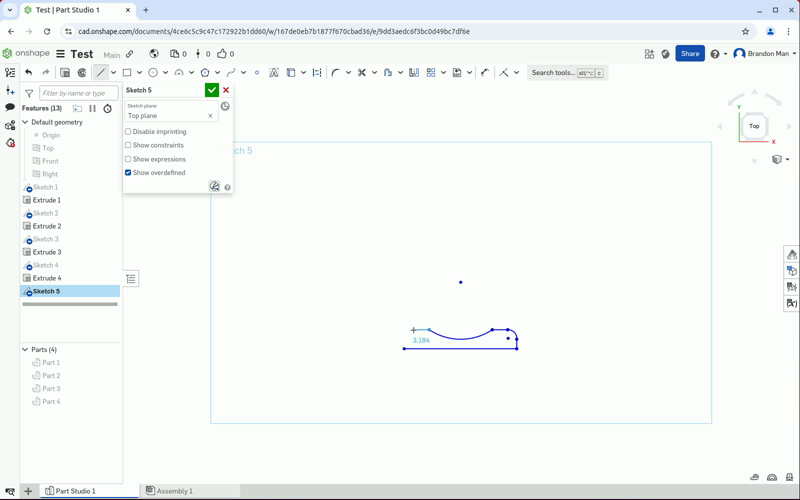
key_up(shift)
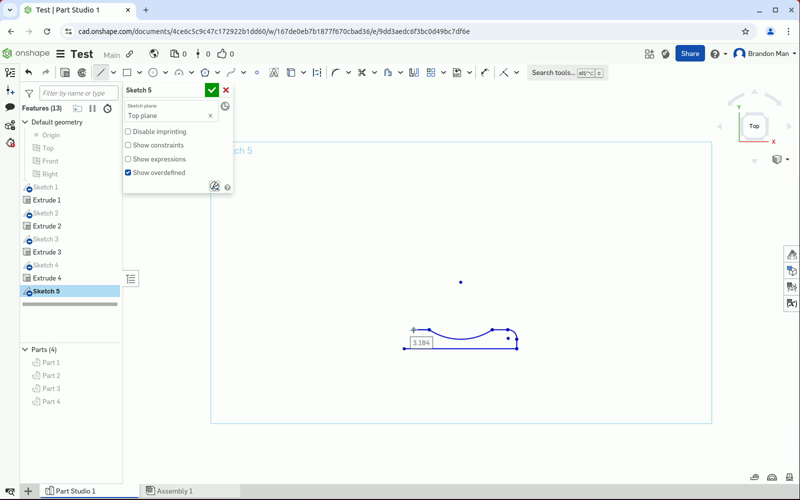
key(esc)
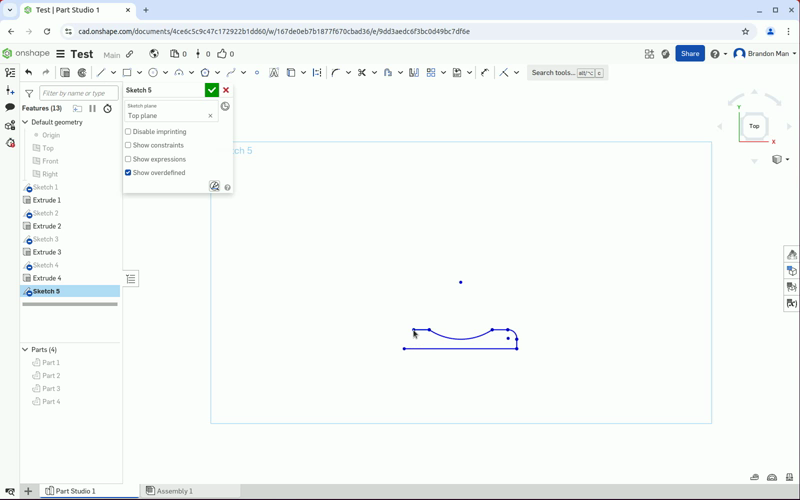
key(a)
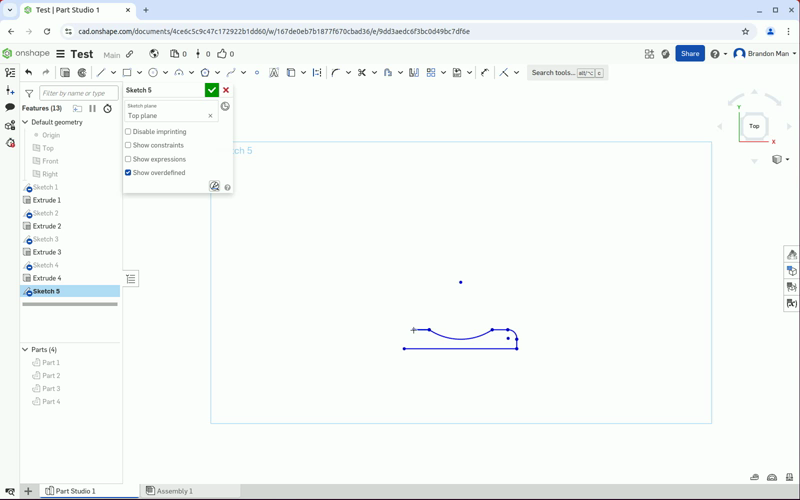
mouse_move(413, 329)
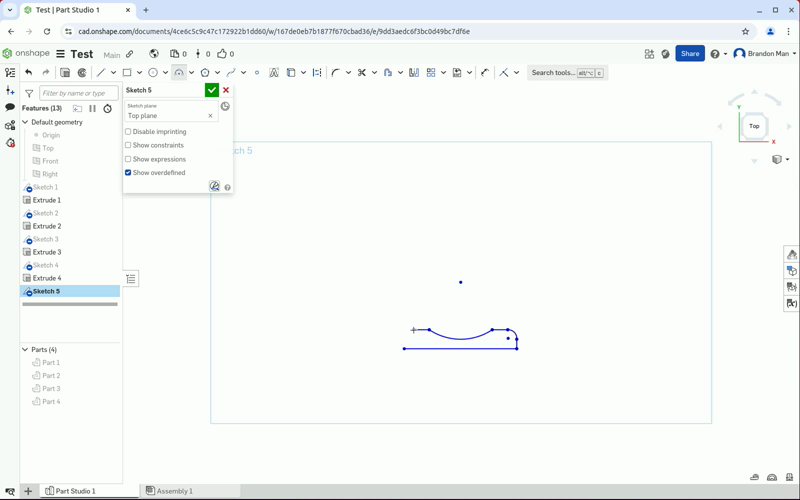
click(413, 329)
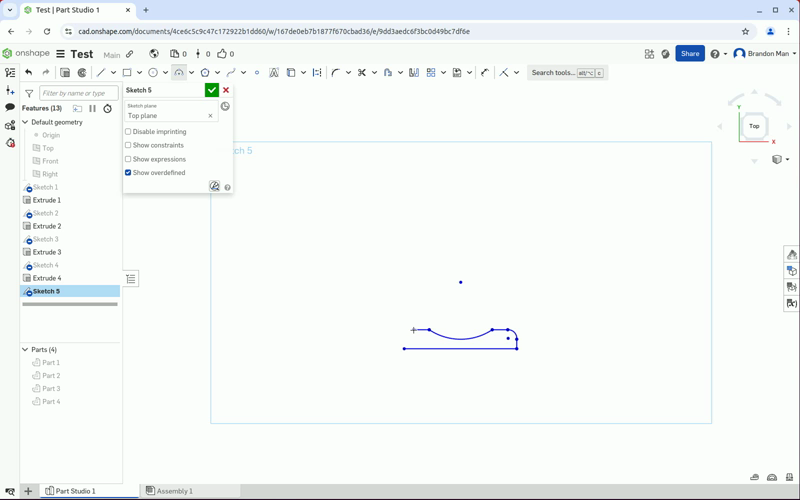
key_down(shift)
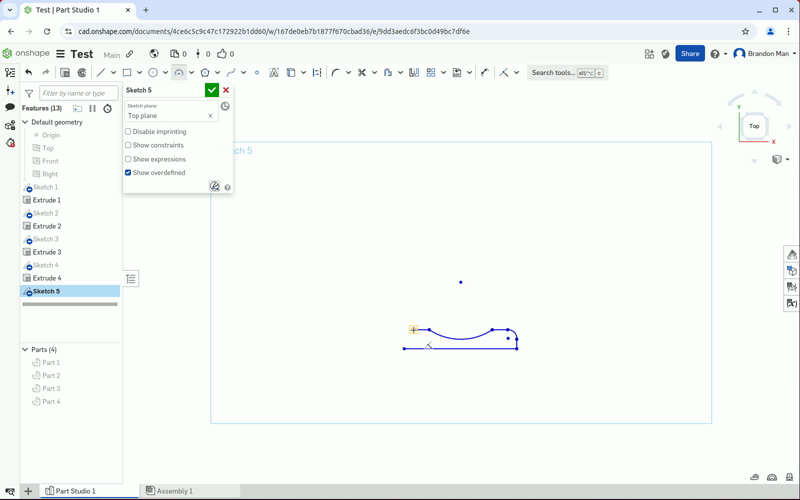
mouse_move(404, 339)
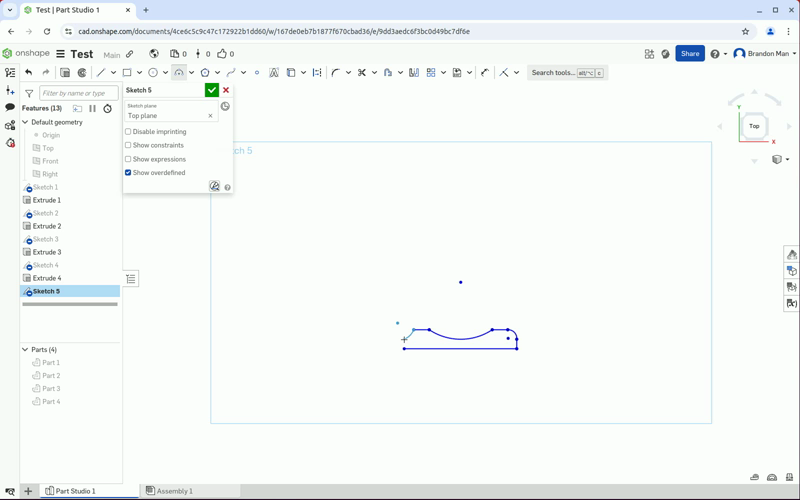
click(404, 339)
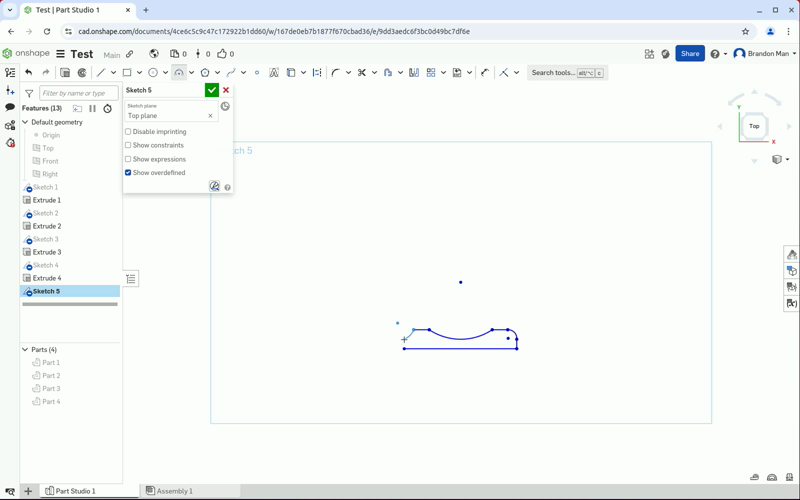
mouse_move(407, 332)
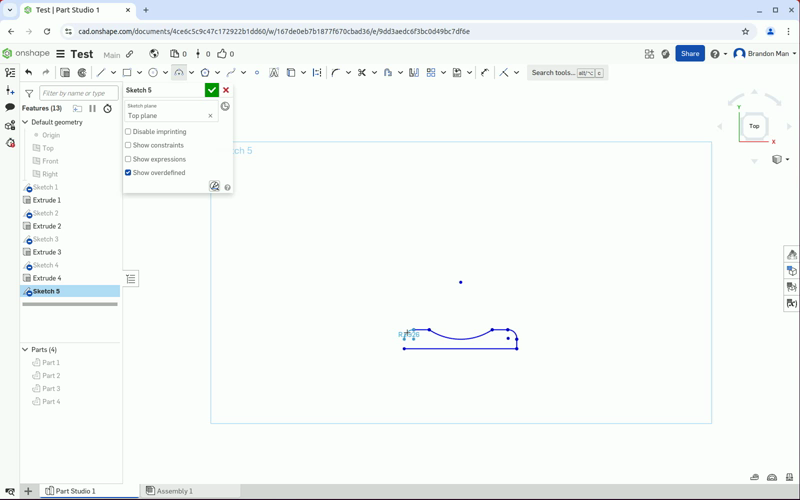
click(407, 332)
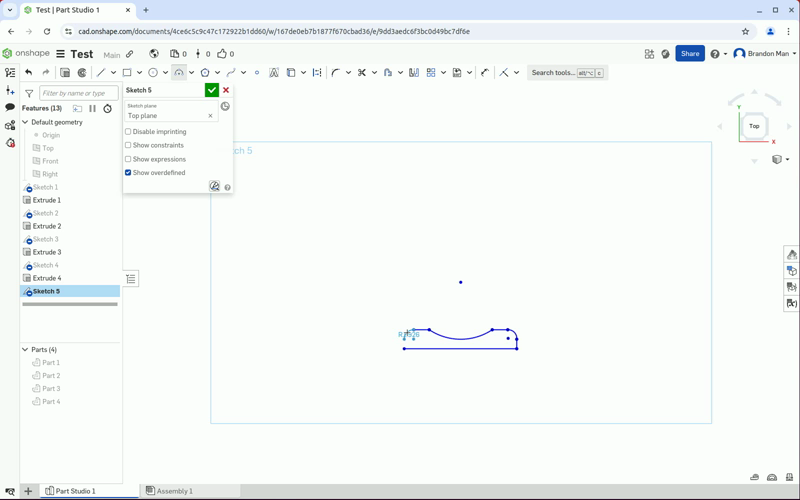
key_up(shift)
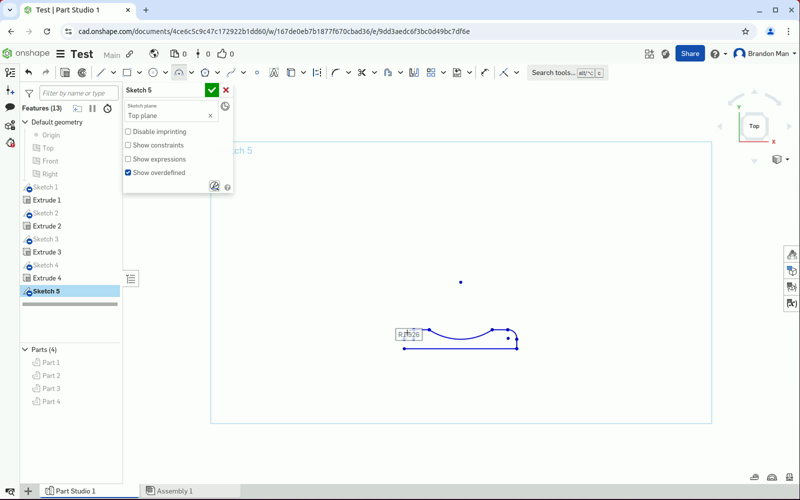
key(esc)
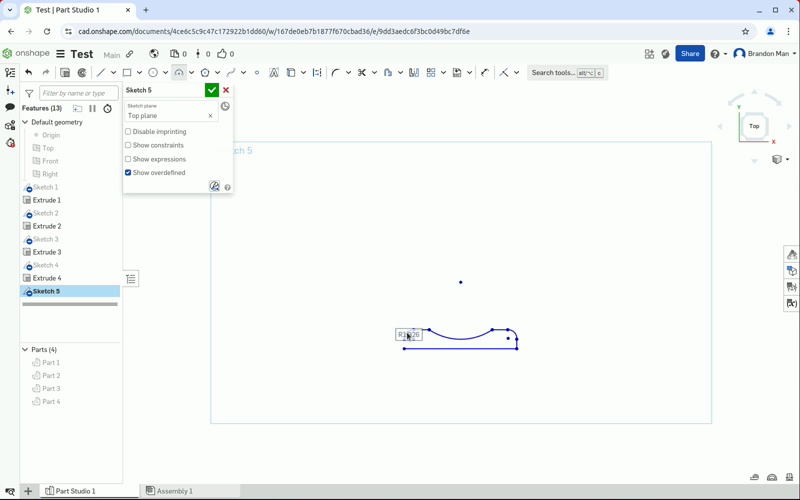
key(l)
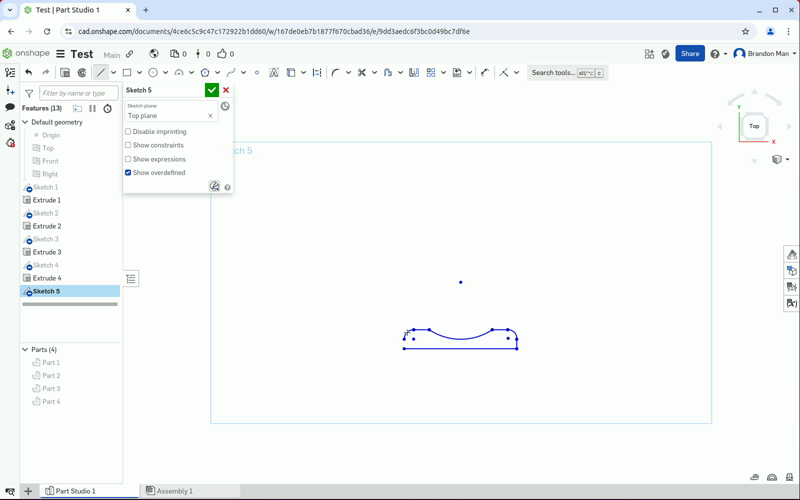
mouse_move(404, 339)
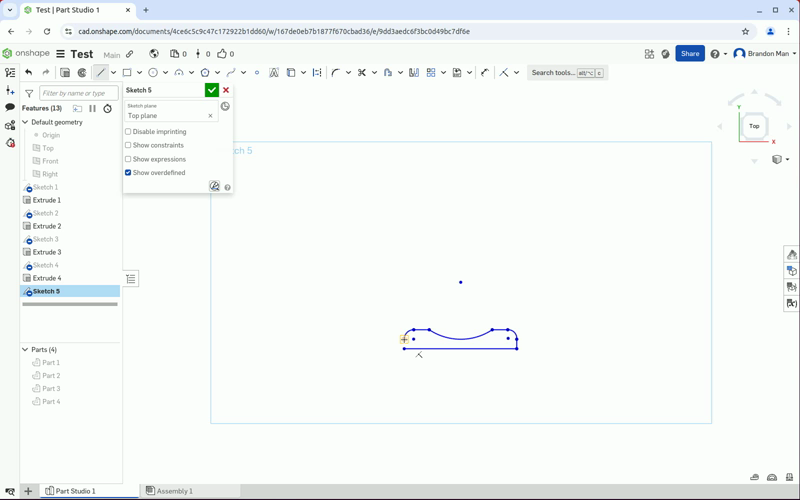
click(404, 339)
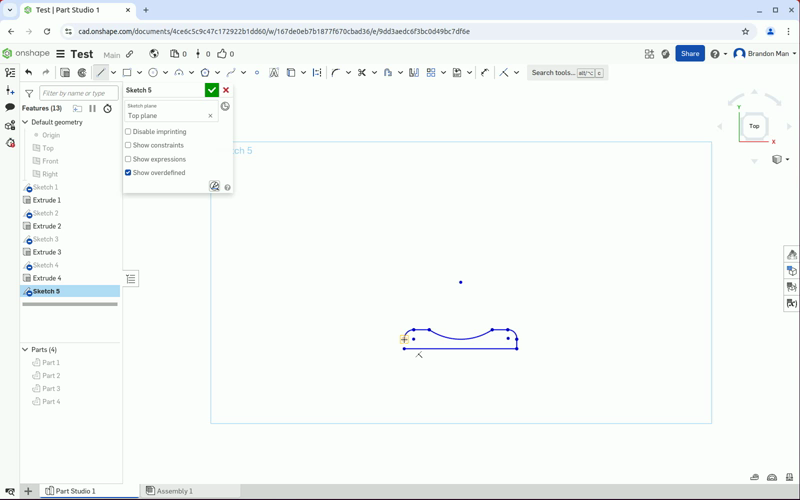
mouse_move(434, 339)
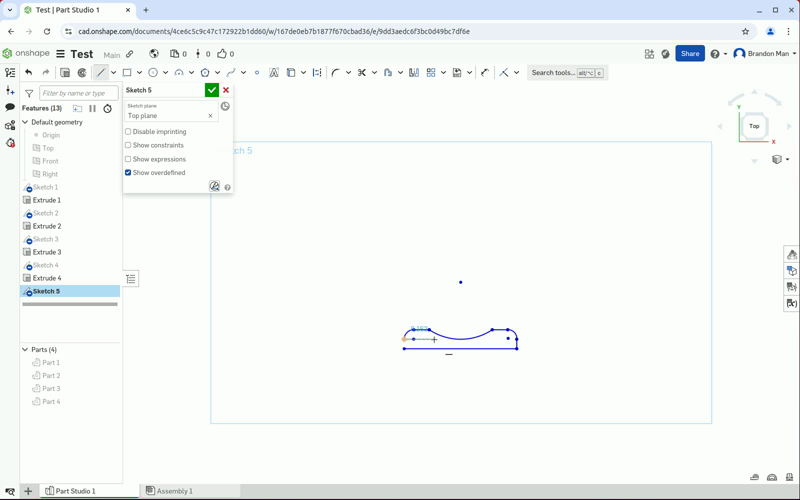
key_down(shift)
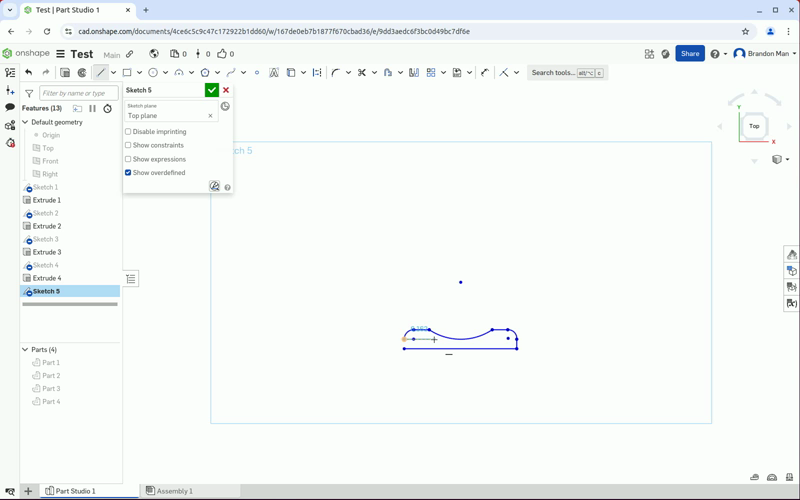
mouse_move(404, 348)
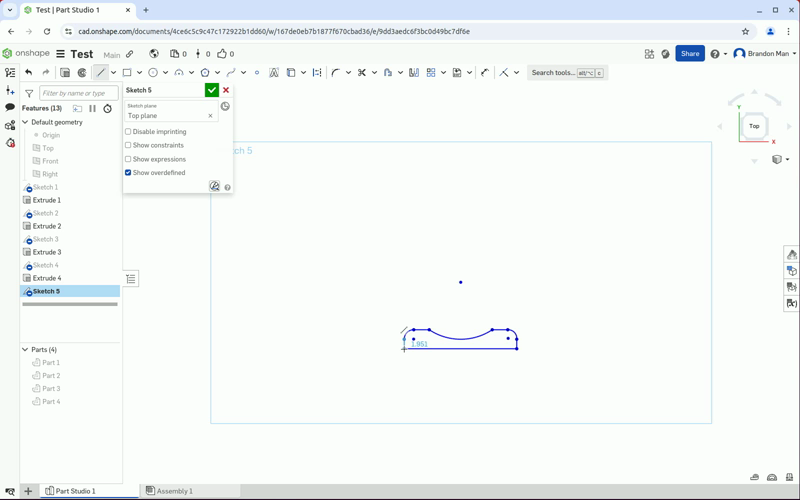
key_up(shift)
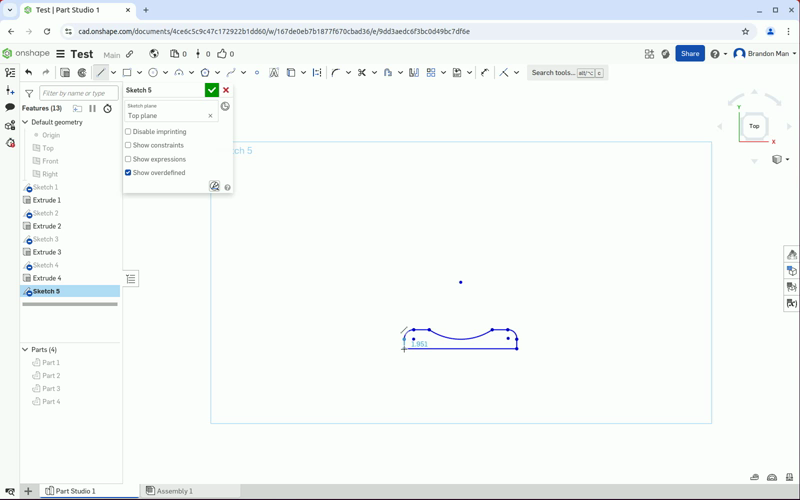
click(404, 348)
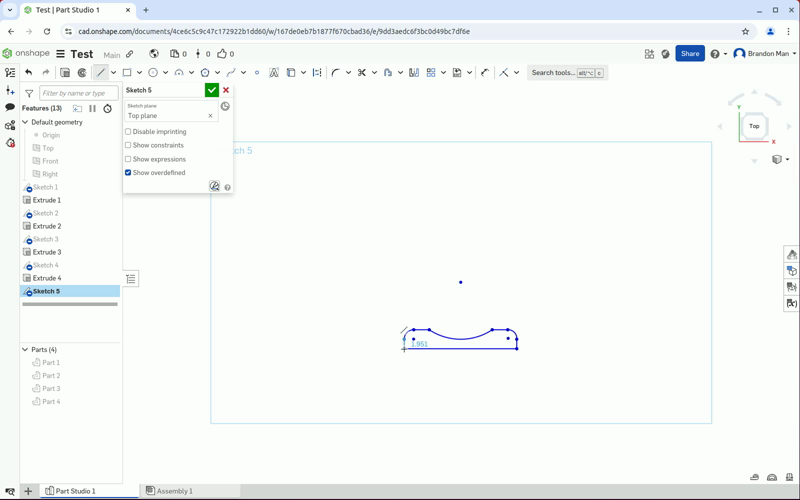
key(esc)
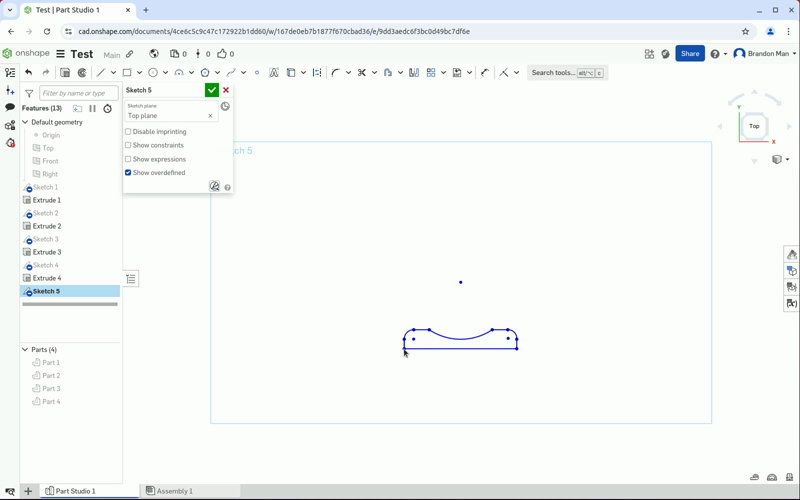
mouse_move(508, 337)
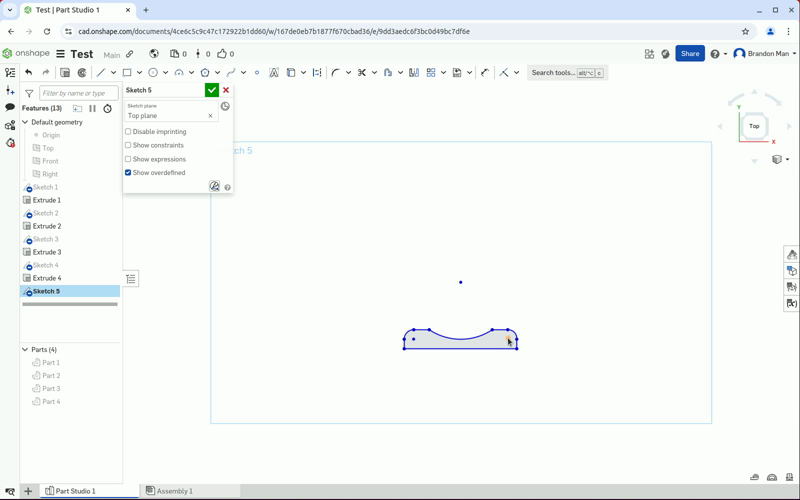
scroll(6)
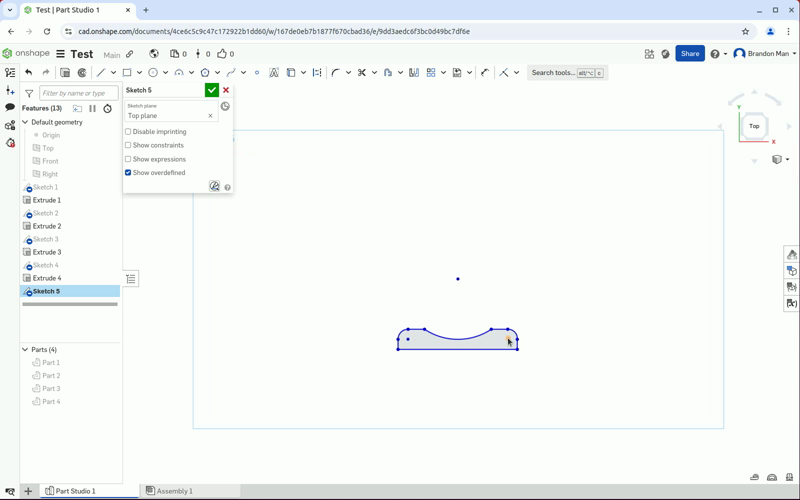
scroll(6)
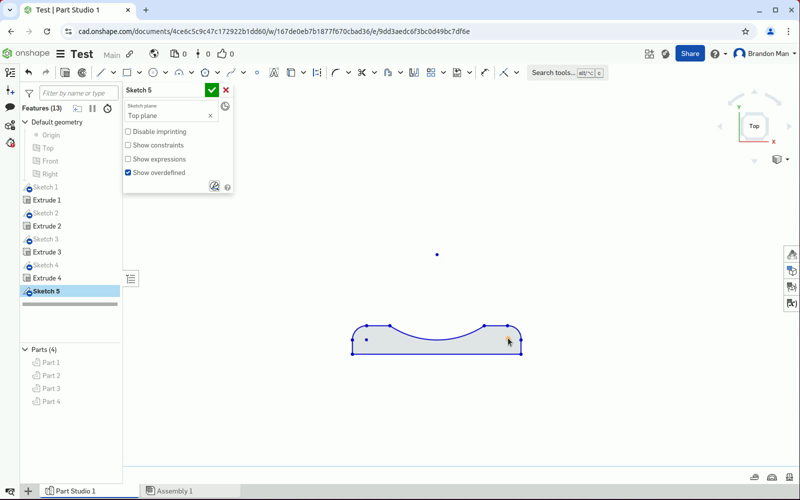
scroll(6)
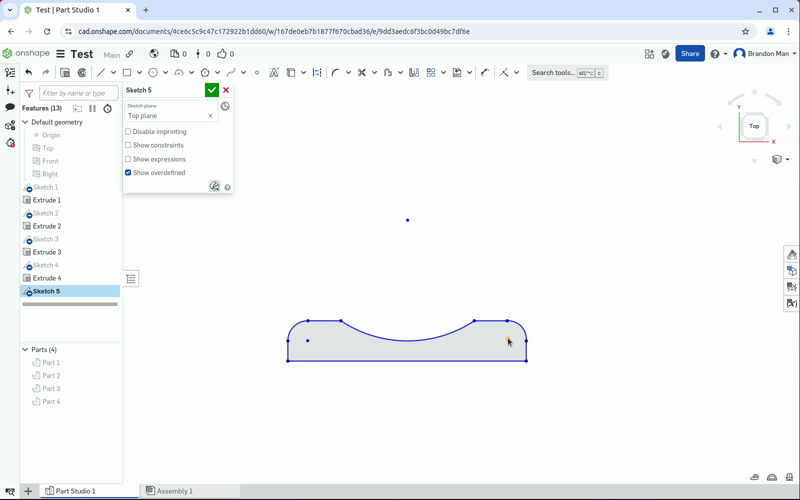
scroll(6)
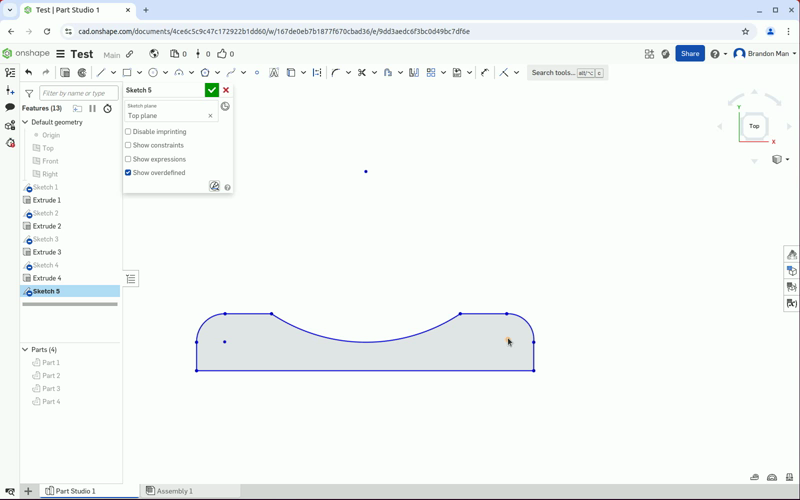
scroll(6)
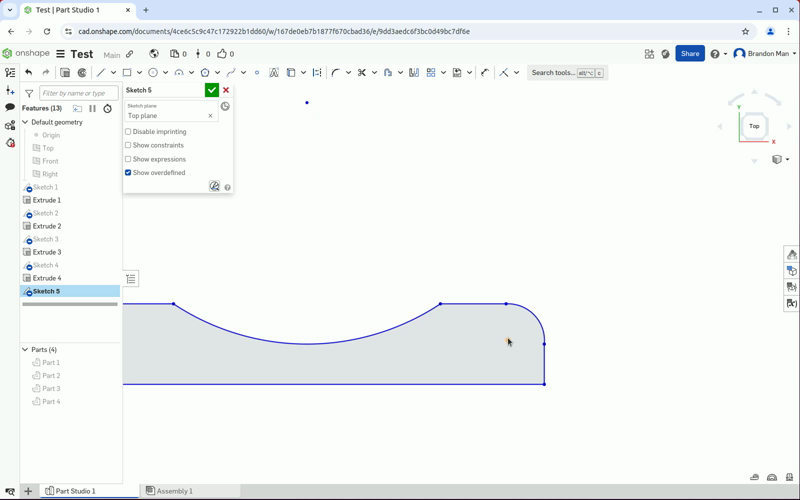
scroll(6)
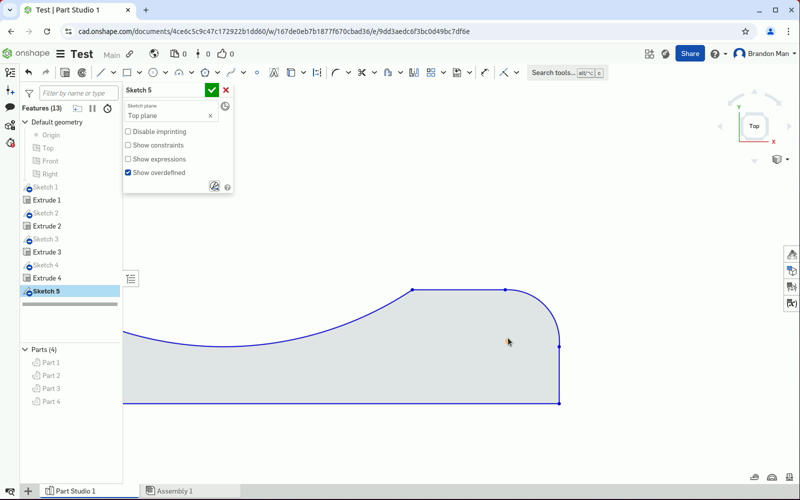
scroll(6)
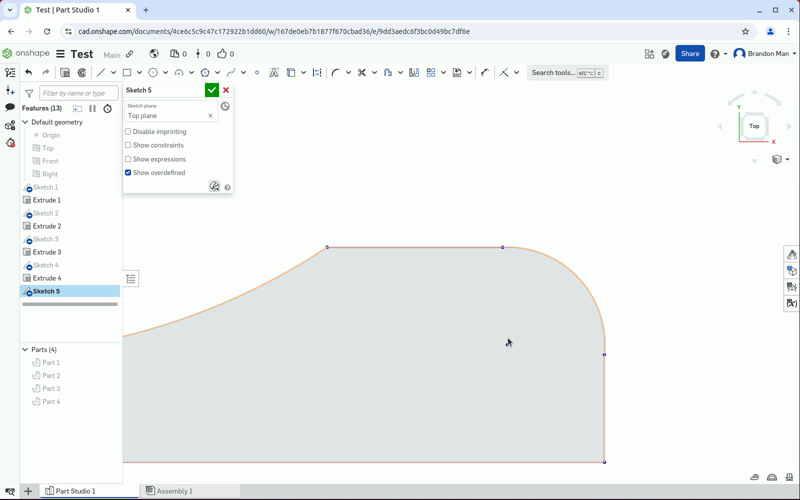
click(508, 337)
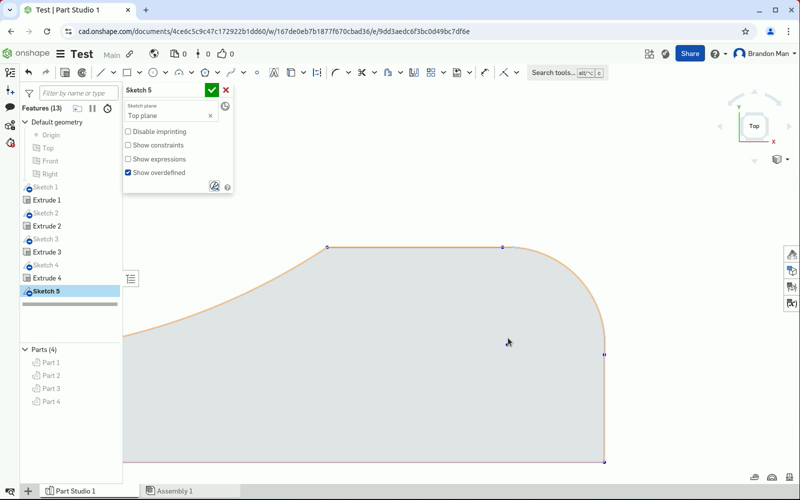
scroll(-6)
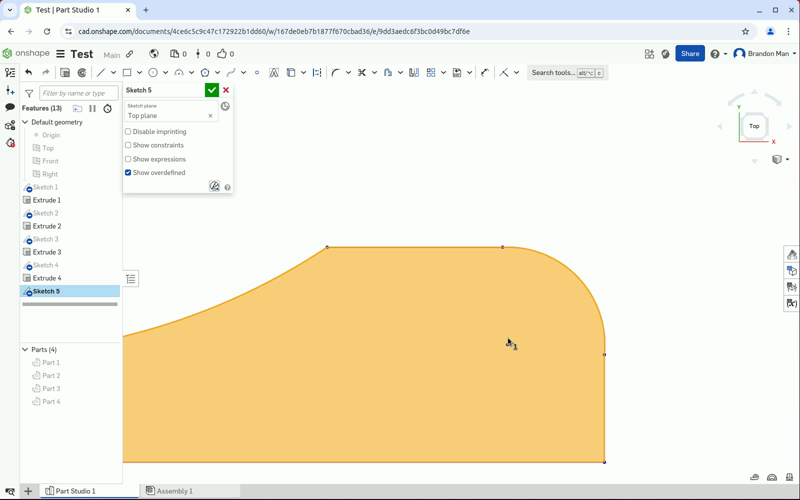
scroll(-6)
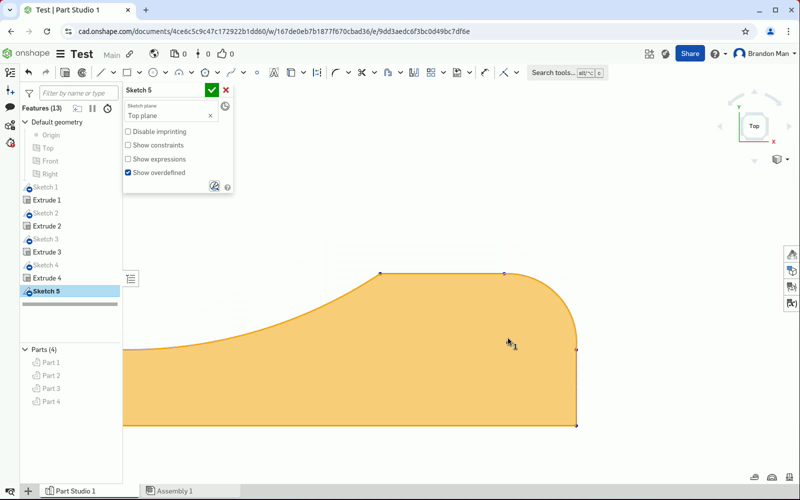
scroll(-6)
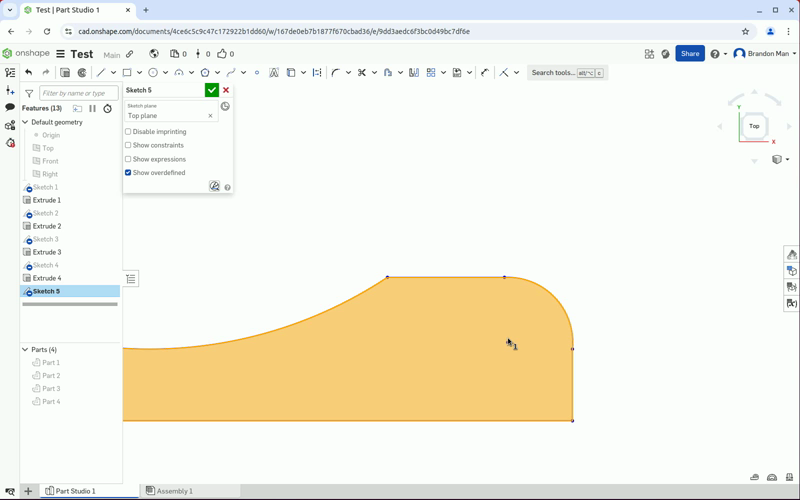
scroll(-6)
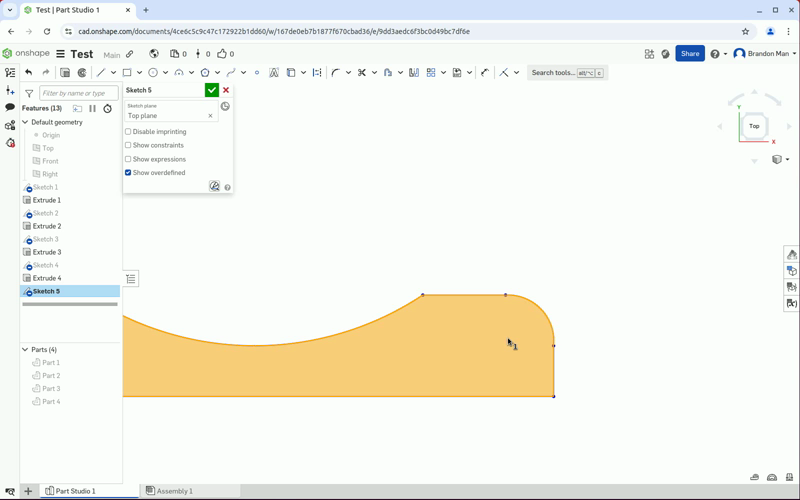
scroll(-6)
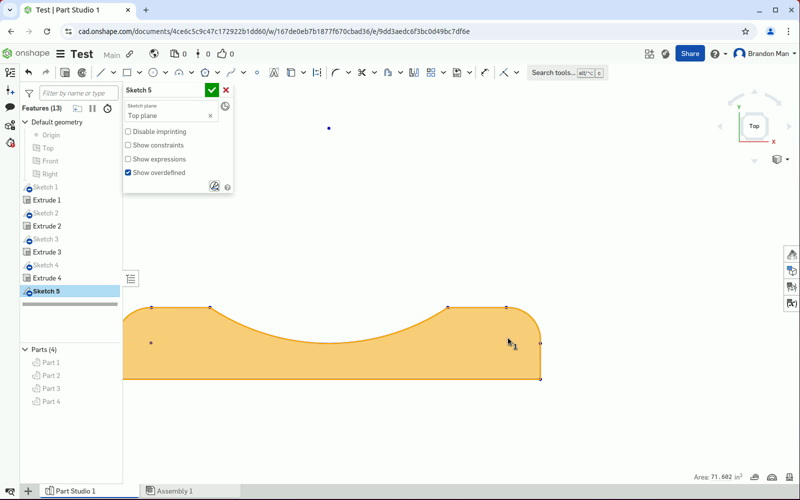
scroll(-6)
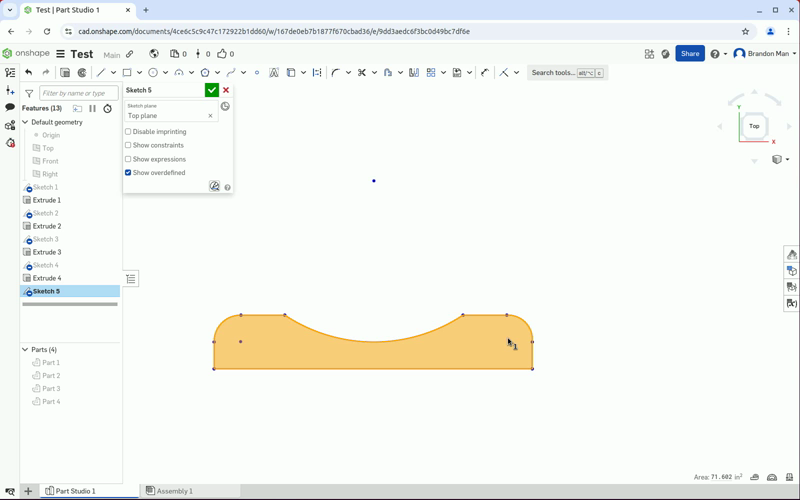
scroll(-6)
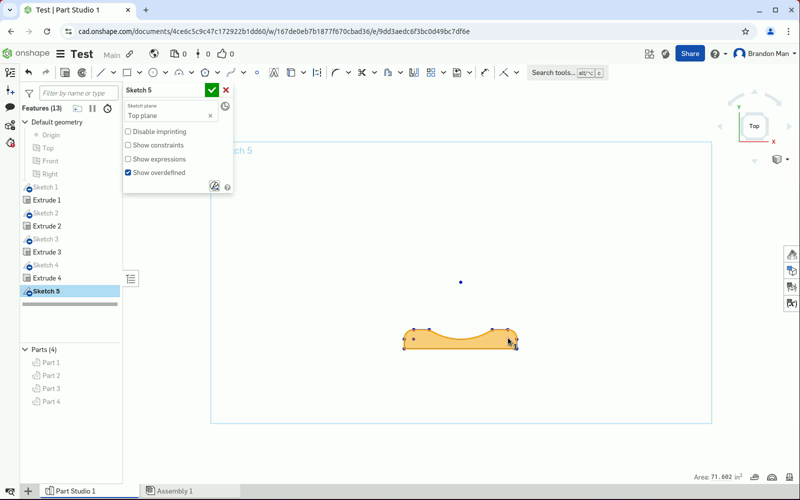
mouse_move(73, 352)
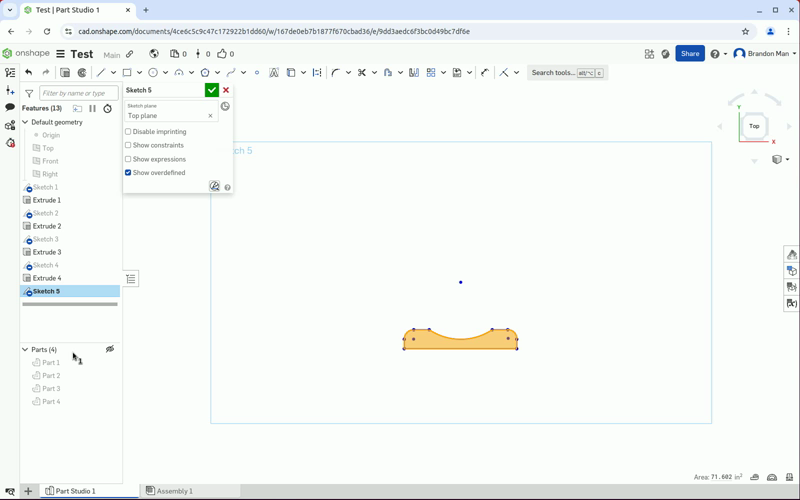
key(shift+y)
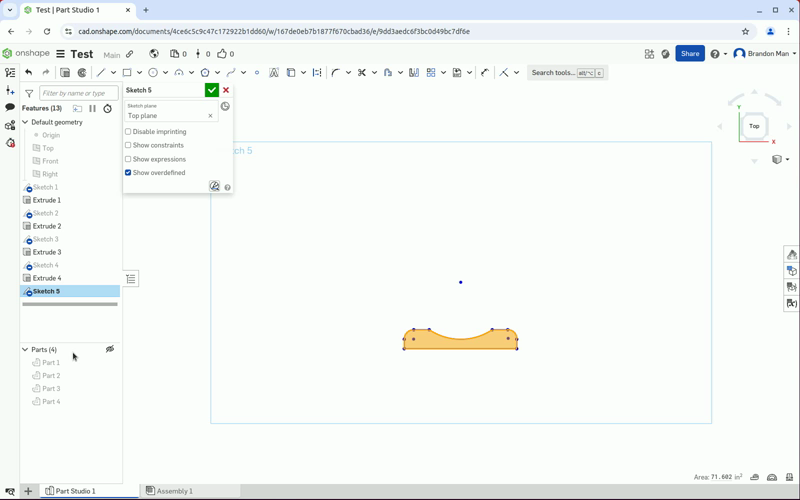
key(shift+e)
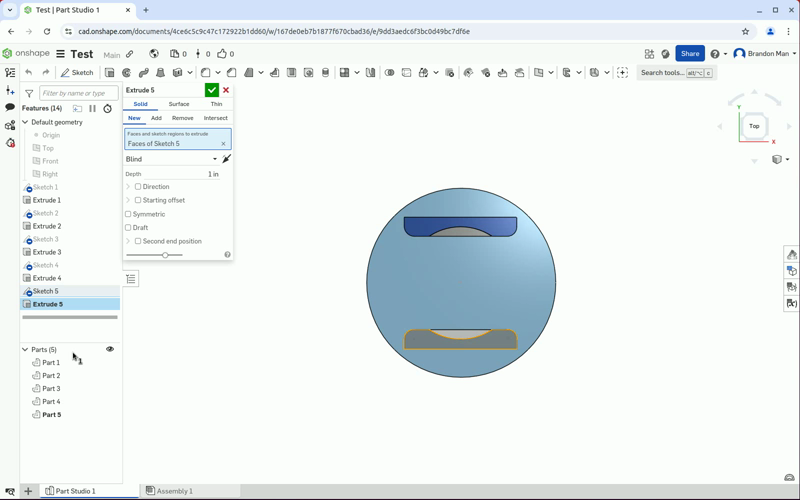
mouse_move(143, 106)
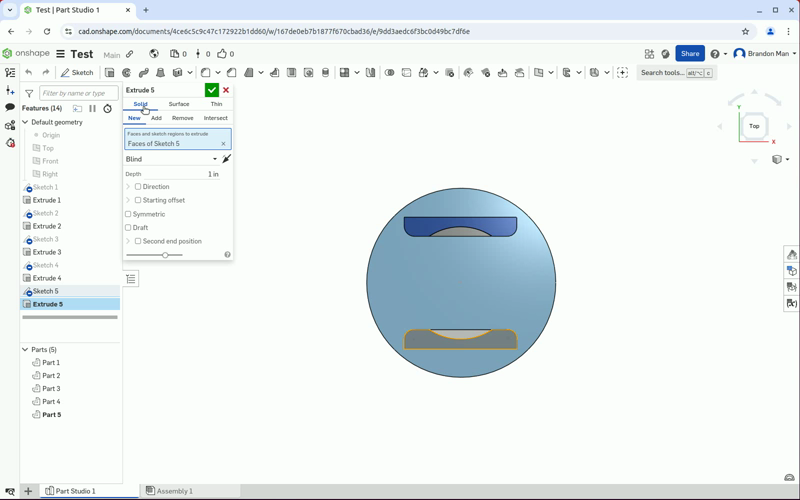
click(143, 106)
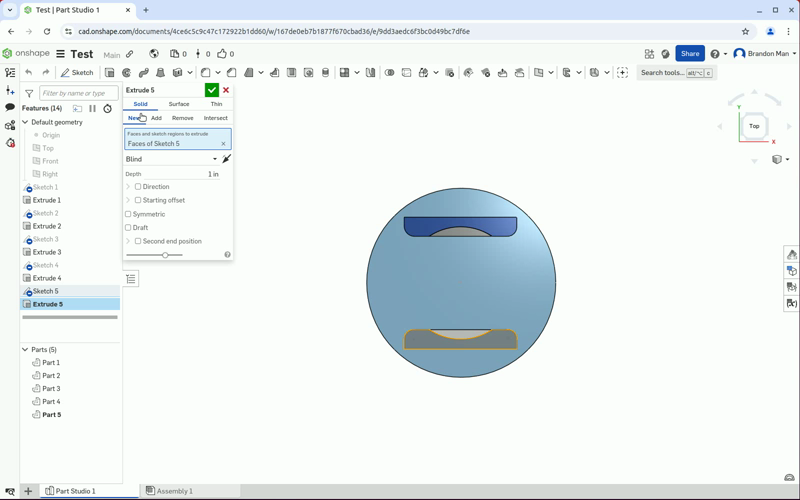
mouse_move(137, 120)
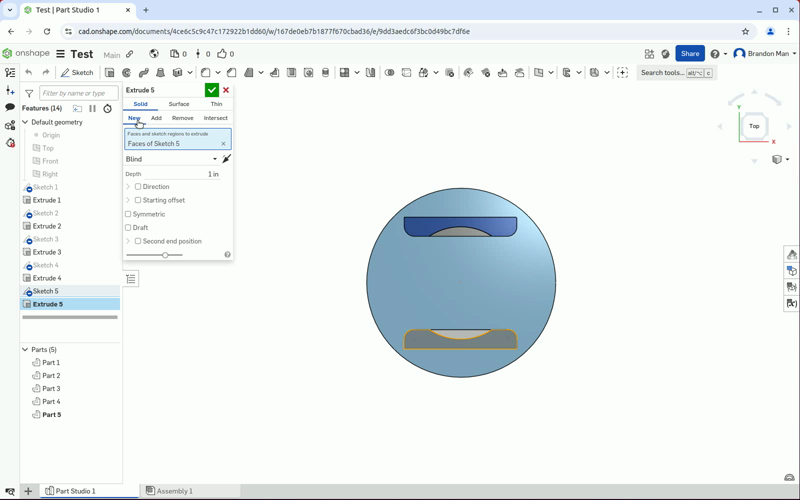
click(137, 120)
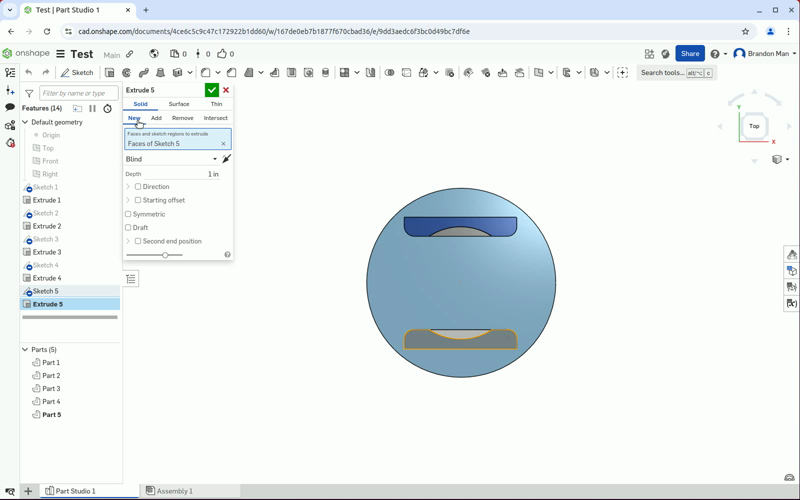
key(tab, 4)
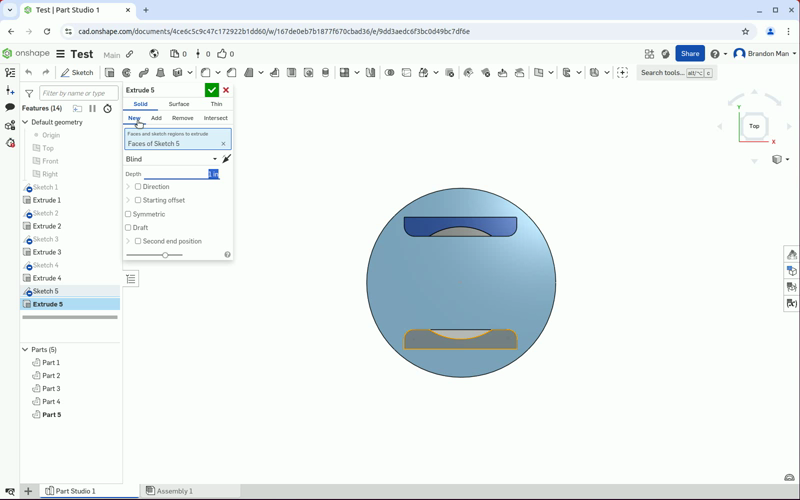
text(1.926)
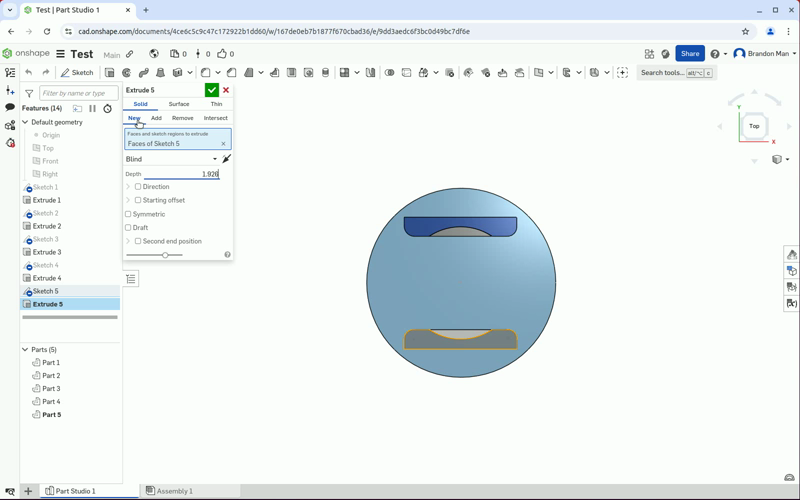
key(enter)
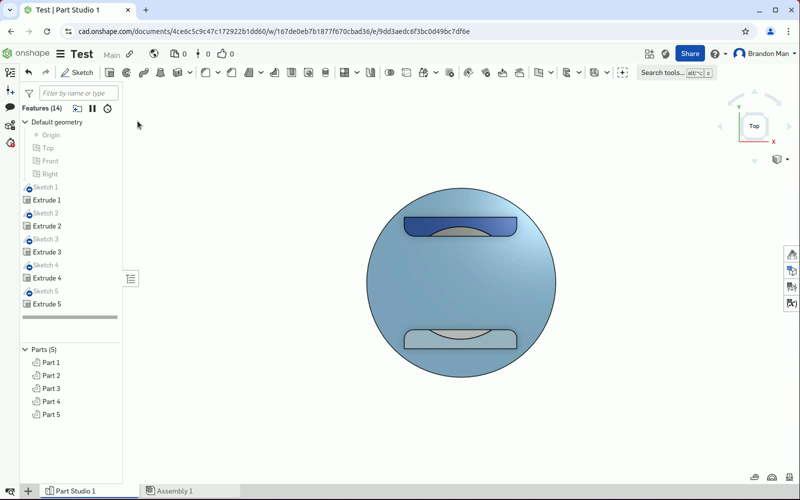
key(shift+h)
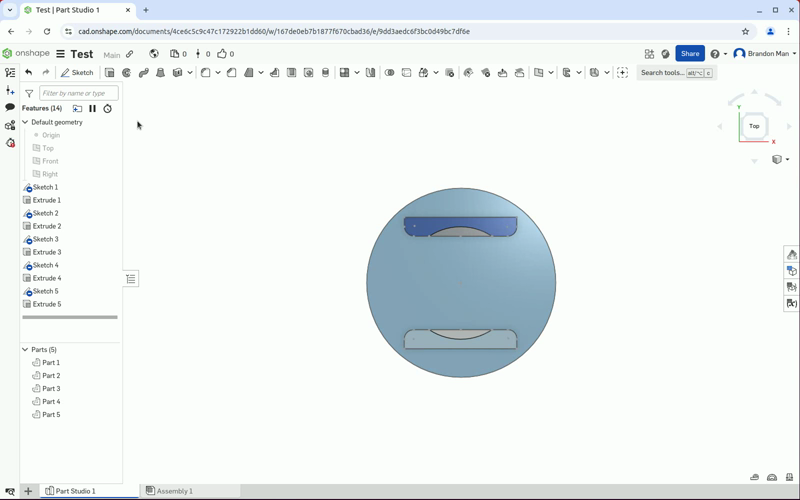
key(shift+h)
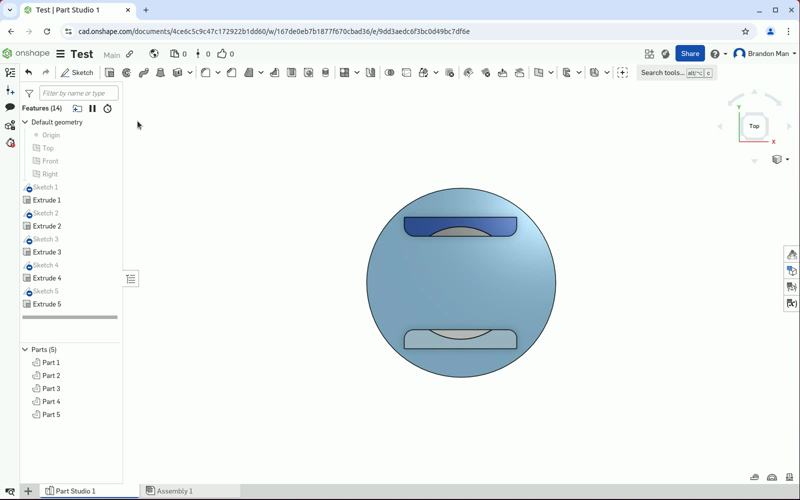
mouse_move(73, 189)
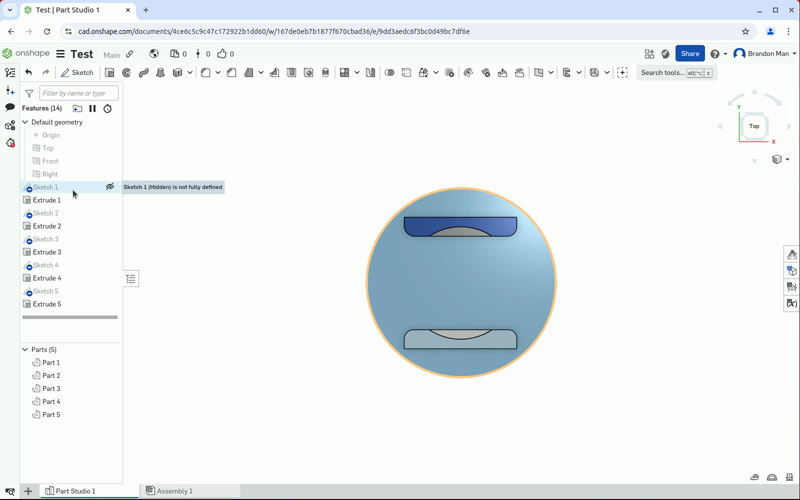
click(73, 189)
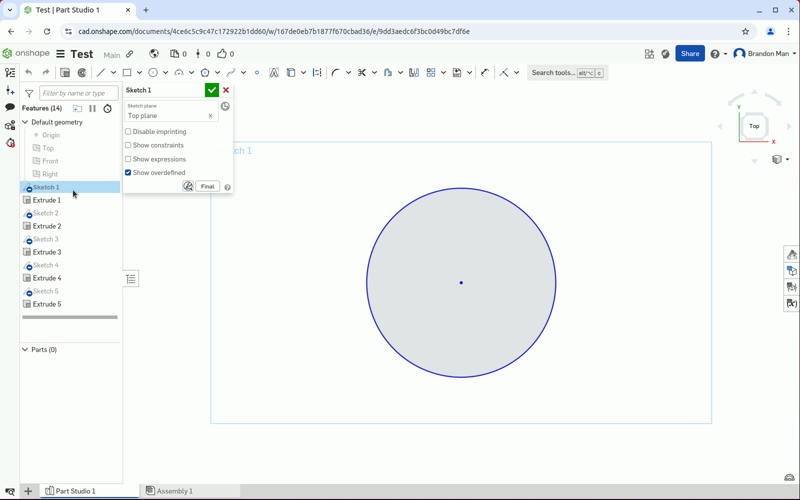
mouse_move(229, 92)
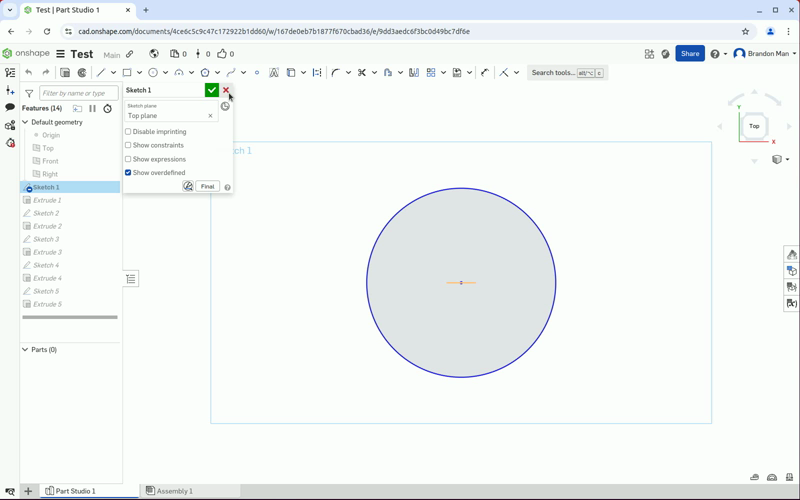
click(229, 92)
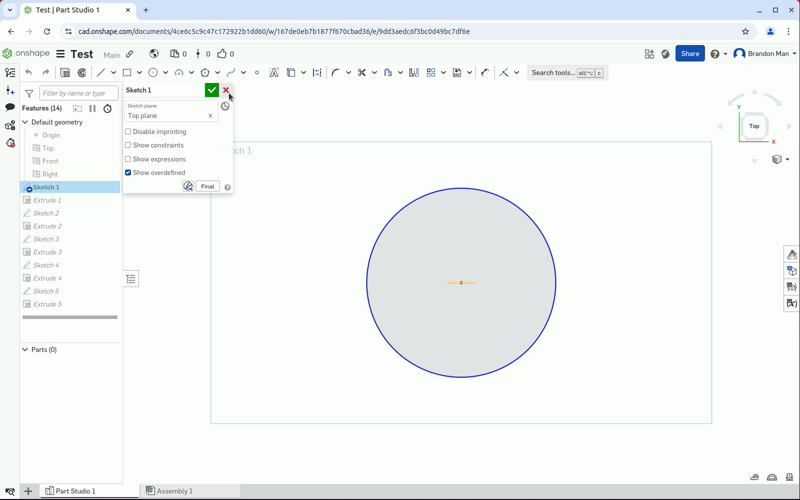
key(shift+s)
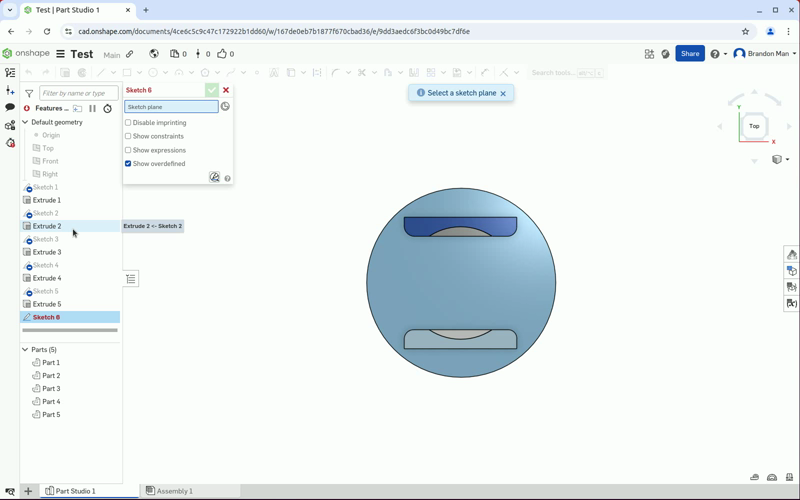
scroll(3)
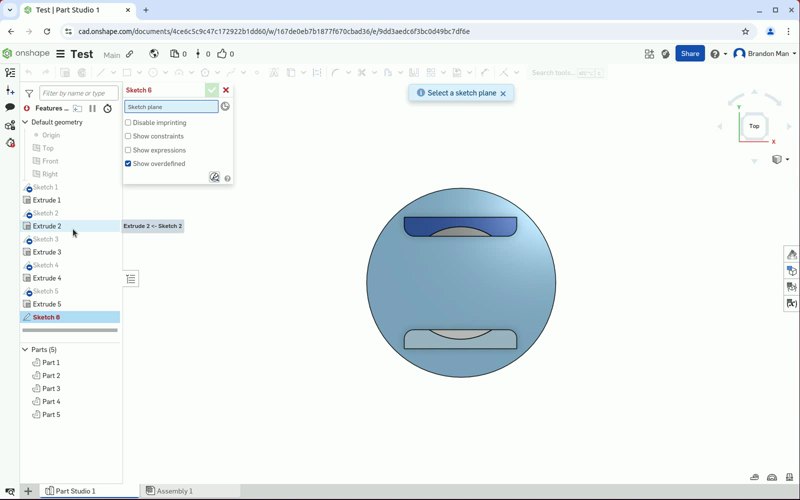
mouse_move(73, 150)
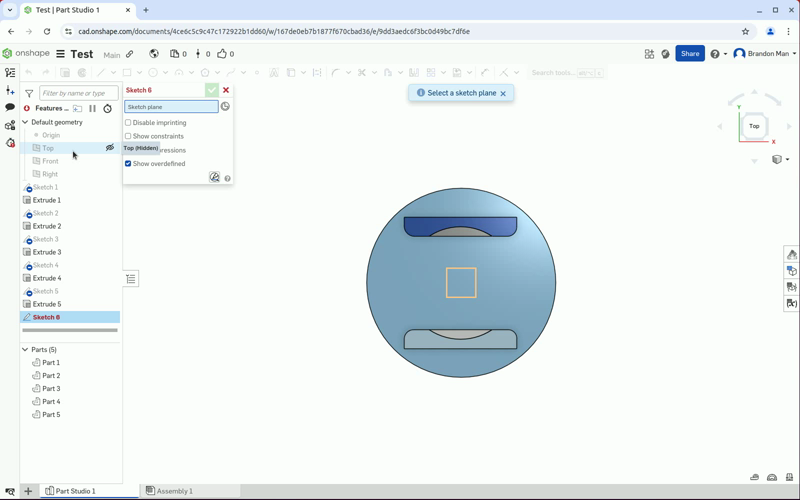
click(73, 150)
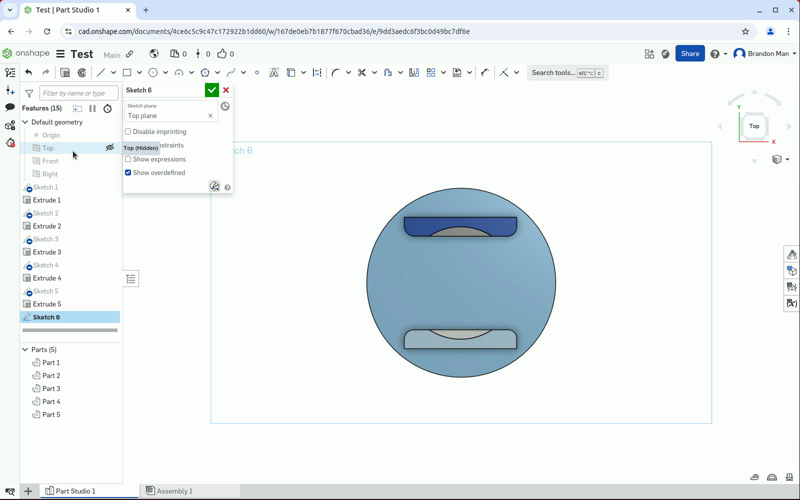
mouse_move(73, 352)
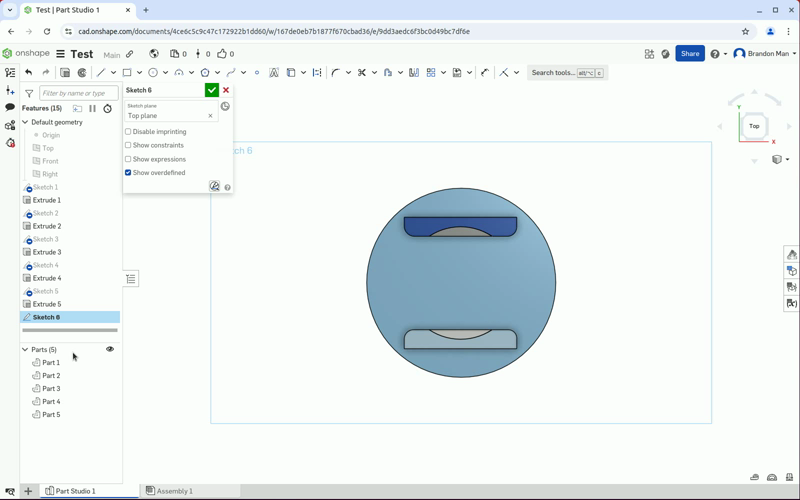
key(y)
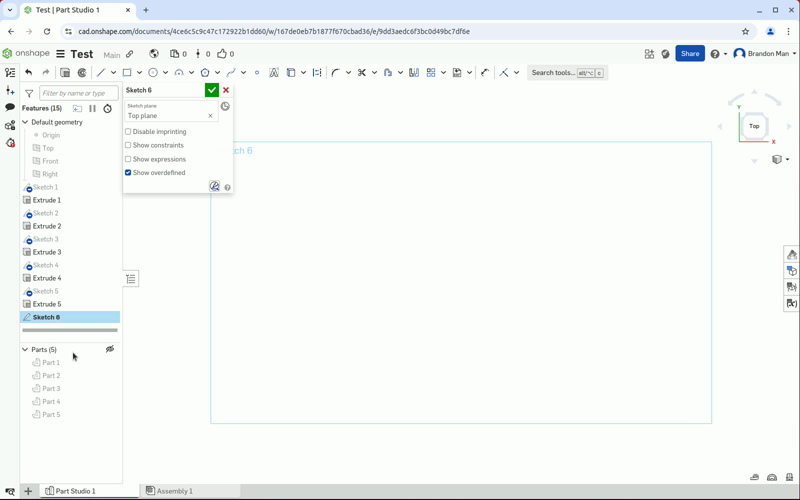
key(l)
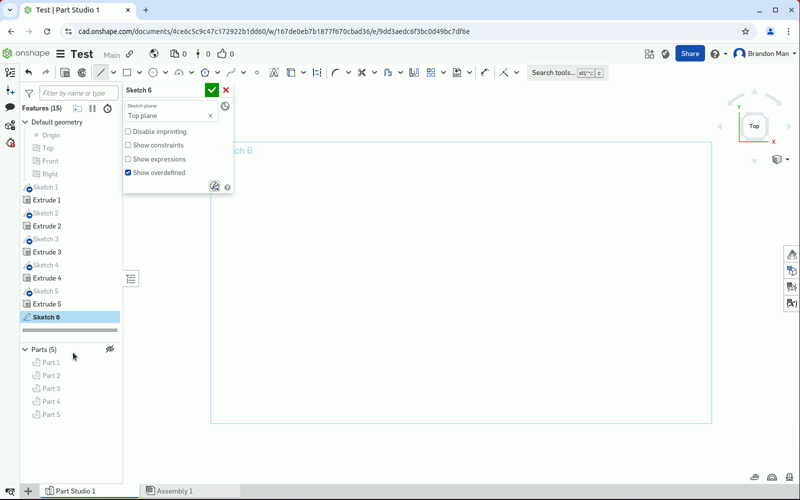
key_down(shift)
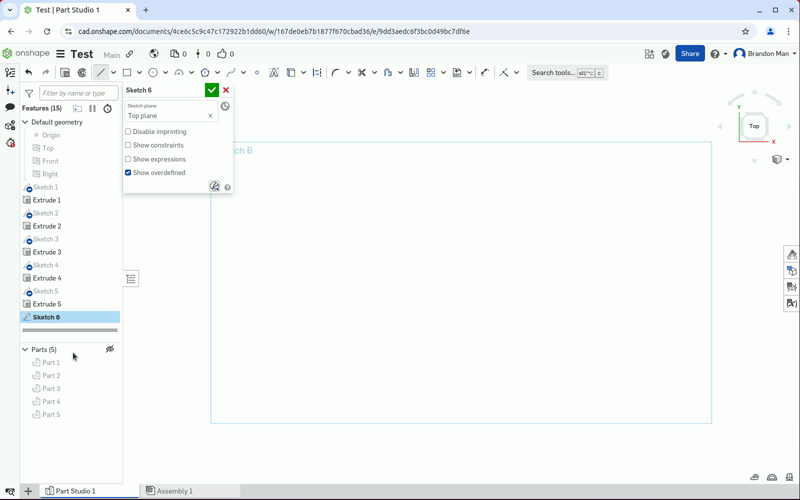
mouse_move(429, 329)
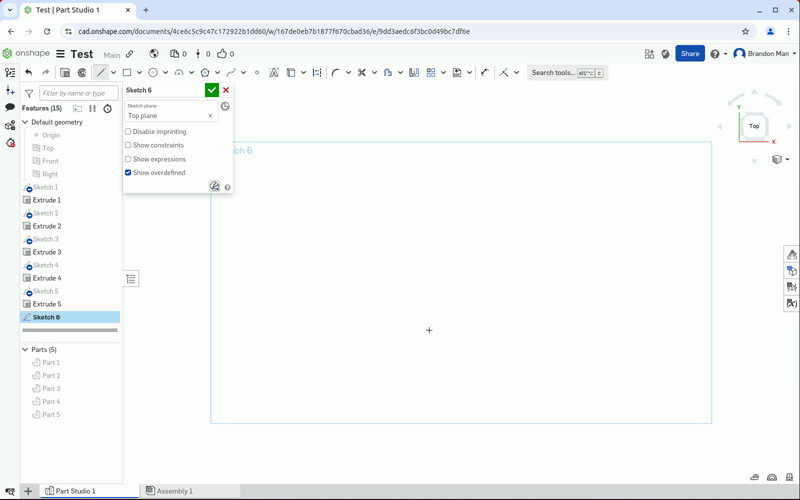
click(429, 329)
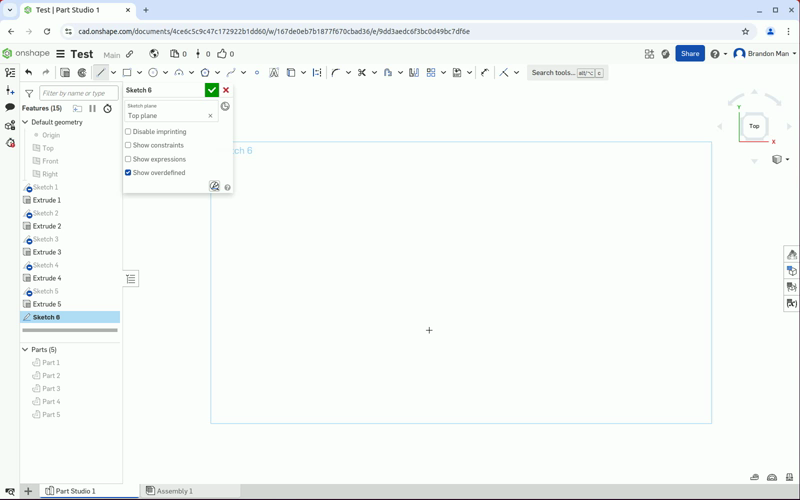
key_up(shift)
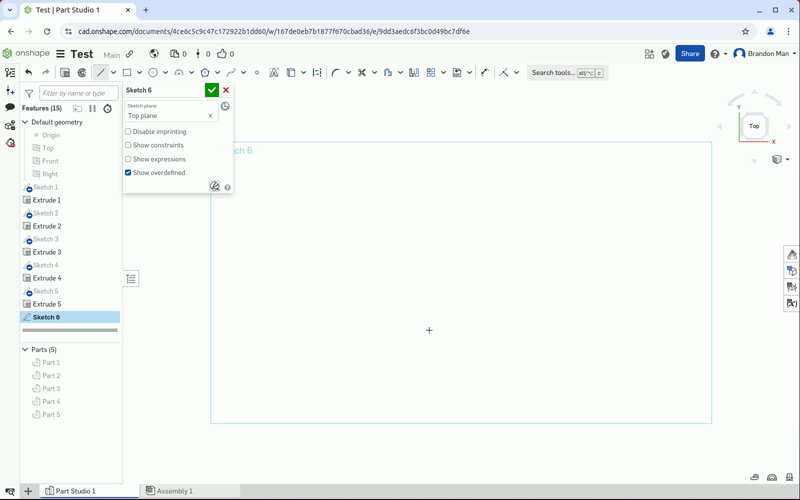
key_down(shift)
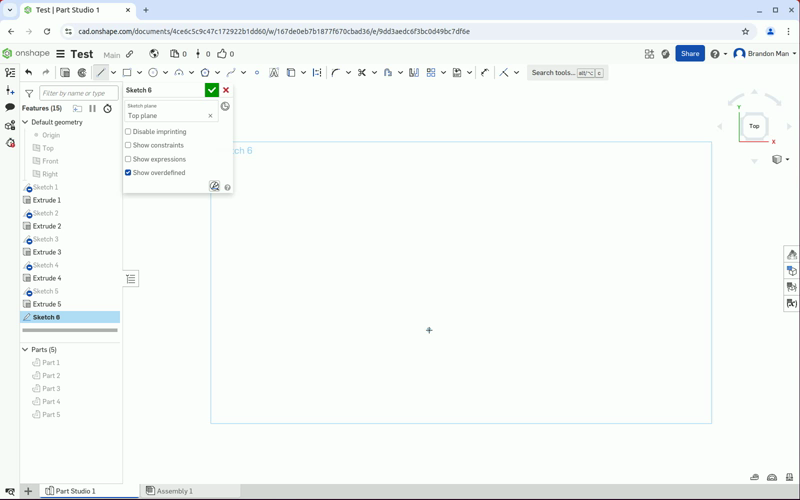
mouse_move(459, 329)
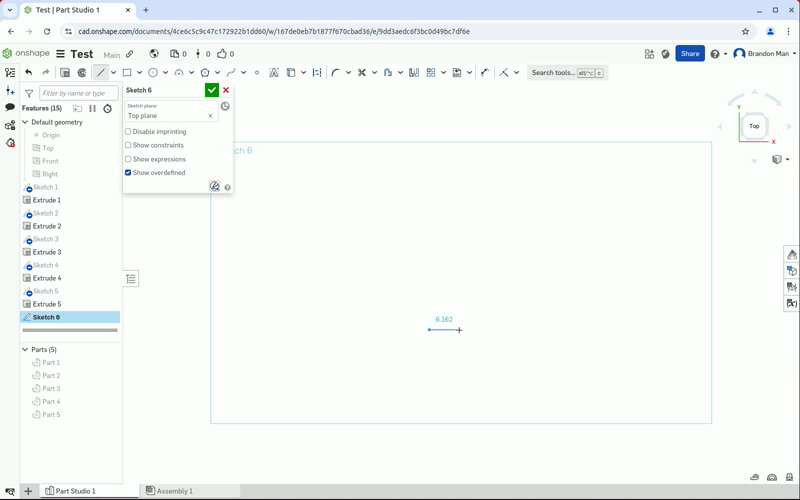
mouse_move(460, 329)
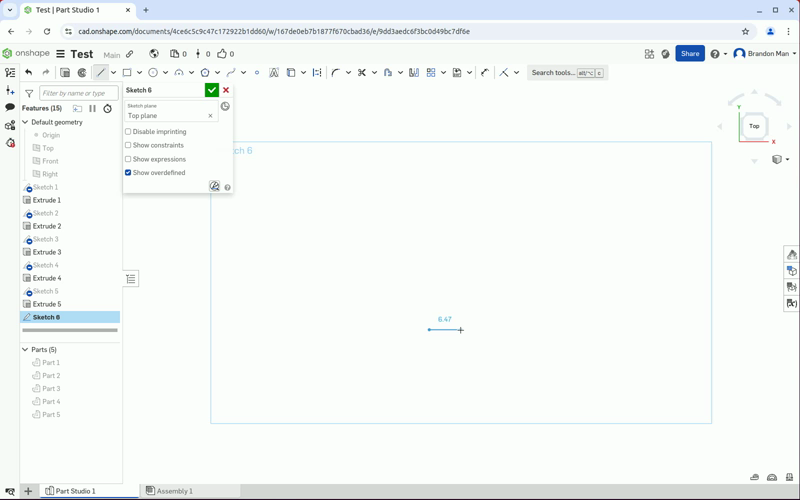
click(460, 329)
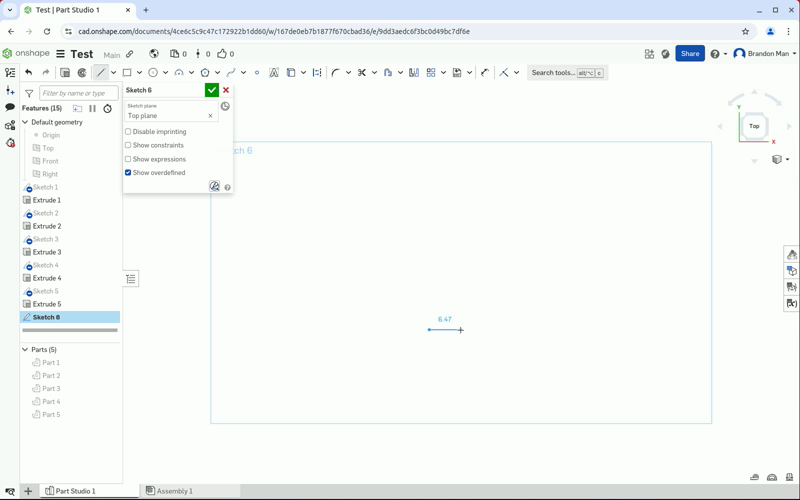
key_up(shift)
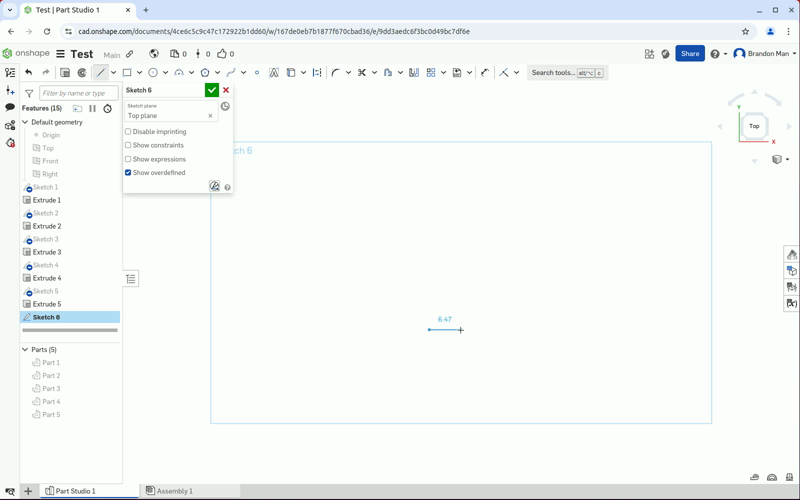
key_down(shift)
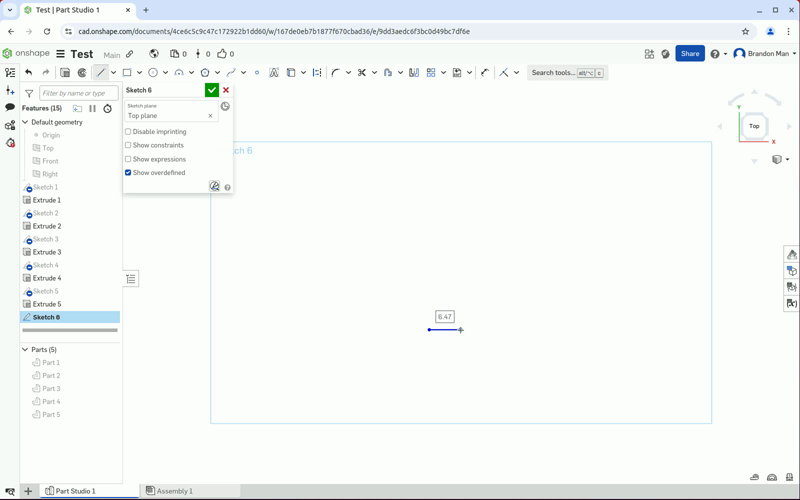
mouse_move(490, 329)
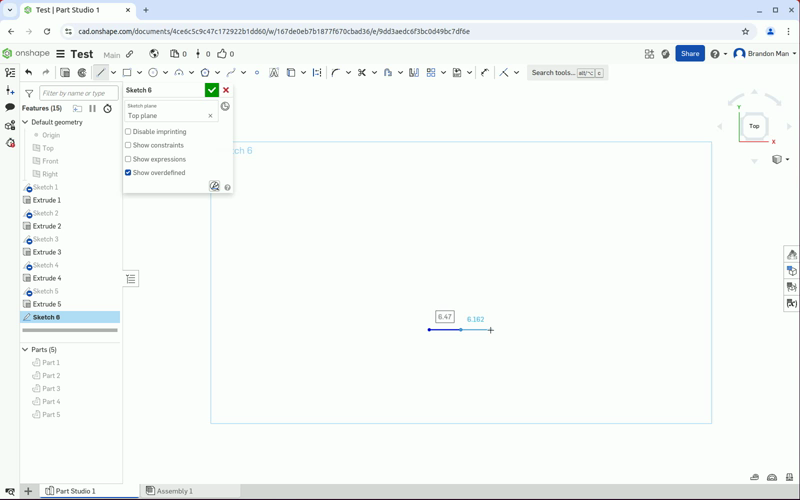
mouse_move(491, 329)
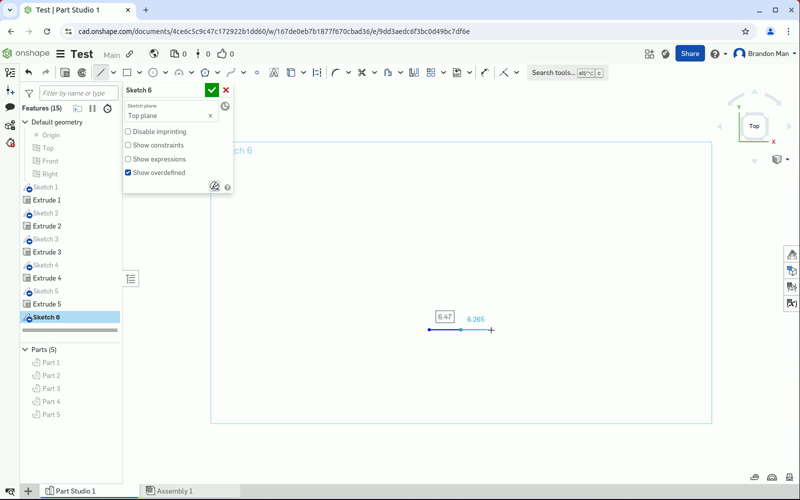
click(491, 329)
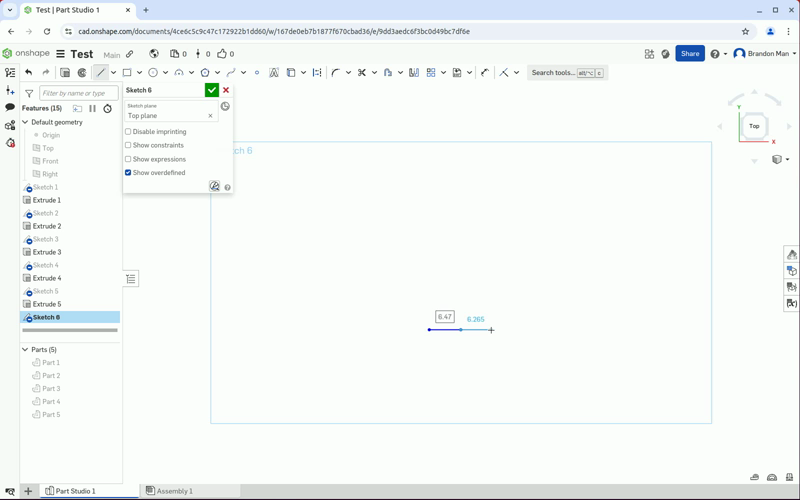
key_up(shift)
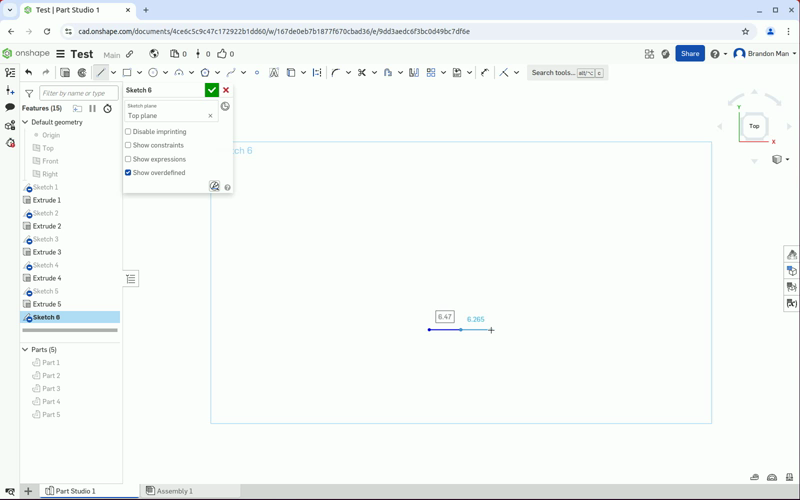
key(esc)
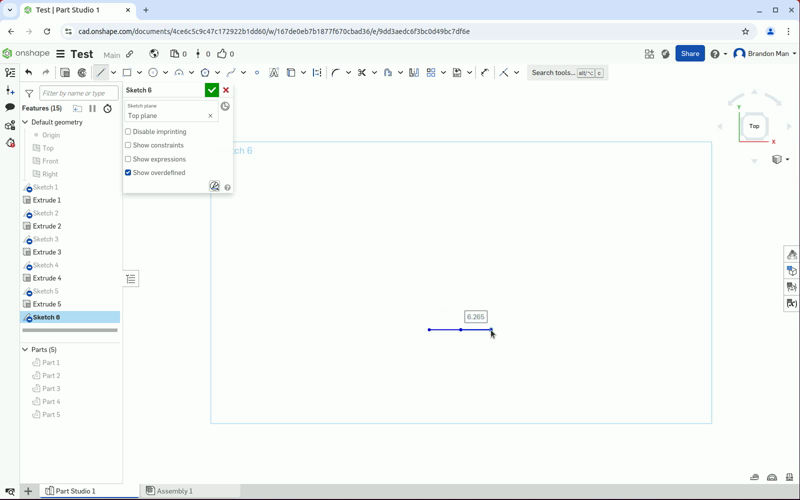
key(a)
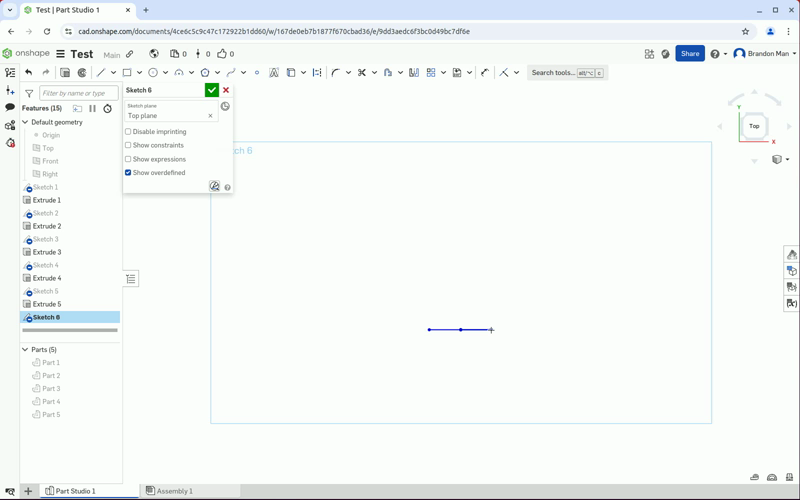
mouse_move(491, 329)
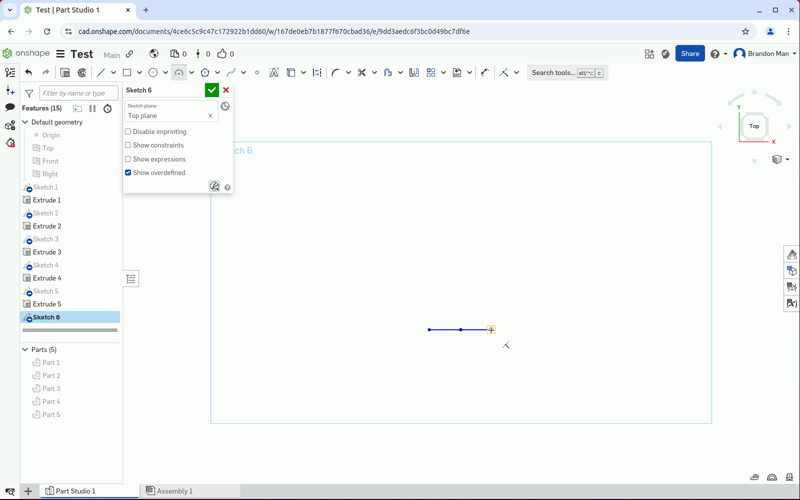
click(491, 329)
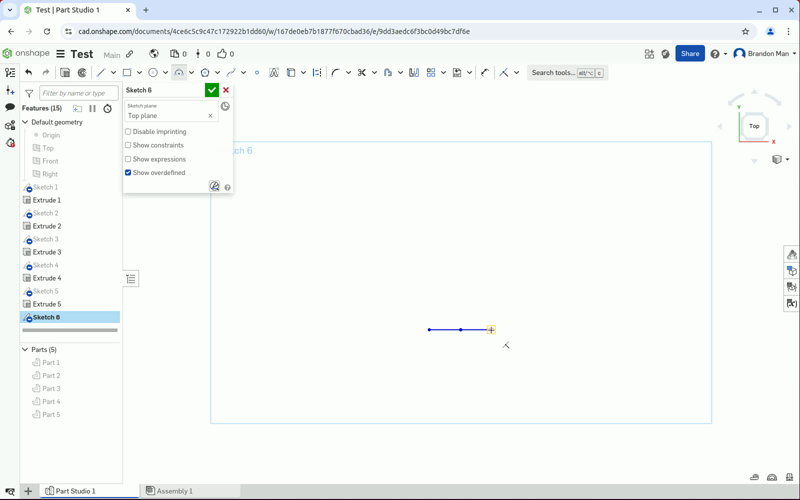
key_down(shift)
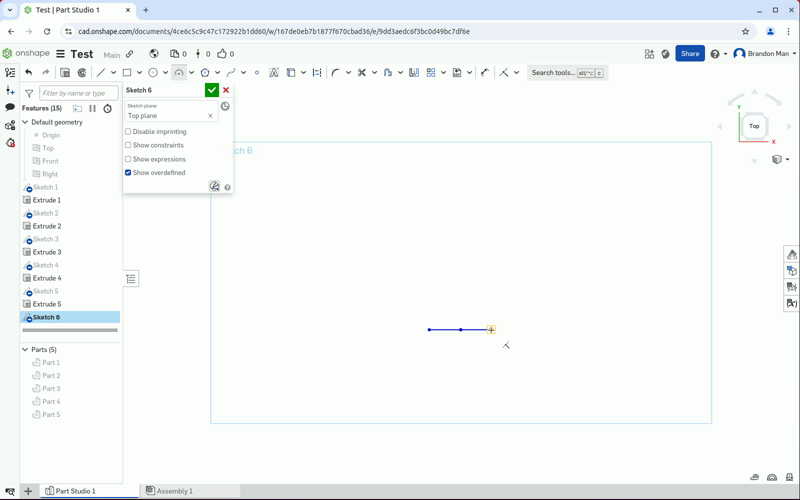
mouse_move(491, 235)
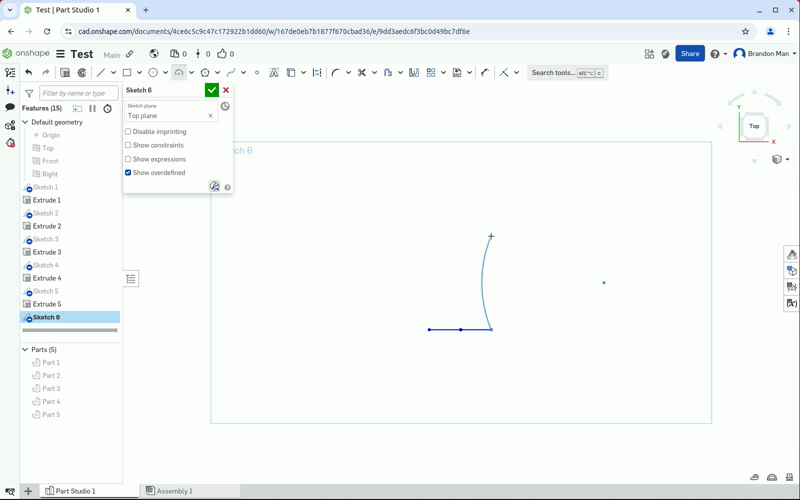
click(491, 235)
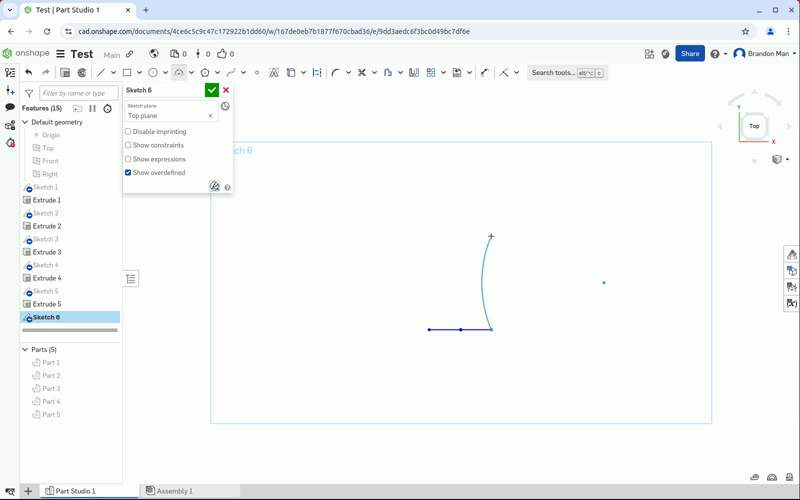
mouse_move(516, 282)
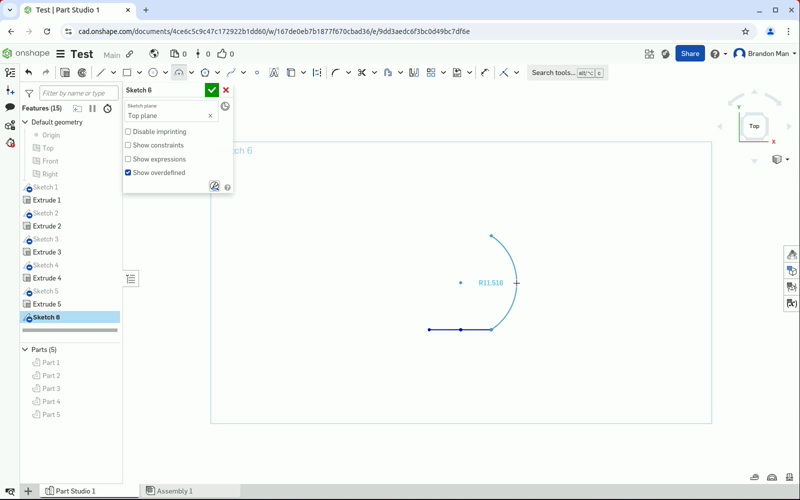
click(516, 282)
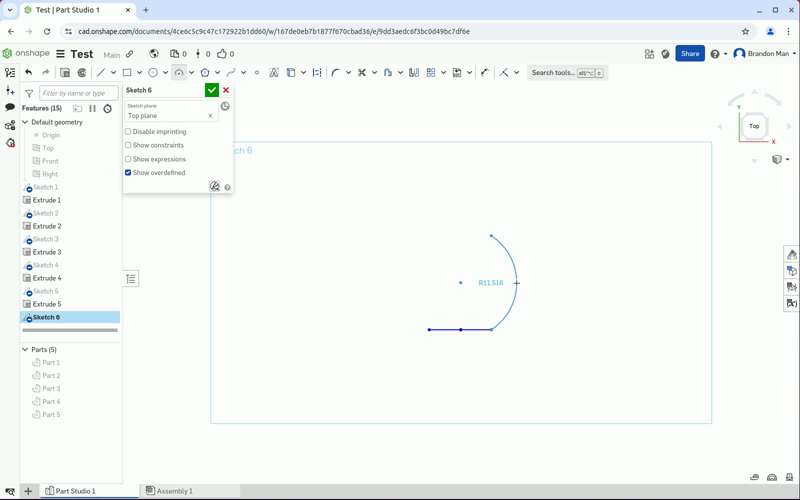
key_up(shift)
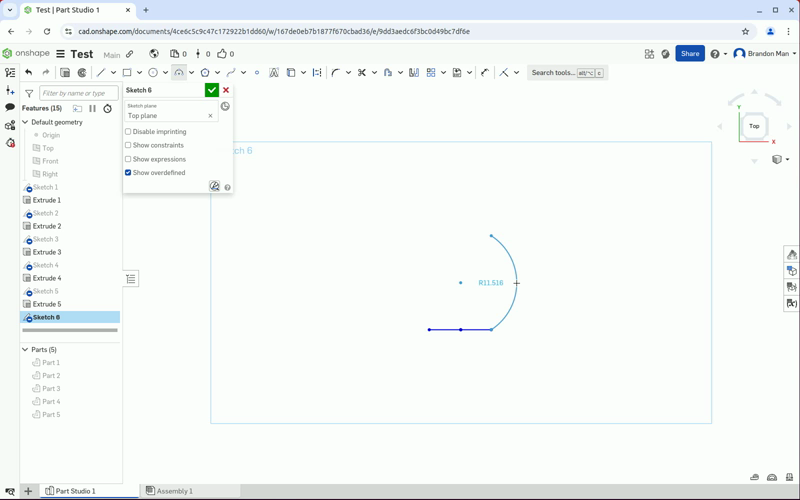
key(esc)
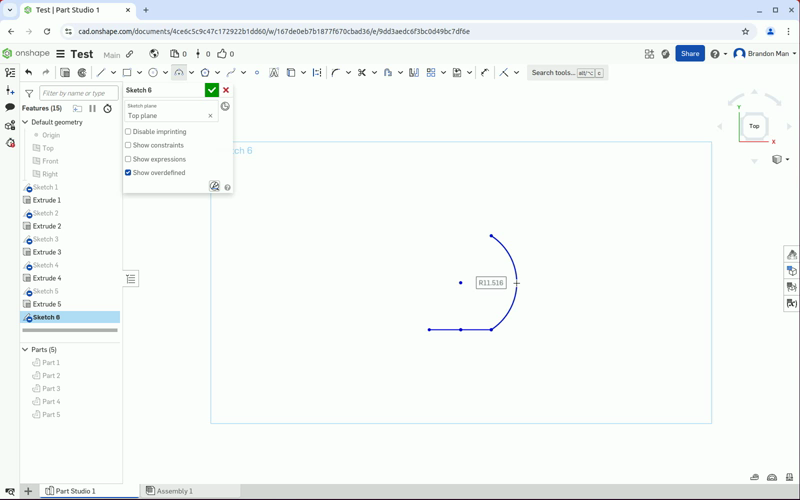
key(l)
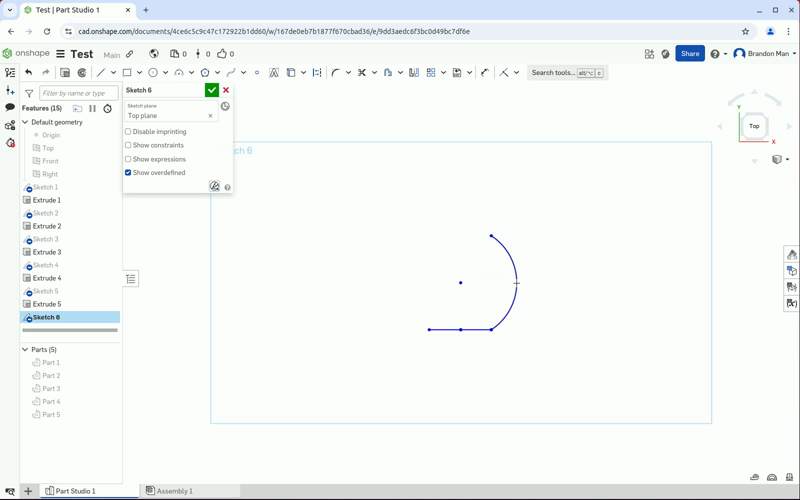
mouse_move(491, 235)
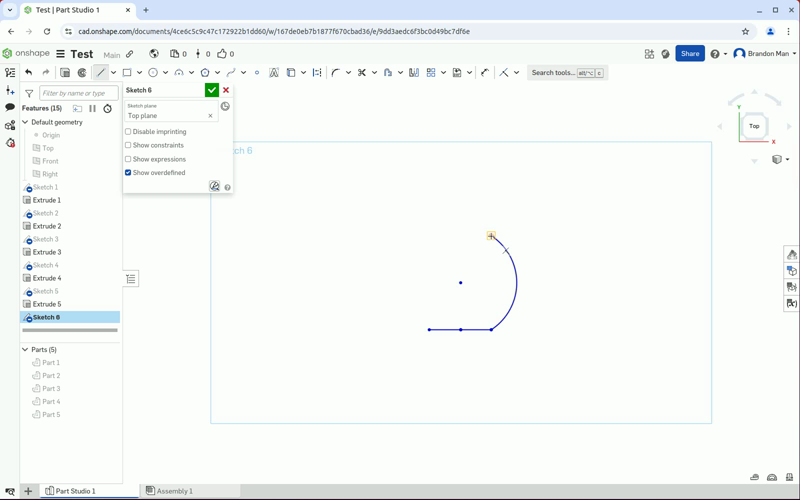
click(491, 235)
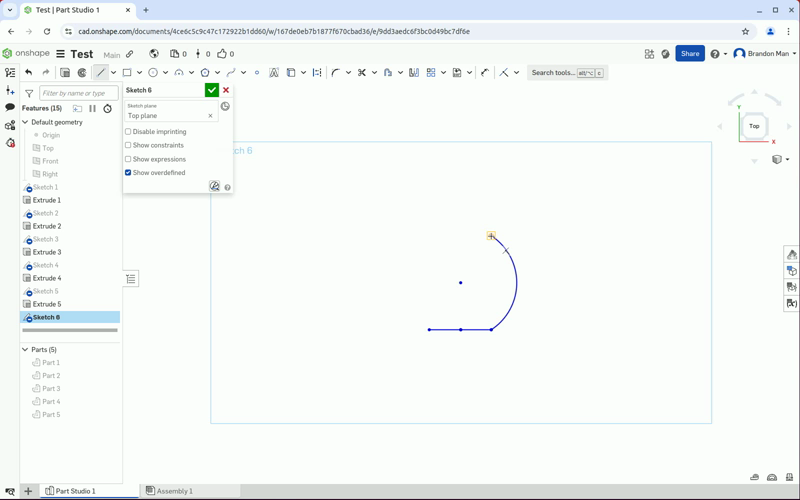
key_down(shift)
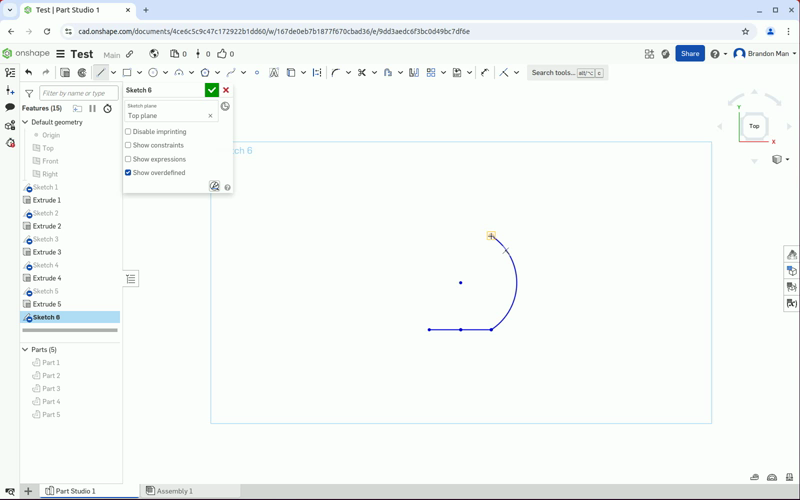
mouse_move(521, 235)
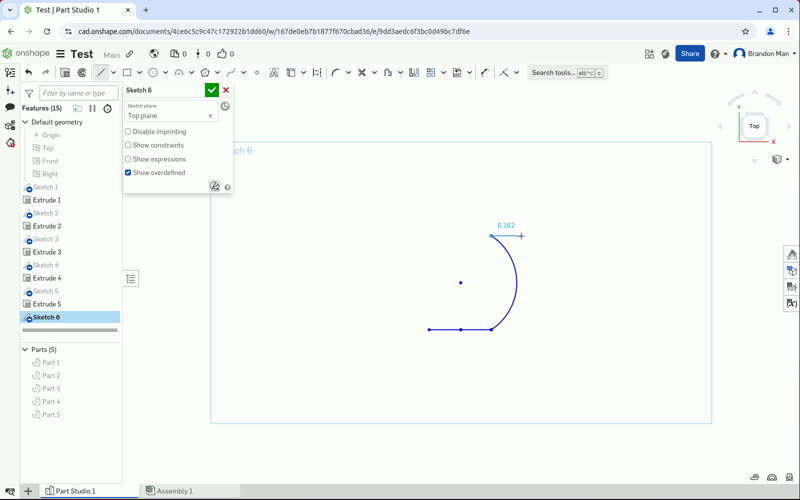
mouse_move(460, 235)
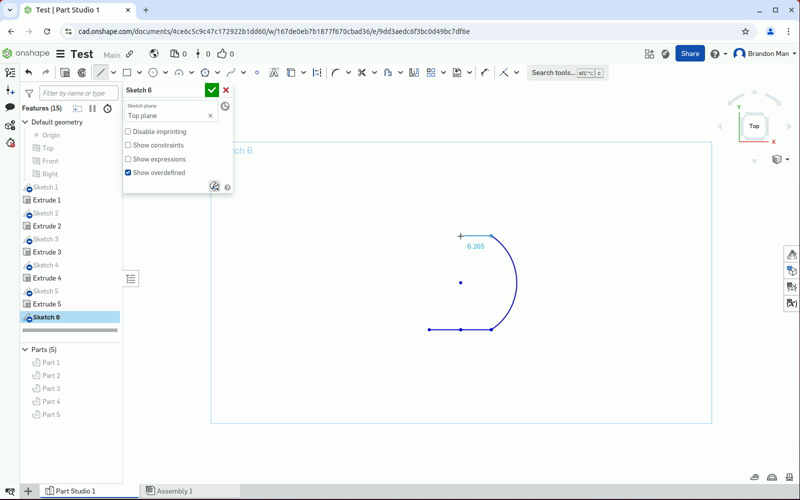
click(460, 235)
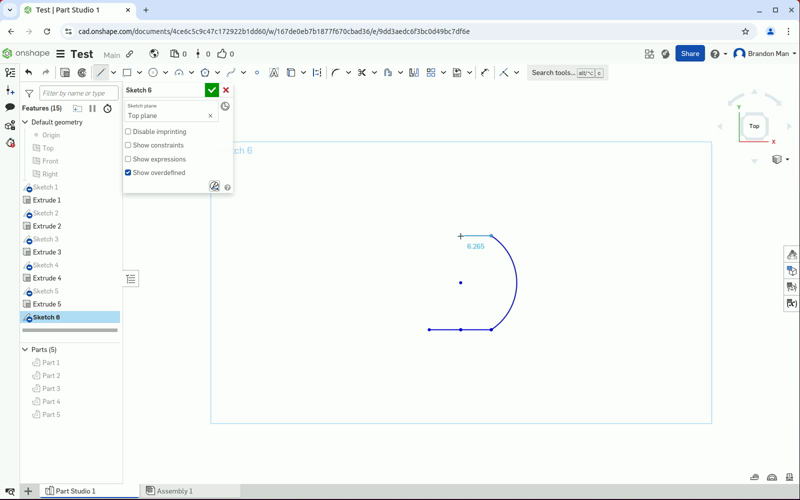
key_up(shift)
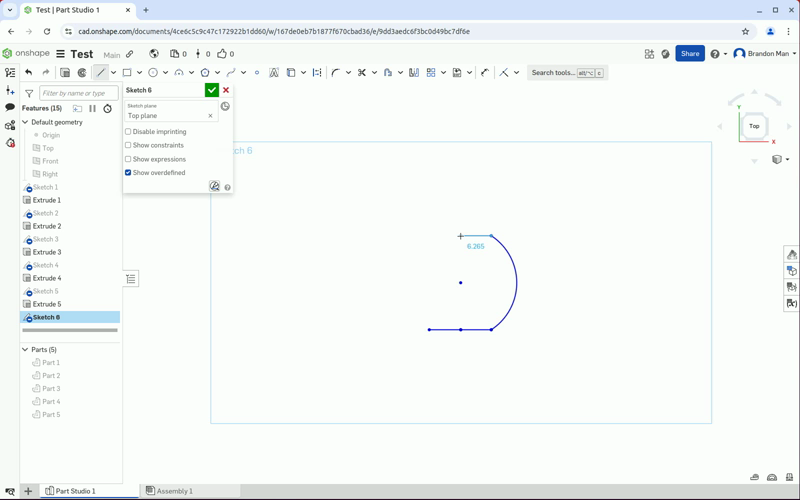
key_down(shift)
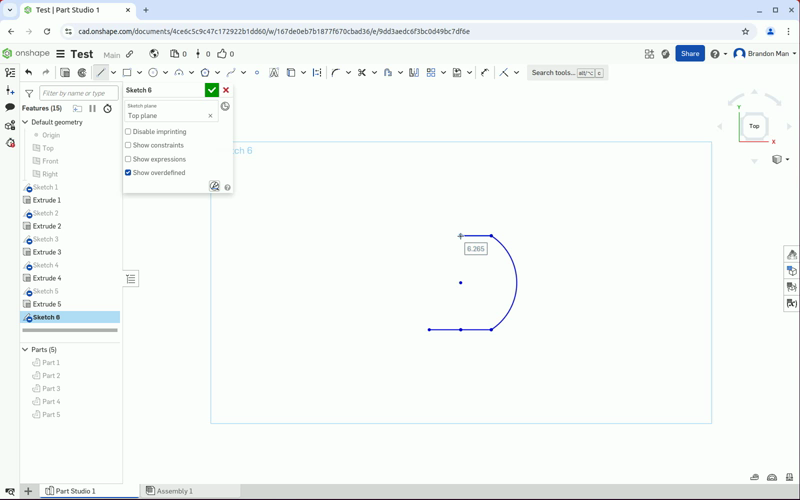
mouse_move(490, 235)
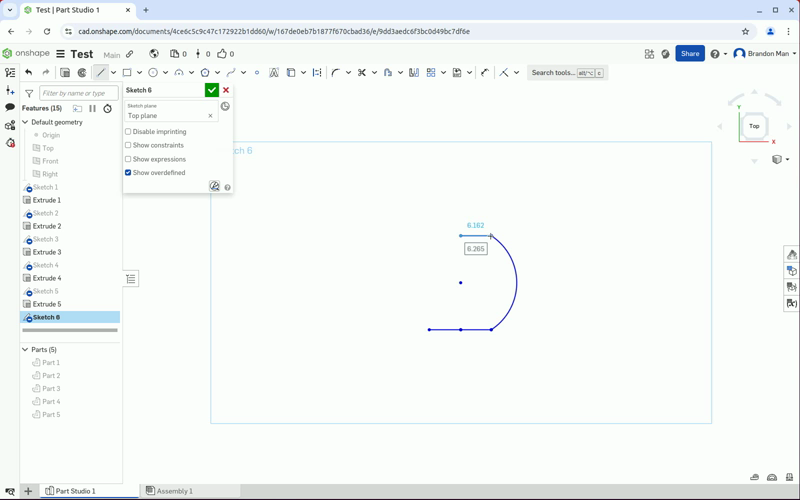
mouse_move(429, 235)
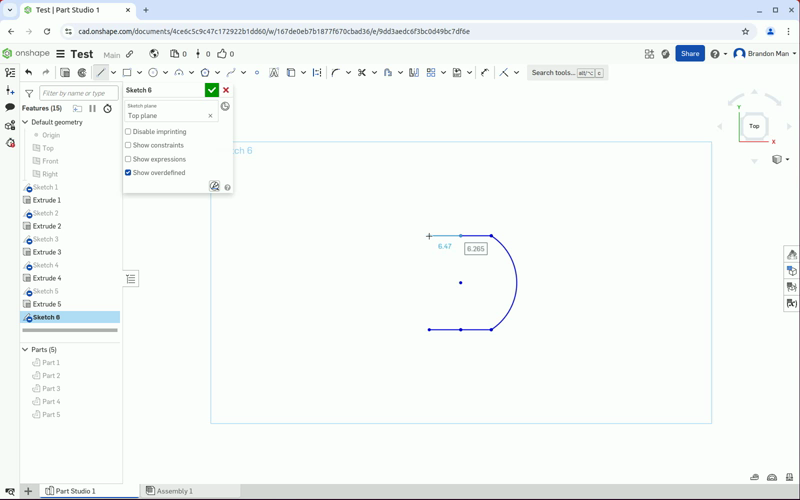
click(429, 235)
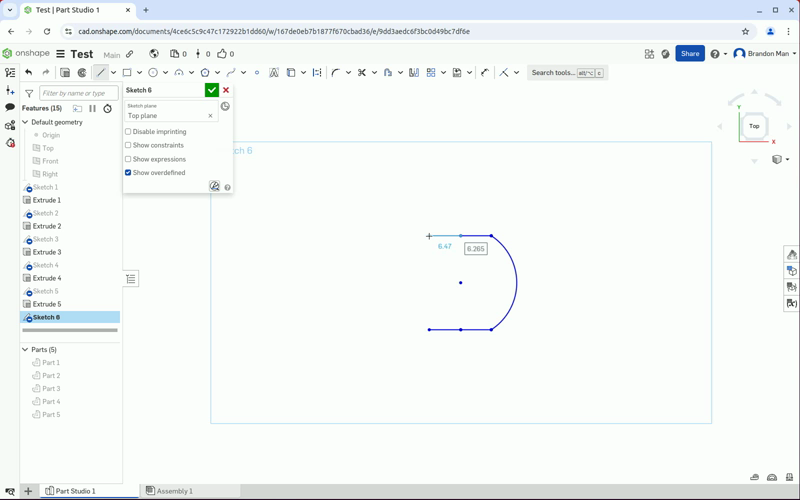
key_up(shift)
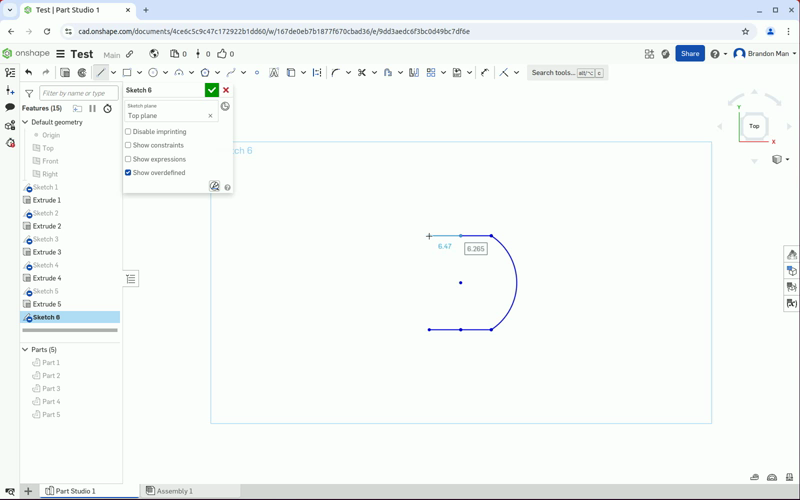
key(esc)
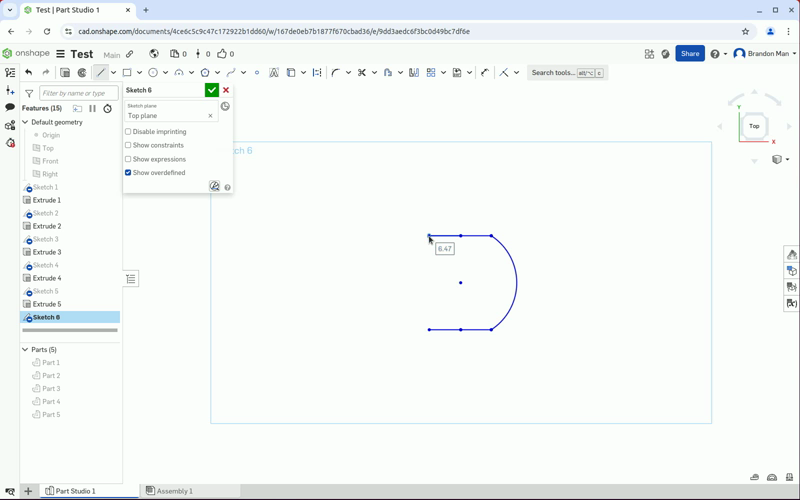
key(a)
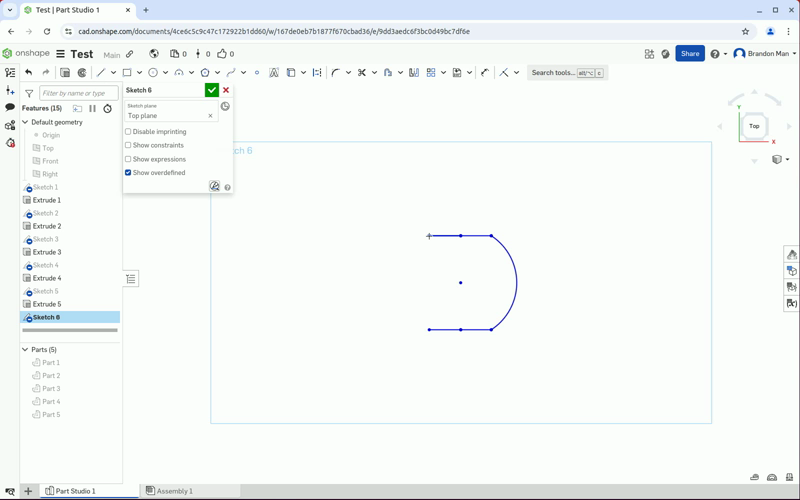
mouse_move(429, 235)
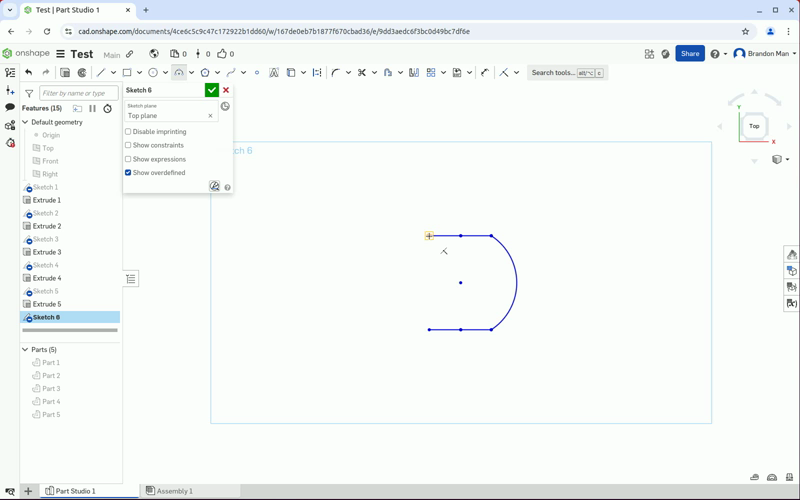
click(429, 235)
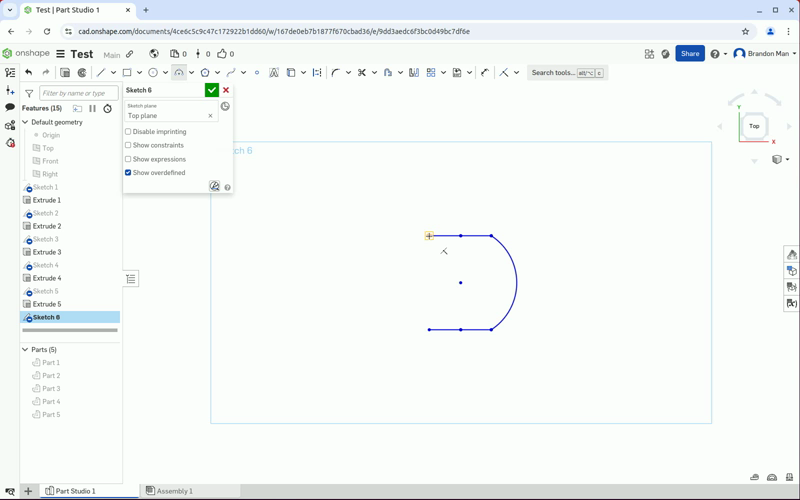
mouse_move(429, 329)
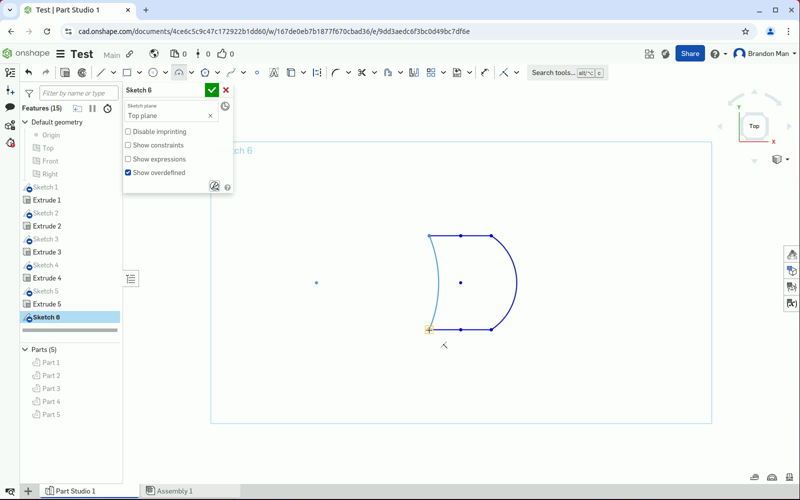
click(429, 329)
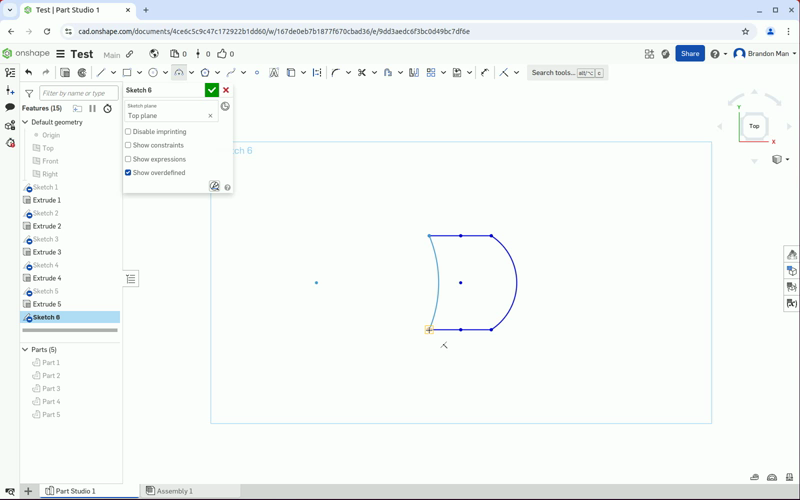
key_down(shift)
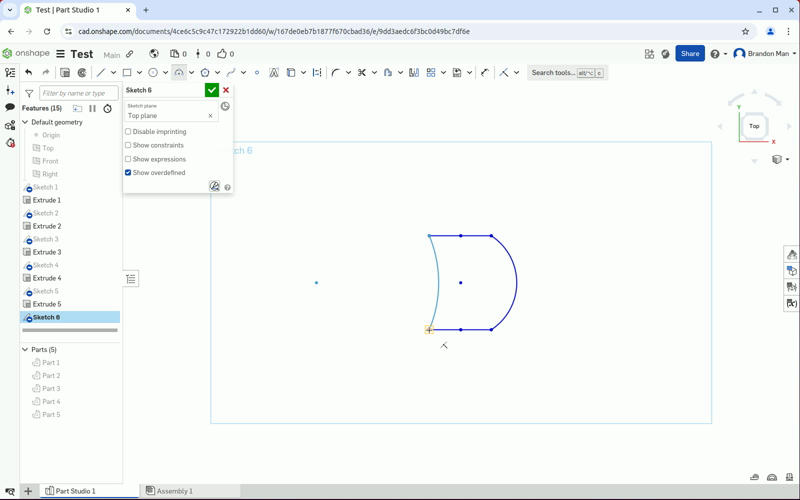
mouse_move(404, 282)
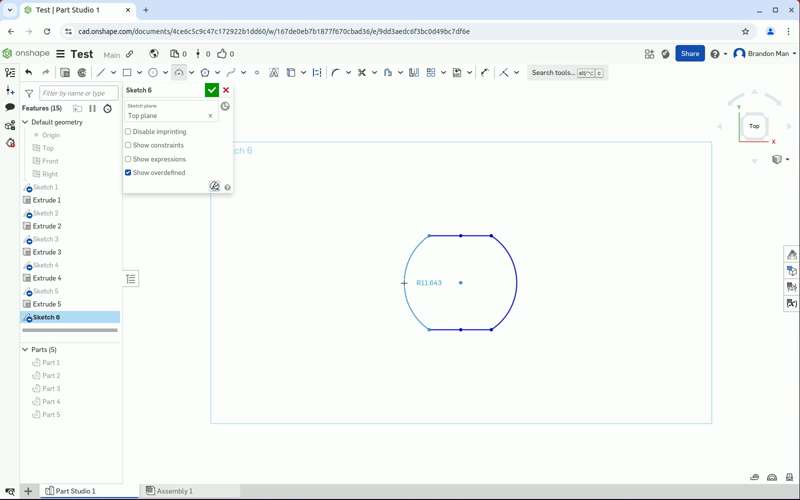
click(404, 282)
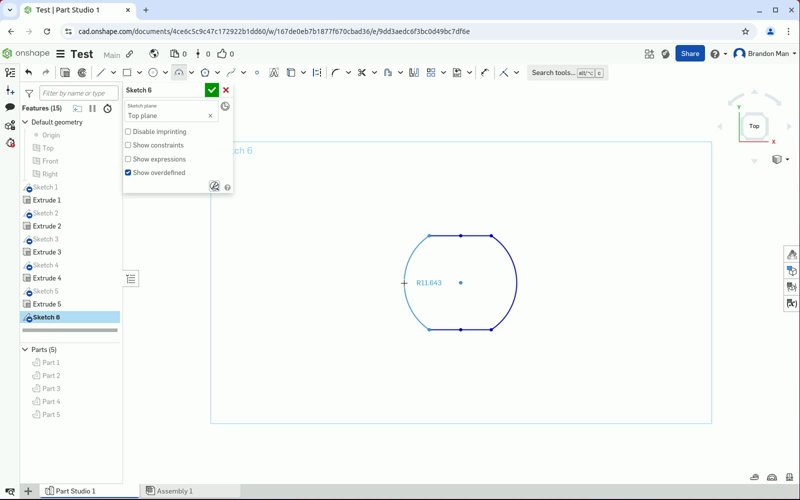
key_up(shift)
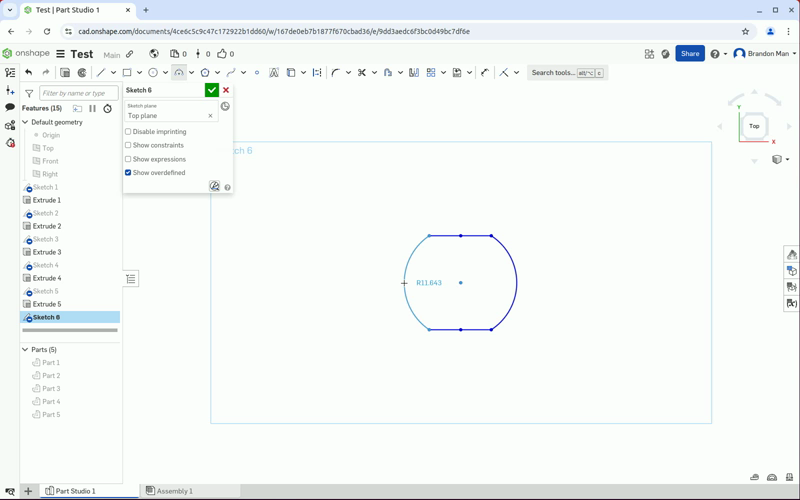
key(esc)
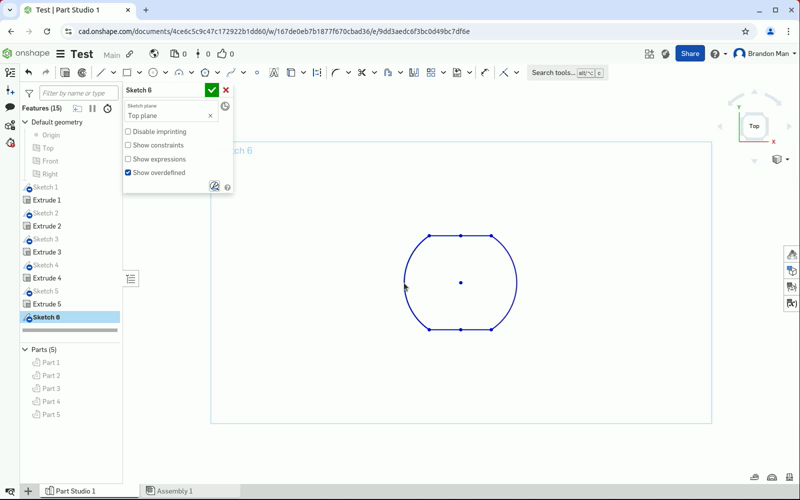
key(c)
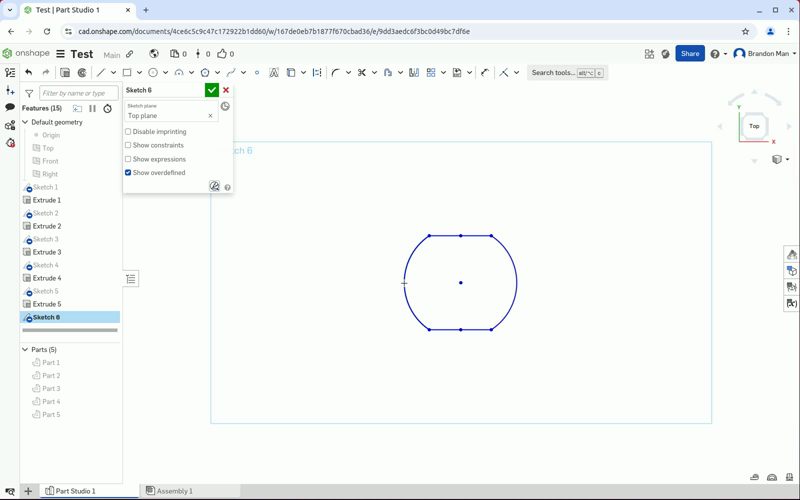
key_down(shift)
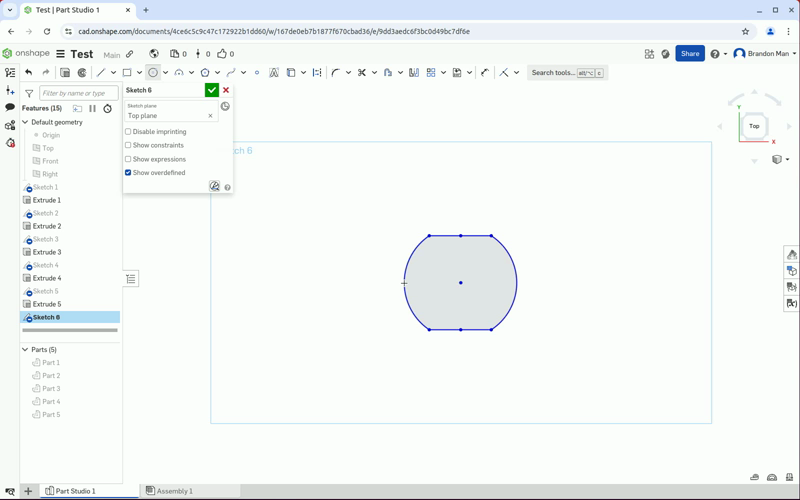
mouse_move(460, 282)
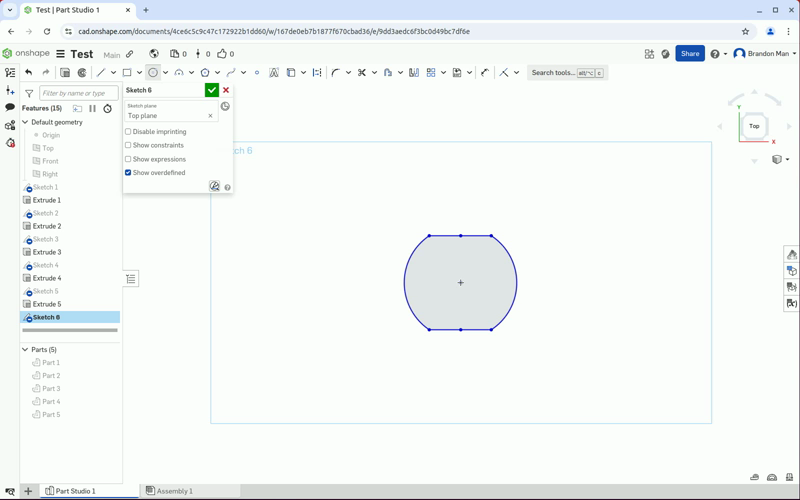
scroll(6)
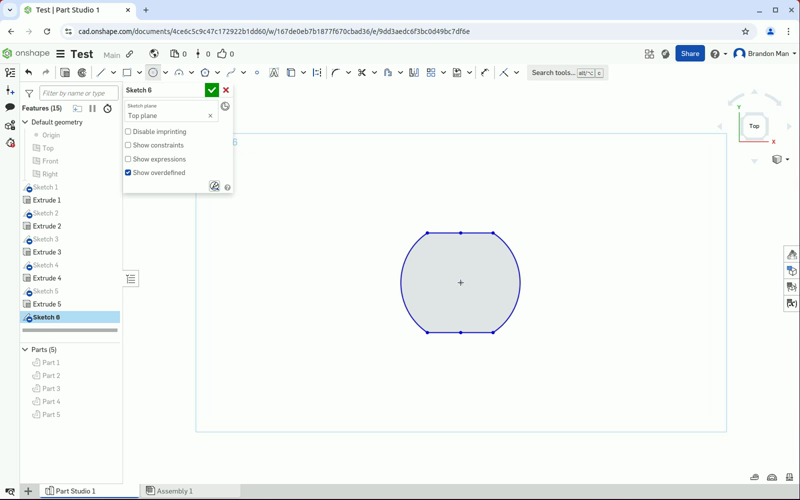
scroll(6)
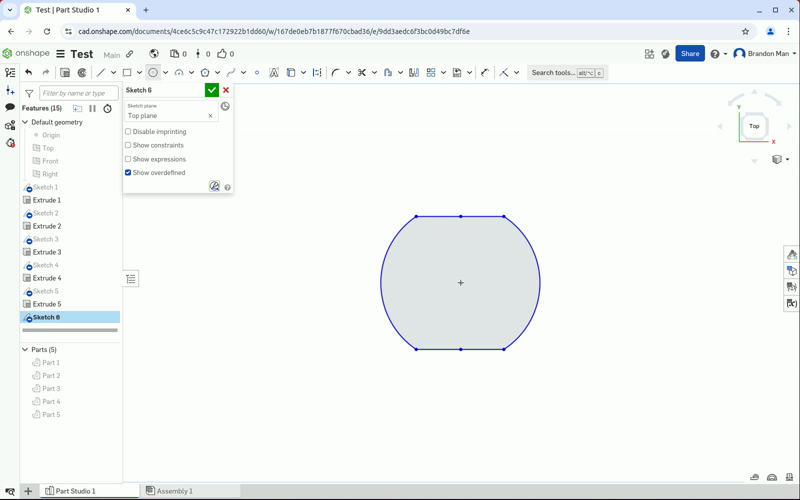
scroll(6)
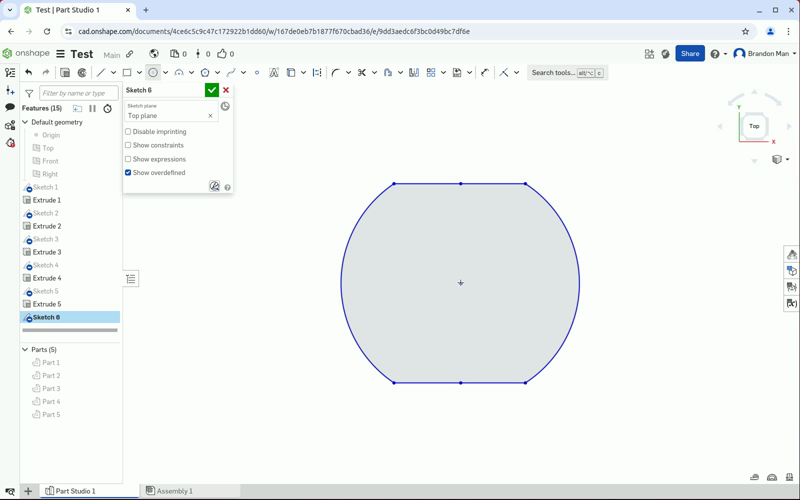
scroll(6)
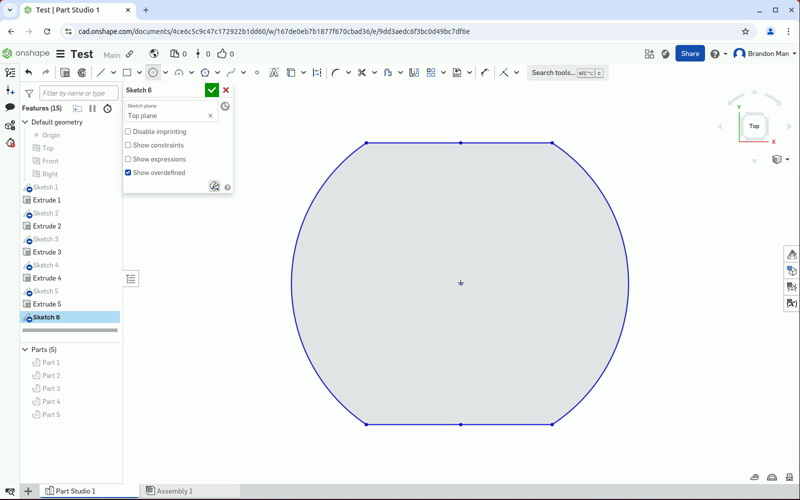
scroll(6)
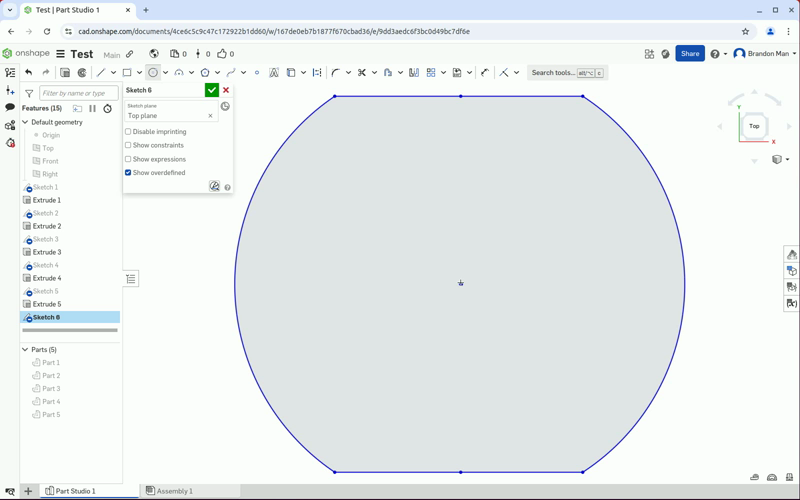
scroll(6)
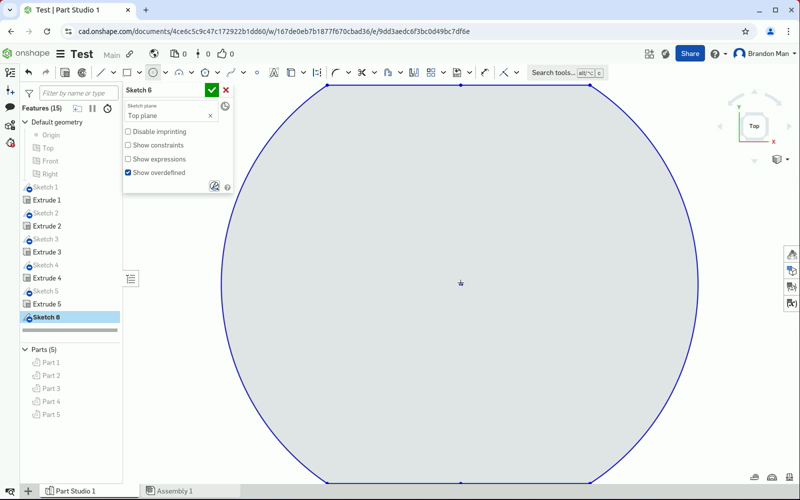
scroll(6)
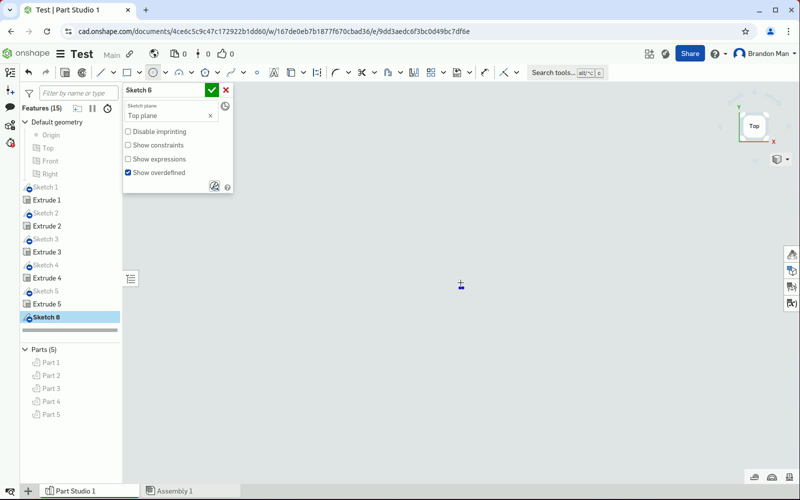
click(460, 282)
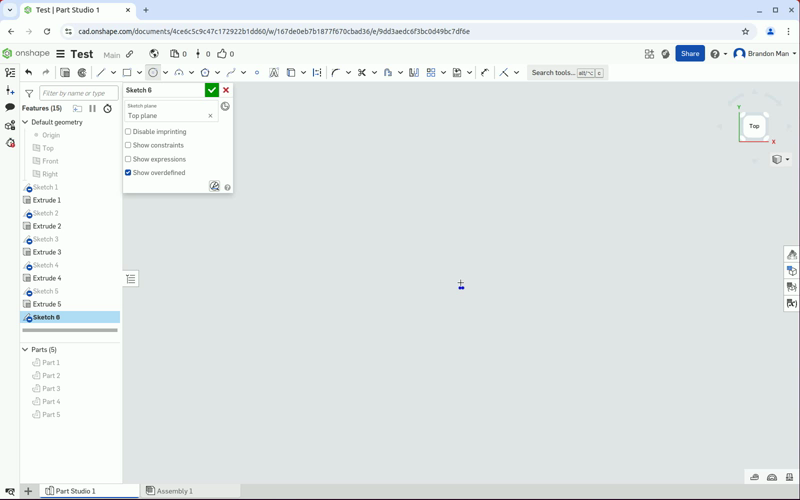
scroll(-6)
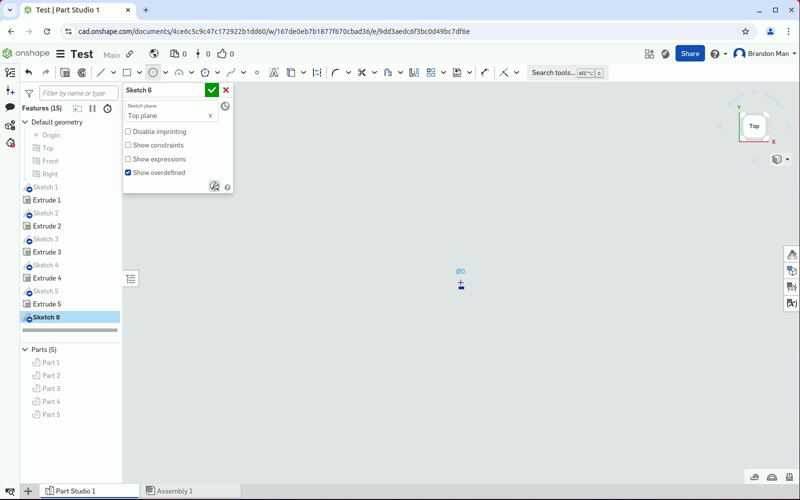
scroll(-6)
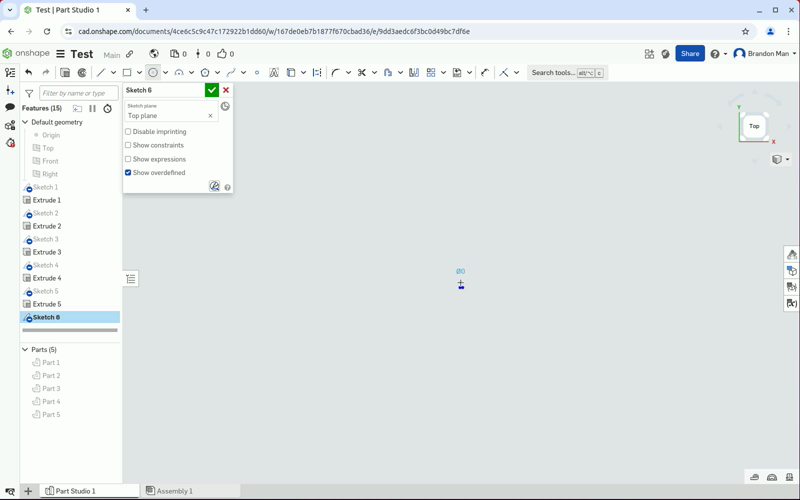
scroll(-6)
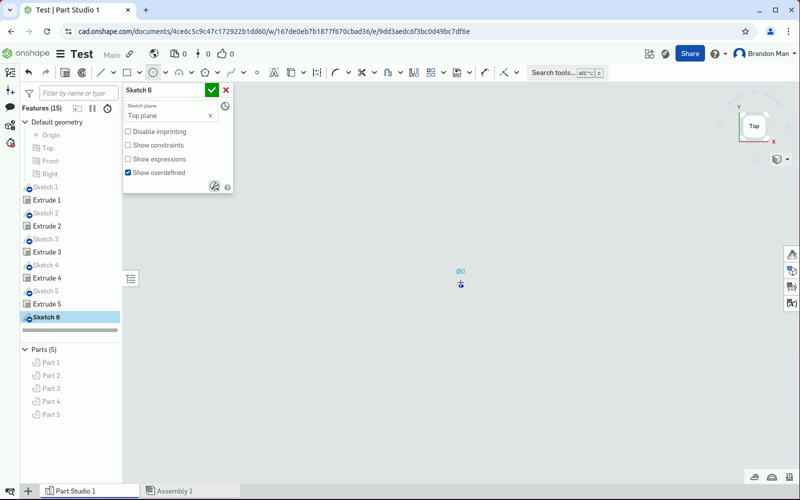
scroll(-6)
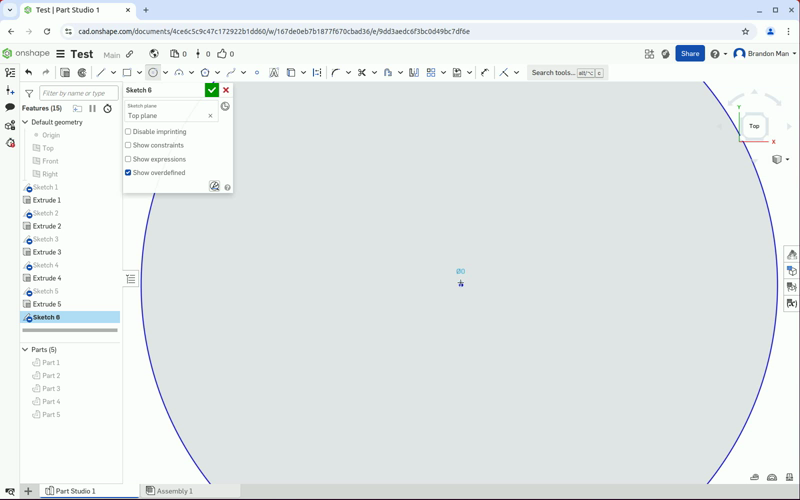
scroll(-6)
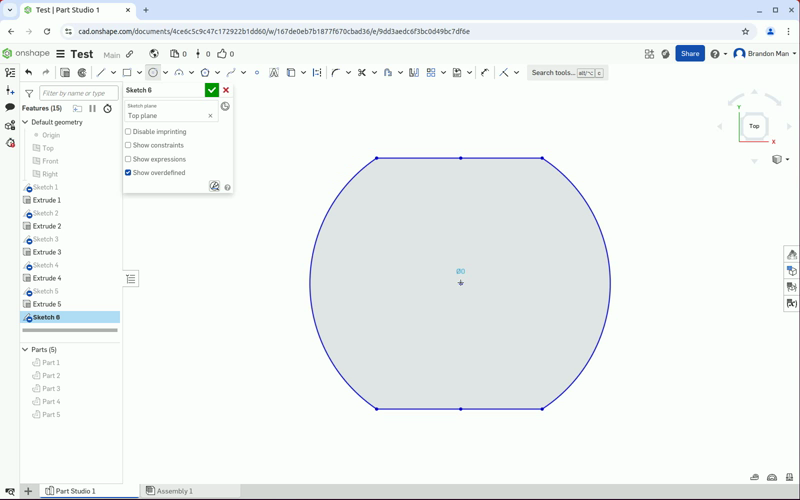
scroll(-6)
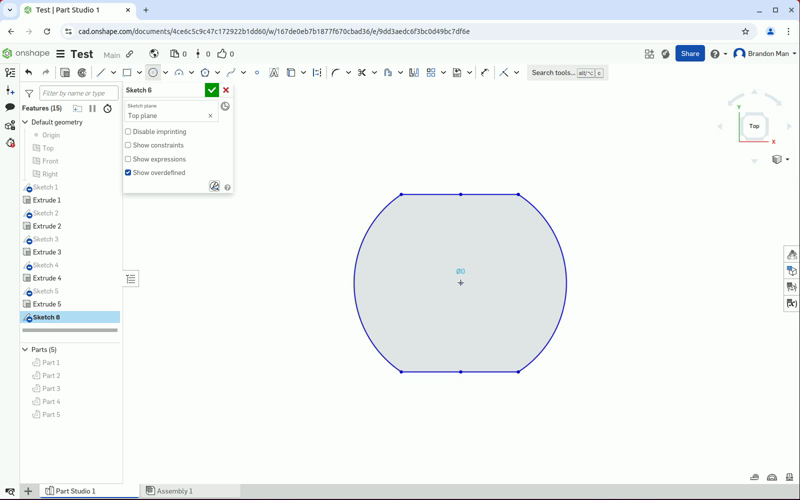
scroll(-6)
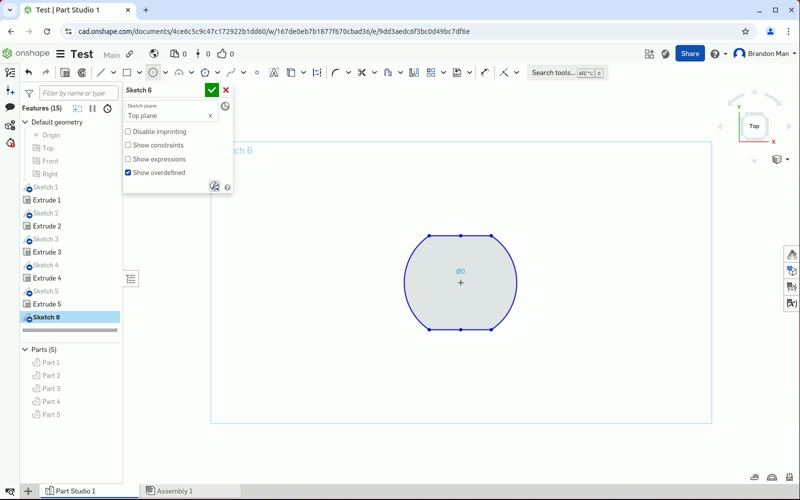
key_up(shift)
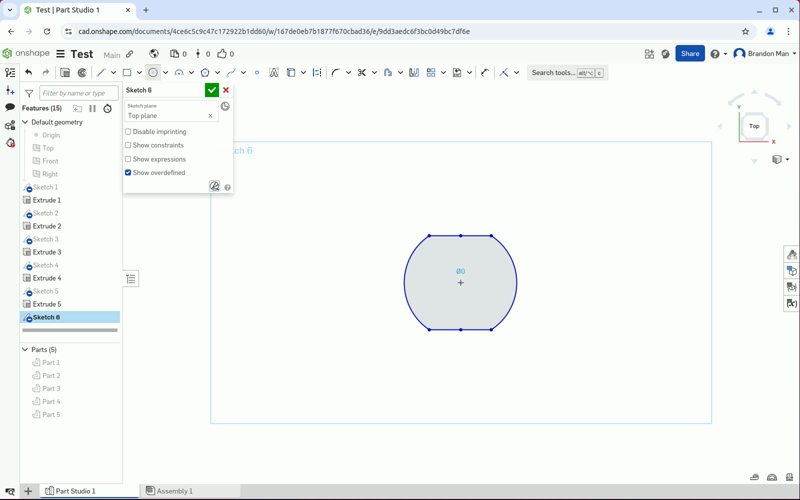
mouse_move(498, 282)
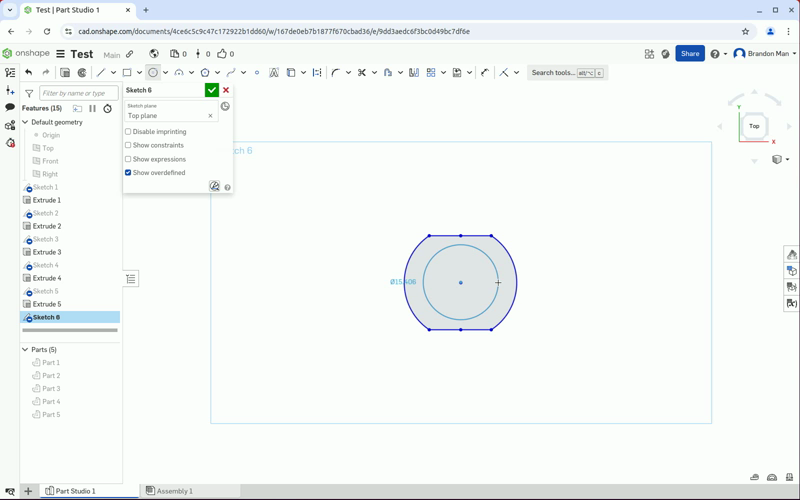
click(498, 282)
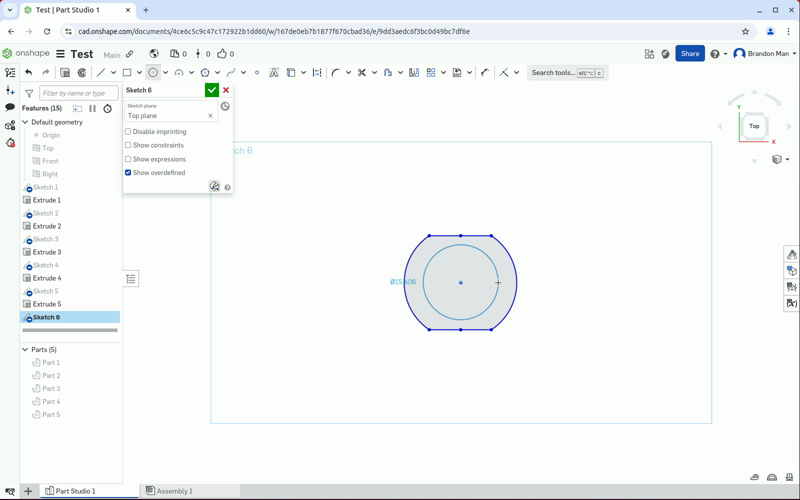
key(esc)
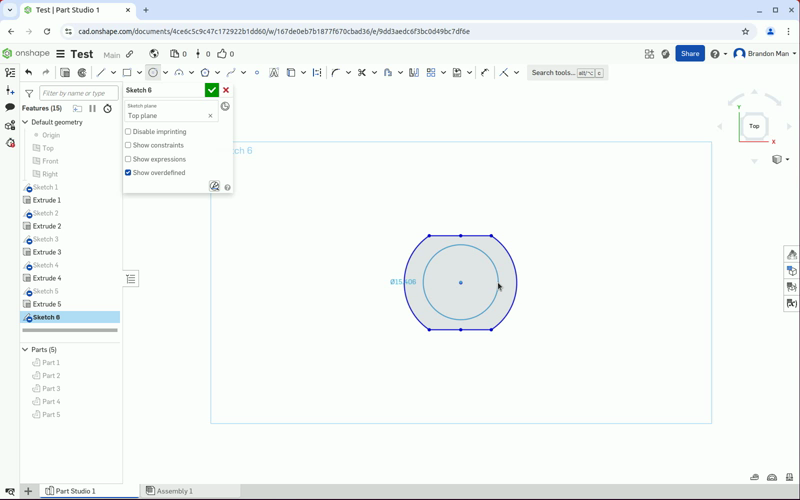
mouse_move(485, 246)
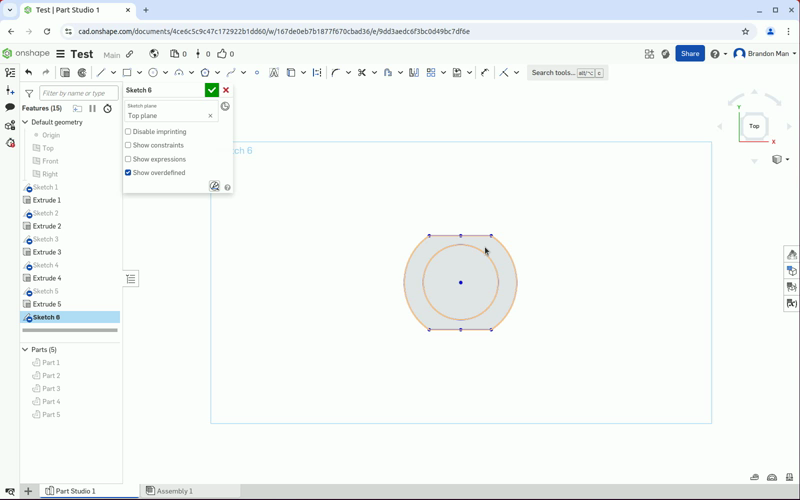
click(485, 246)
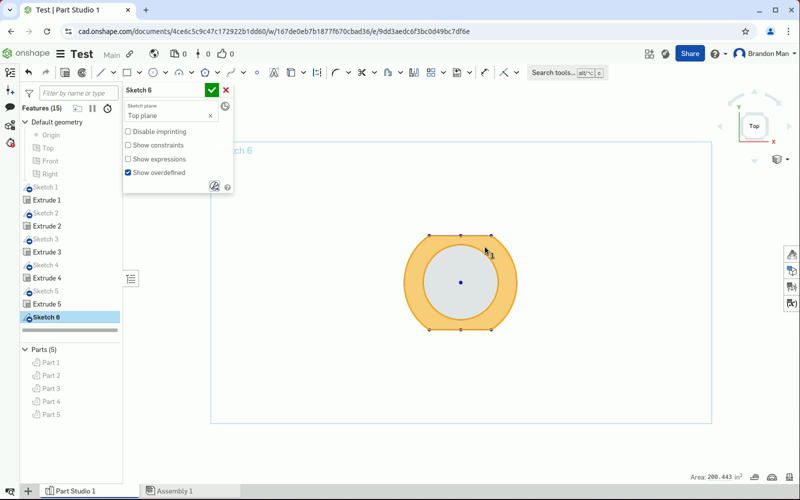
mouse_move(73, 352)
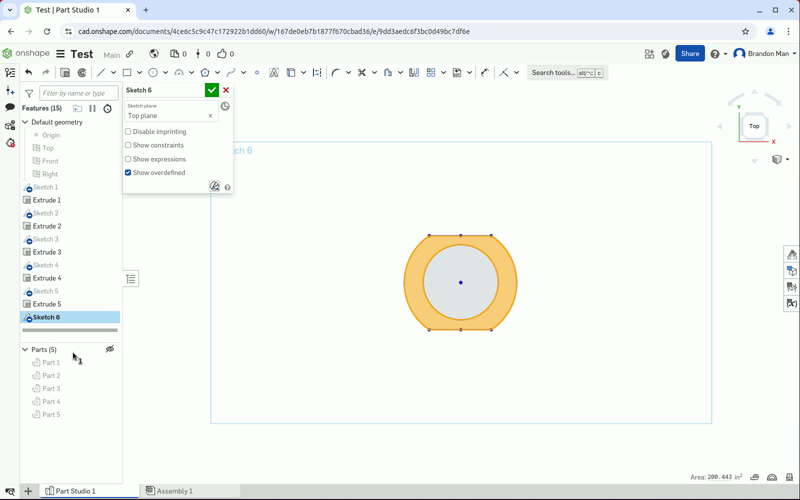
key(shift+y)
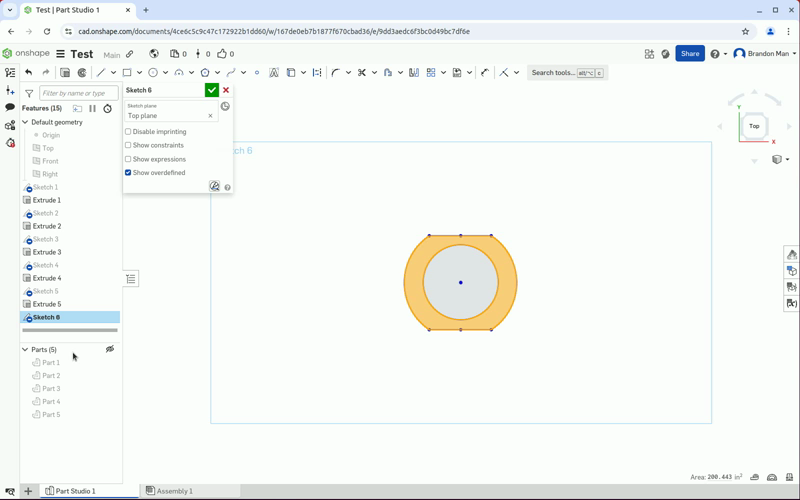
key(shift+e)
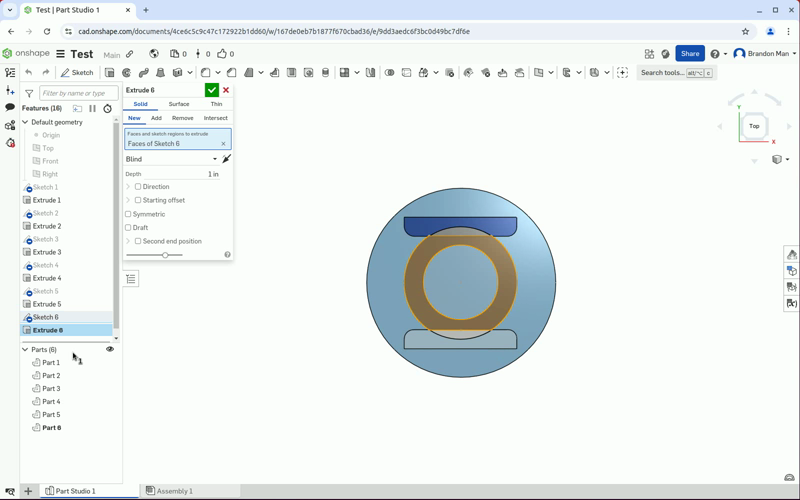
mouse_move(143, 106)
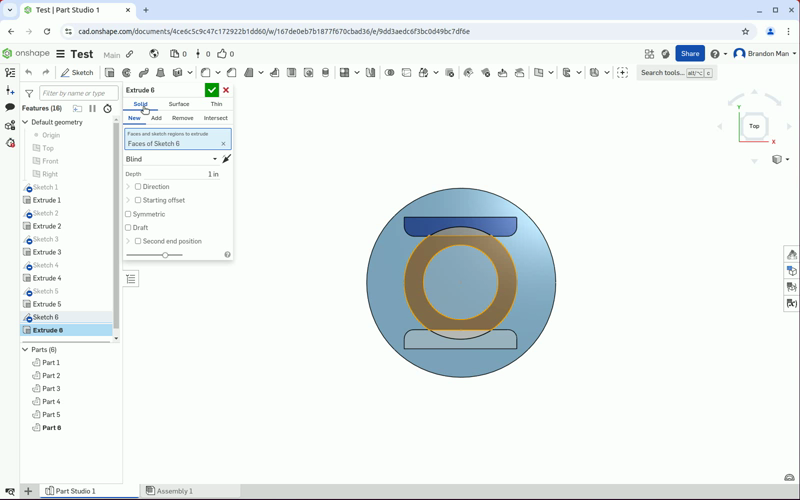
click(143, 106)
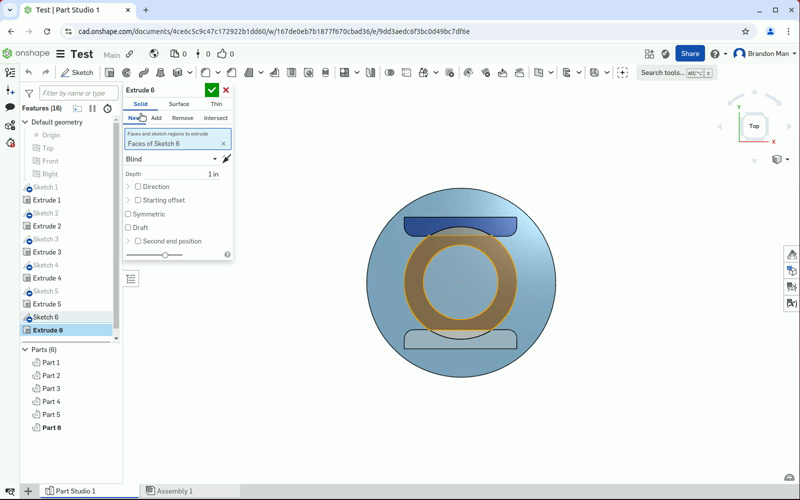
mouse_move(137, 120)
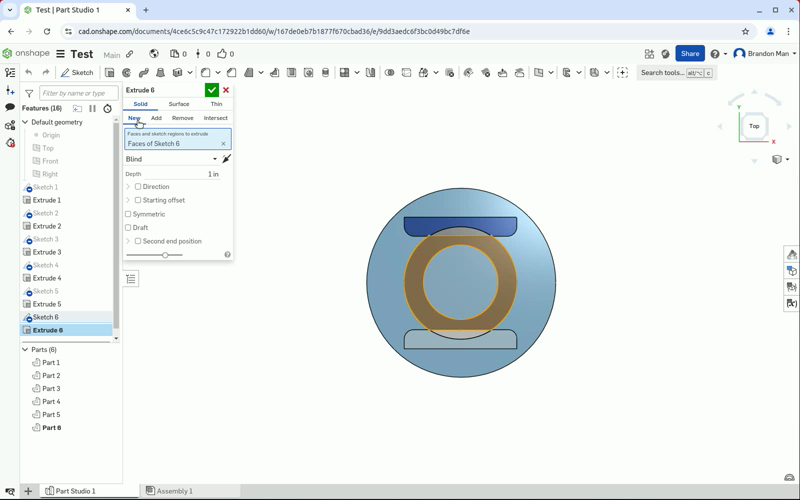
click(137, 120)
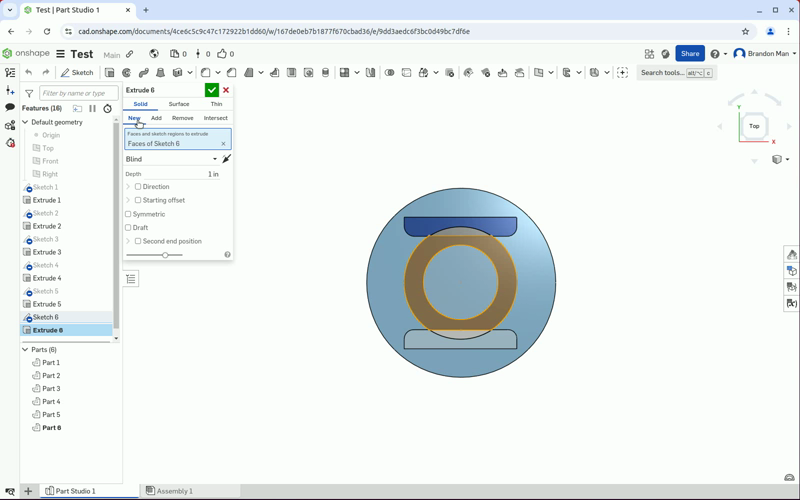
key(tab, 4)
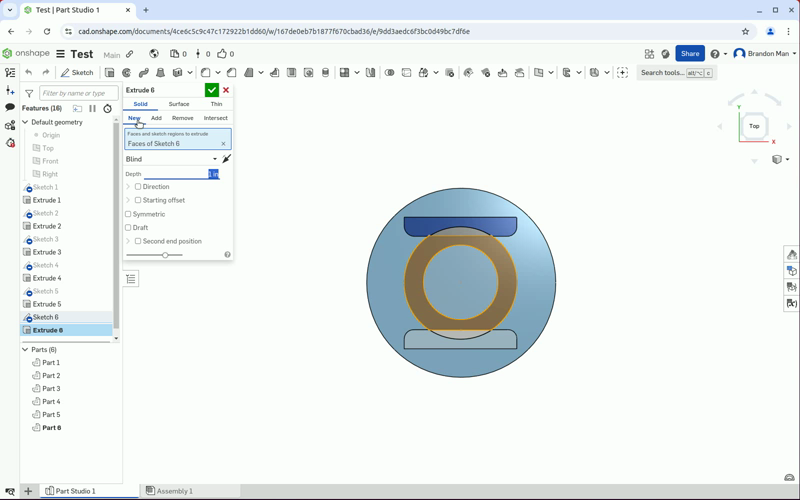
text(1.926)
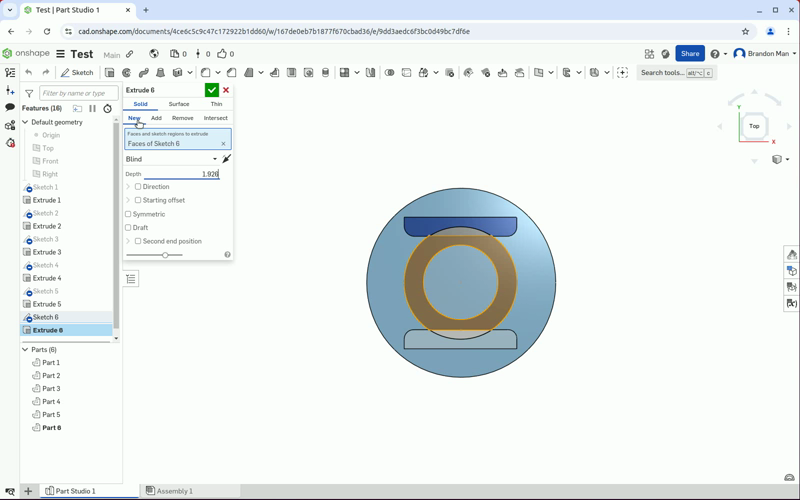
key(enter)
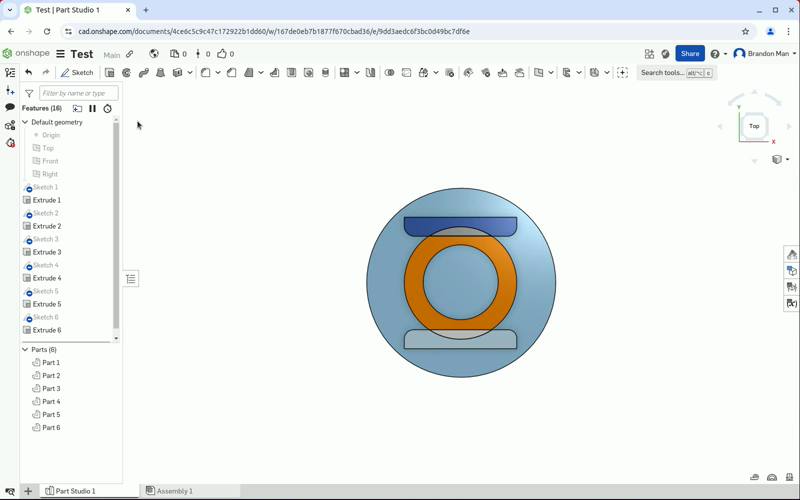
key(shift+h)
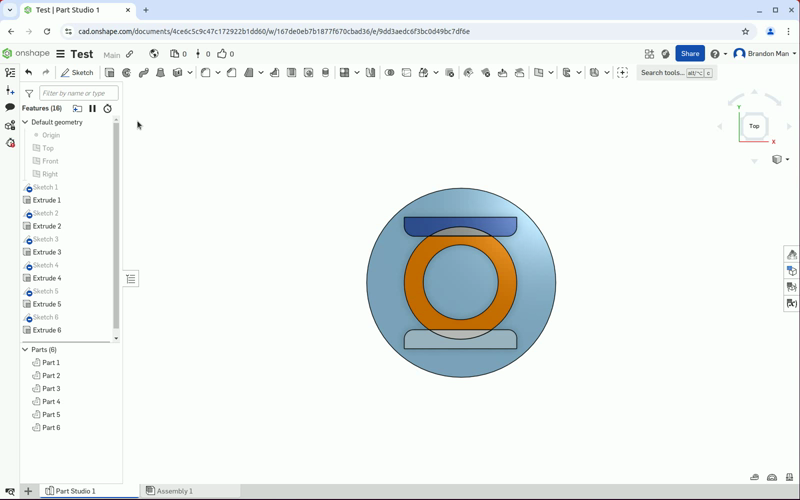
key(shift+h)
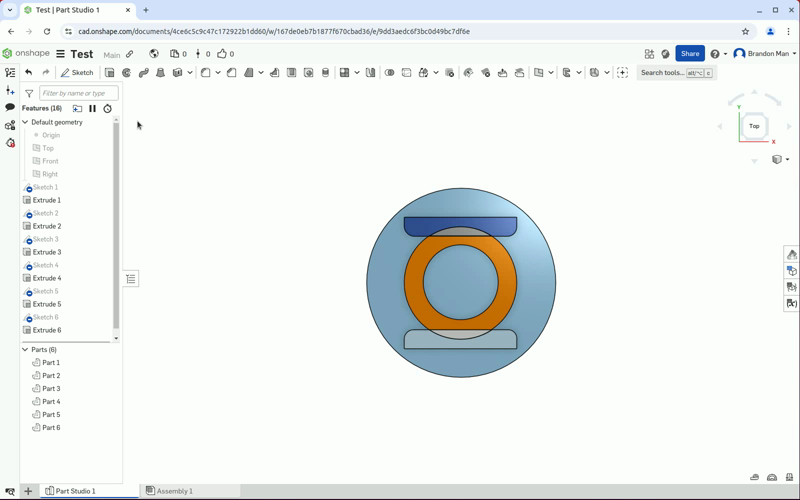
mouse_move(69, 189)
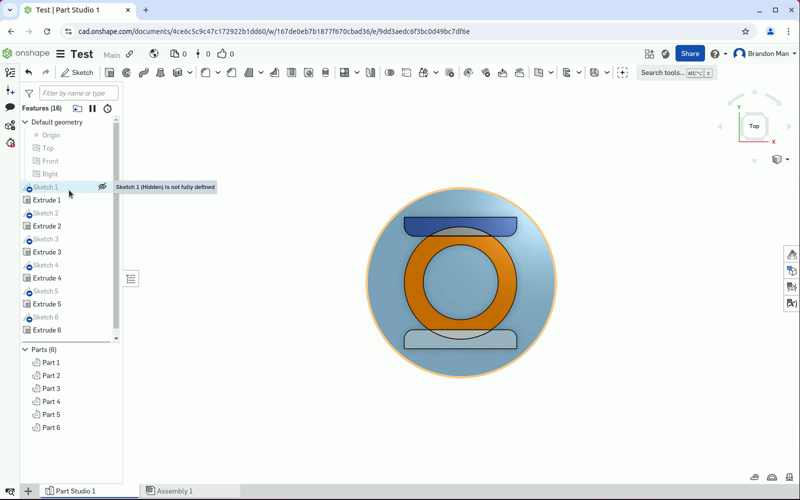
click(69, 189)
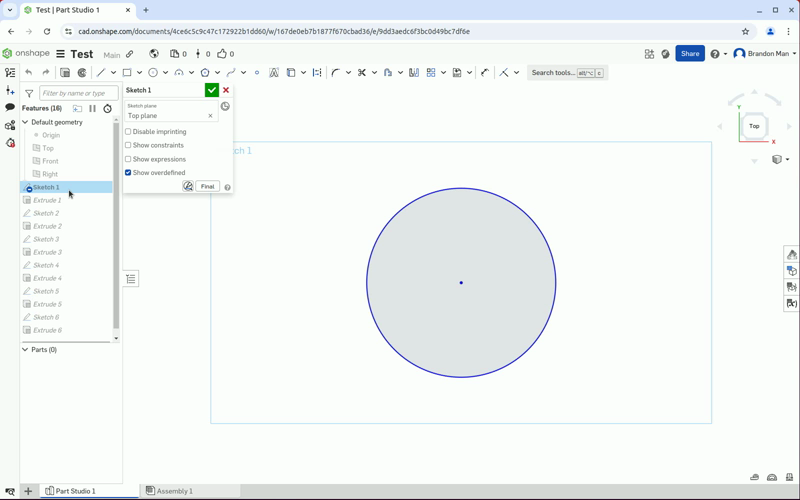
mouse_move(229, 92)
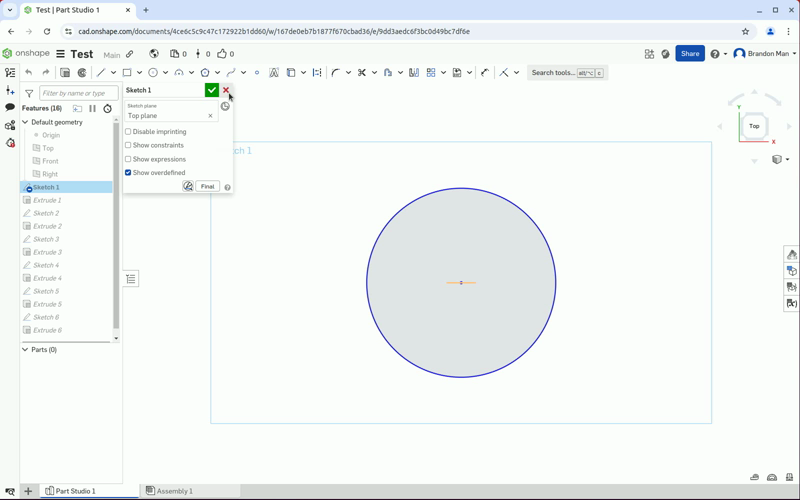
click(229, 92)
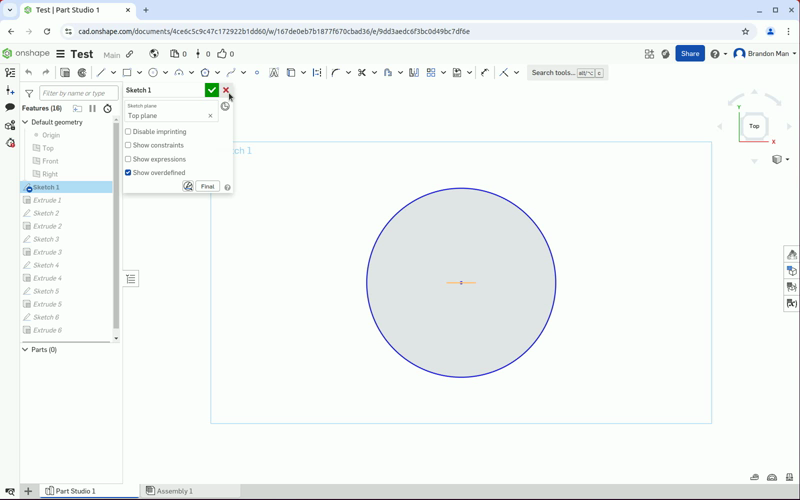
key(shift+s)
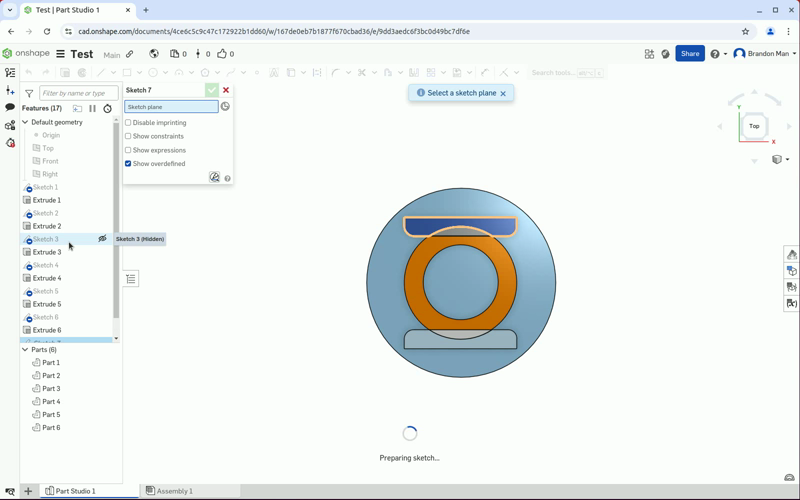
scroll(3)
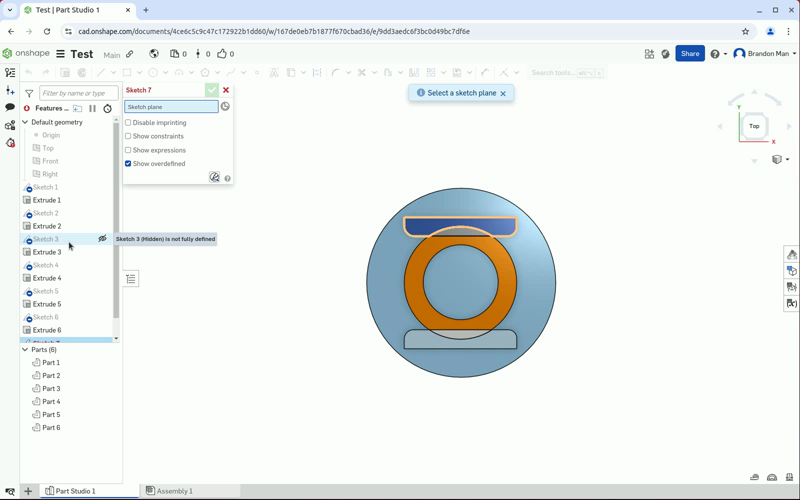
mouse_move(69, 150)
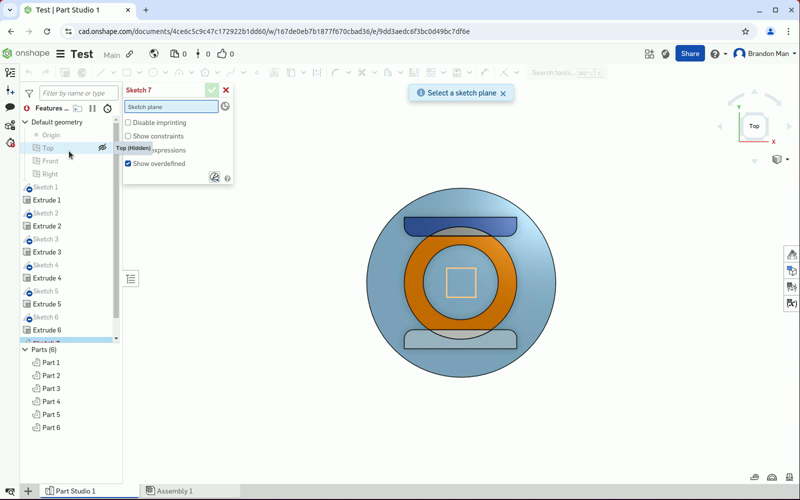
click(69, 150)
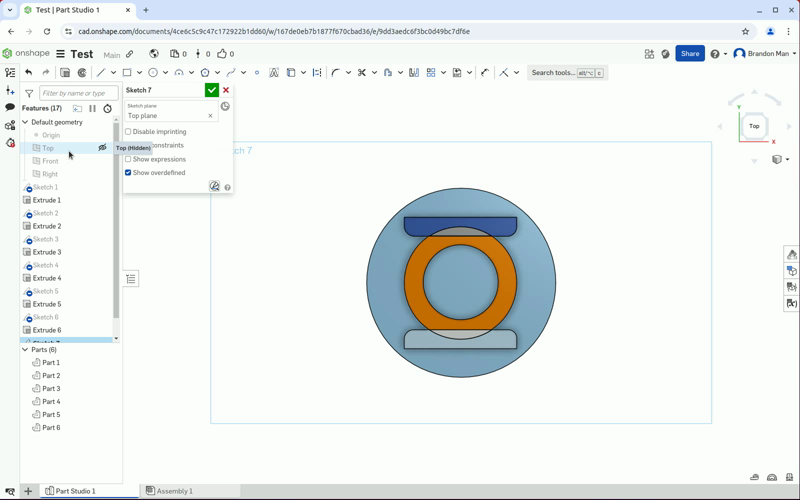
mouse_move(73, 352)
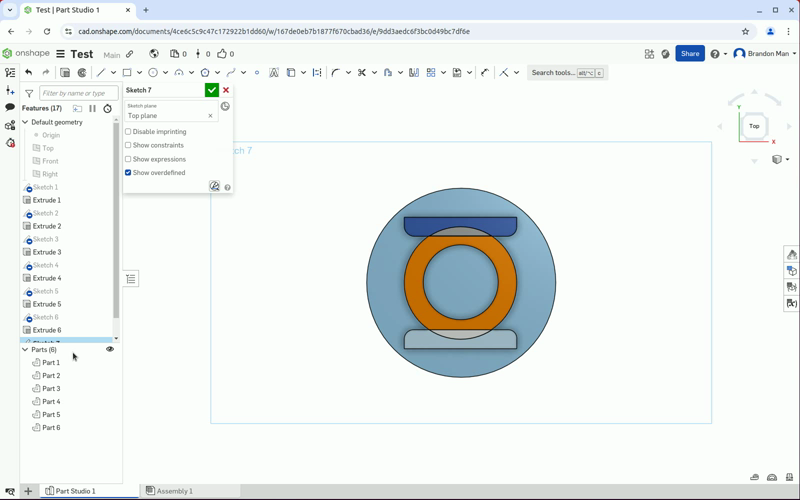
key(y)
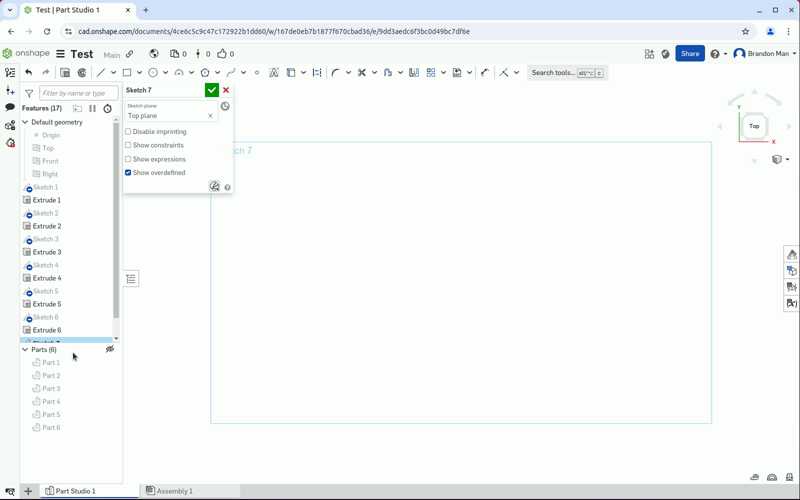
key(c)
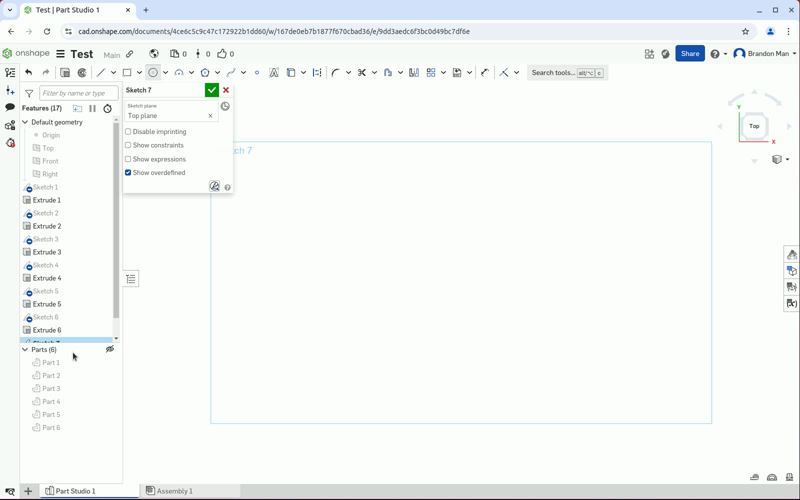
key_down(shift)
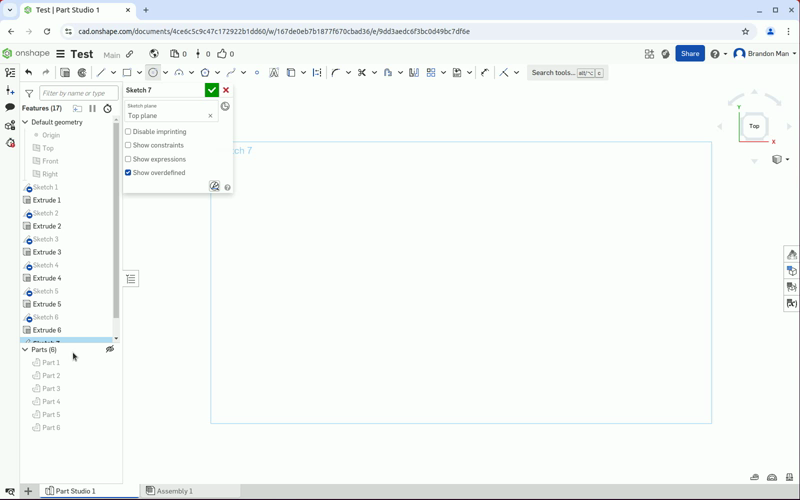
mouse_move(461, 282)
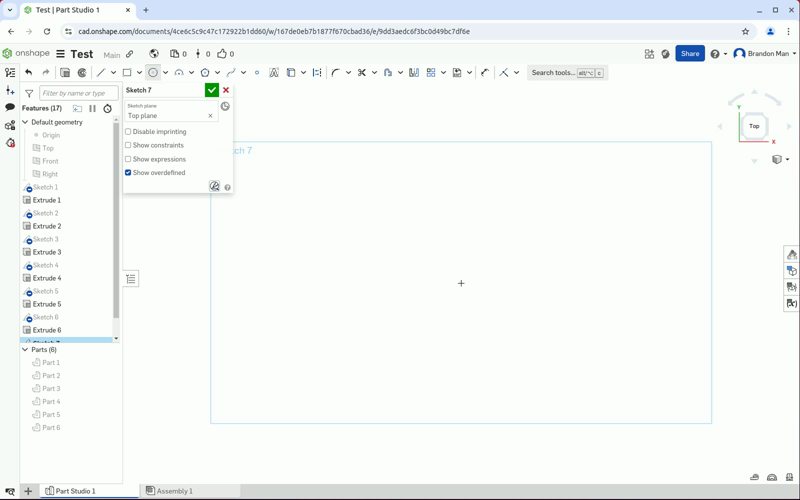
click(461, 282)
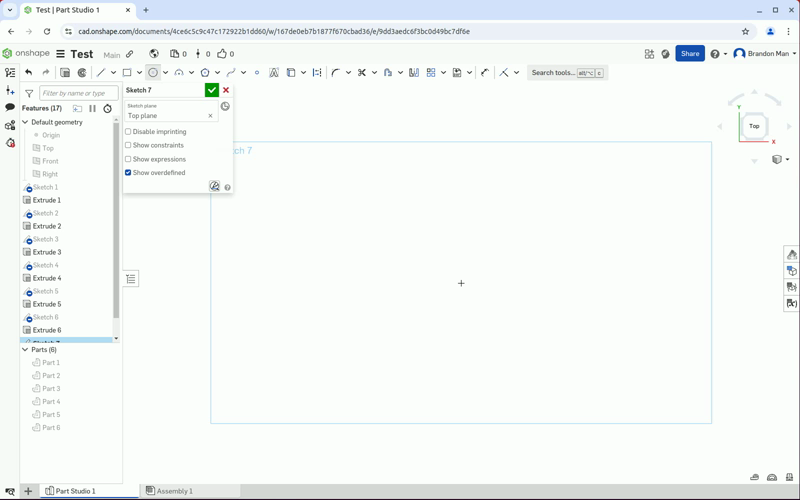
key_up(shift)
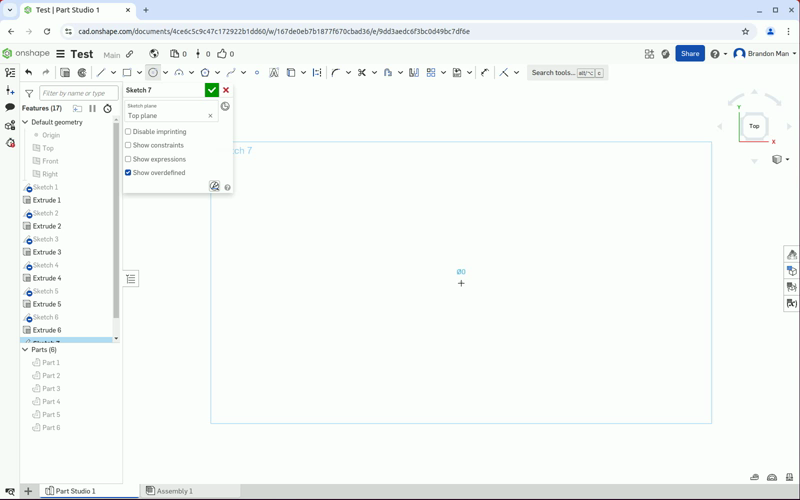
mouse_move(572, 282)
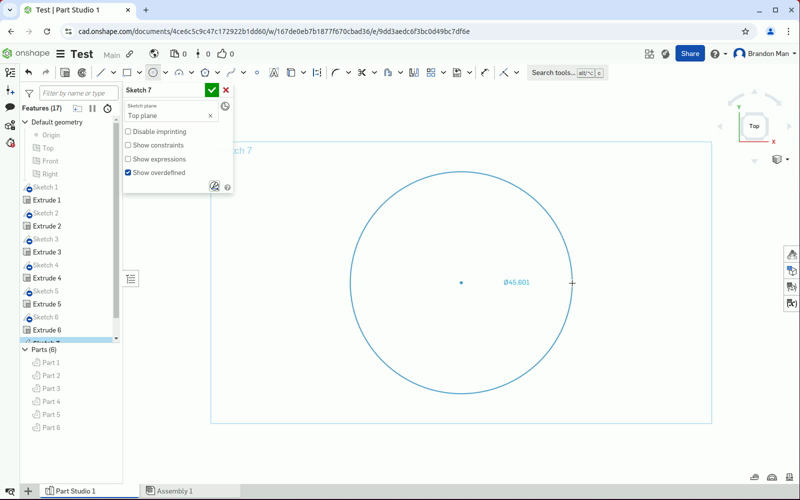
click(572, 282)
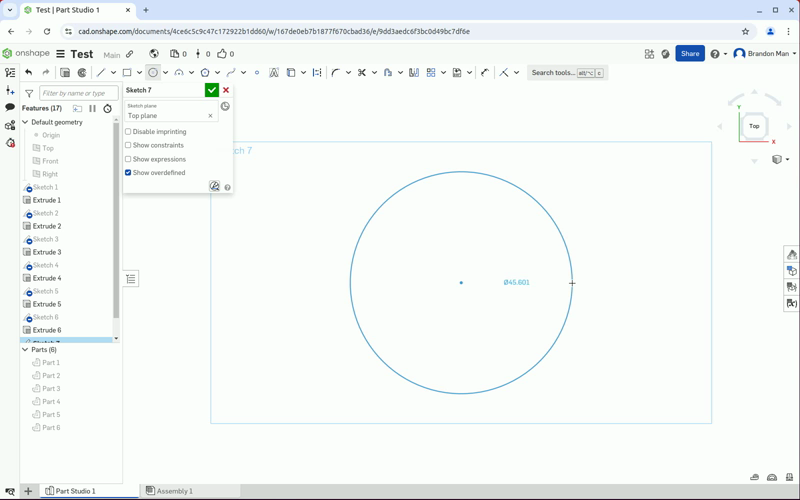
key(esc)
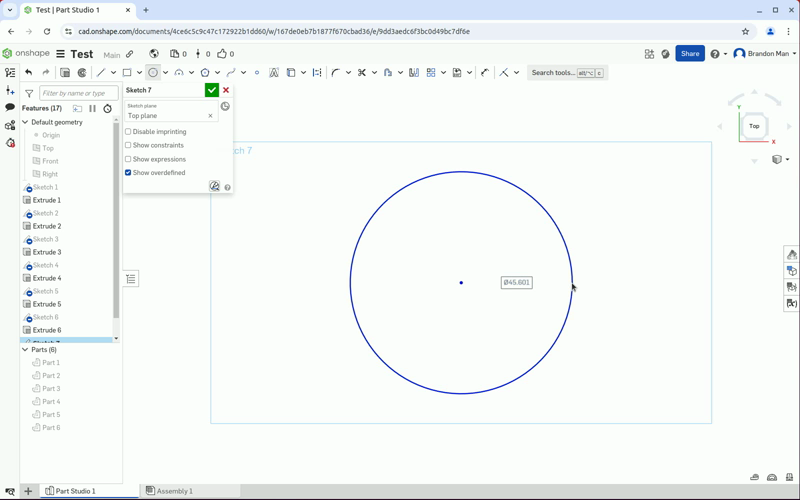
key(c)
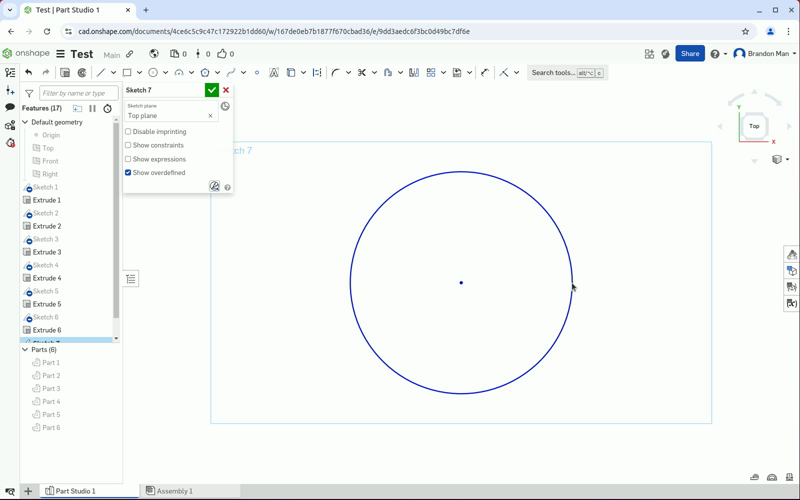
key_down(shift)
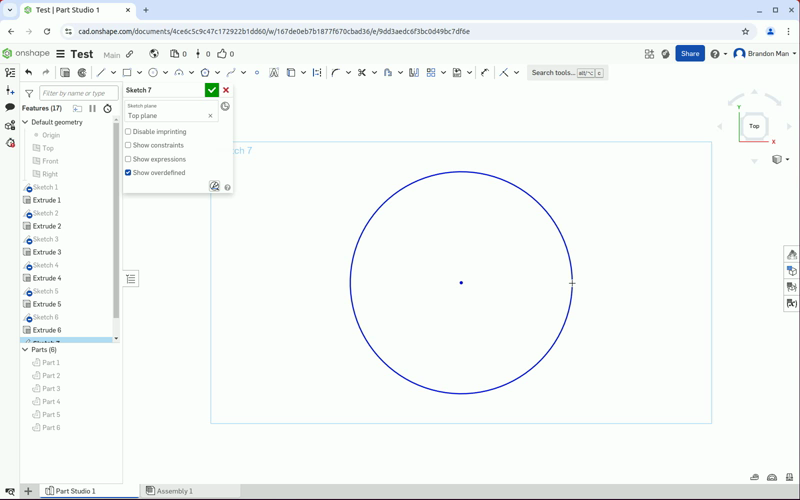
mouse_move(461, 282)
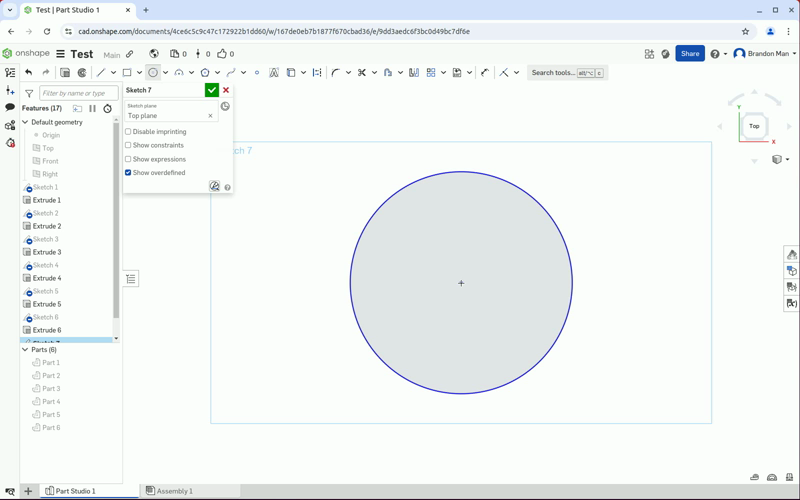
click(461, 282)
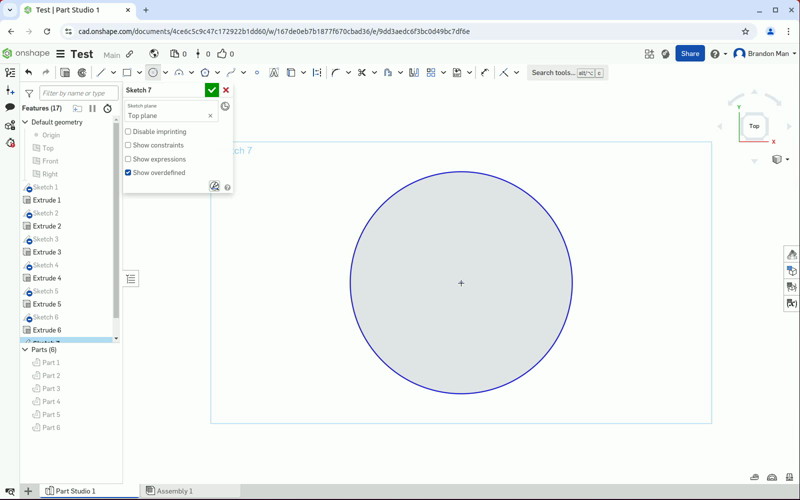
key_up(shift)
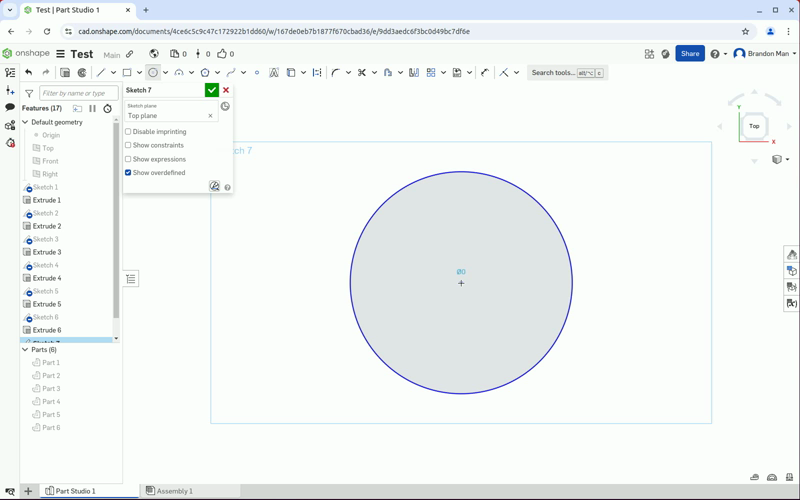
mouse_move(555, 282)
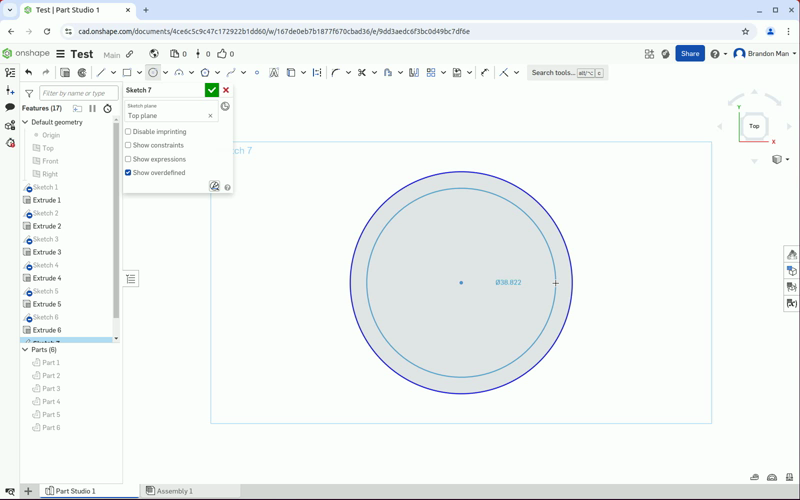
click(555, 282)
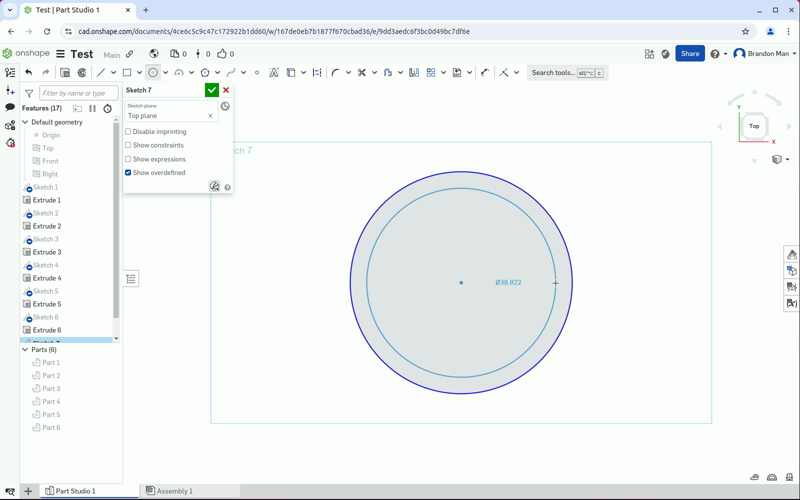
key(esc)
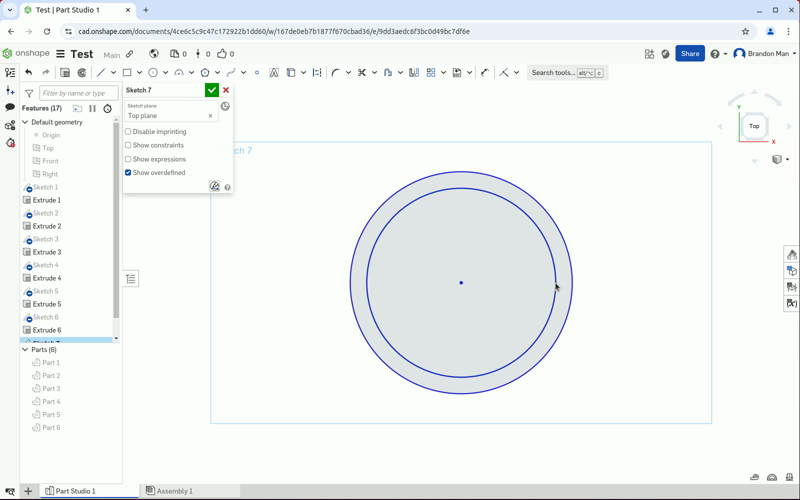
mouse_move(537, 214)
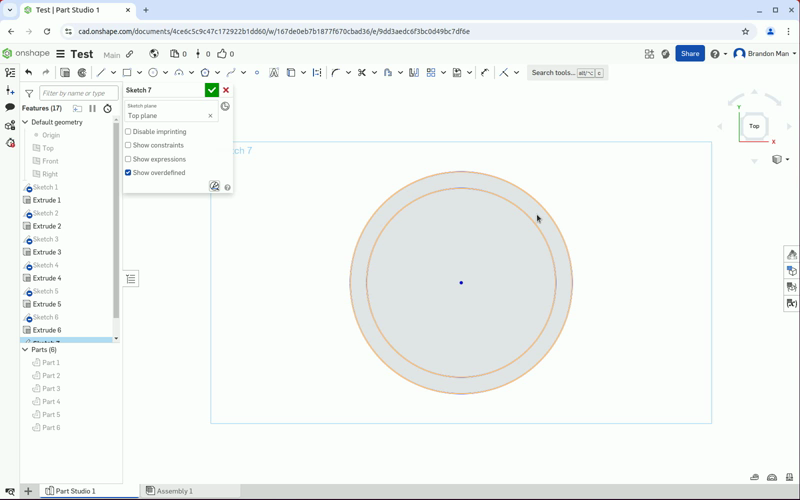
click(537, 214)
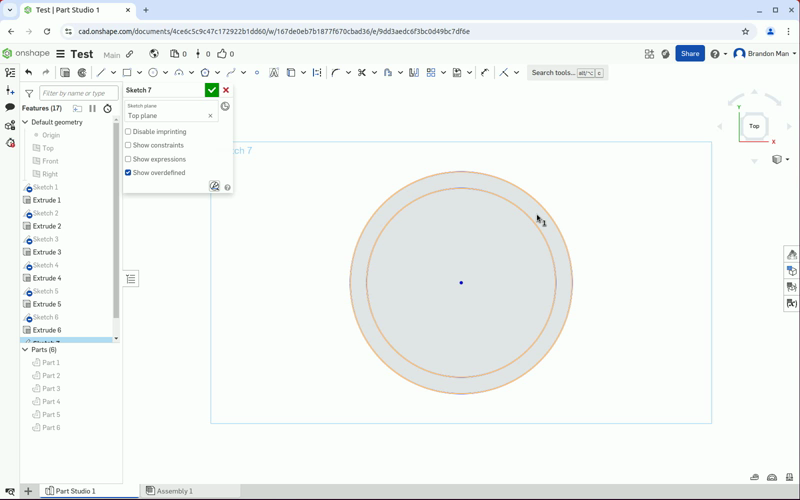
mouse_move(73, 352)
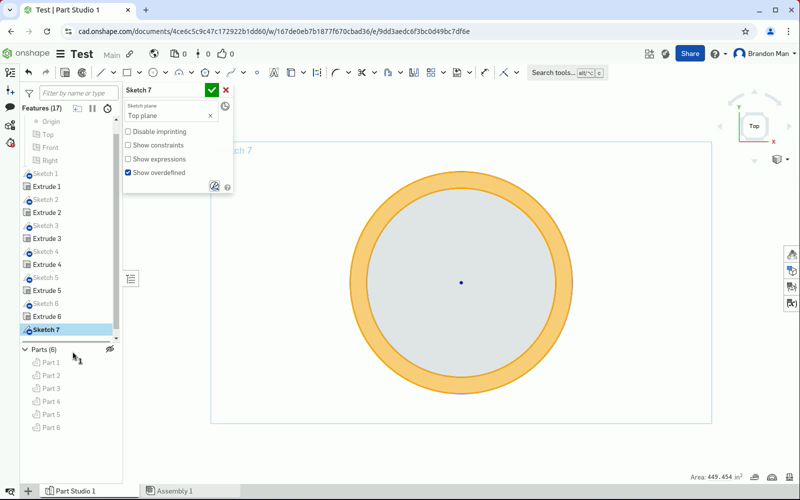
key(shift+y)
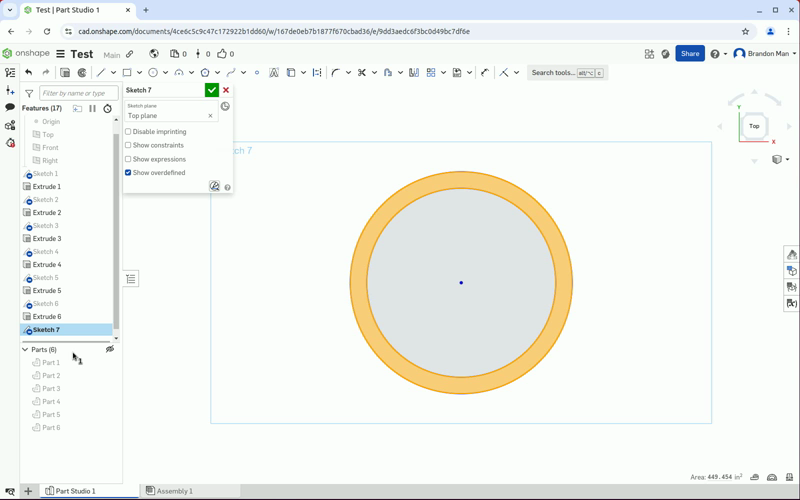
key(shift+e)
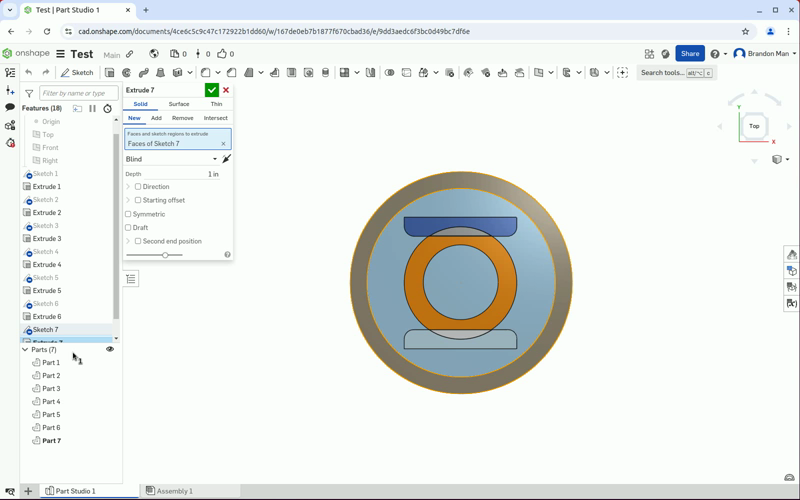
mouse_move(143, 106)
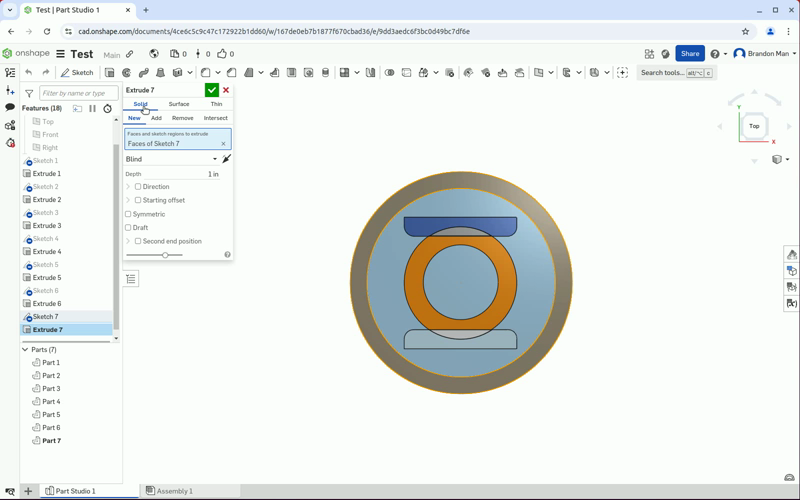
click(143, 106)
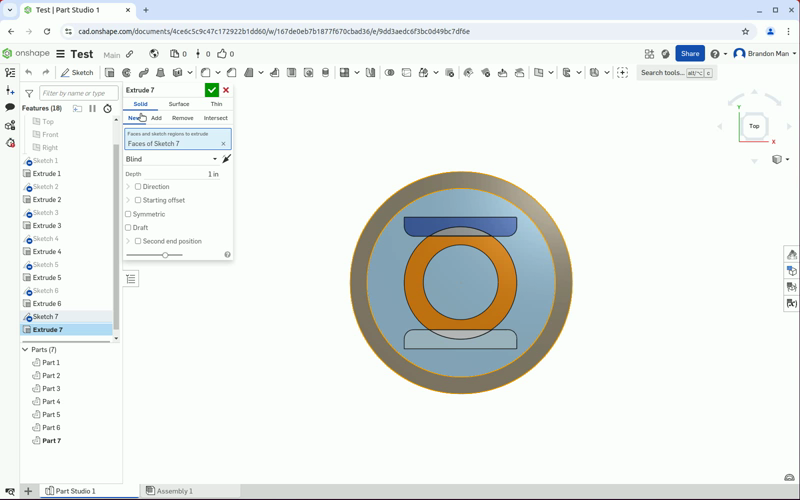
mouse_move(137, 120)
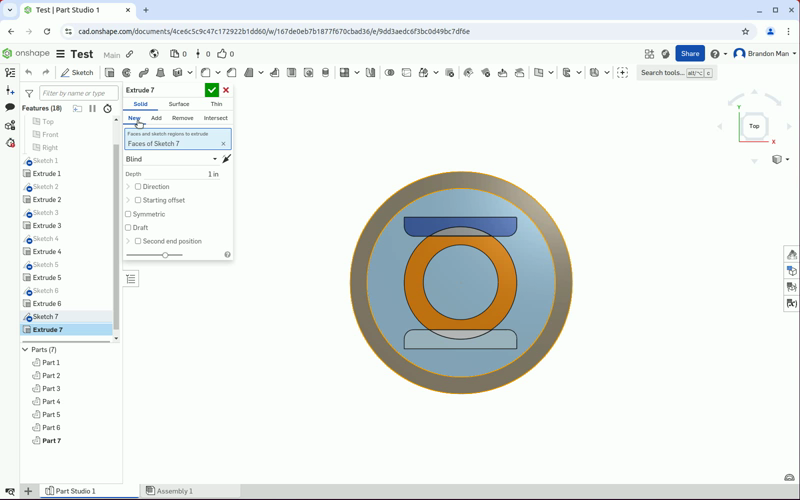
click(137, 120)
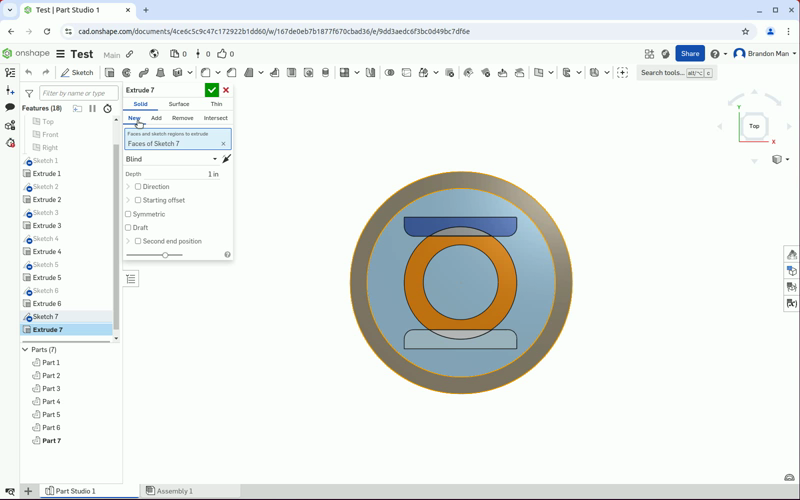
key(tab, 4)
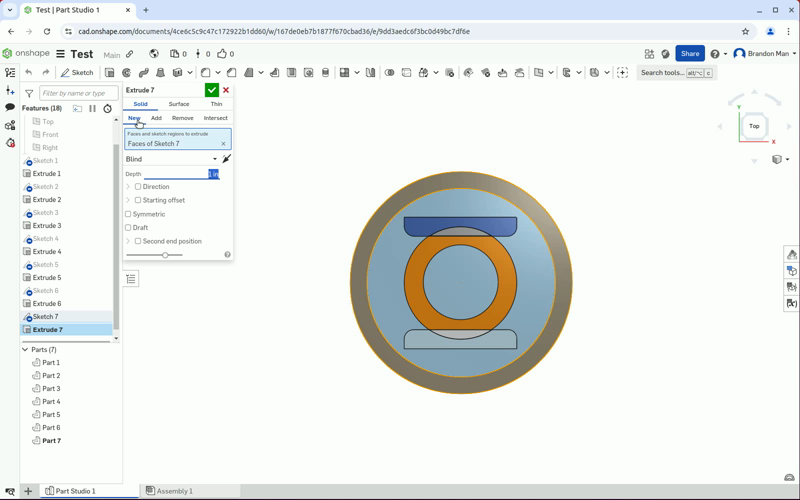
text(1.926)
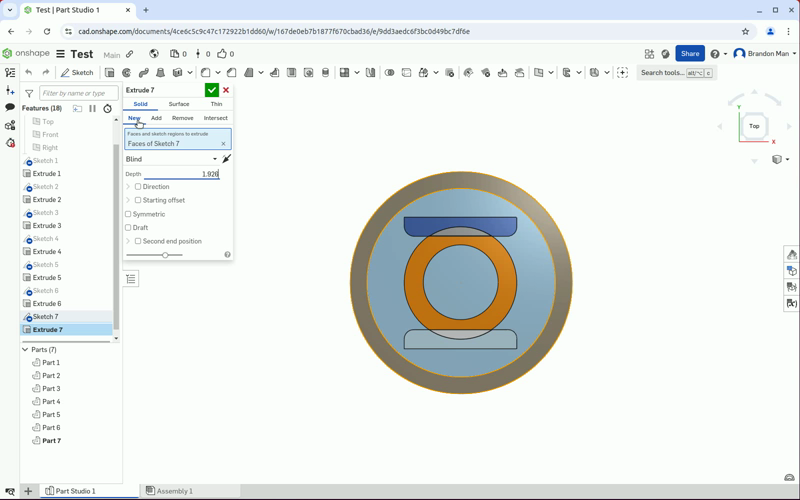
key(enter)
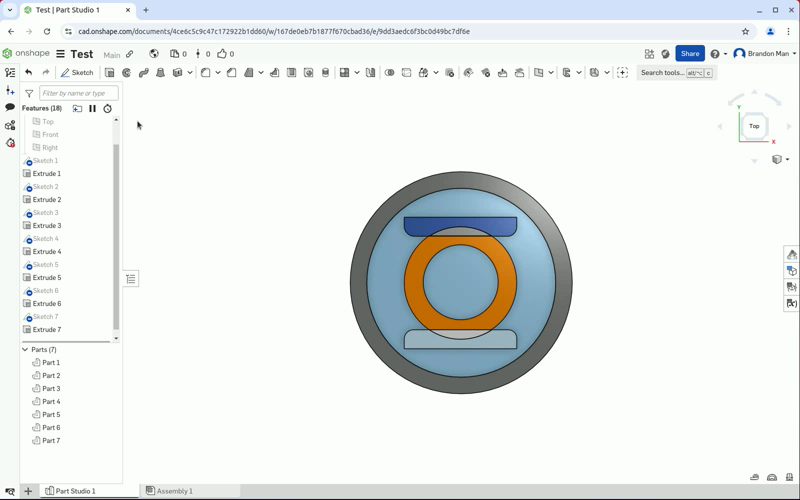
key(shift+h)
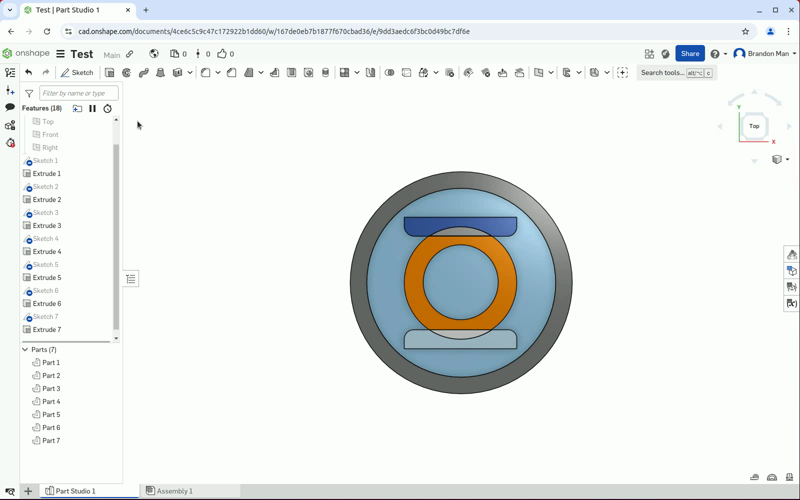
key(shift+h)
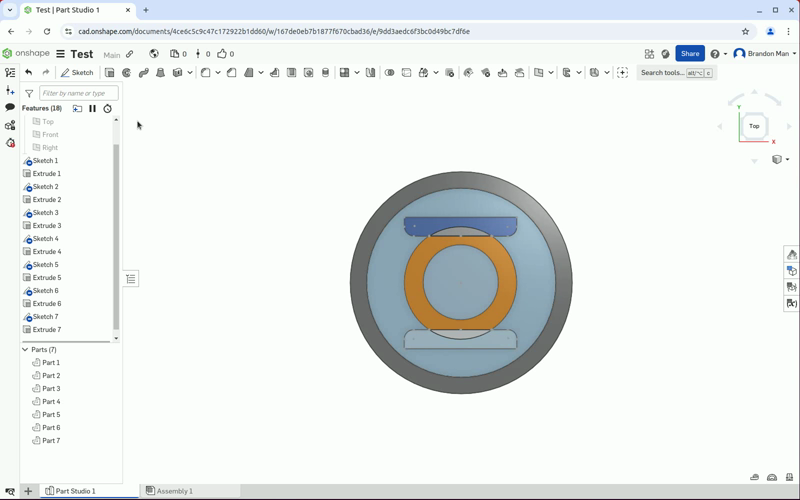
key(shift+7)
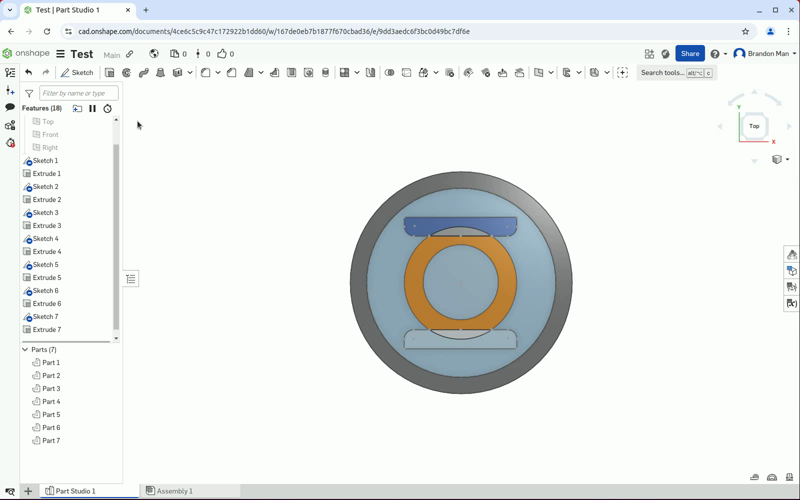
key(up, 3)
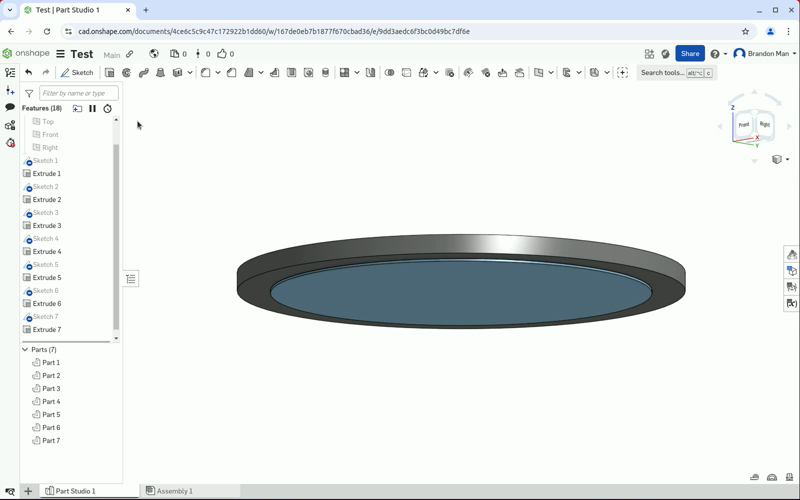
key(left, 3)
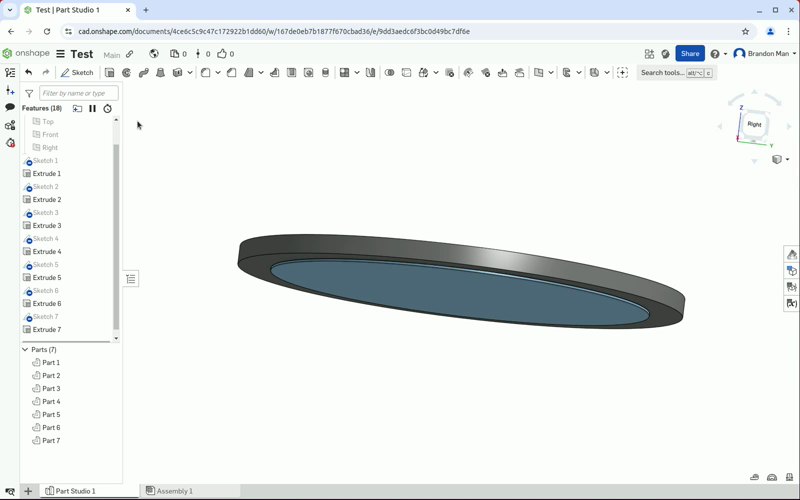
key(right, 3)
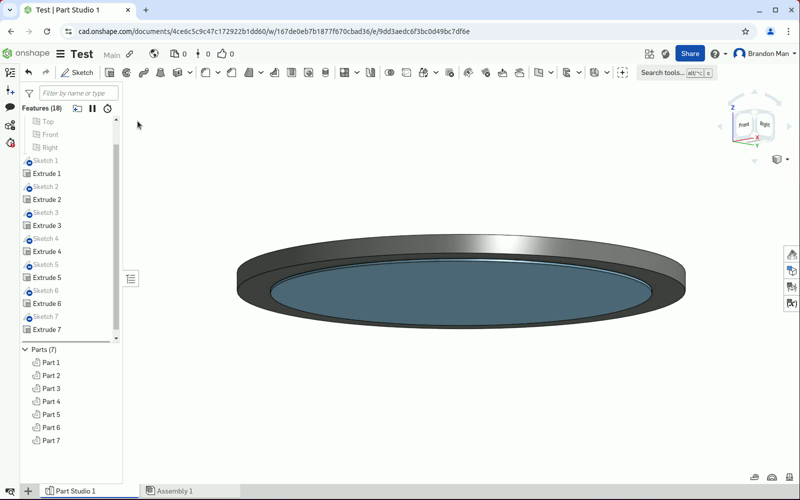
key(down, 3)
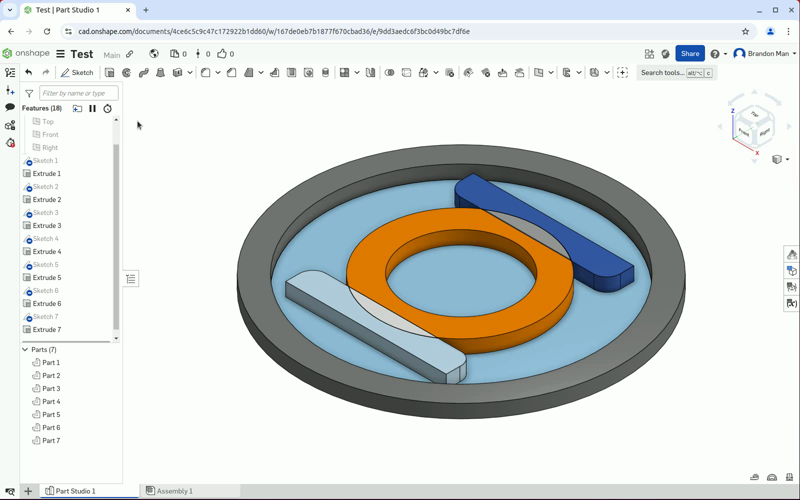
mouse_move(69, 163)
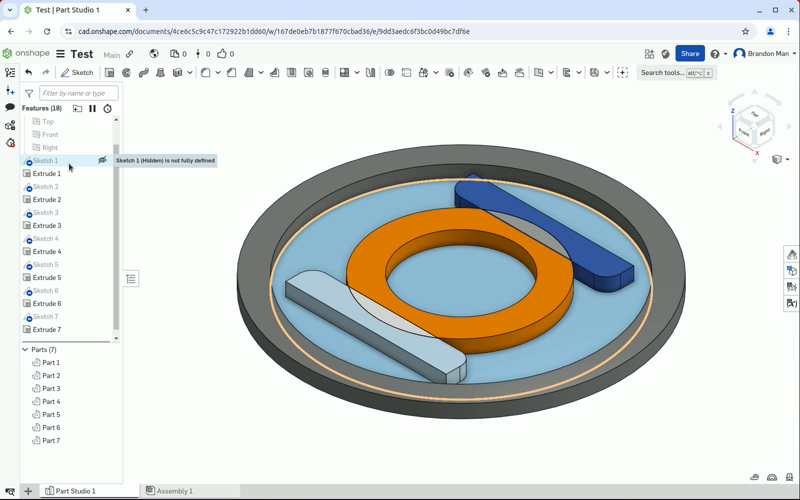
click(69, 163)